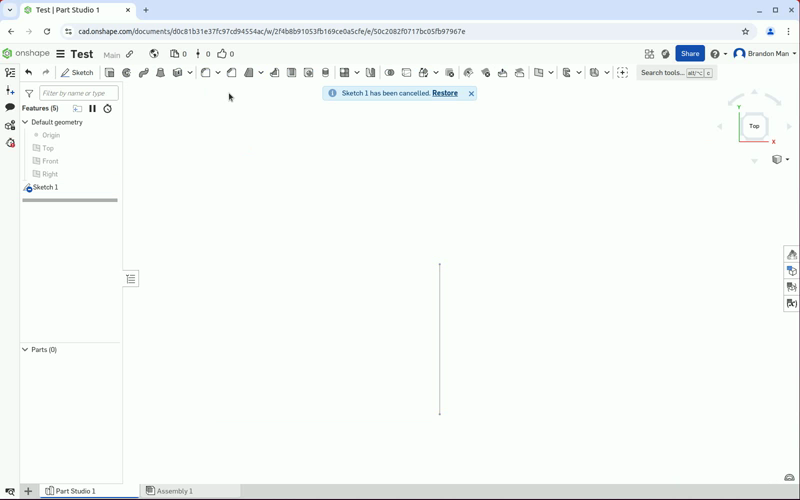
key(shift+h)
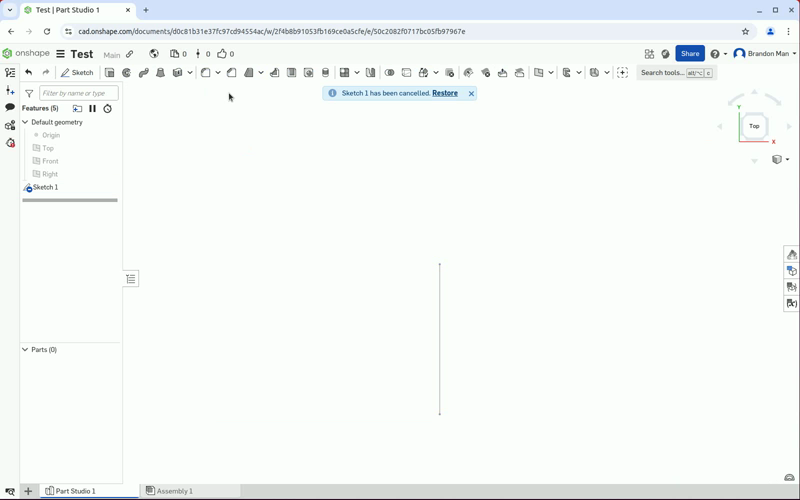
key(shift+s)
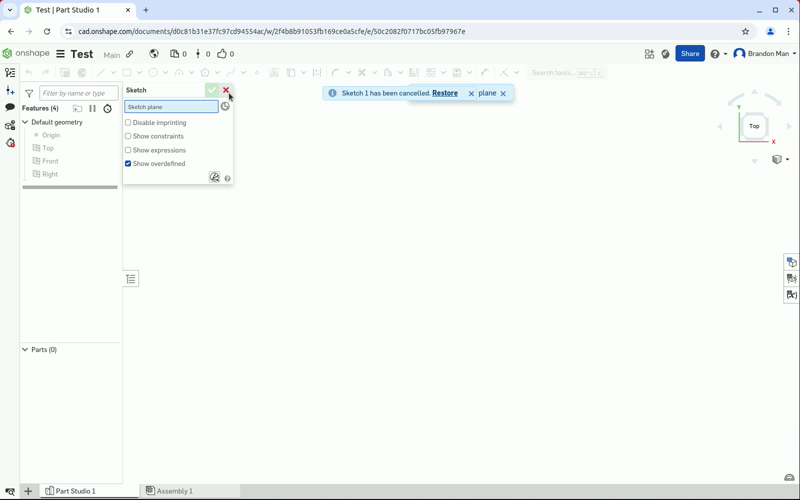
mouse_move(73, 150)
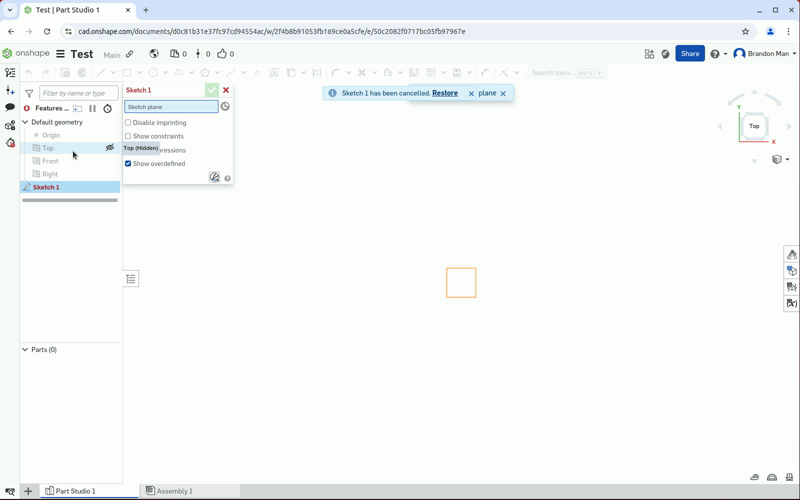
click(73, 150)
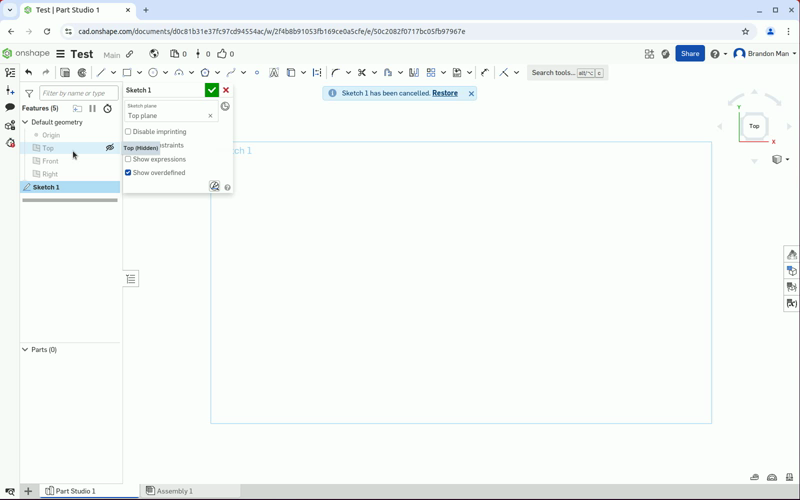
mouse_move(73, 352)
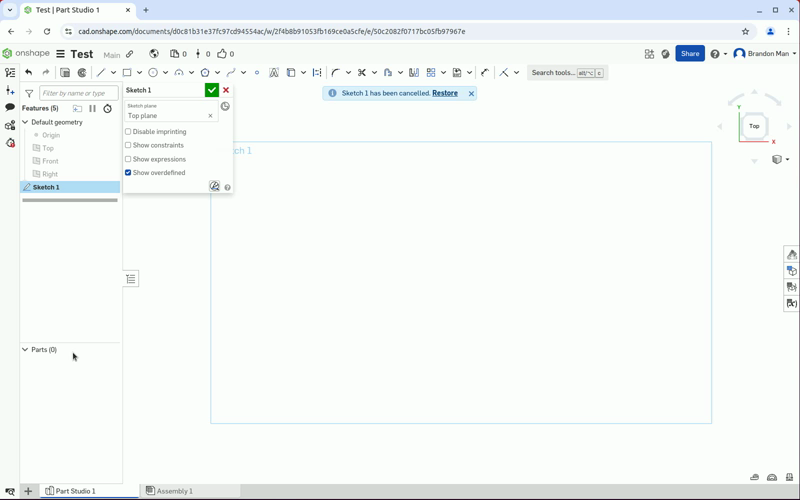
key(y)
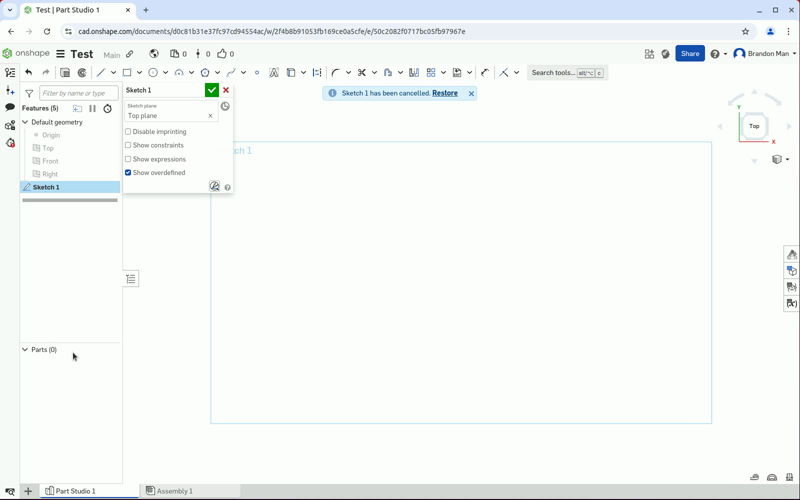
key(l)
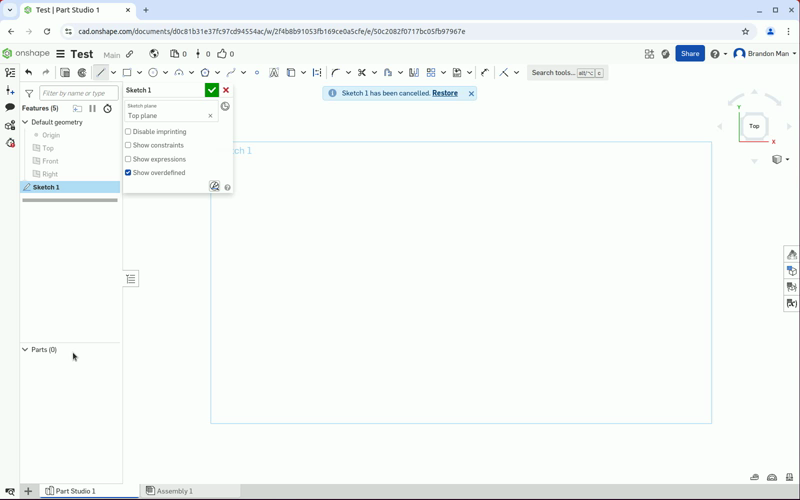
key_down(shift)
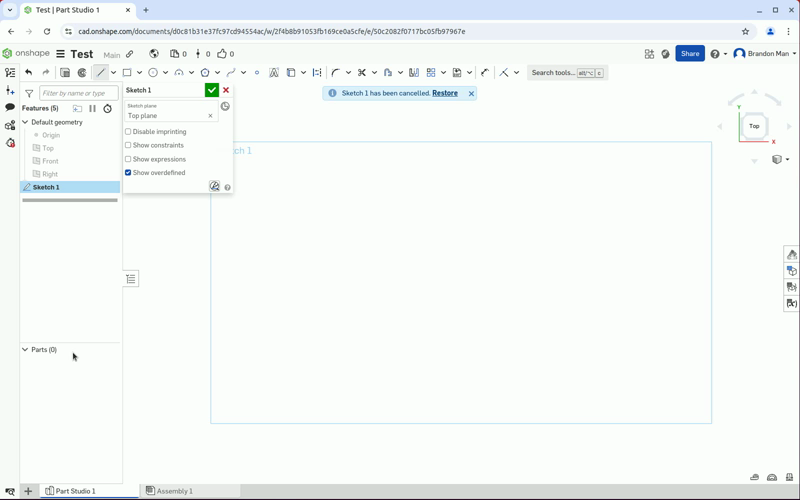
mouse_move(398, 212)
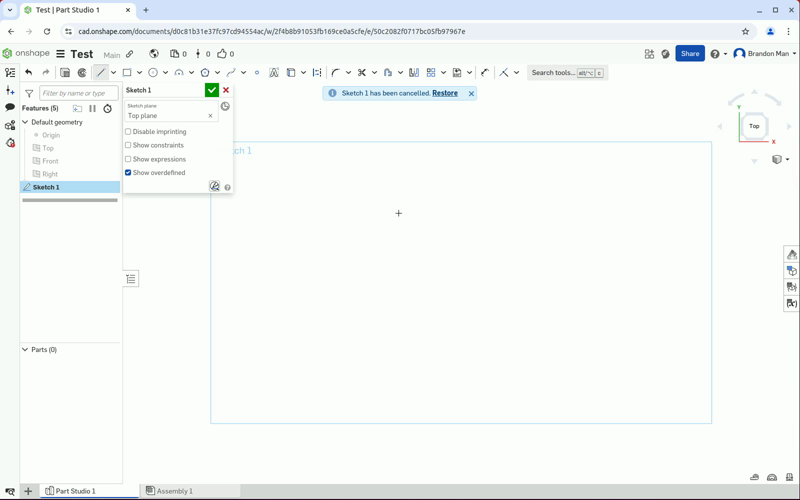
click(398, 212)
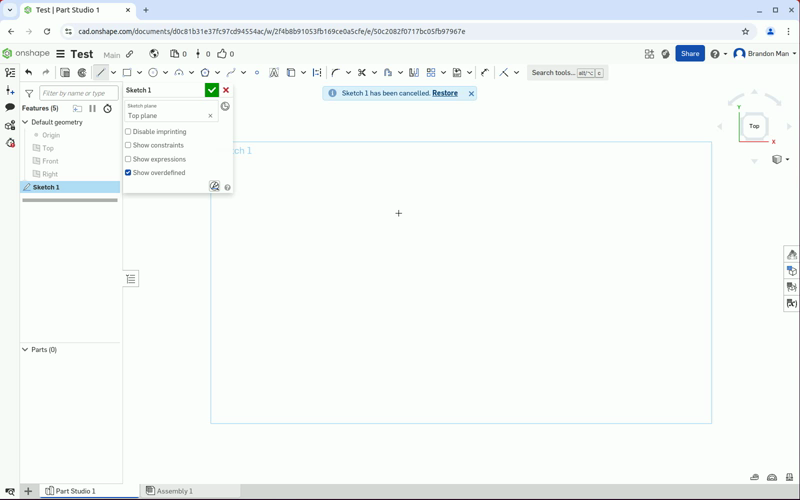
key_up(shift)
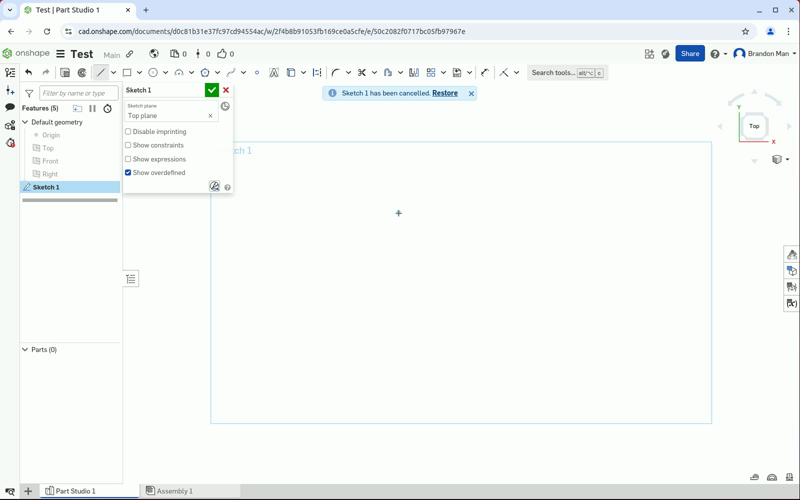
key_down(shift)
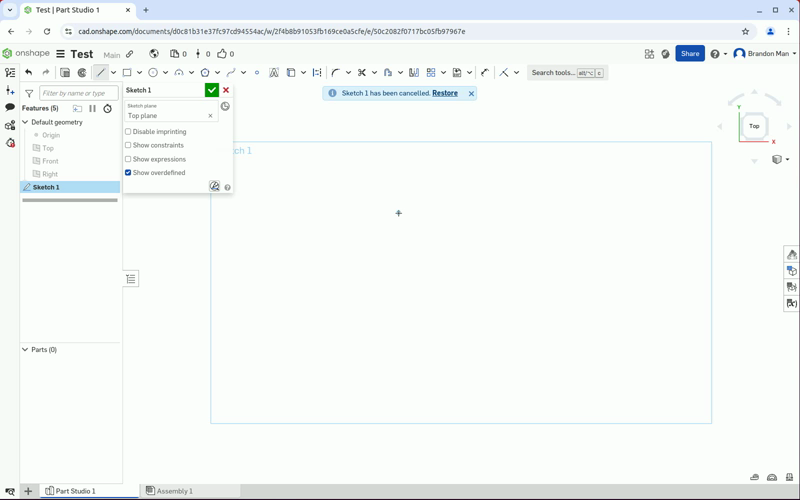
mouse_move(428, 212)
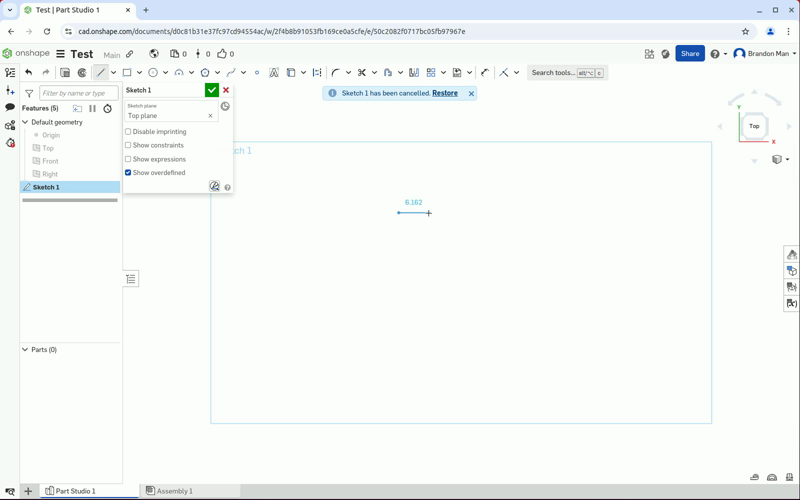
mouse_move(413, 220)
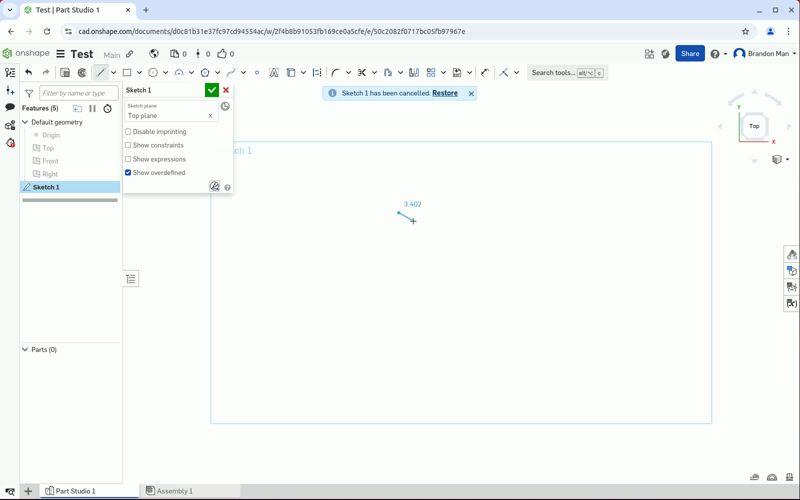
click(413, 220)
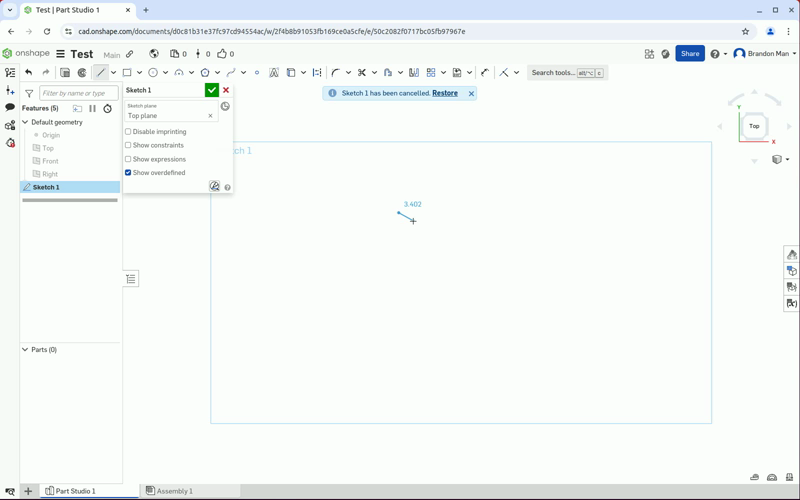
key_up(shift)
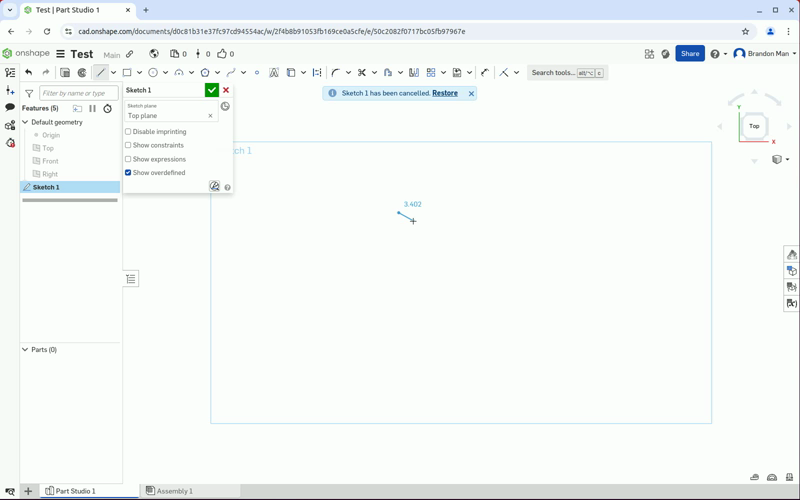
key(esc)
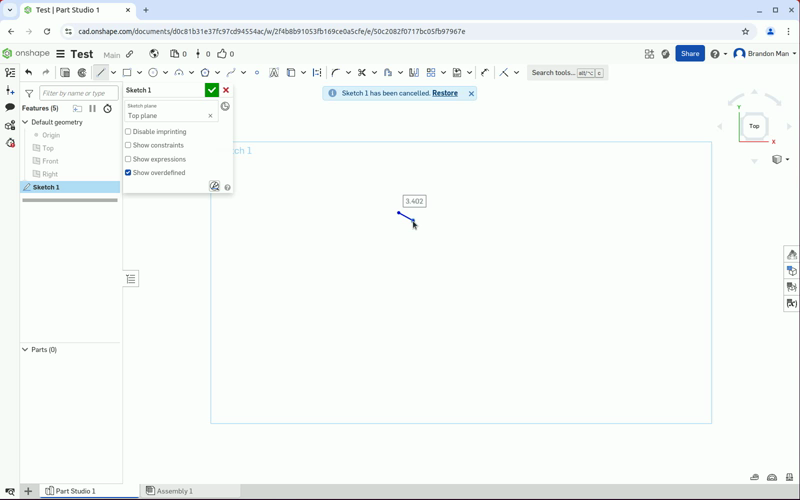
key(a)
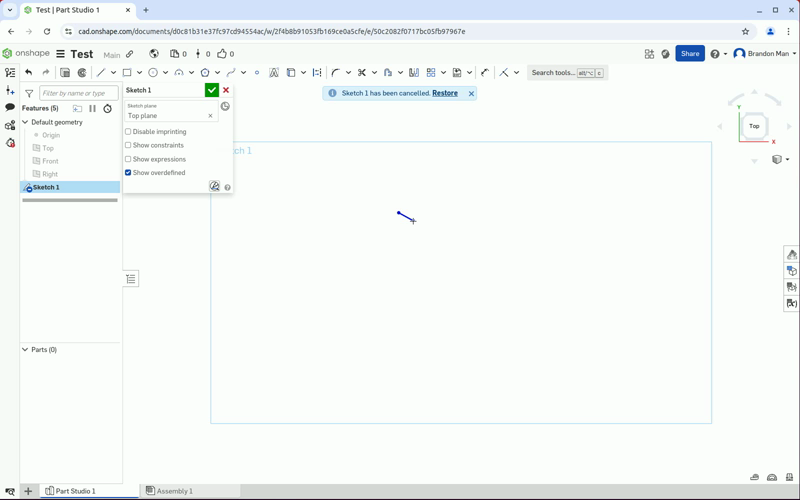
mouse_move(413, 220)
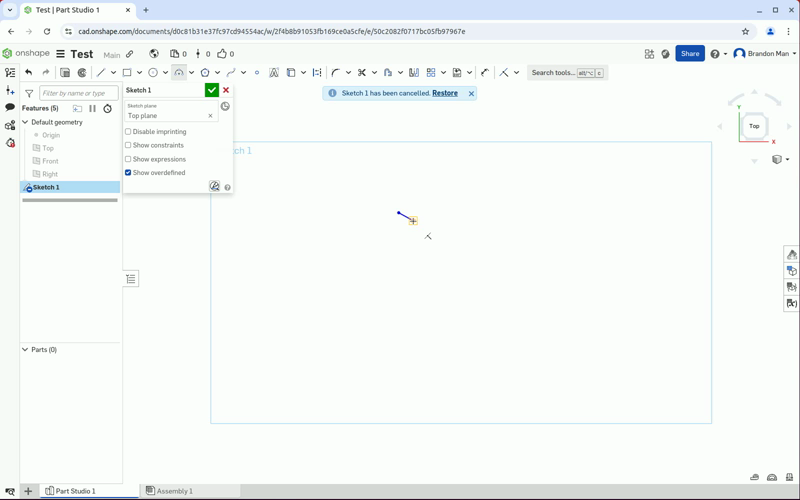
click(413, 220)
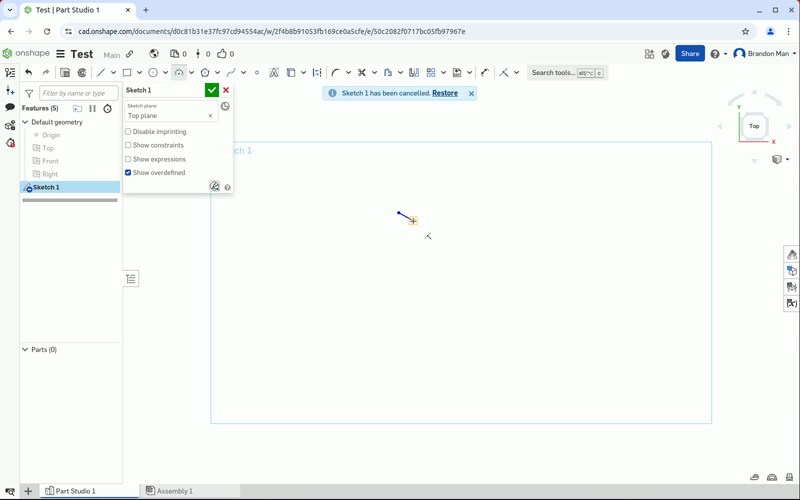
key_down(shift)
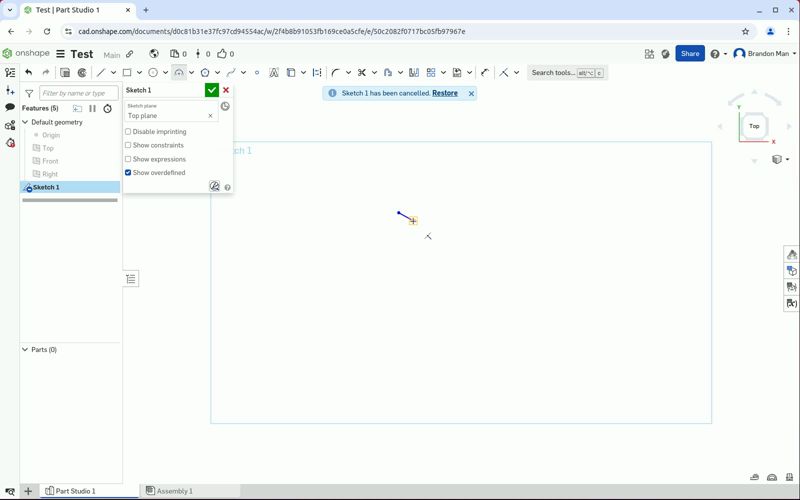
mouse_move(508, 220)
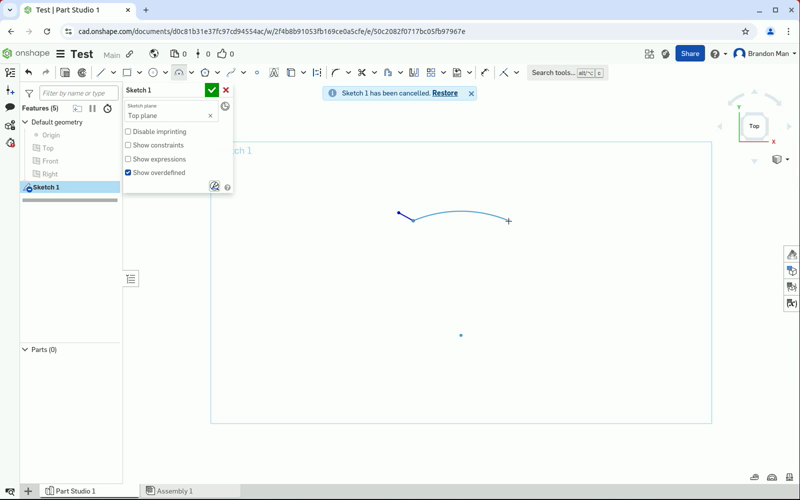
click(508, 220)
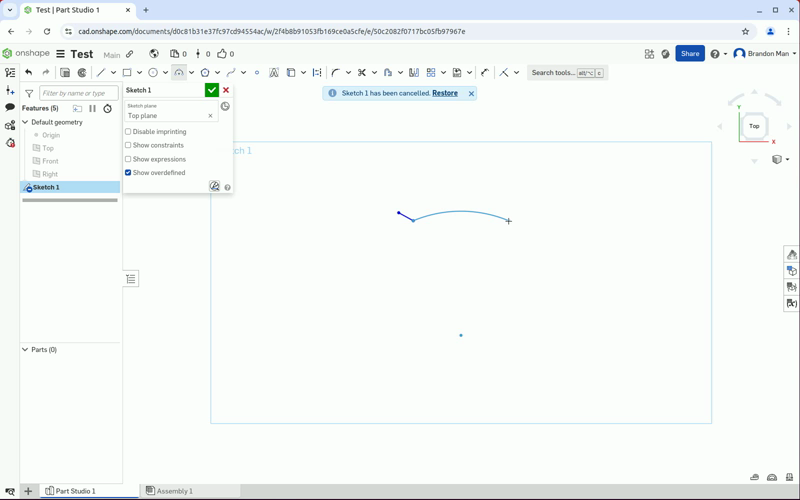
mouse_move(460, 204)
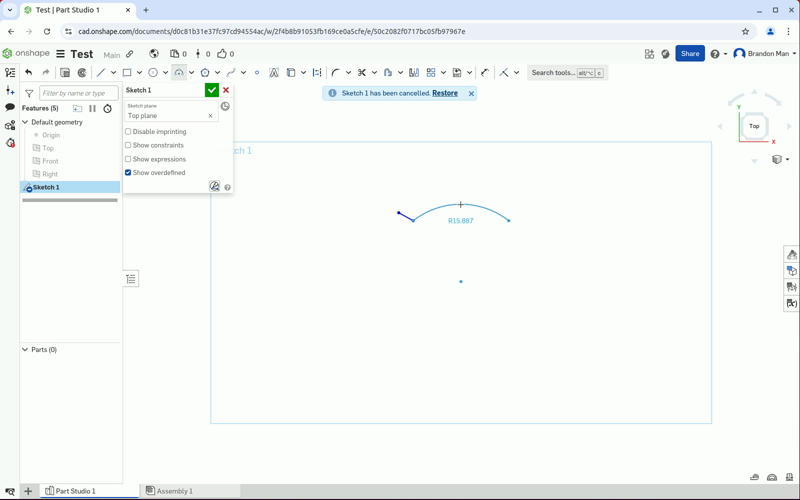
click(460, 204)
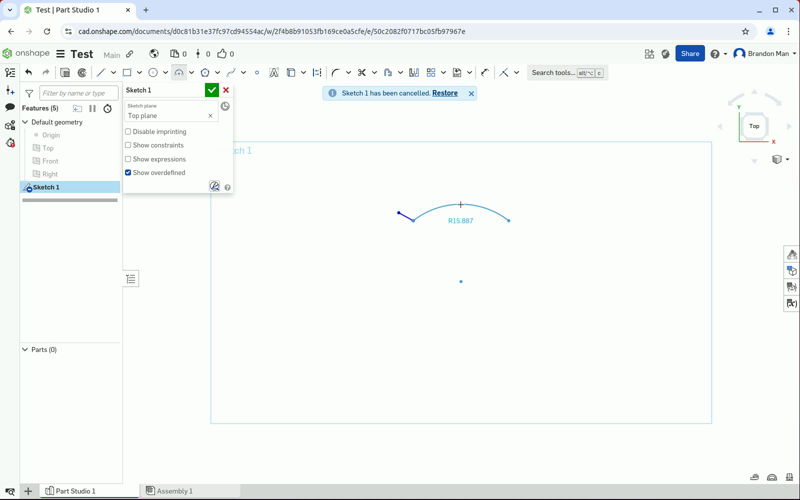
key_up(shift)
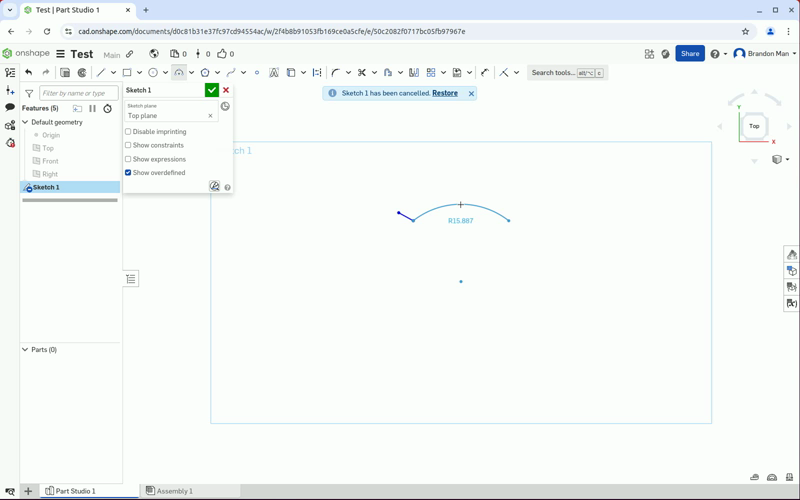
key(esc)
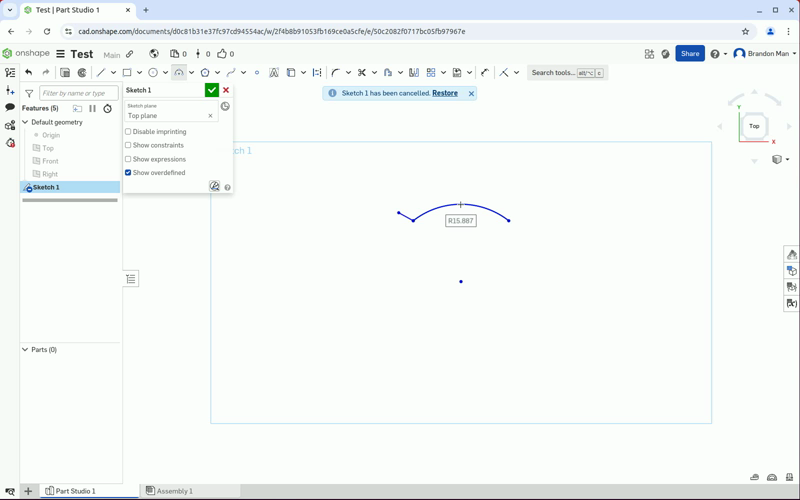
key(l)
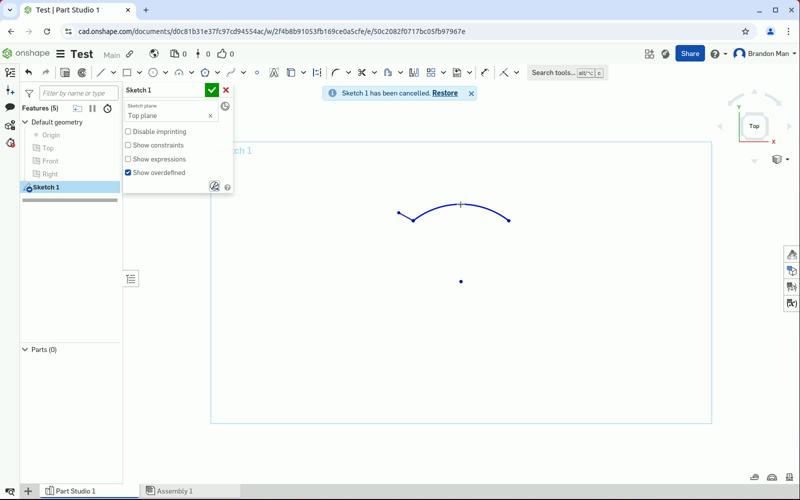
mouse_move(508, 220)
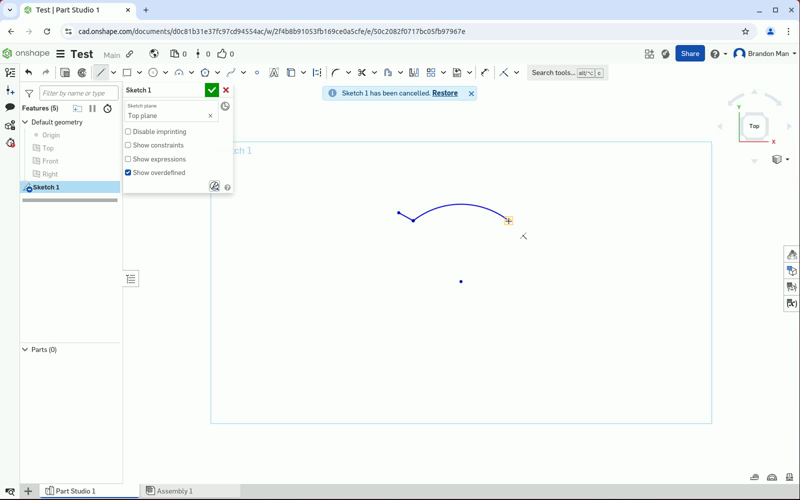
click(508, 220)
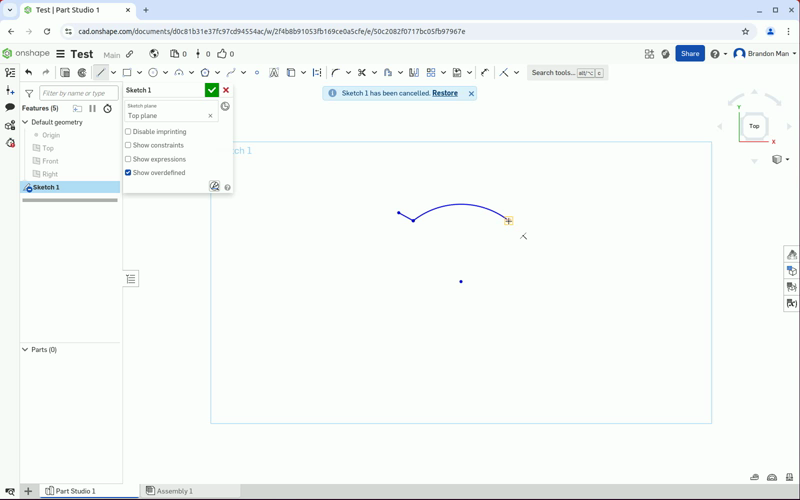
key_down(shift)
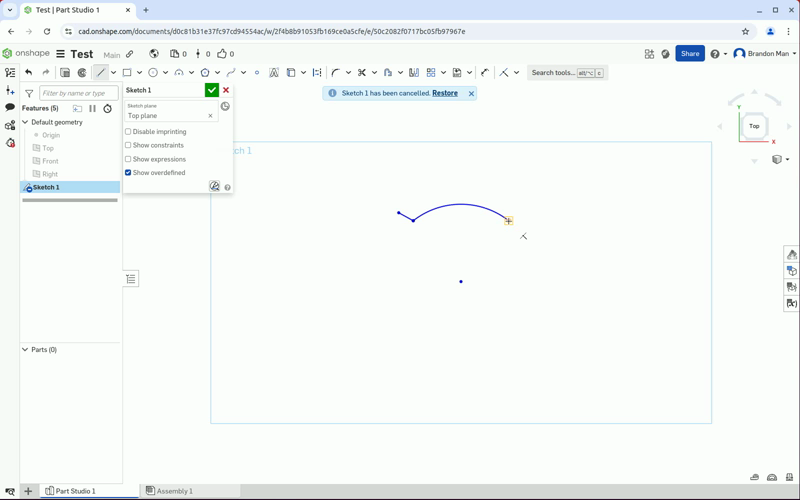
mouse_move(538, 220)
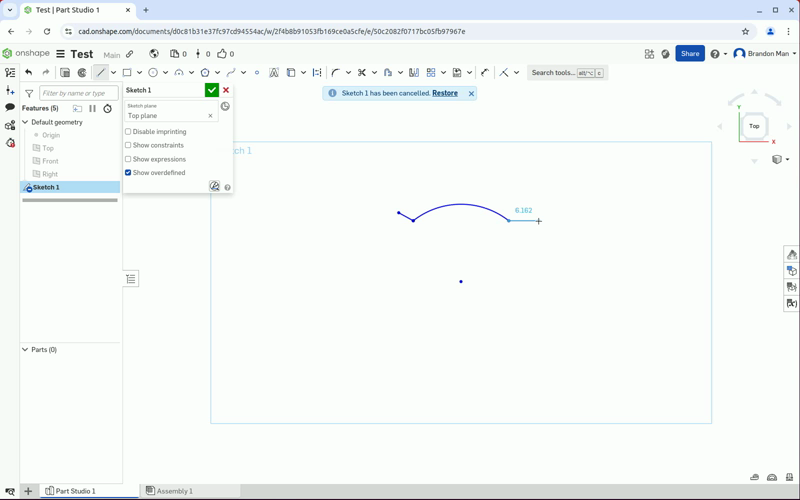
mouse_move(522, 212)
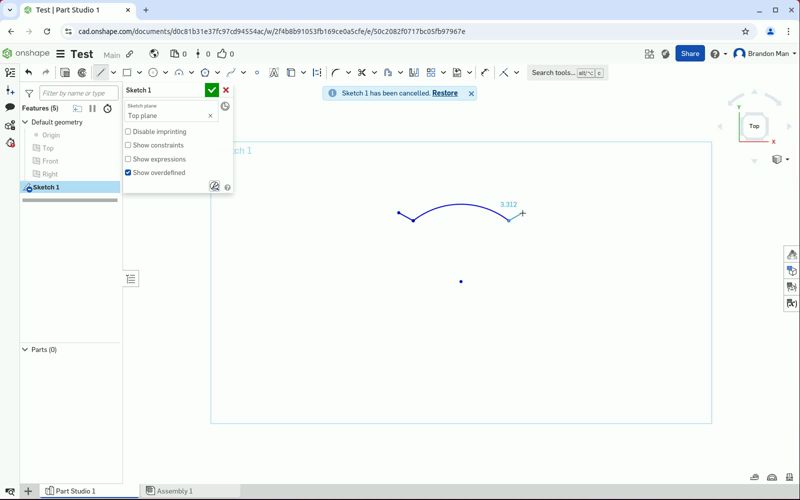
click(522, 212)
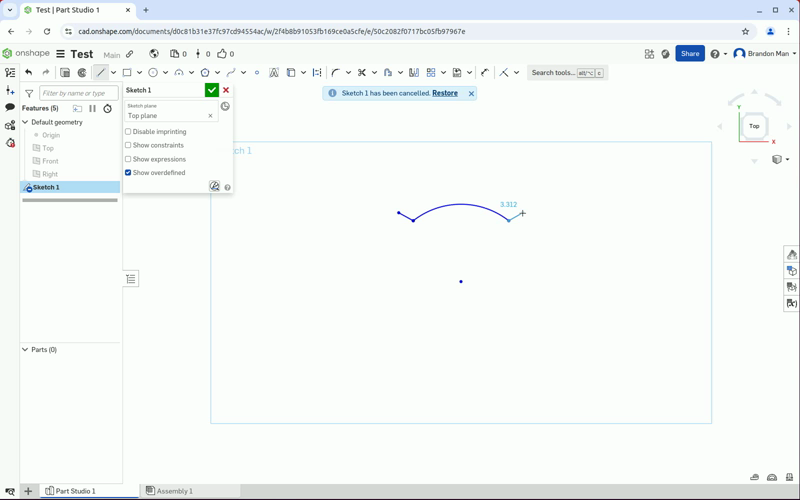
key_up(shift)
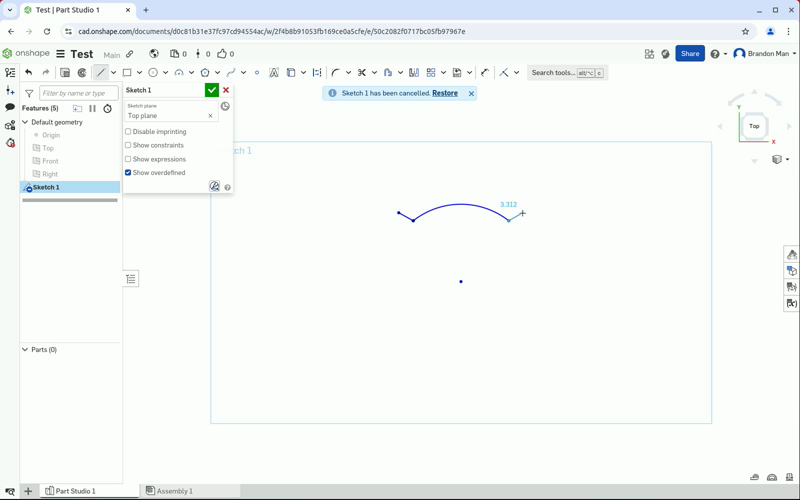
key(esc)
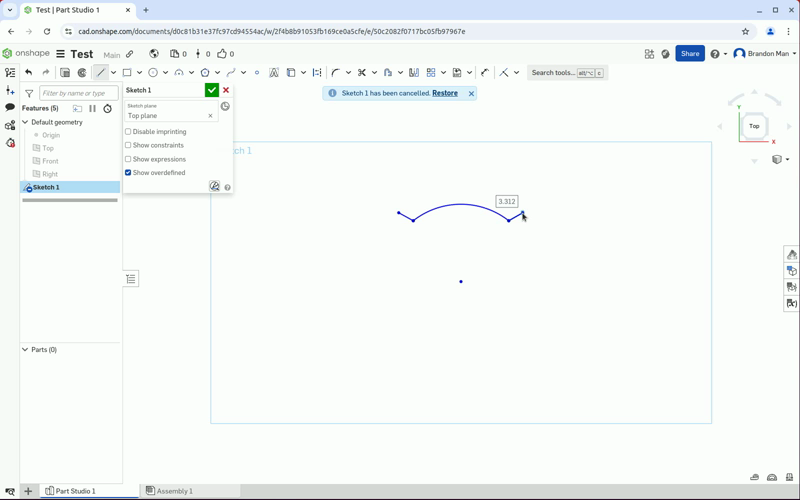
key(a)
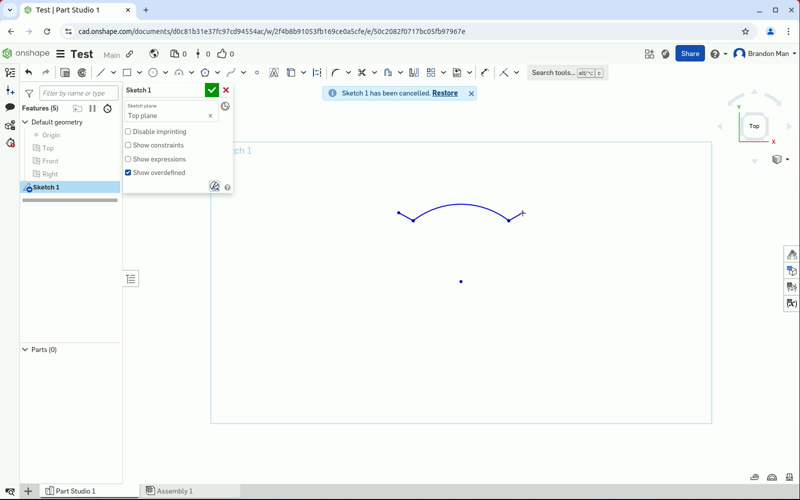
mouse_move(522, 212)
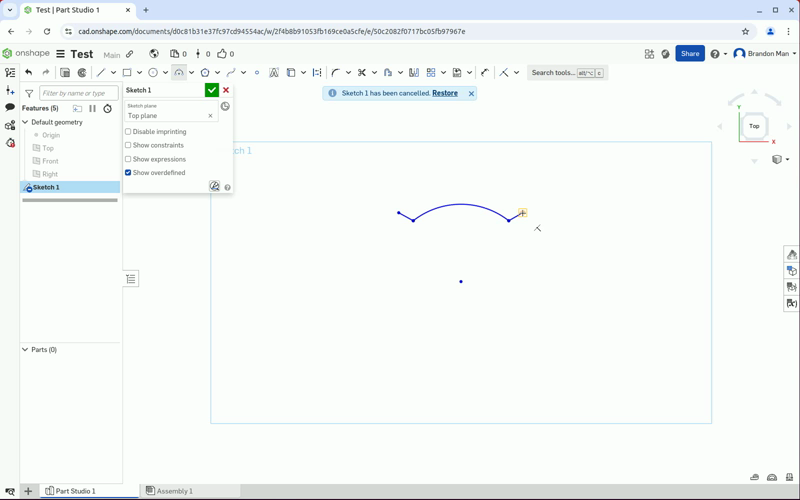
click(522, 212)
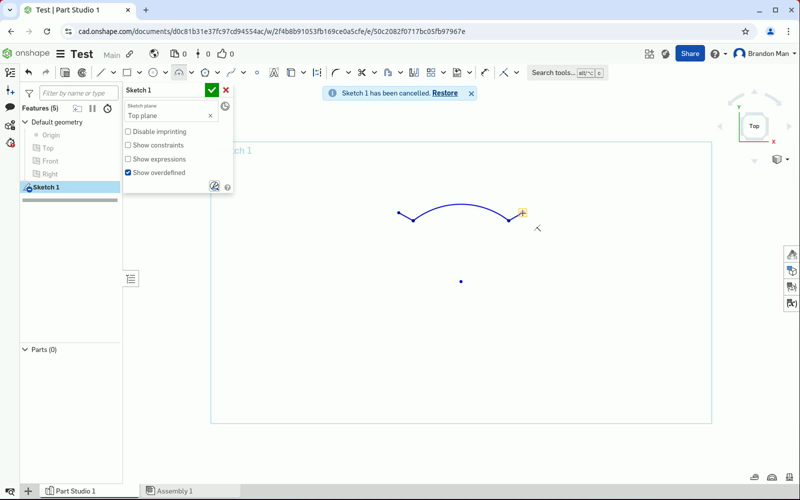
mouse_move(398, 212)
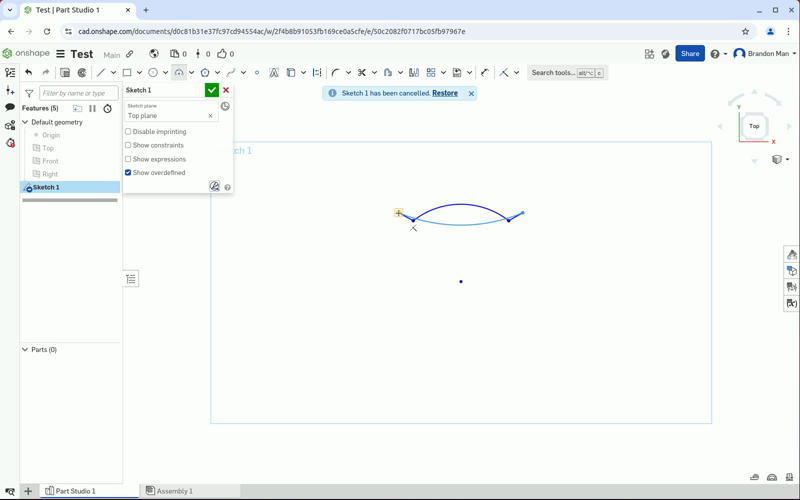
click(398, 212)
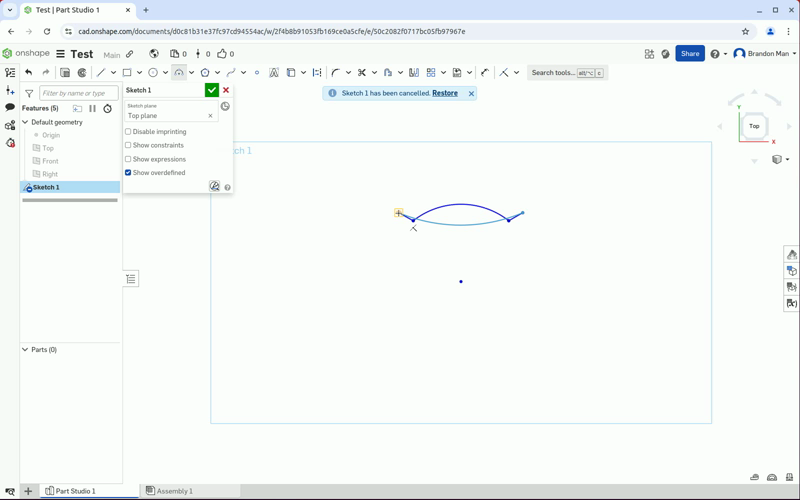
key_down(shift)
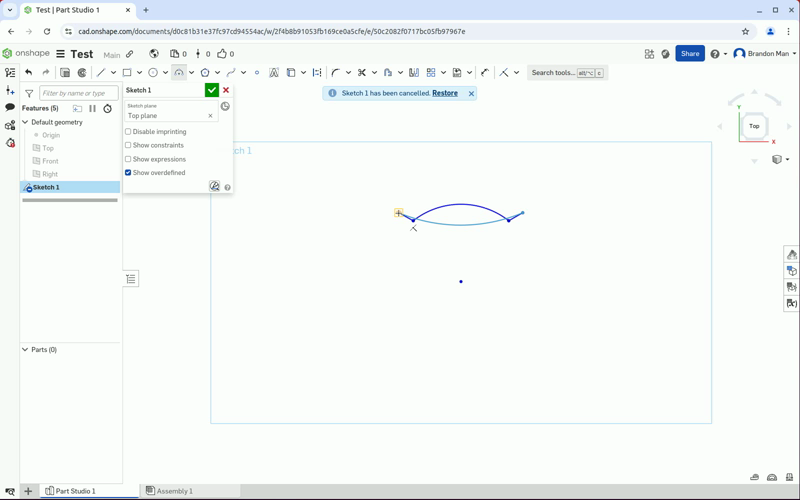
mouse_move(460, 189)
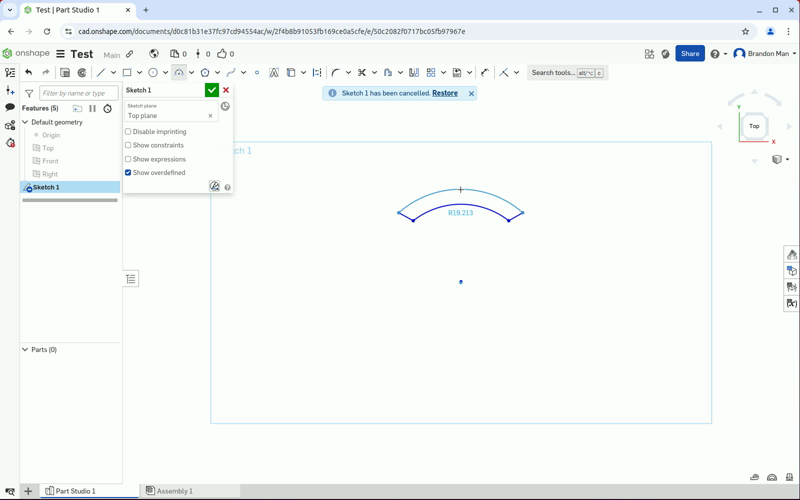
click(460, 189)
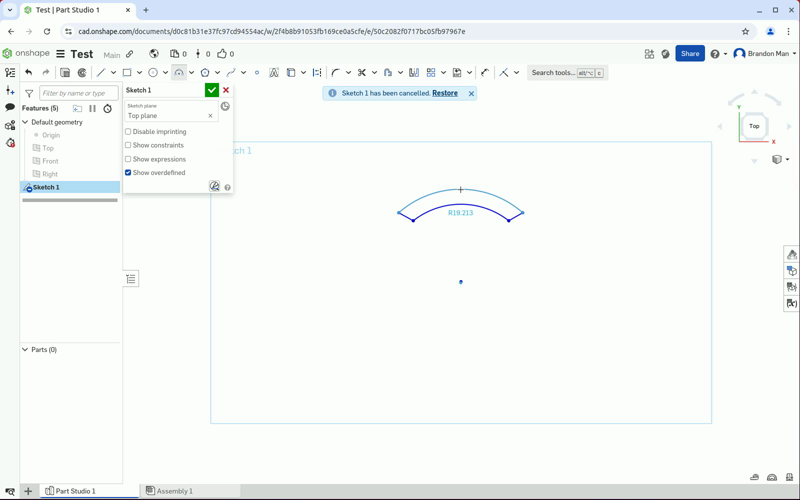
key_up(shift)
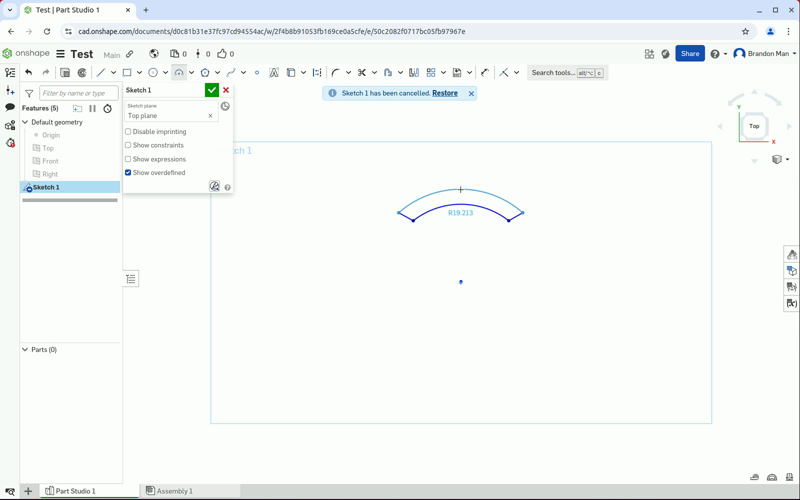
key(esc)
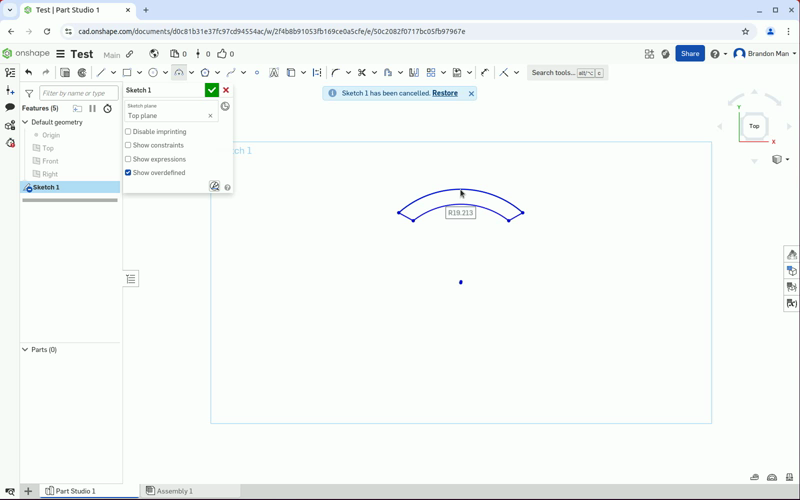
mouse_move(437, 196)
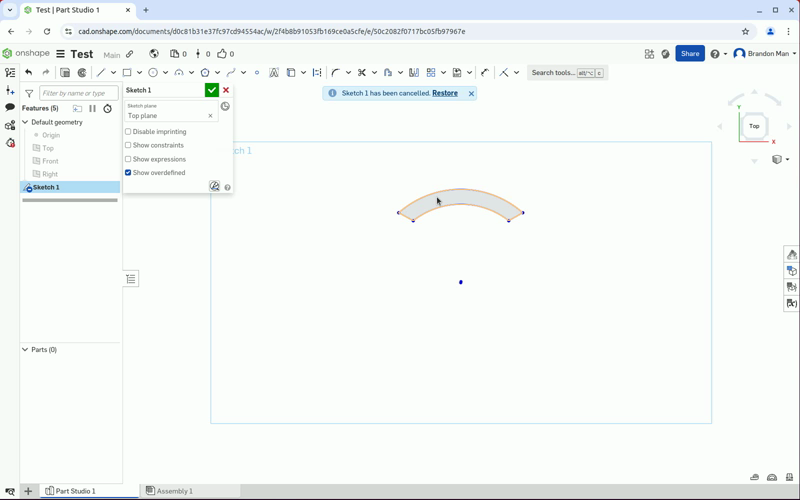
click(437, 196)
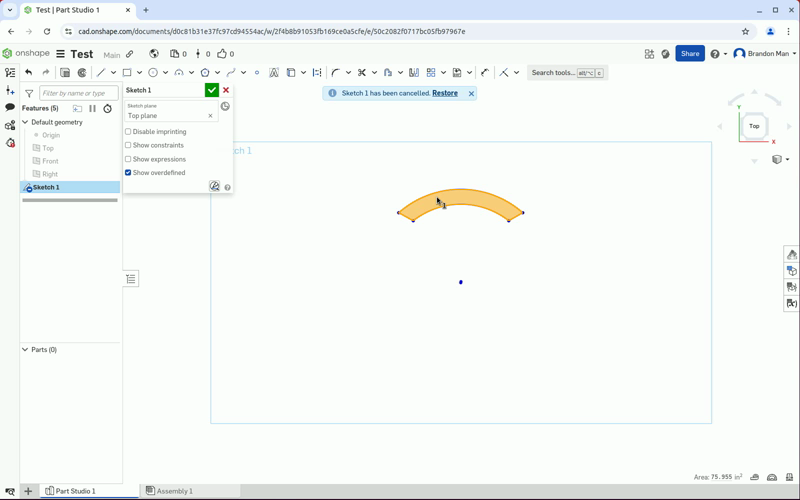
mouse_move(73, 352)
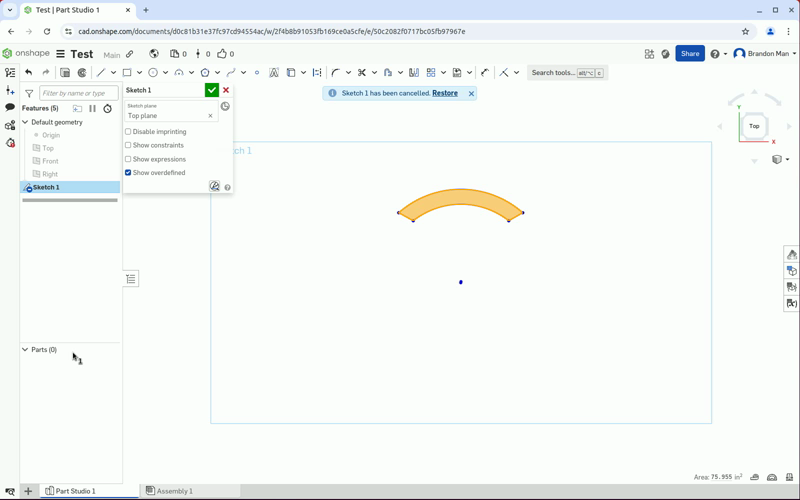
key(shift+y)
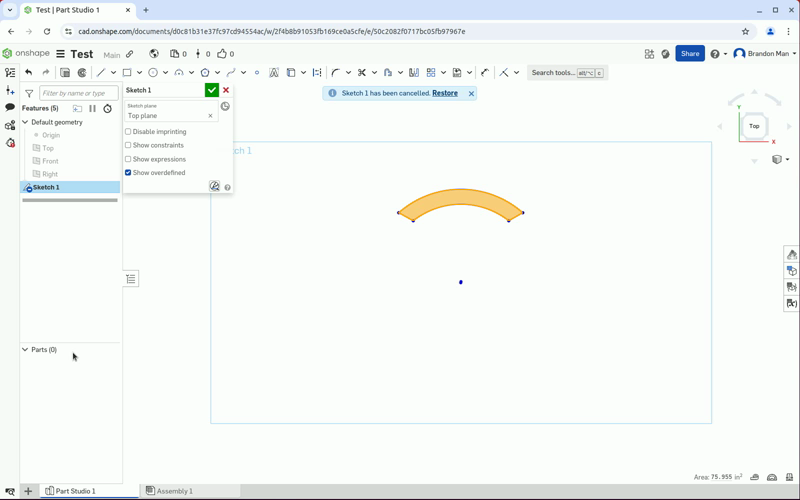
key(shift+e)
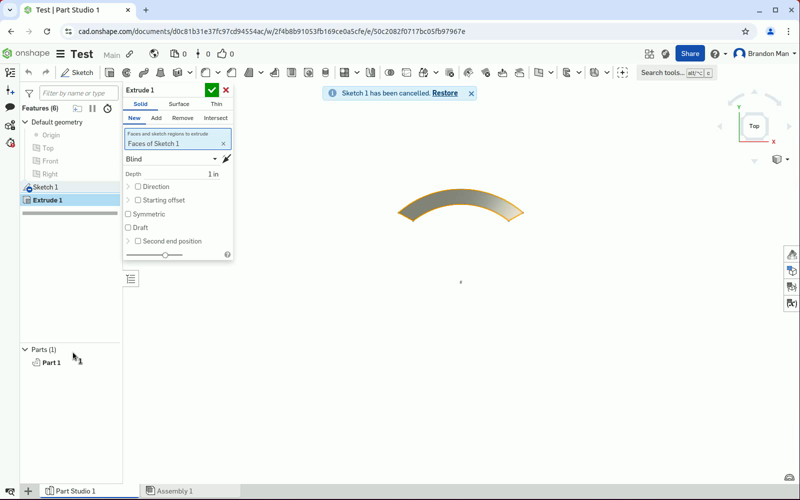
mouse_move(143, 106)
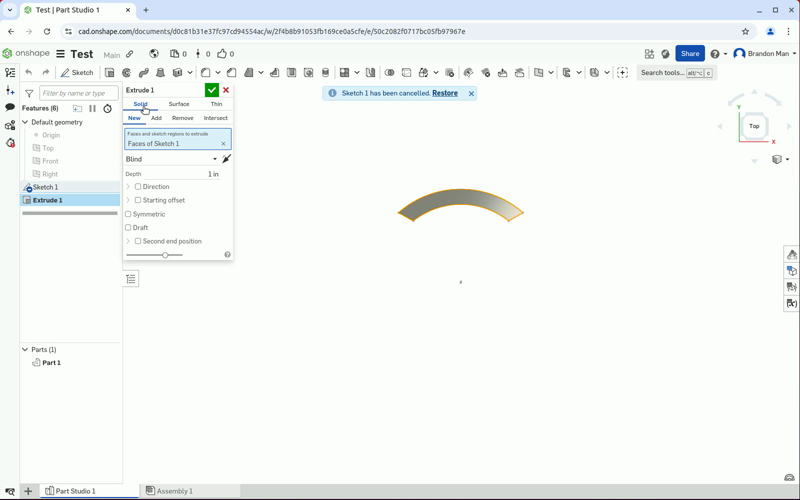
click(143, 106)
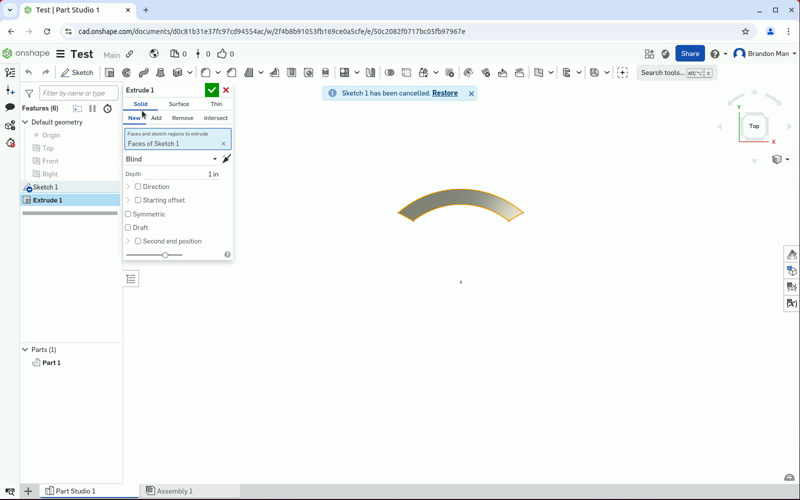
mouse_move(137, 120)
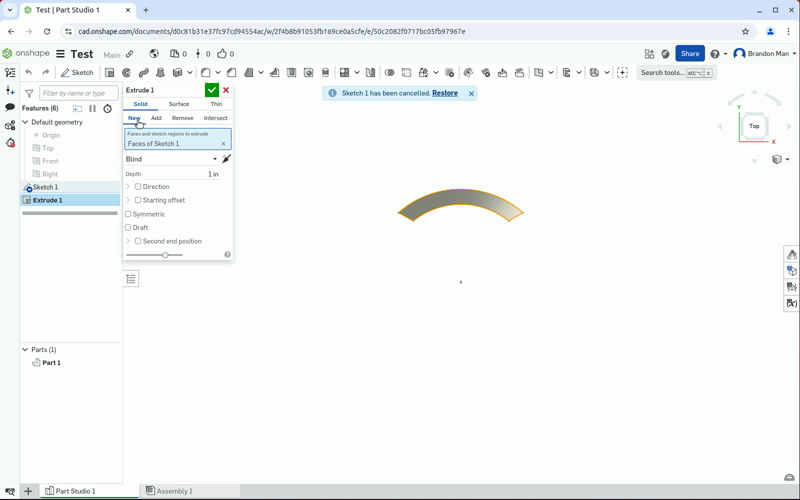
click(137, 120)
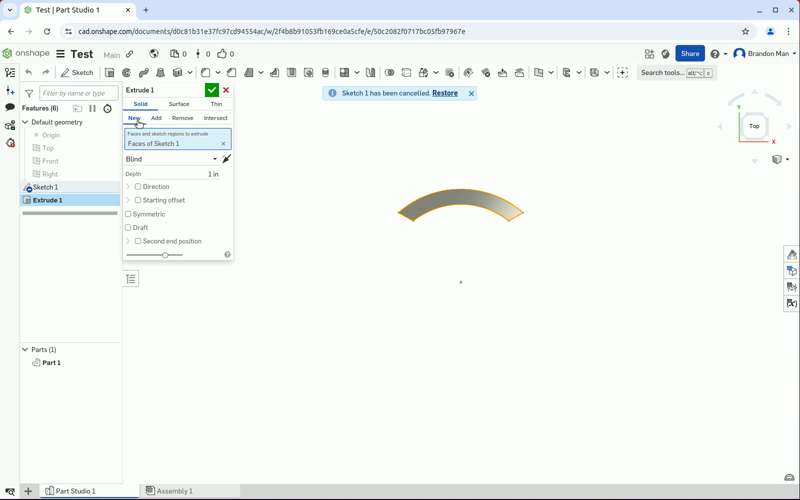
key(tab, 4)
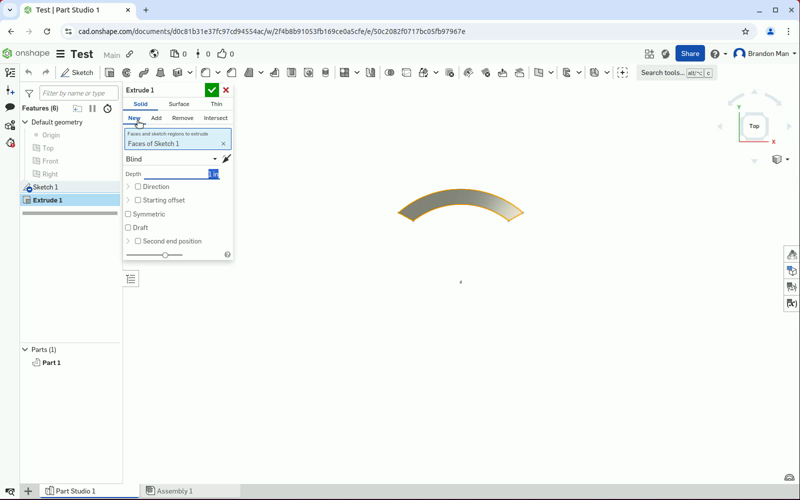
text(3.851)
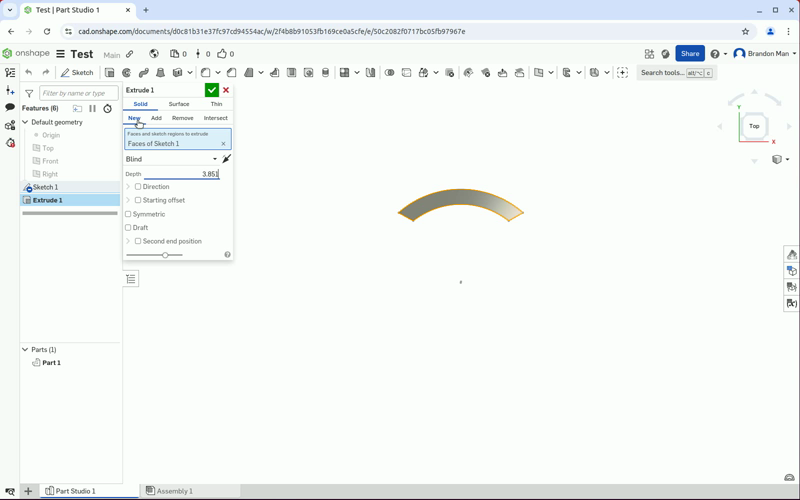
key(enter)
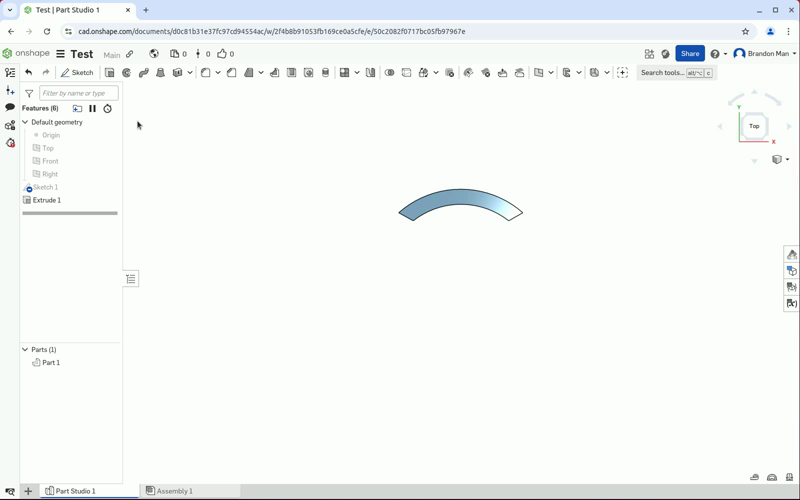
key(shift+h)
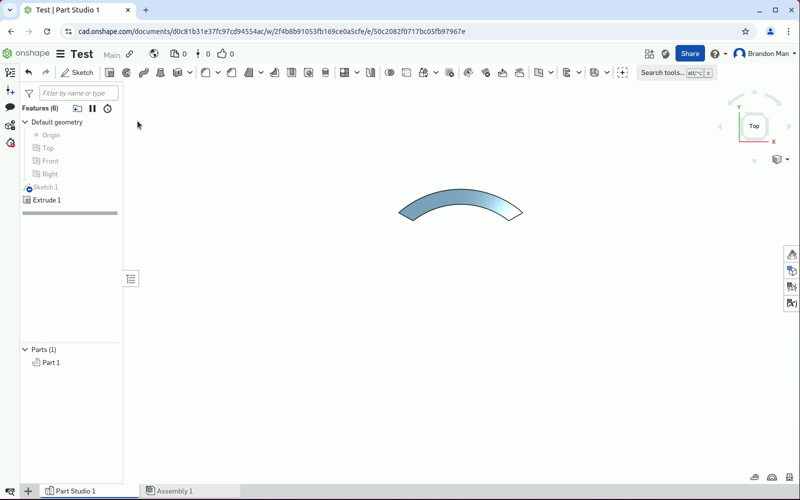
key(shift+h)
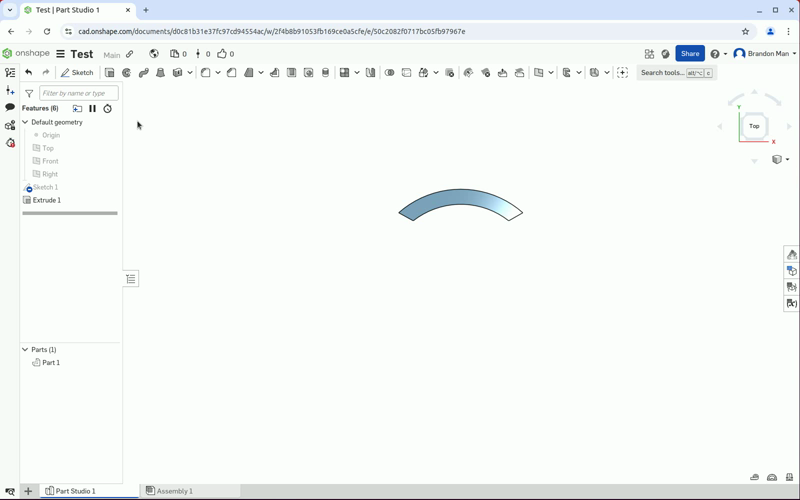
mouse_move(73, 189)
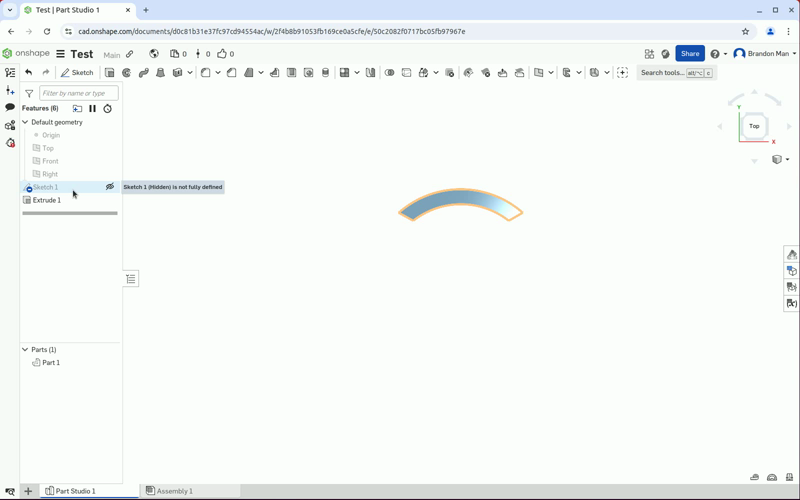
click(73, 189)
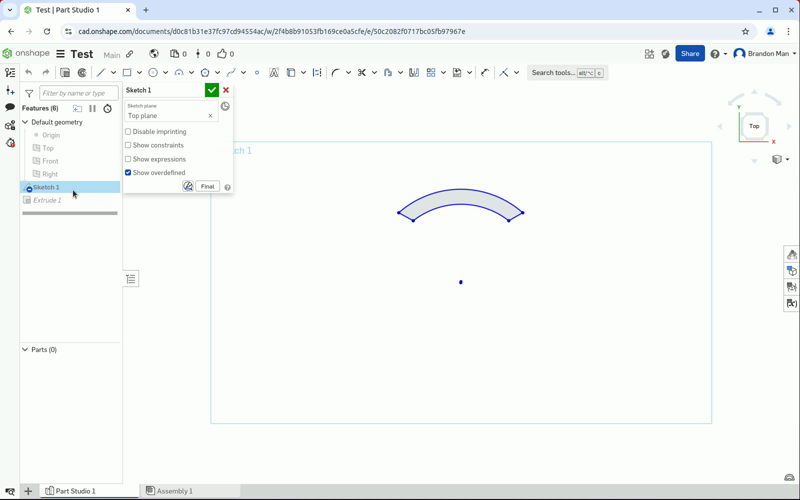
mouse_move(229, 92)
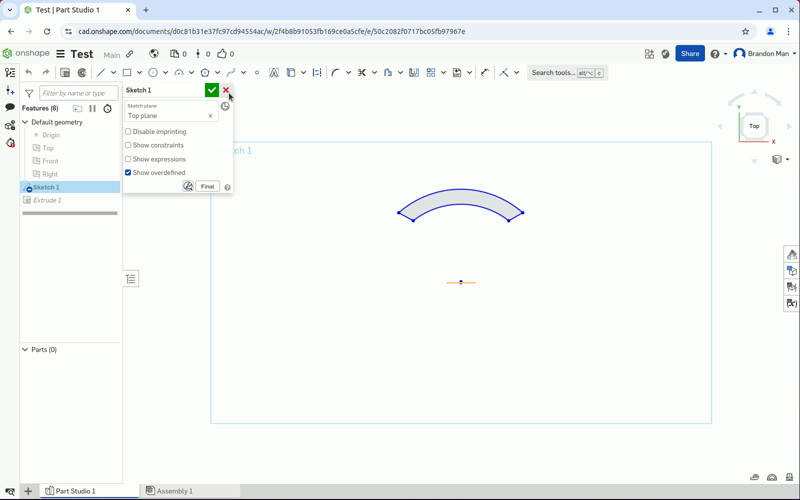
click(229, 92)
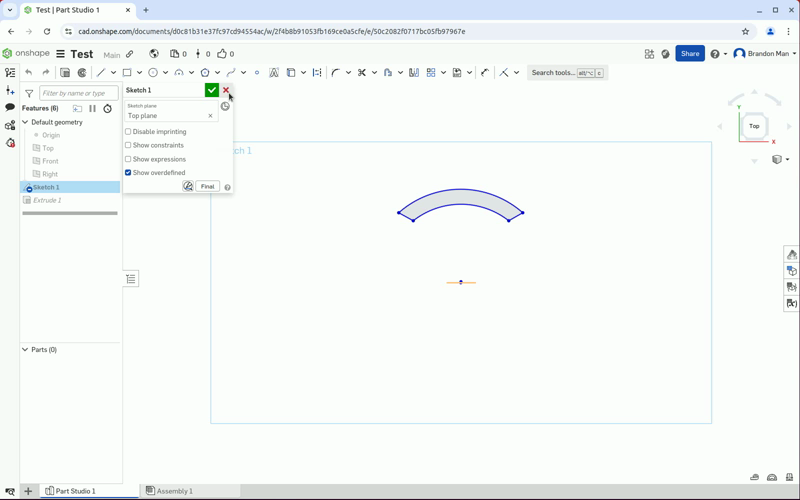
key(shift+s)
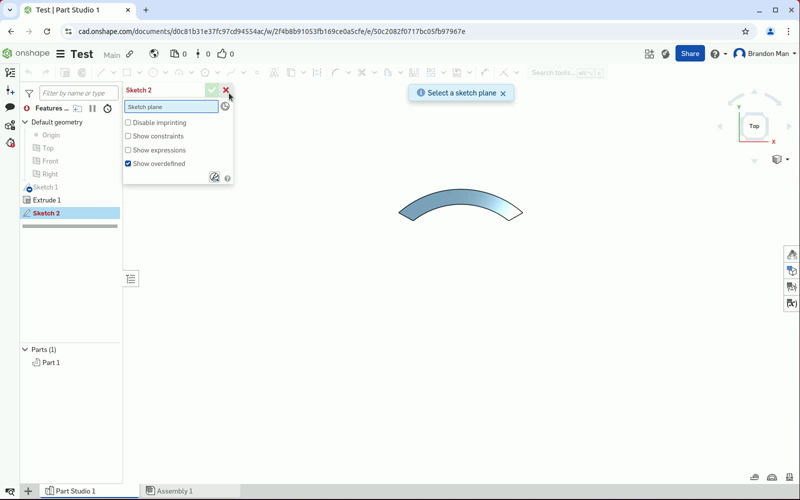
mouse_move(73, 150)
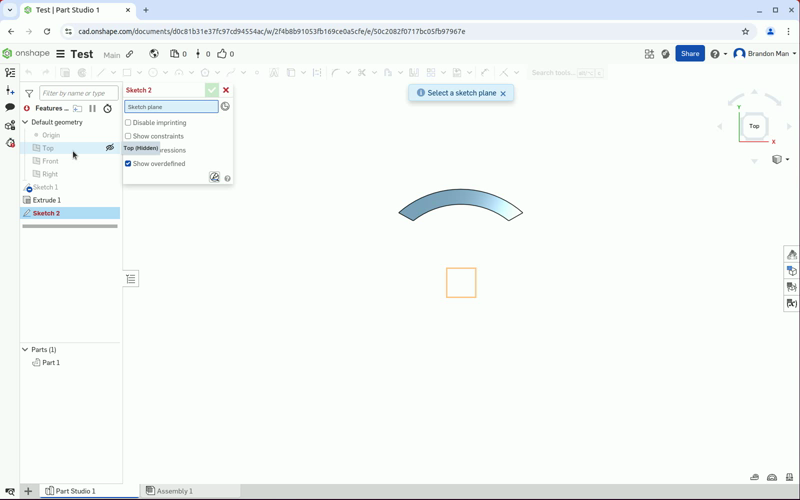
click(73, 150)
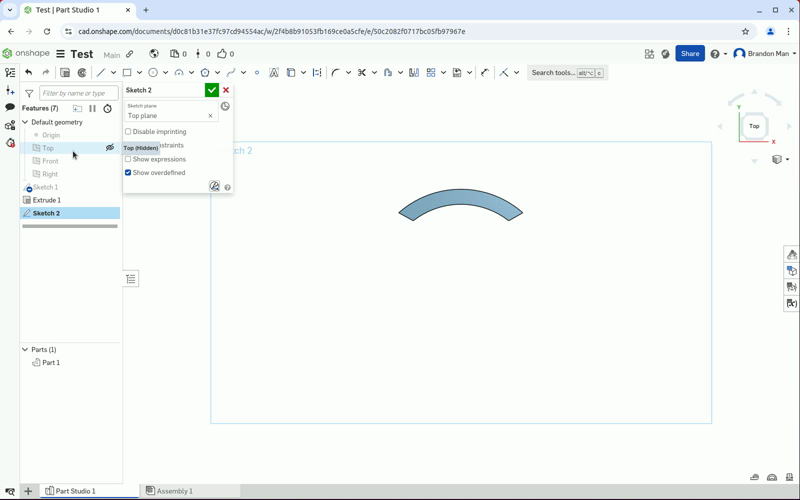
mouse_move(73, 352)
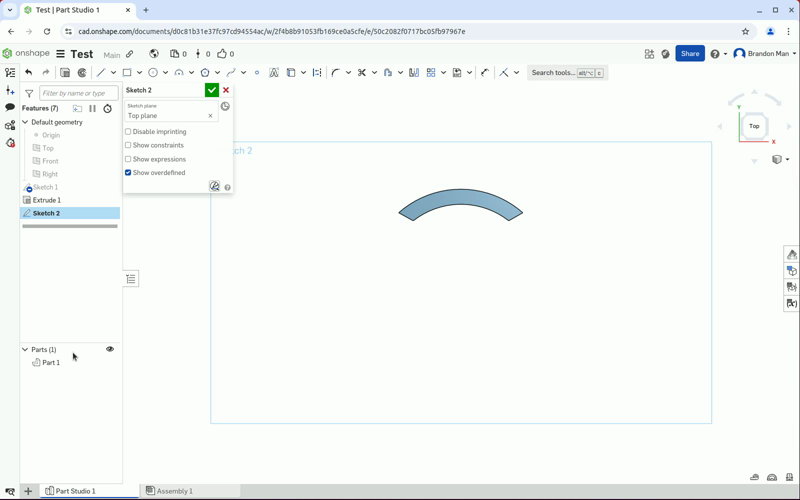
key(y)
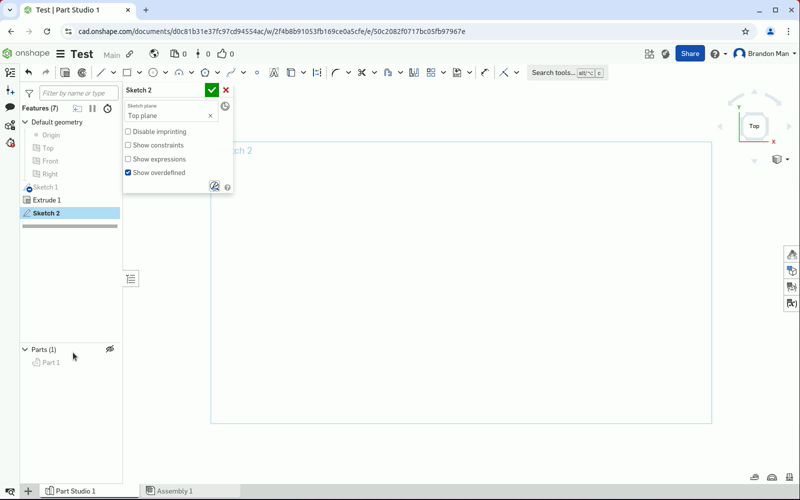
key(a)
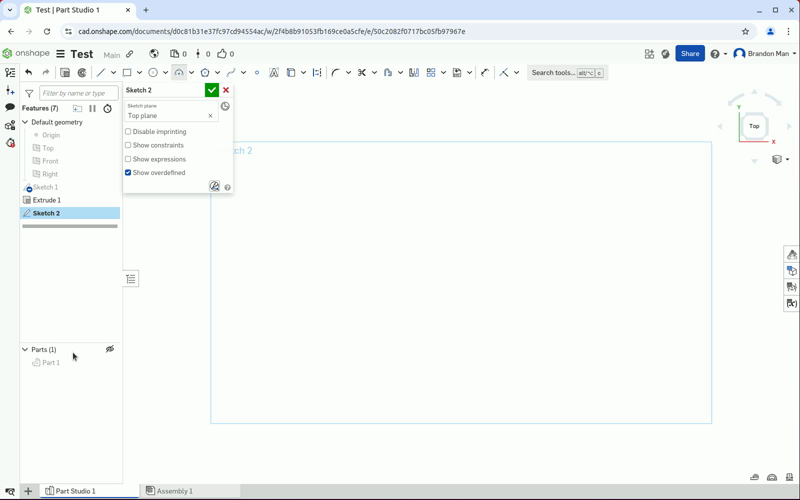
key_down(shift)
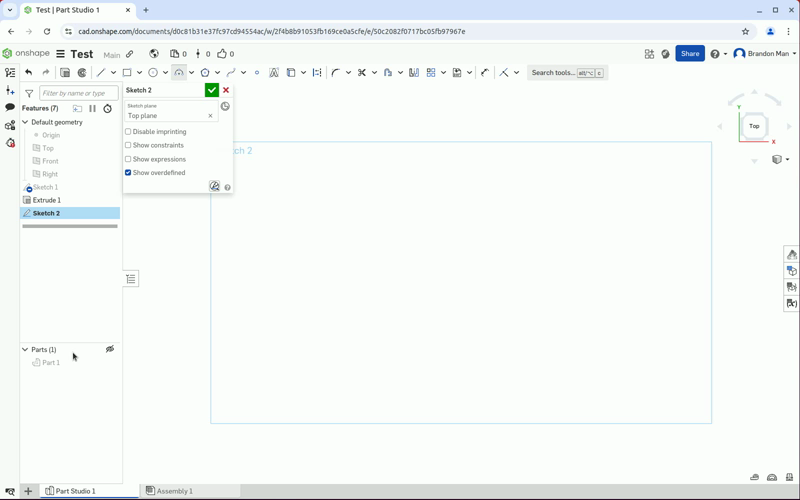
mouse_move(379, 234)
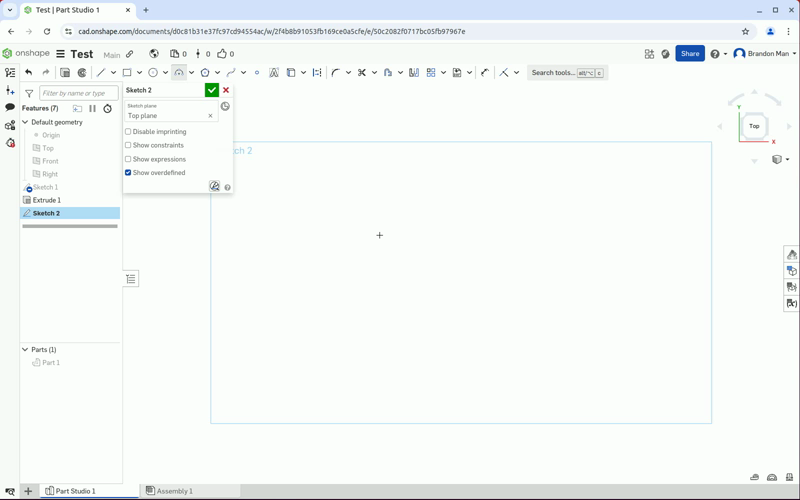
click(379, 234)
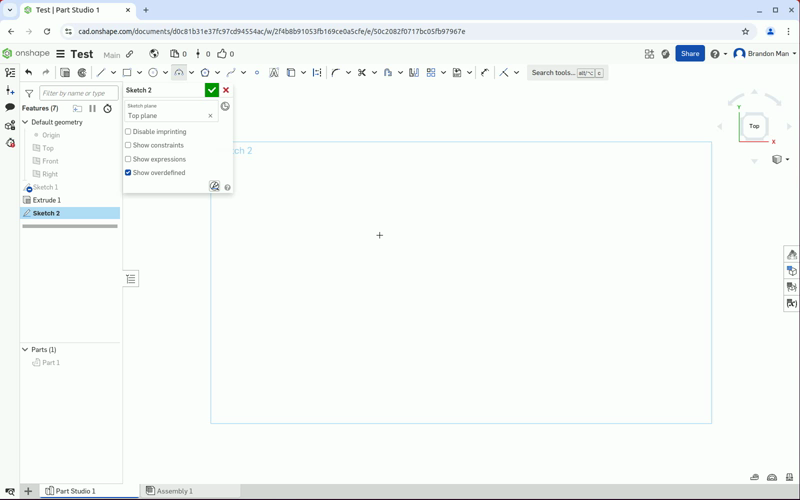
key_up(shift)
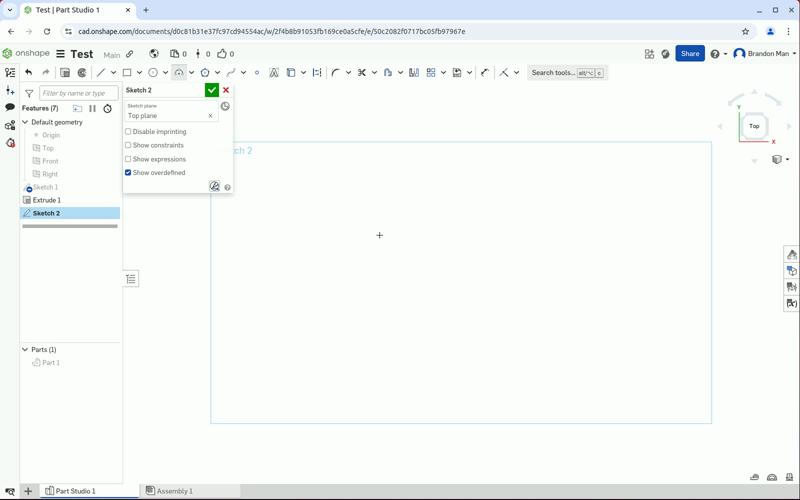
key_down(shift)
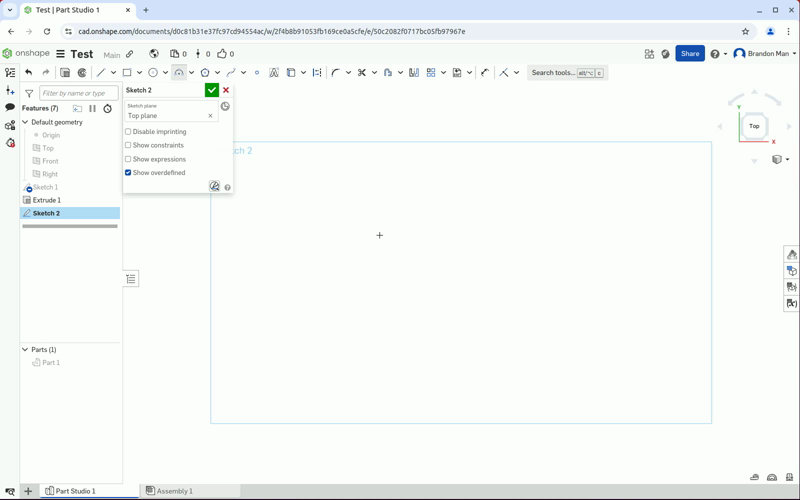
mouse_move(432, 372)
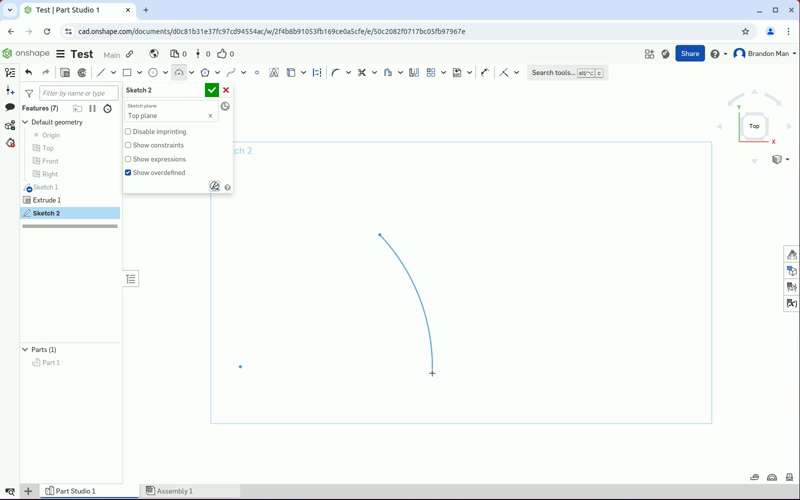
click(432, 372)
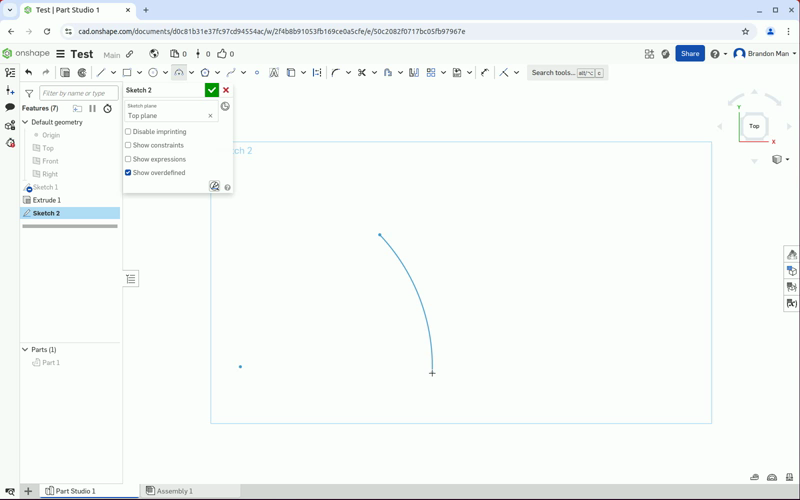
mouse_move(372, 316)
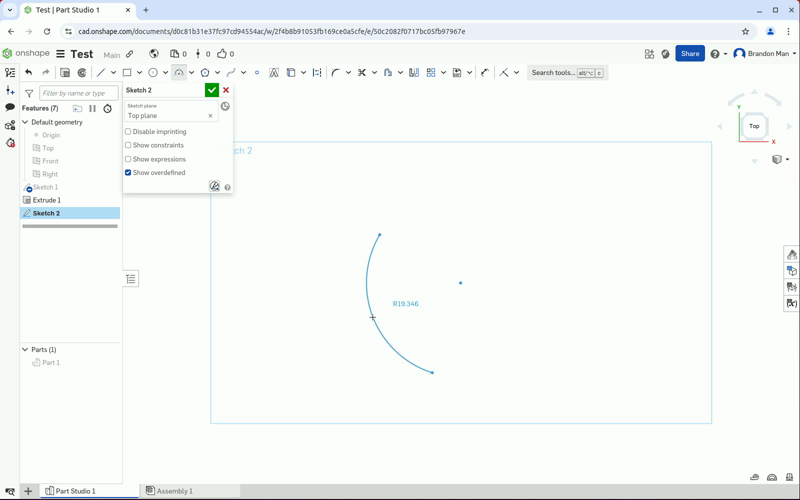
click(372, 316)
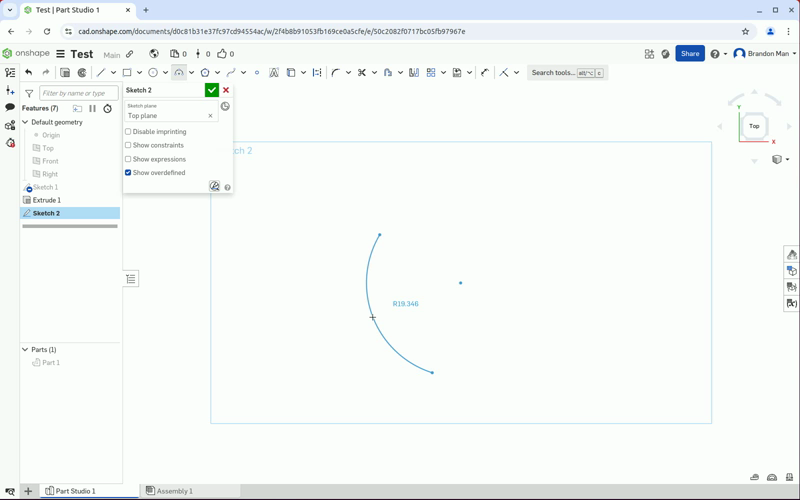
key_up(shift)
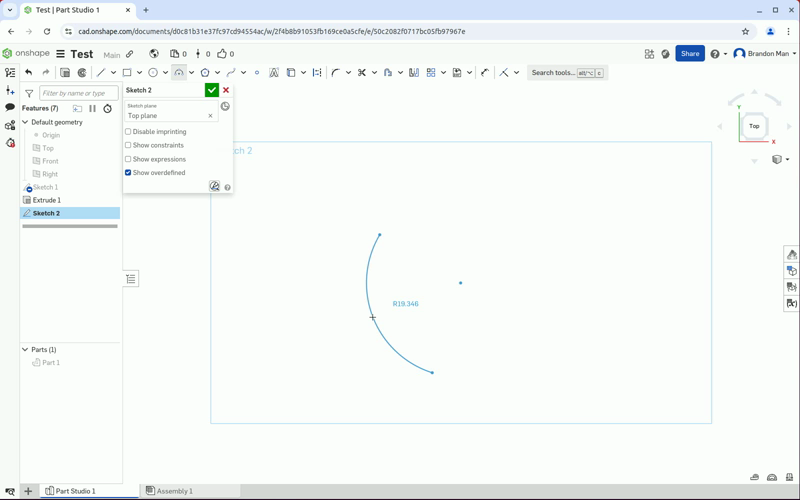
key(esc)
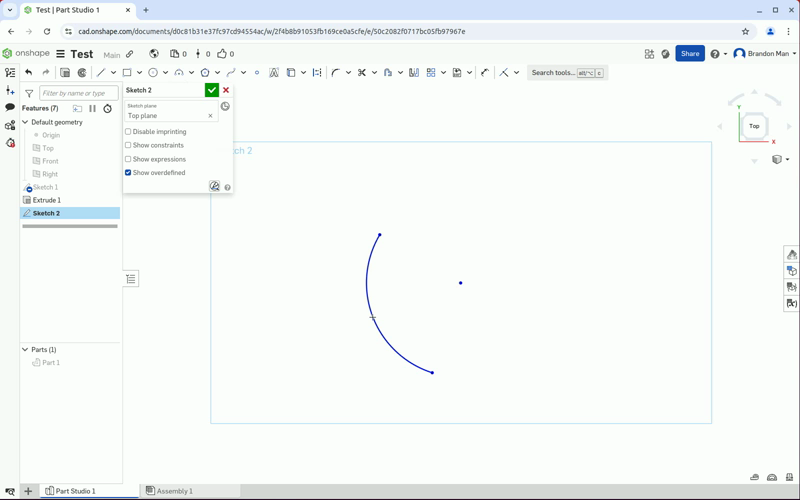
key(l)
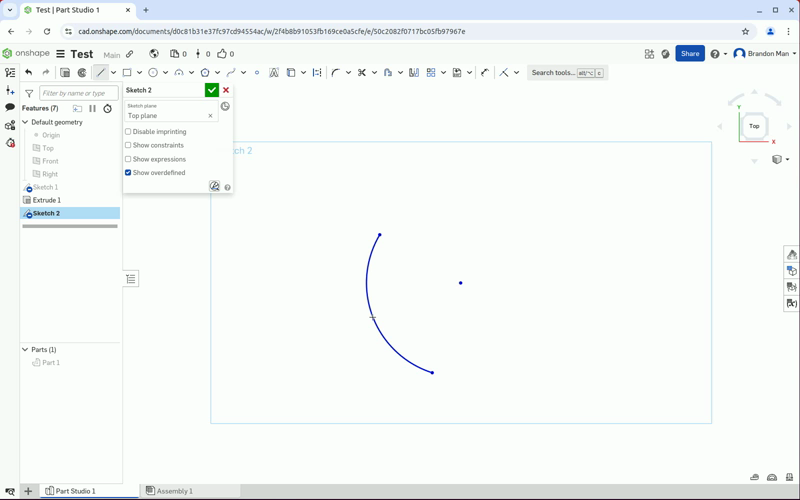
mouse_move(432, 372)
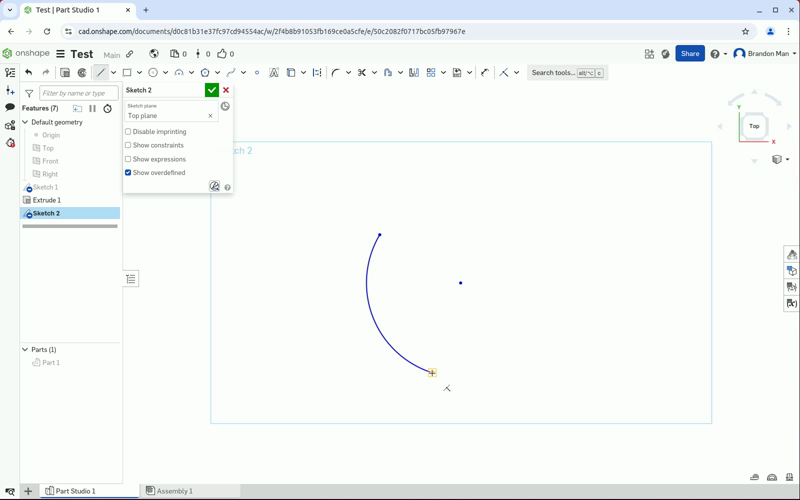
click(432, 372)
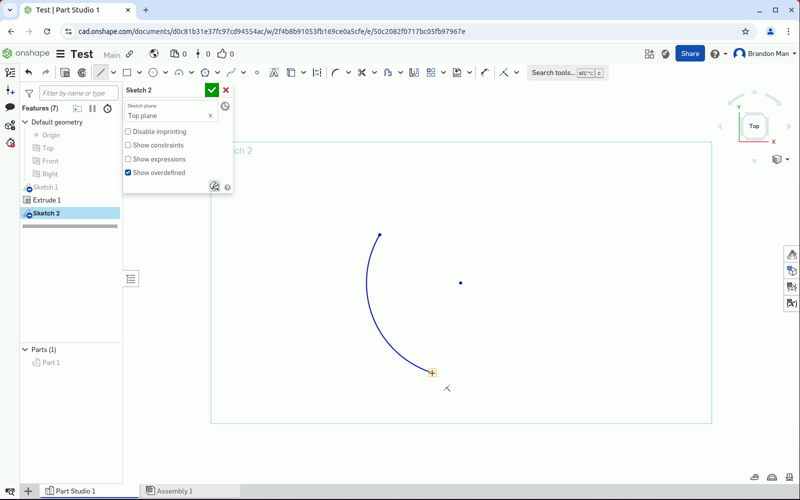
key_down(shift)
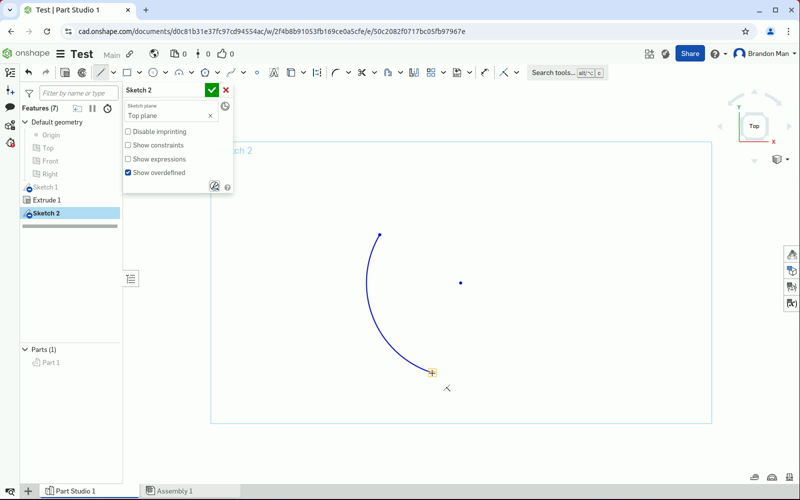
mouse_move(462, 372)
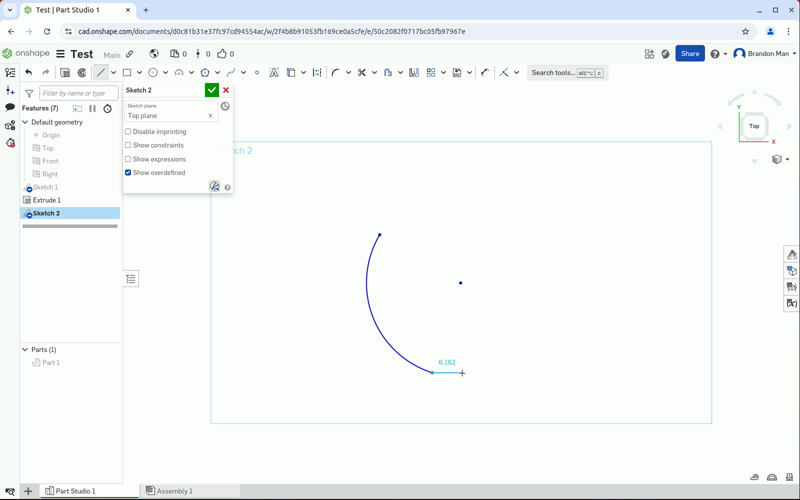
mouse_move(432, 357)
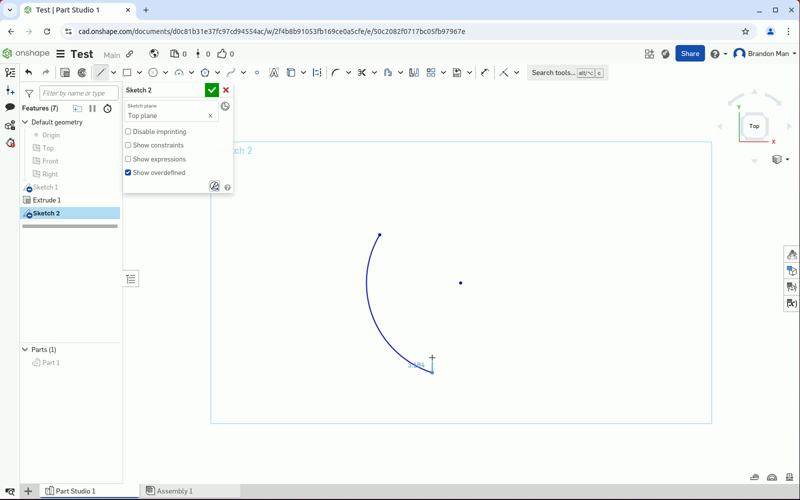
click(432, 357)
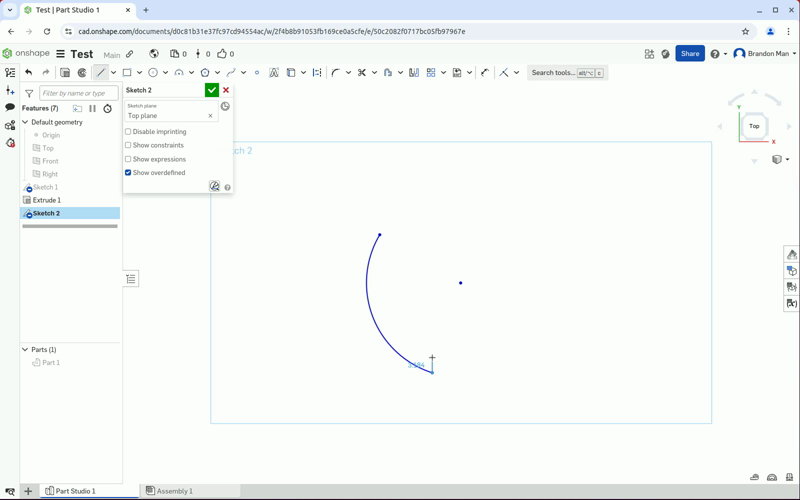
key_up(shift)
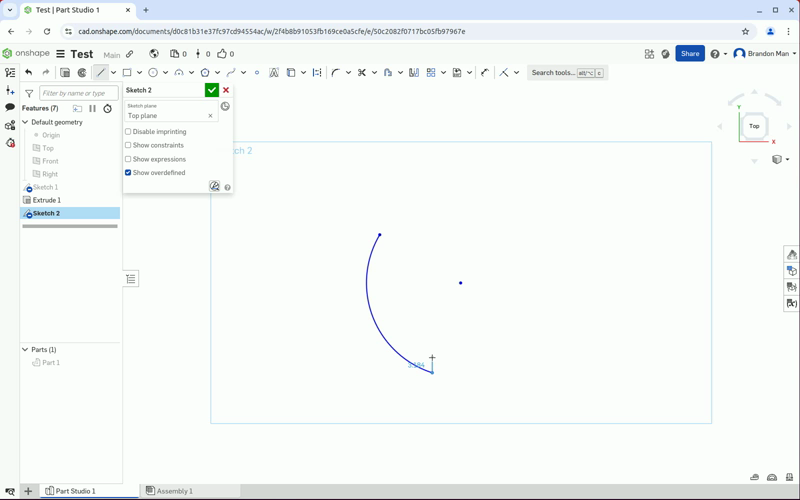
key(esc)
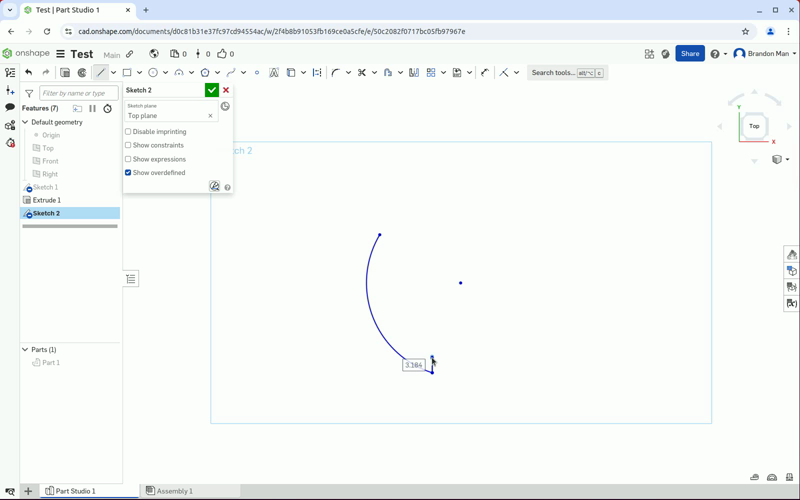
key(a)
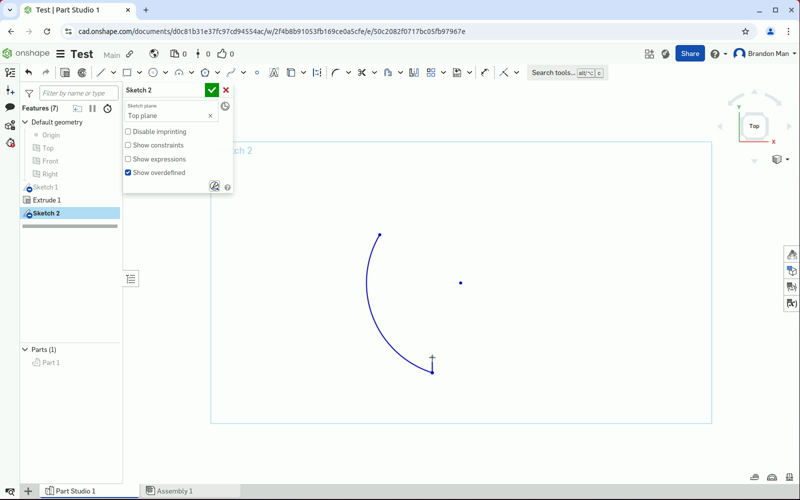
mouse_move(432, 357)
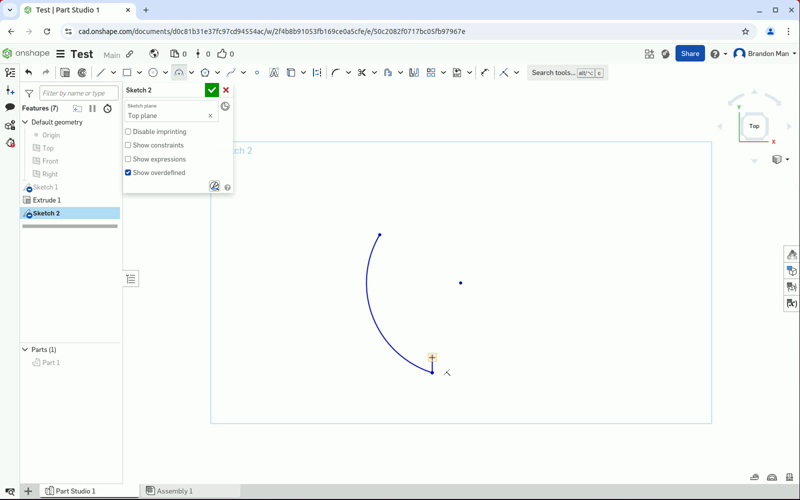
click(432, 357)
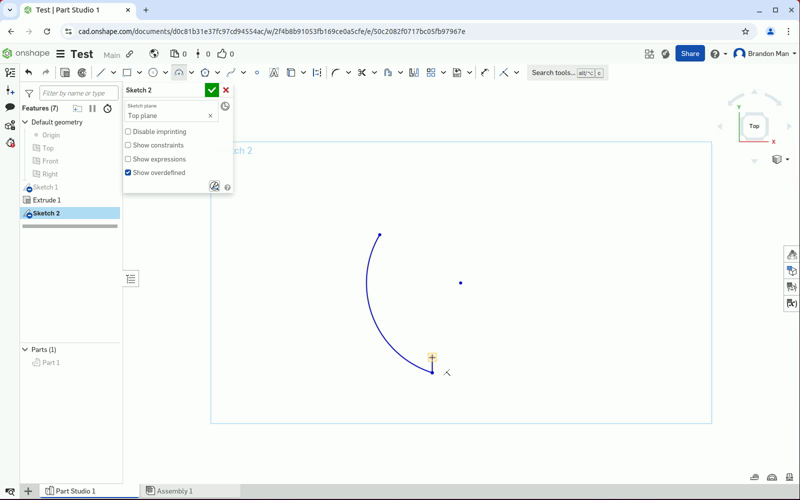
key_down(shift)
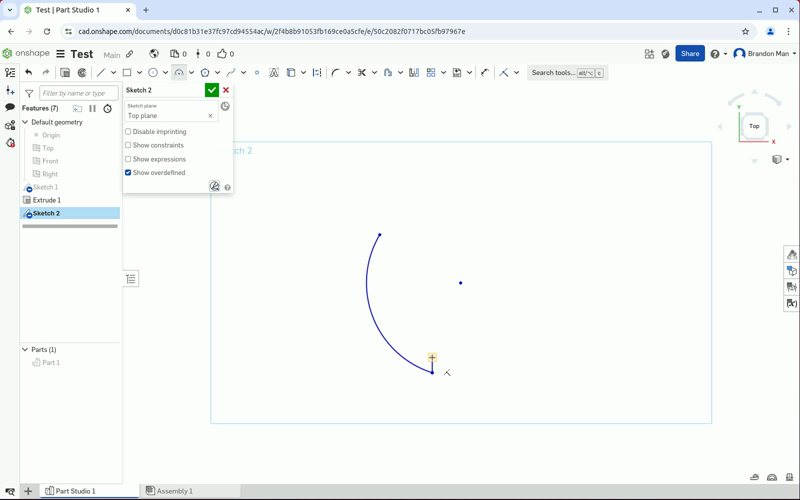
mouse_move(392, 242)
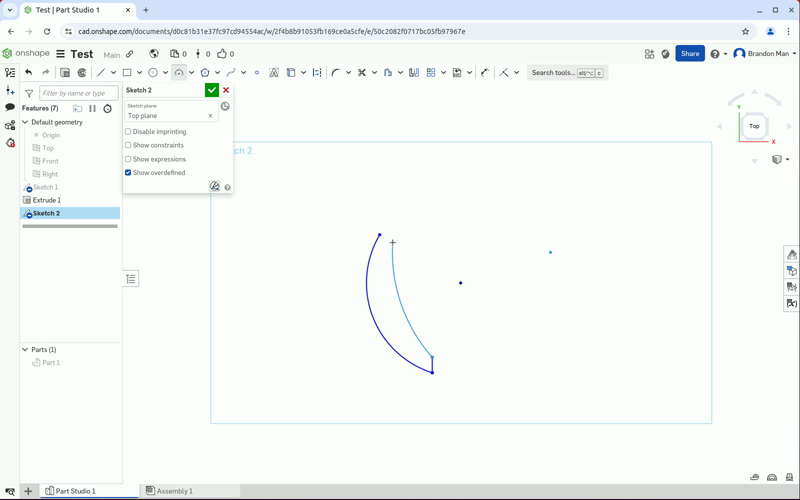
click(392, 242)
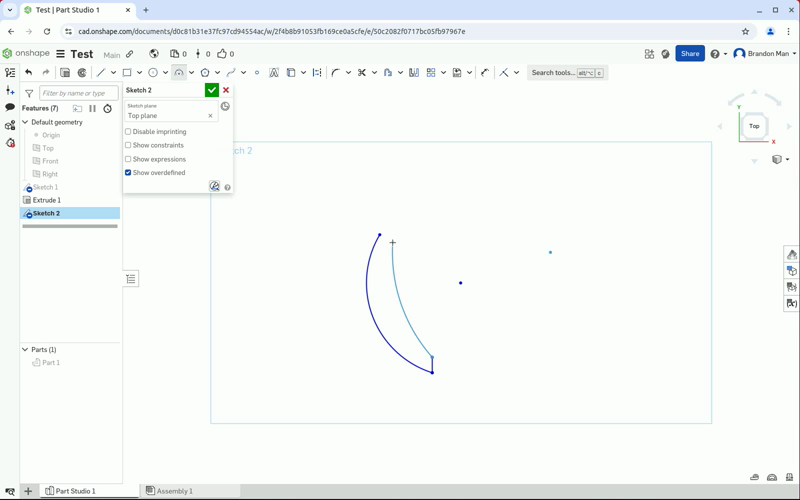
mouse_move(385, 308)
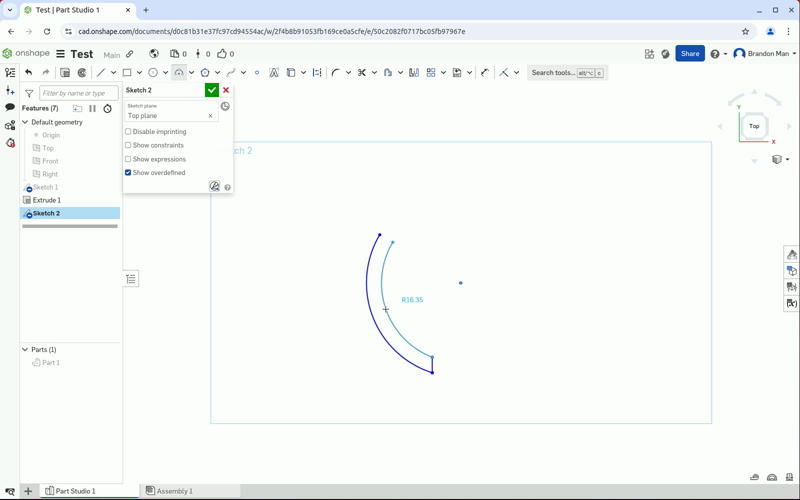
click(385, 308)
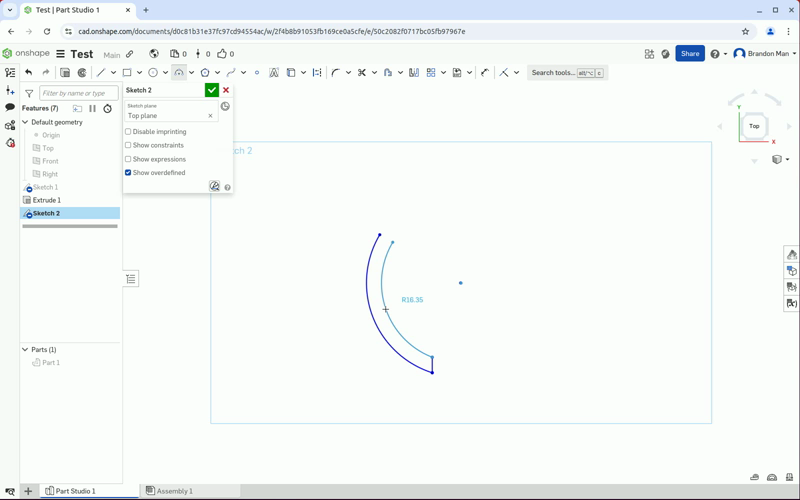
key_up(shift)
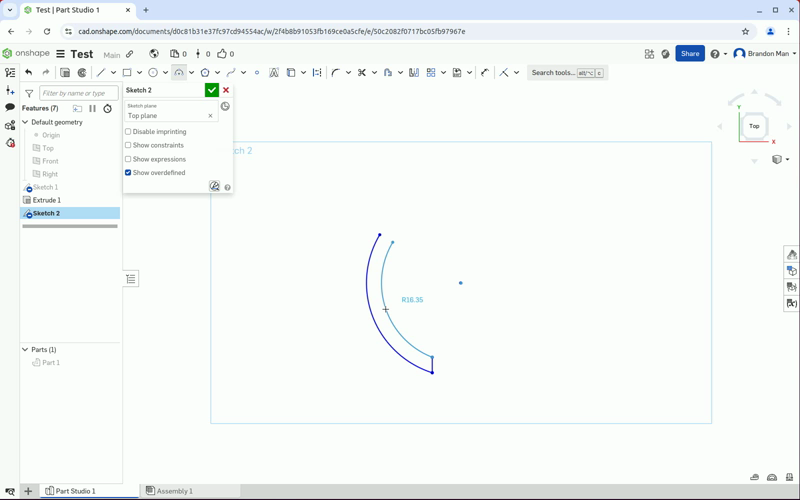
key(esc)
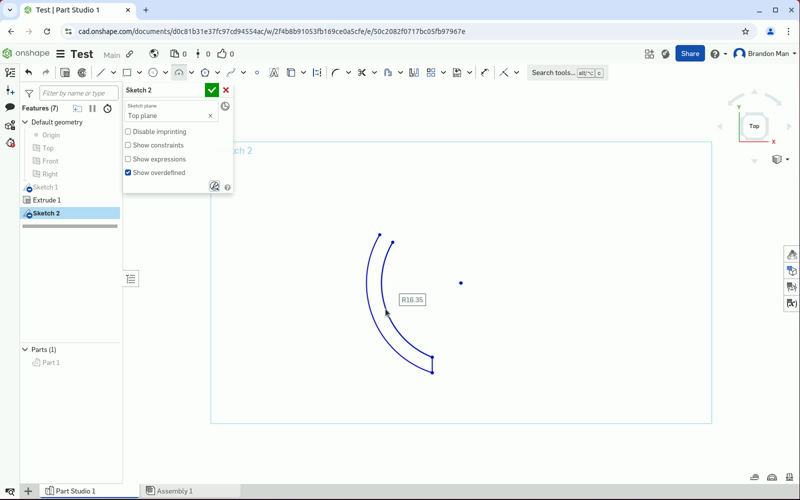
key(l)
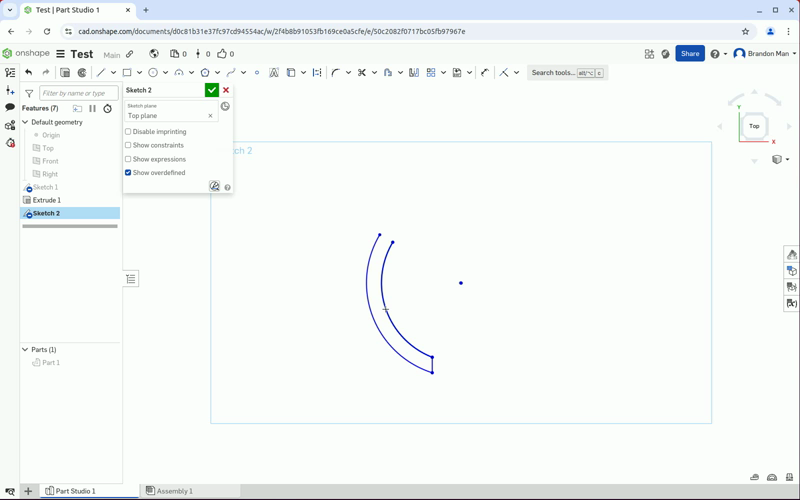
mouse_move(392, 242)
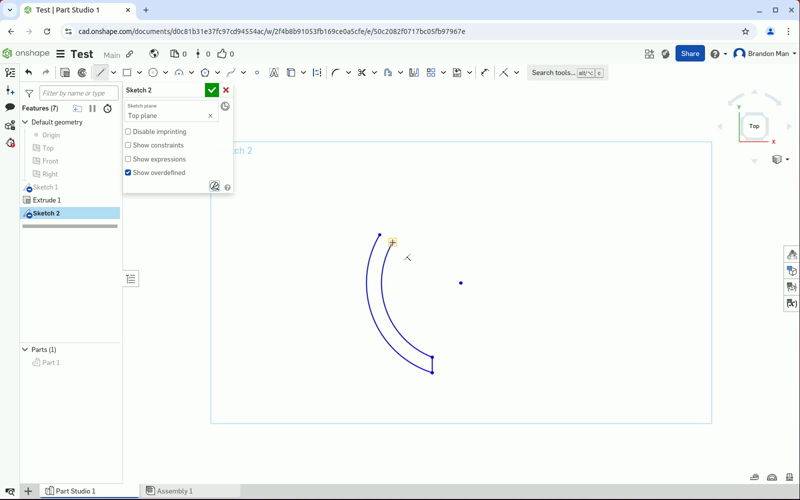
click(392, 242)
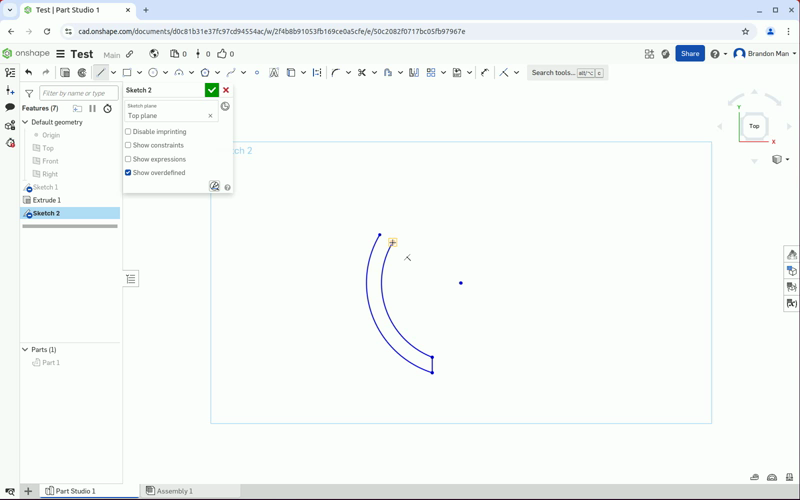
mouse_move(422, 242)
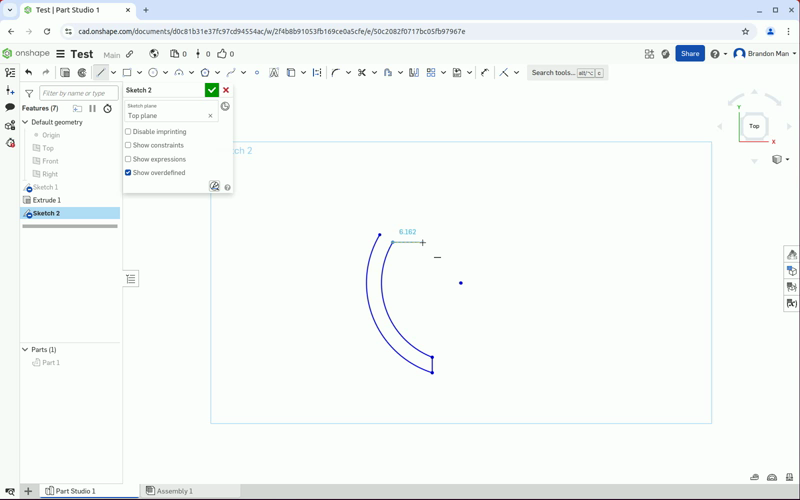
key_down(shift)
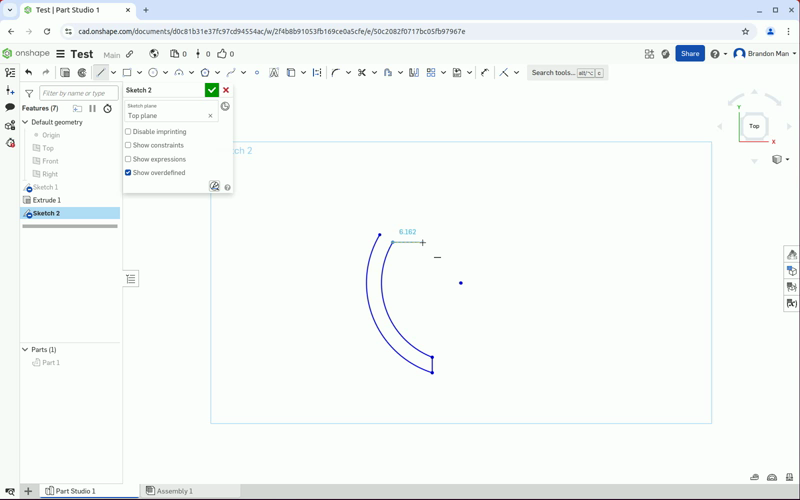
mouse_move(379, 234)
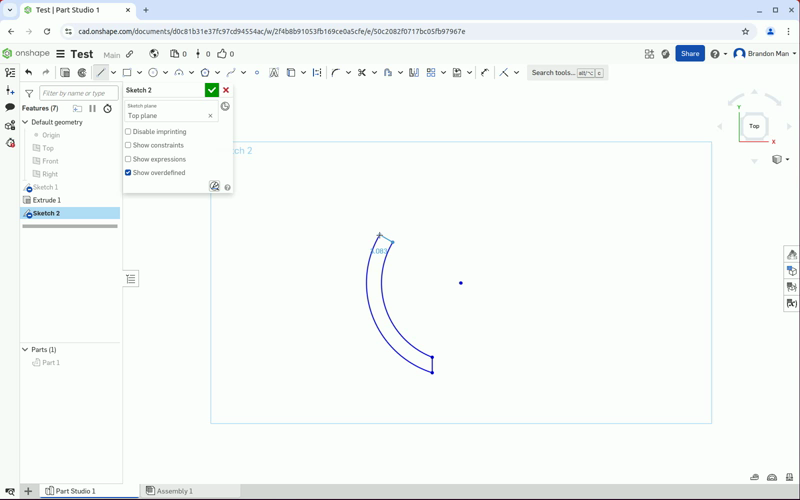
key_up(shift)
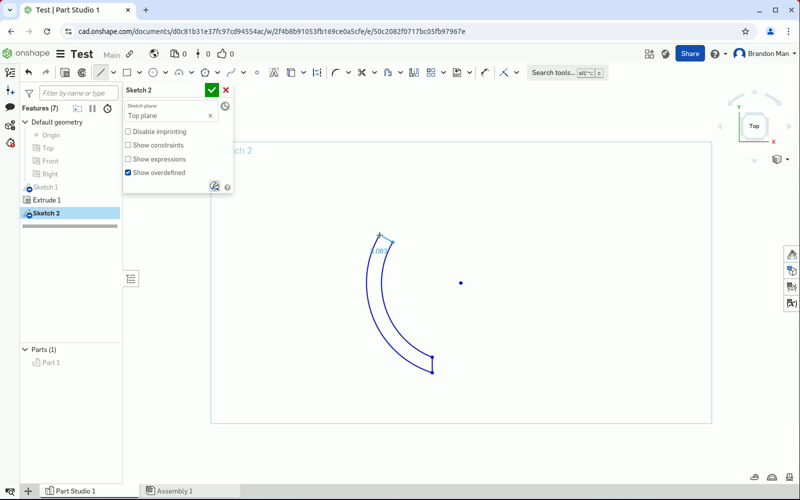
click(379, 234)
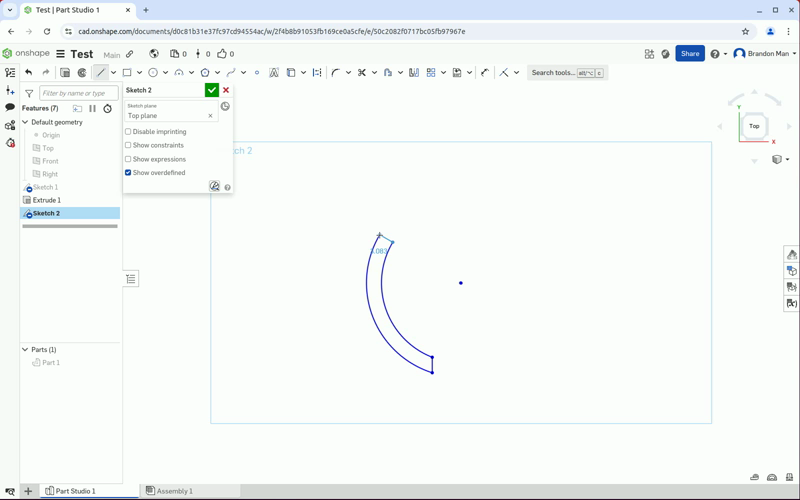
key(esc)
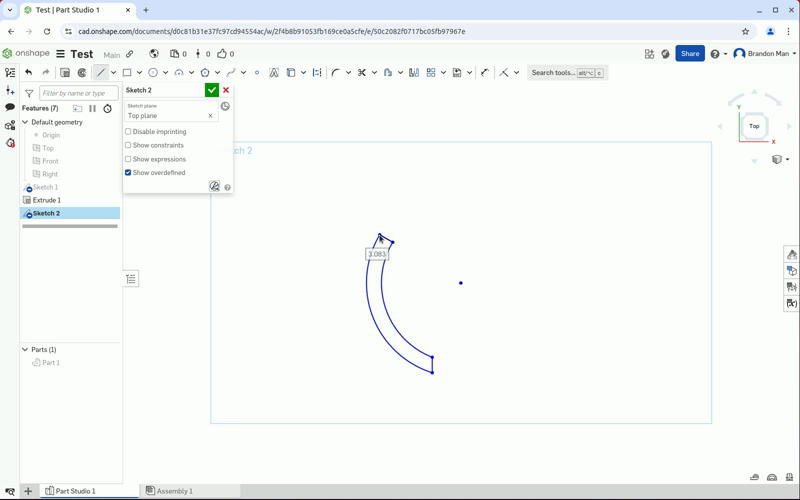
mouse_move(376, 310)
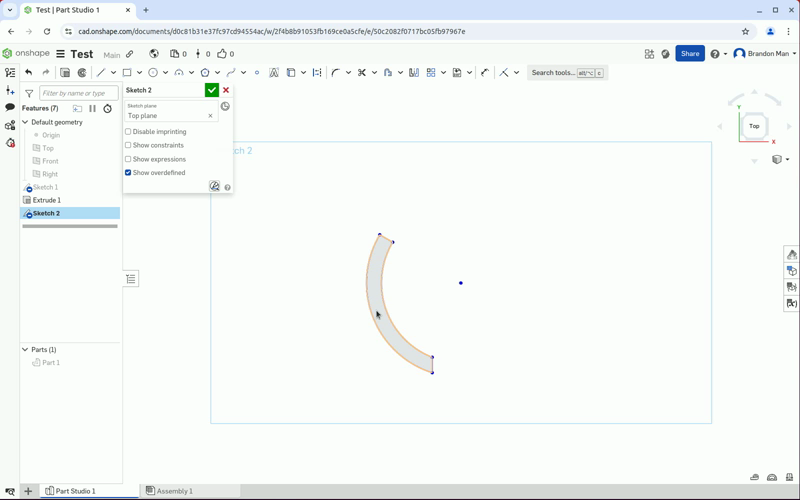
click(376, 310)
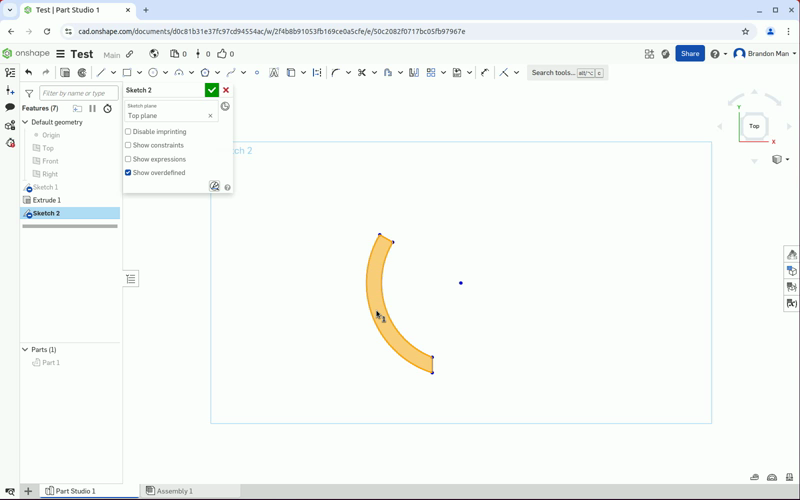
mouse_move(73, 352)
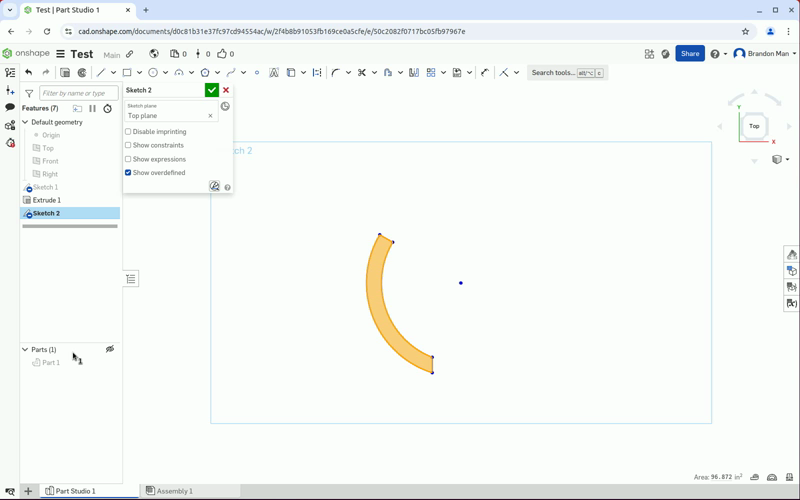
key(shift+y)
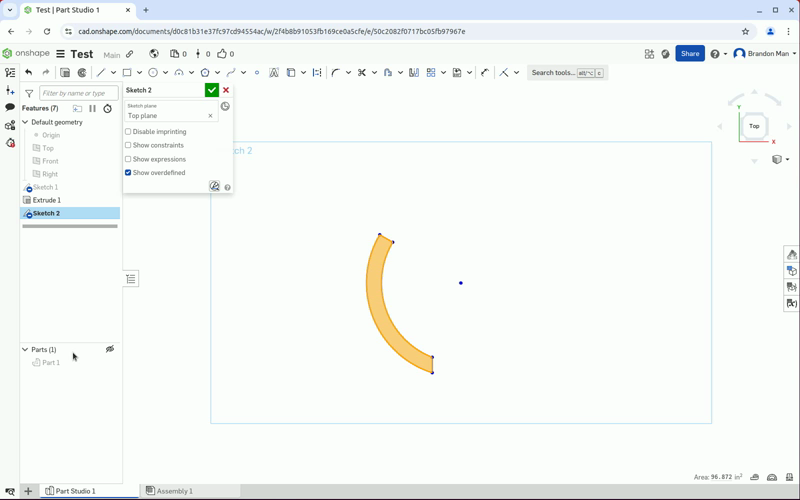
key(shift+e)
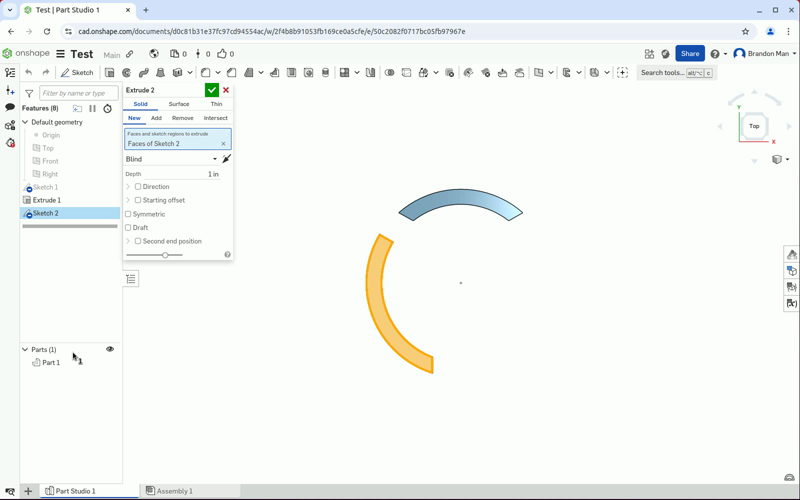
mouse_move(143, 106)
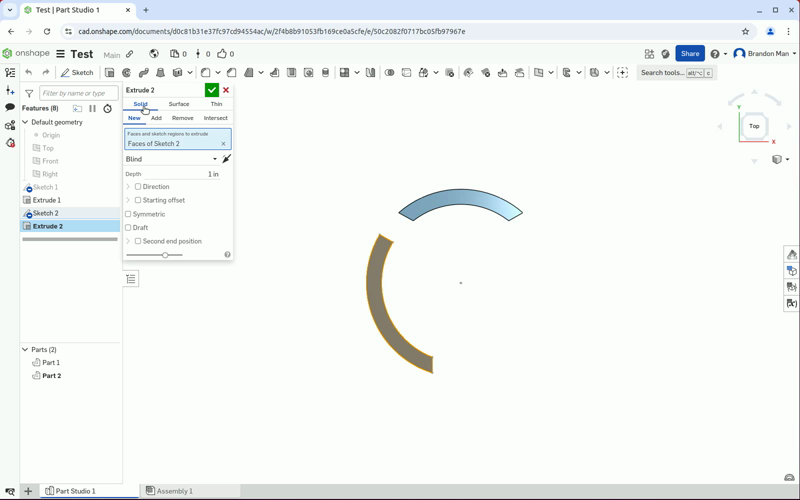
click(143, 106)
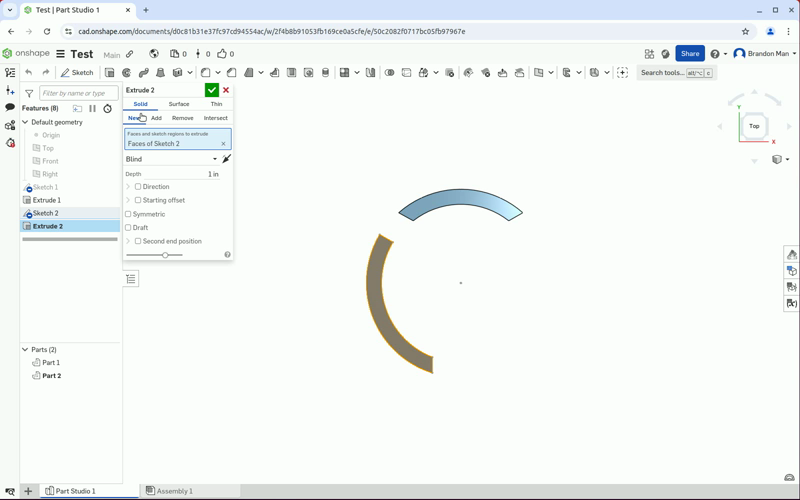
mouse_move(137, 120)
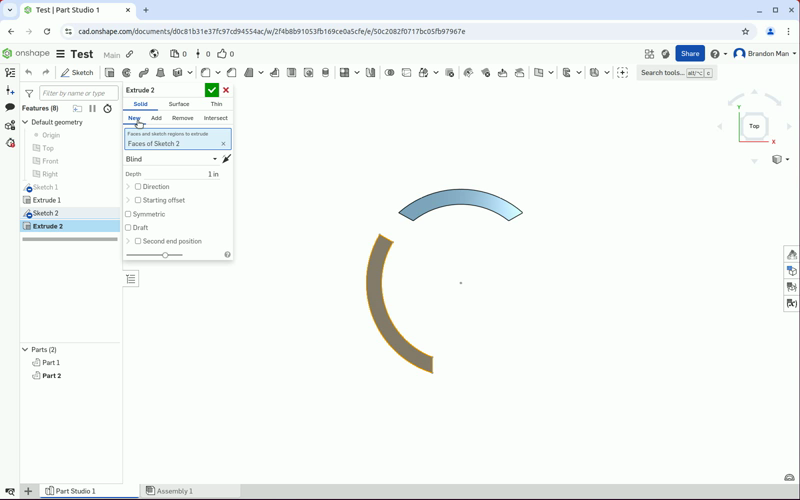
click(137, 120)
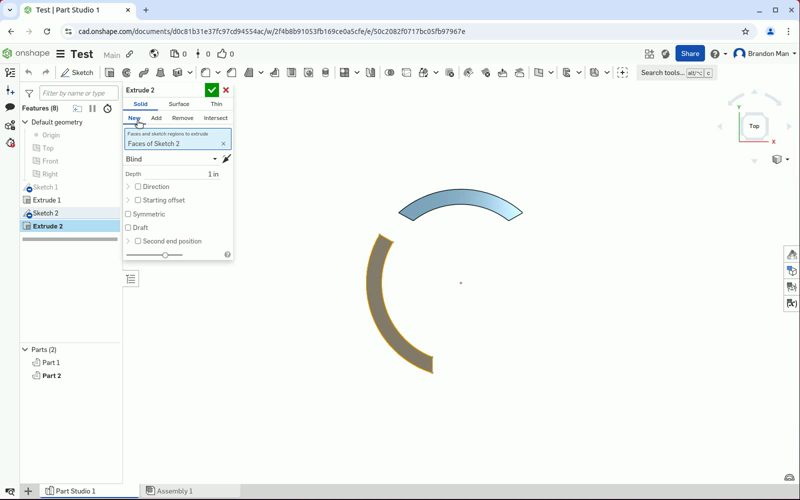
key(tab, 4)
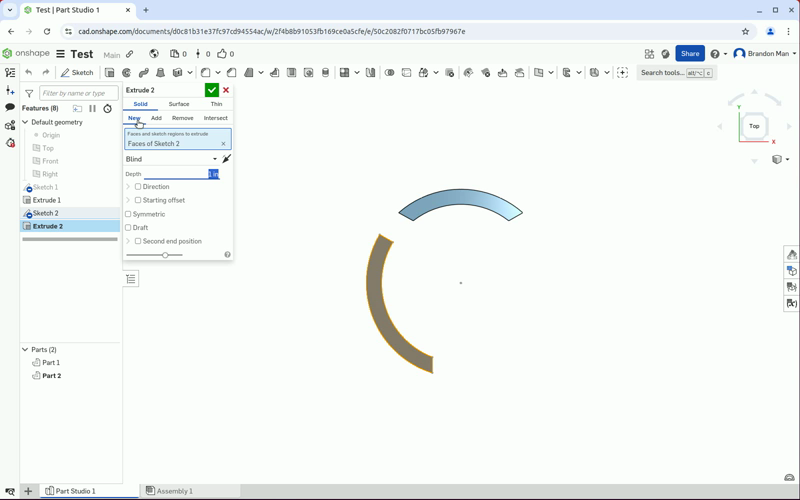
text(3.851)
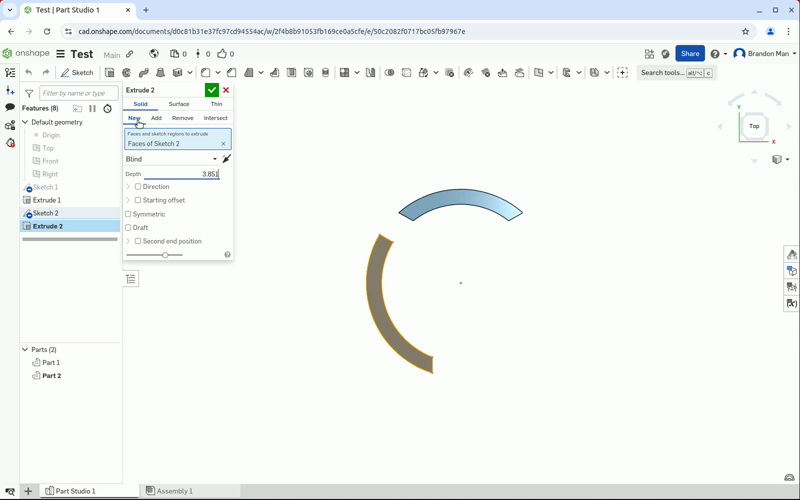
key(enter)
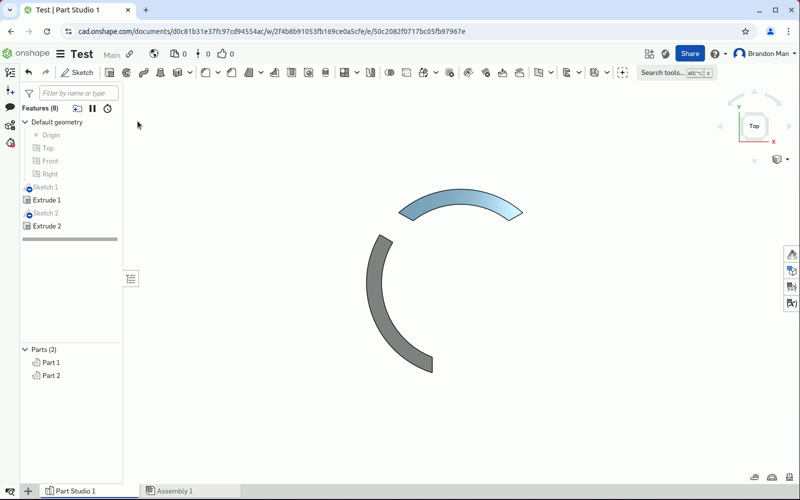
key(shift+h)
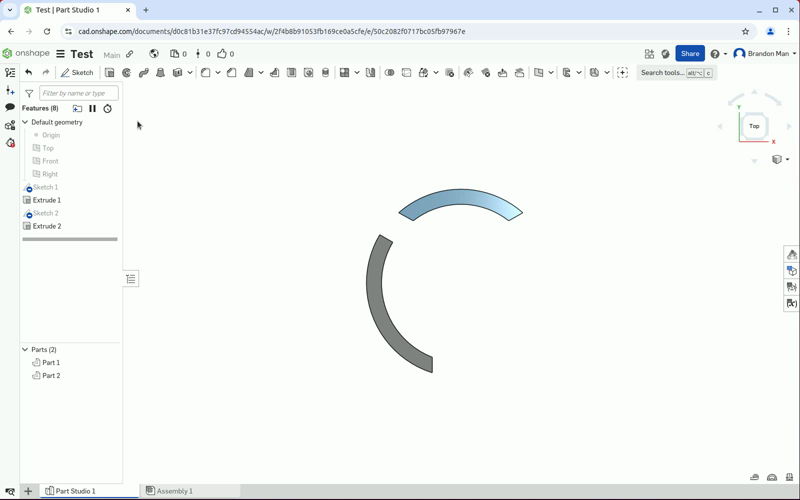
key(shift+h)
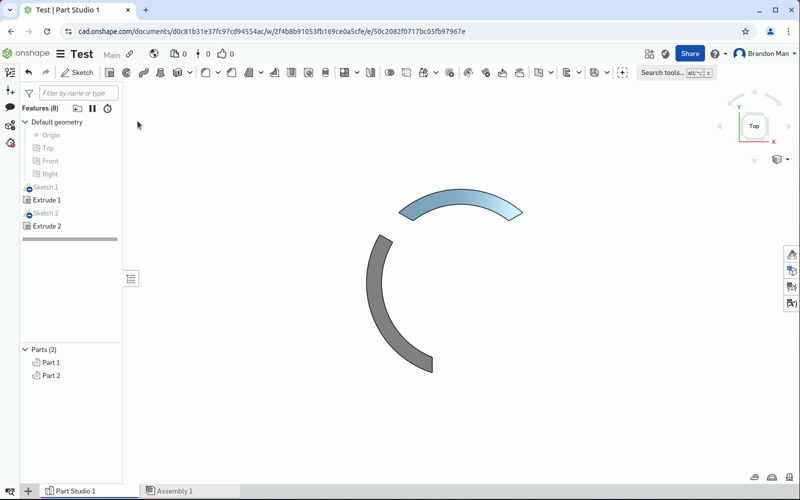
mouse_move(73, 189)
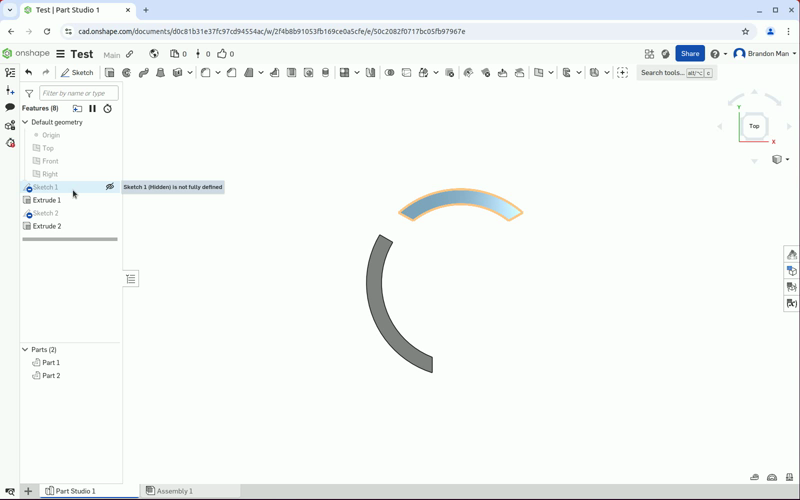
click(73, 189)
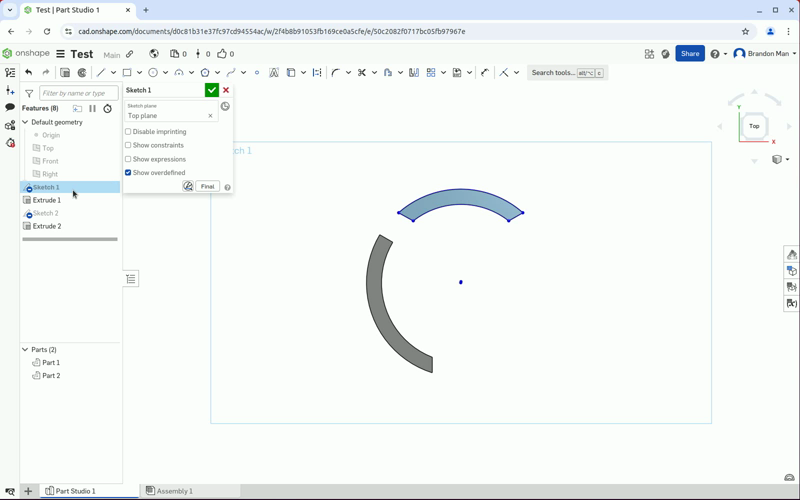
mouse_move(229, 92)
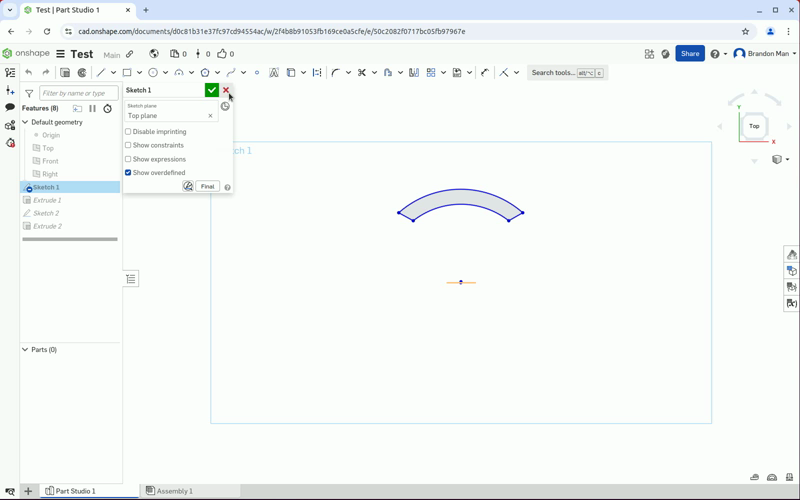
click(229, 92)
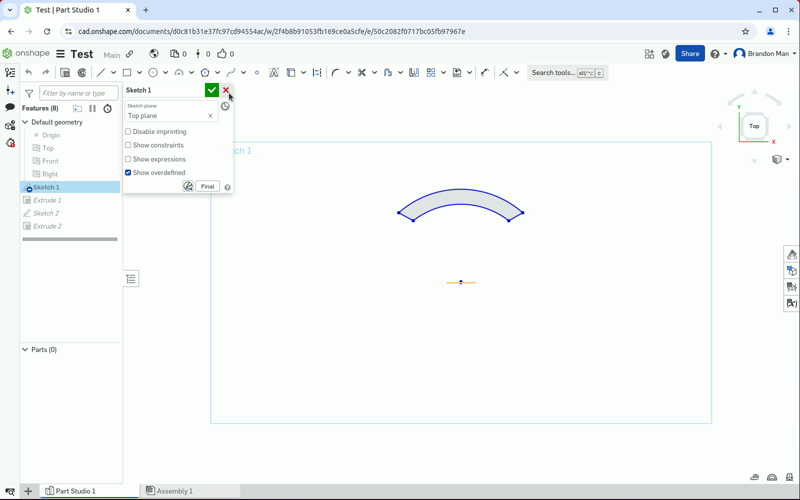
key(shift+s)
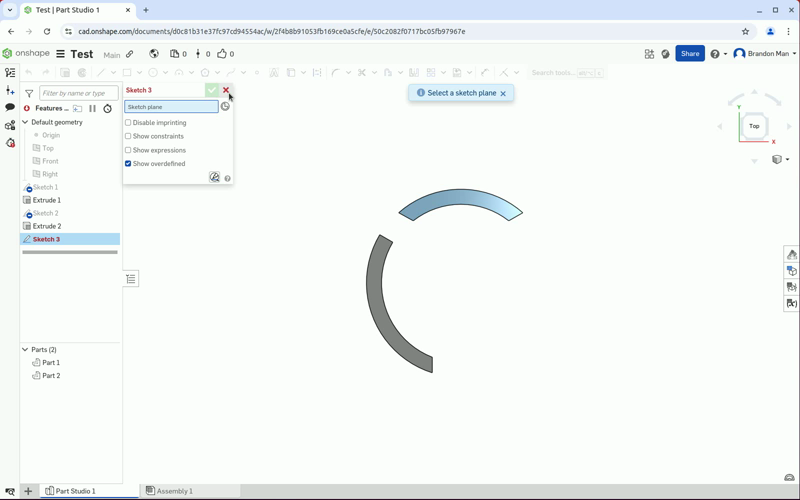
mouse_move(73, 150)
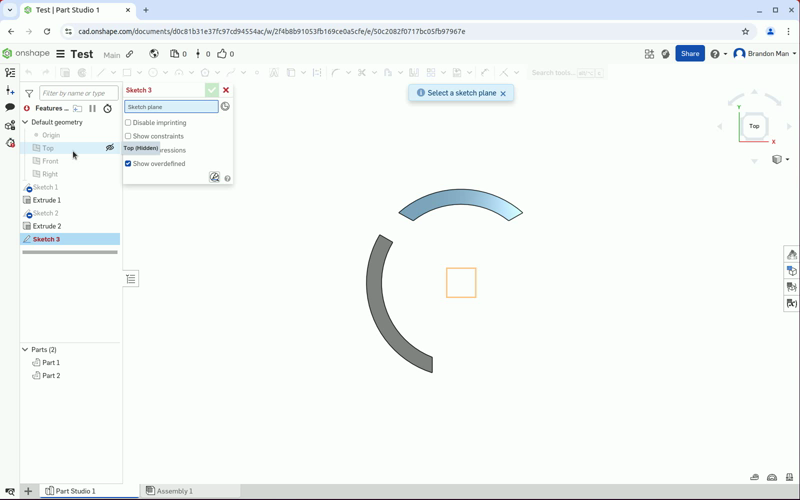
click(73, 150)
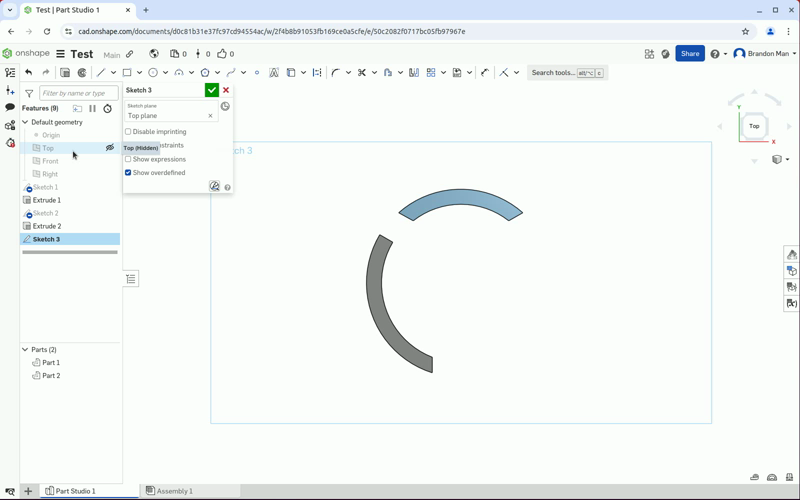
mouse_move(73, 352)
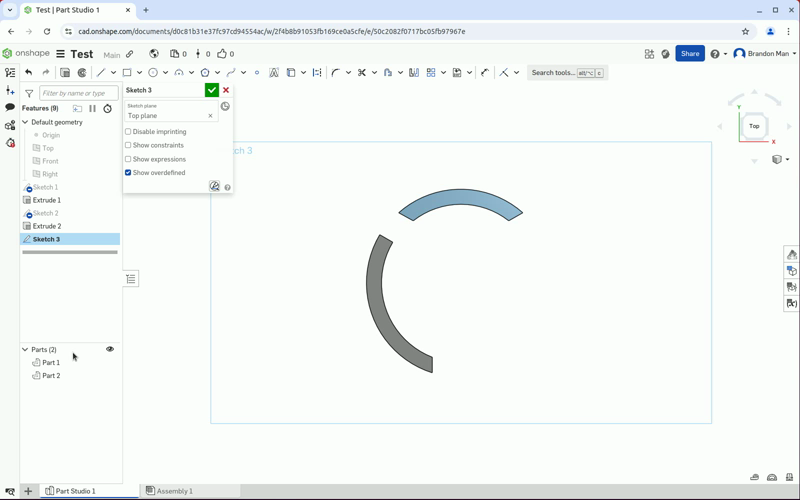
key(y)
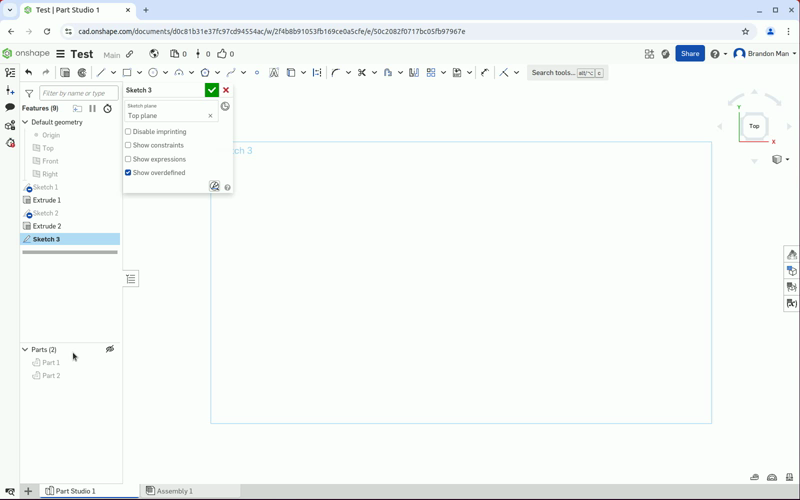
key(a)
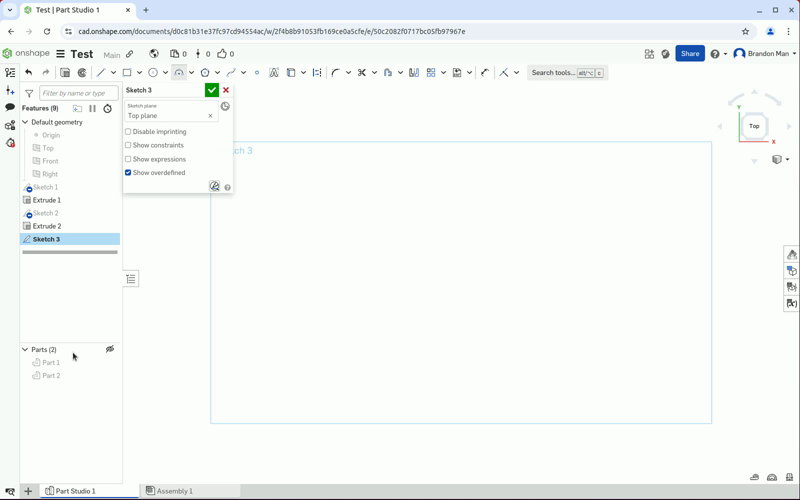
key_down(shift)
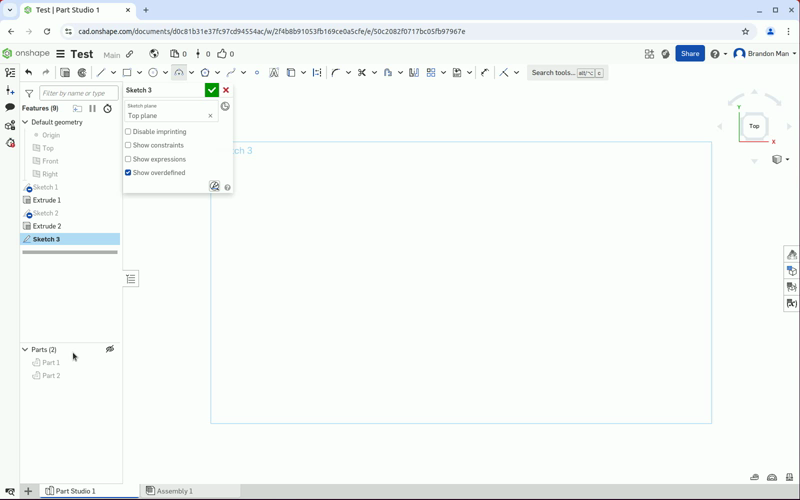
mouse_move(489, 373)
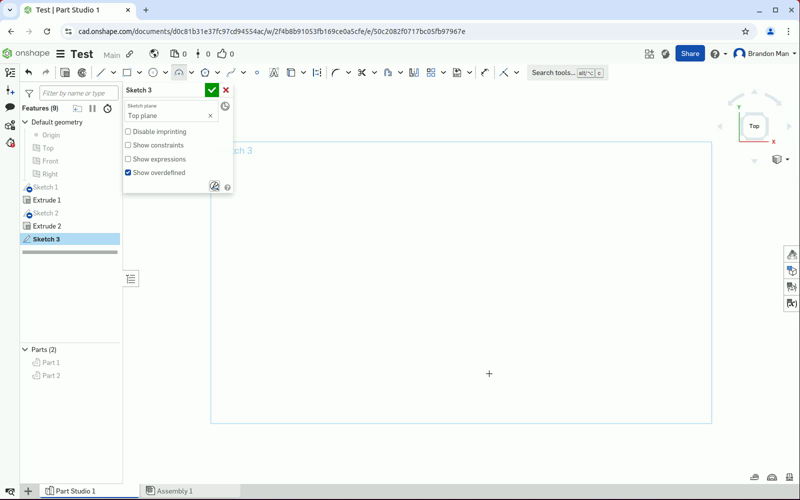
click(489, 373)
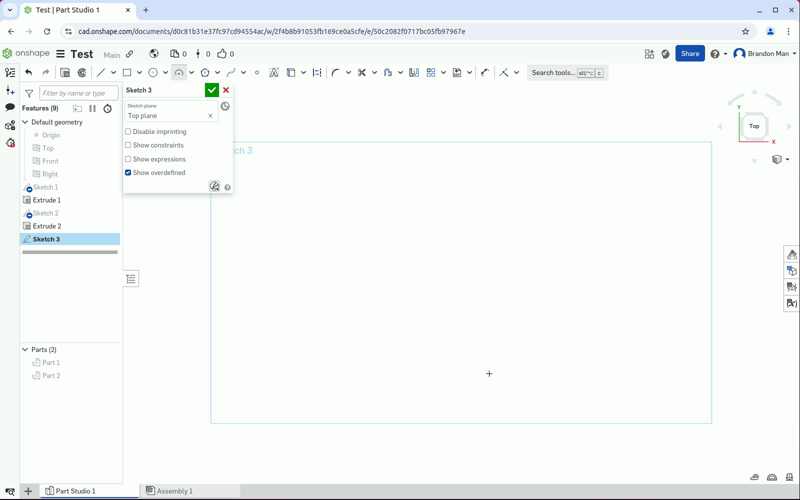
key_up(shift)
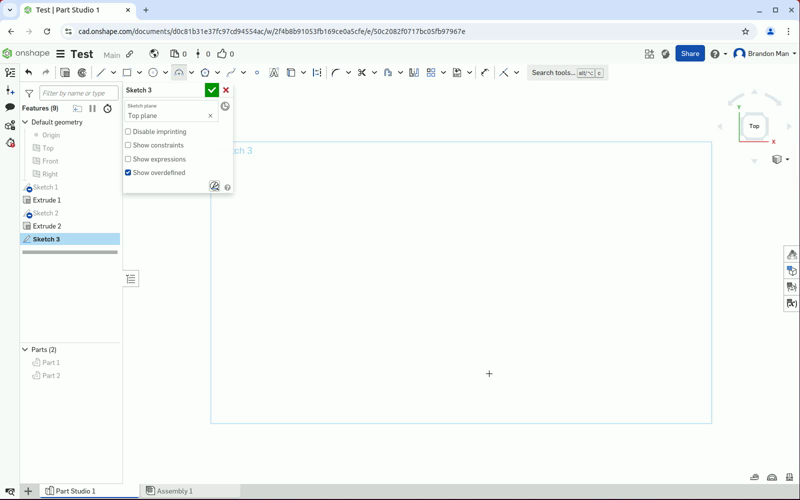
key_down(shift)
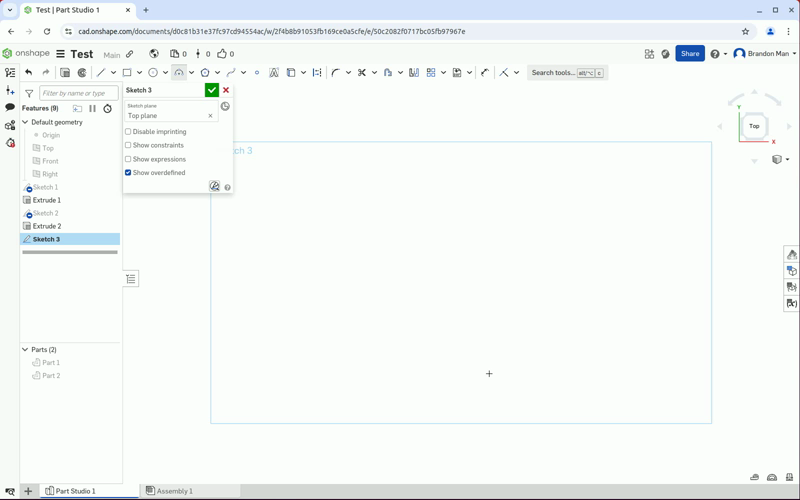
mouse_move(541, 235)
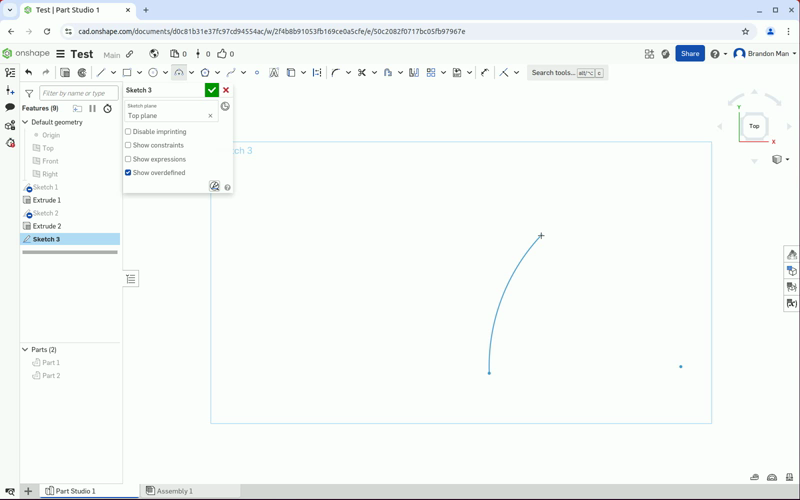
click(541, 235)
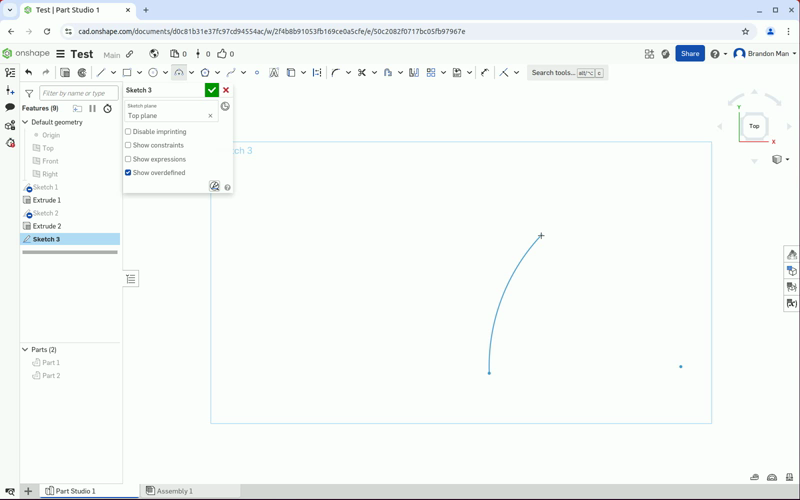
mouse_move(548, 316)
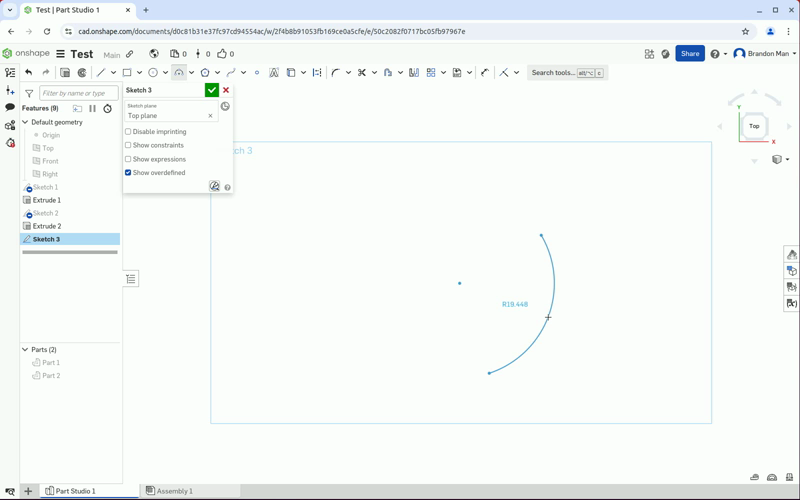
click(548, 316)
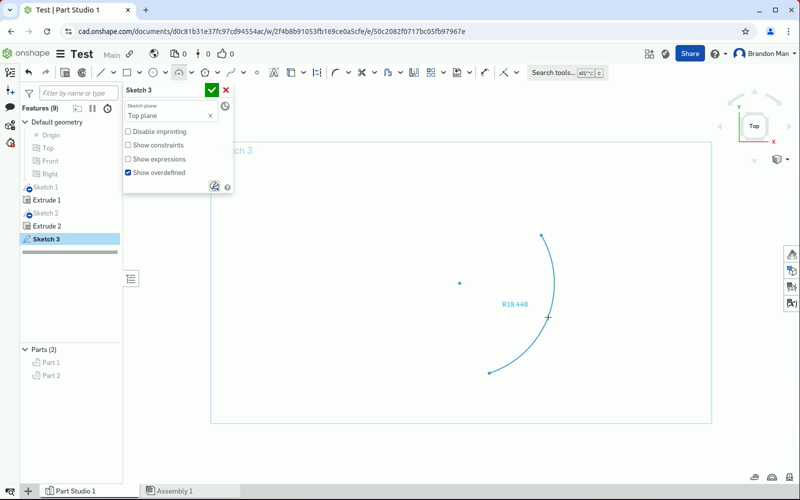
key_up(shift)
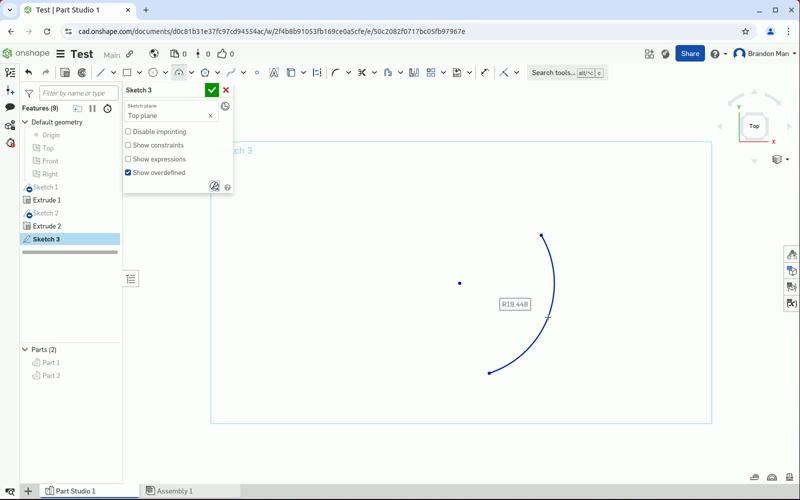
key(esc)
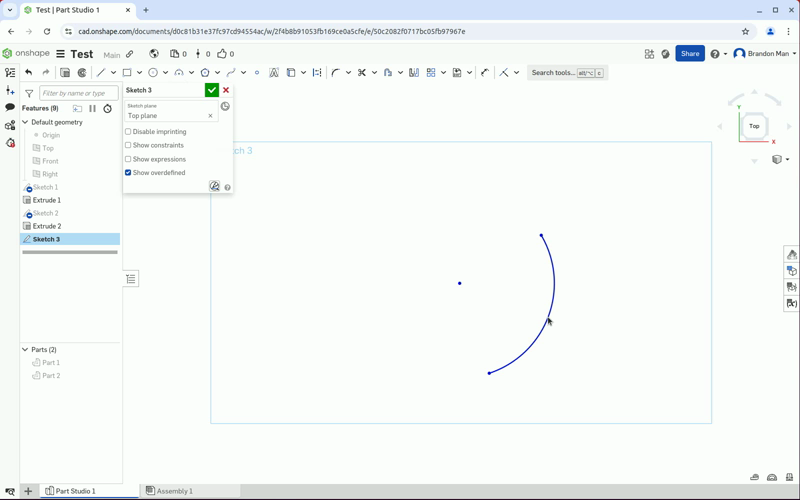
key(l)
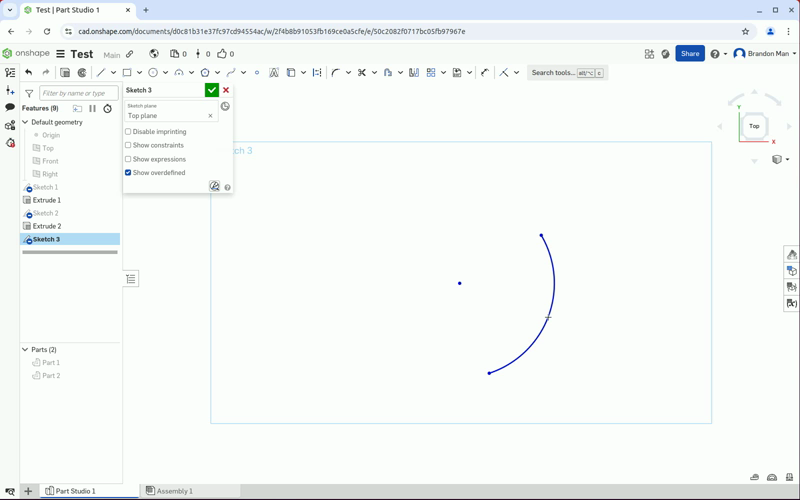
mouse_move(541, 235)
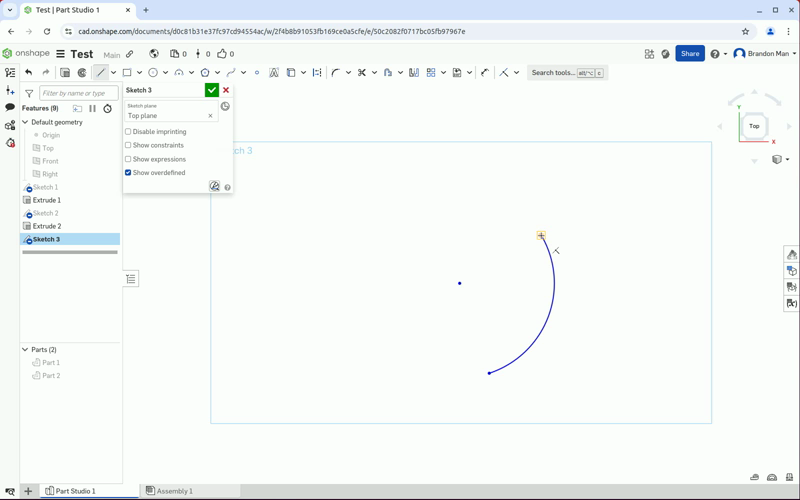
click(541, 235)
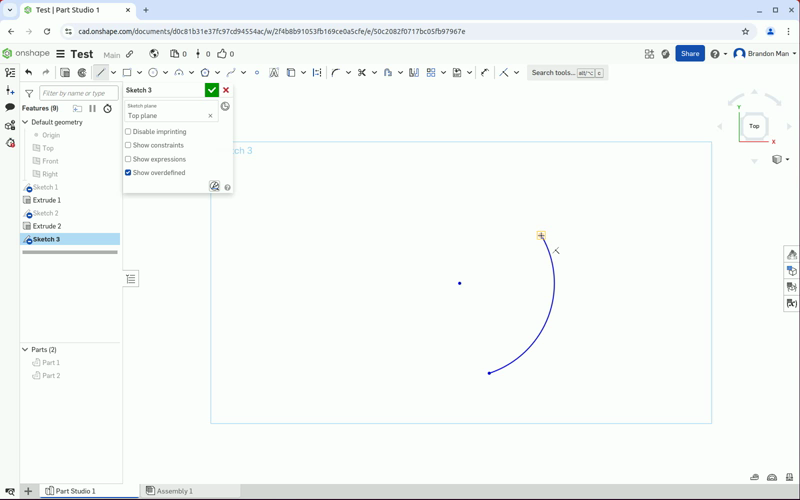
key_down(shift)
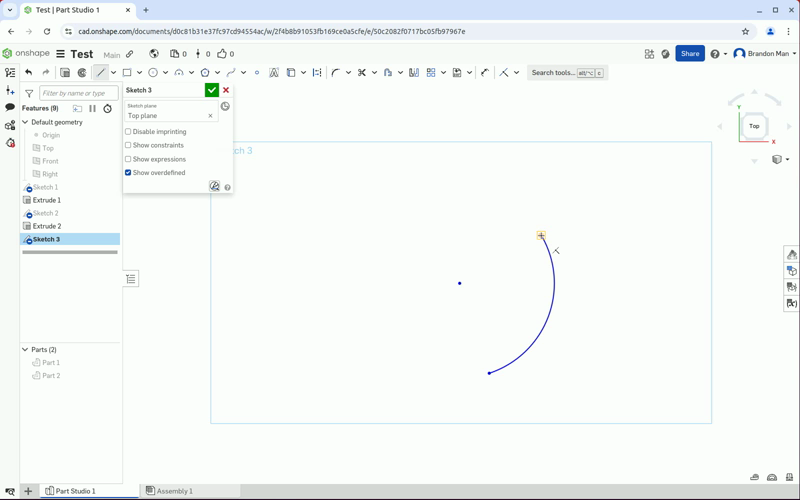
mouse_move(571, 235)
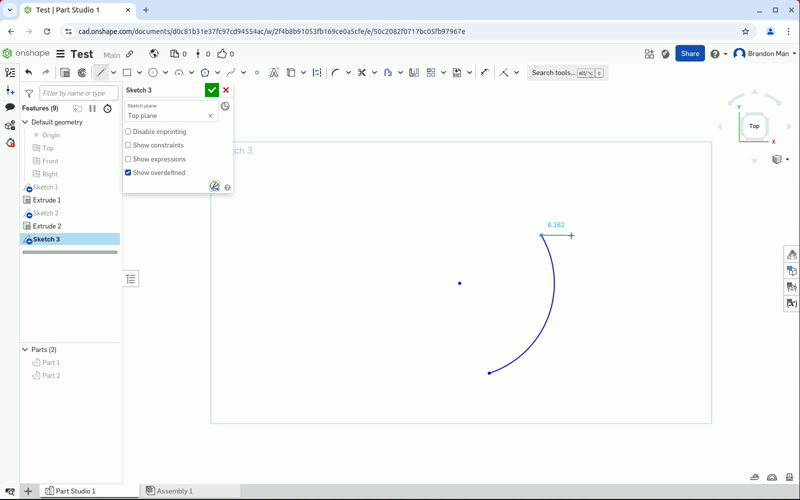
mouse_move(528, 242)
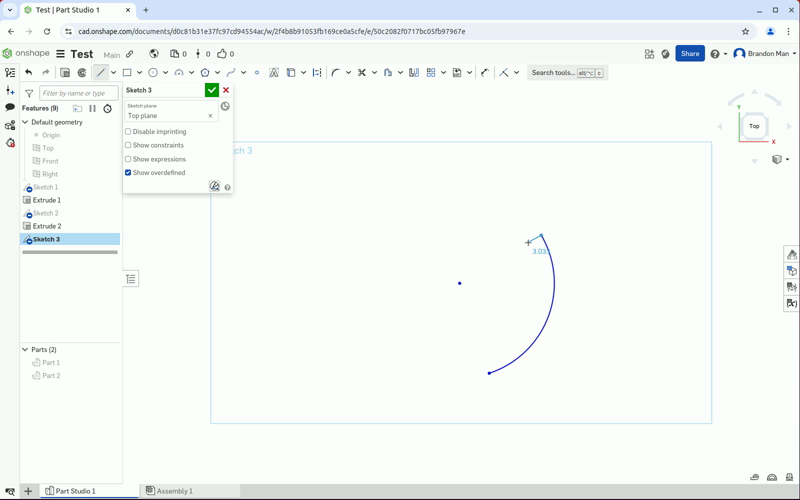
click(528, 242)
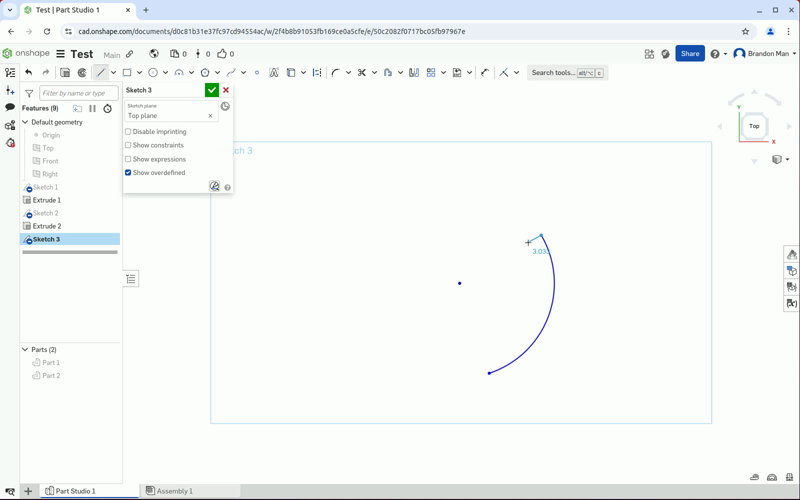
key_up(shift)
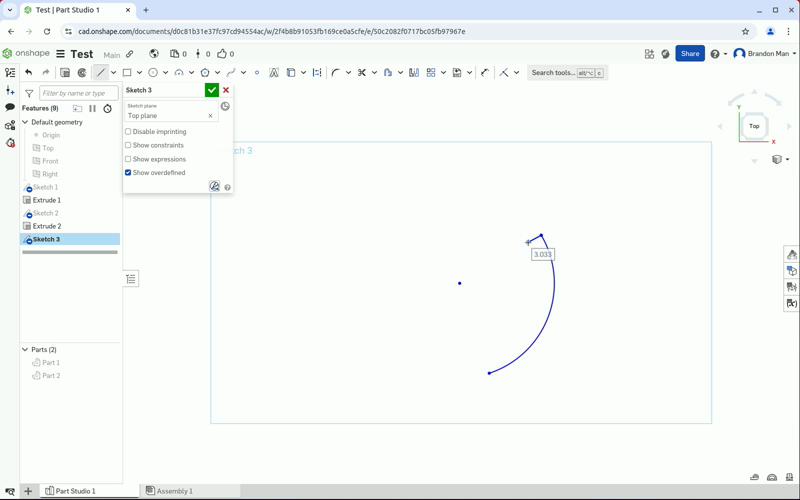
key(esc)
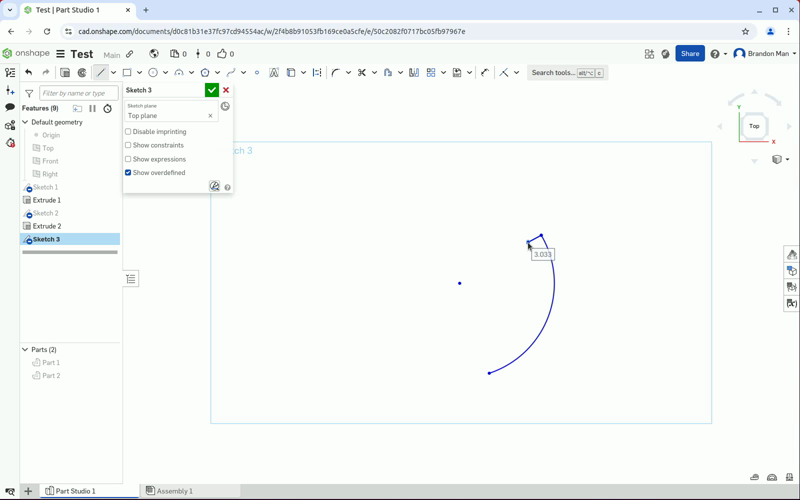
key(a)
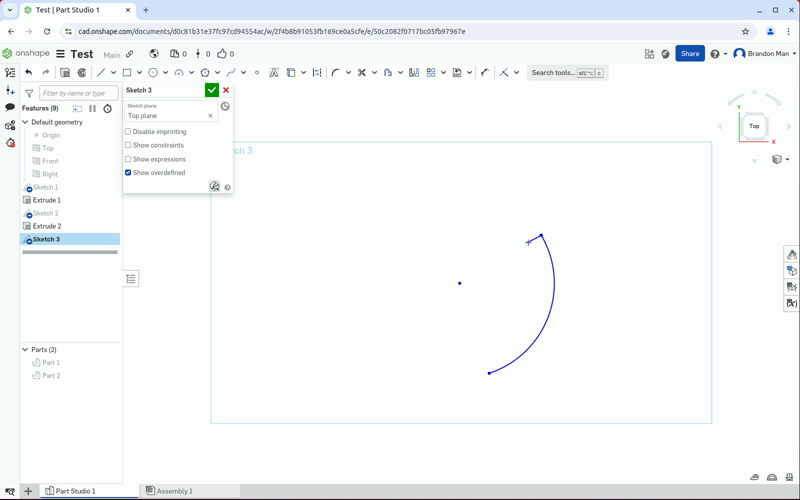
mouse_move(528, 242)
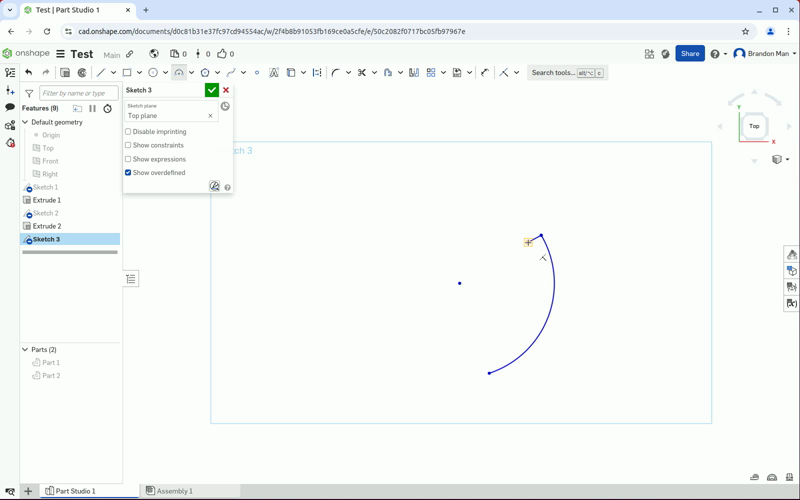
click(528, 242)
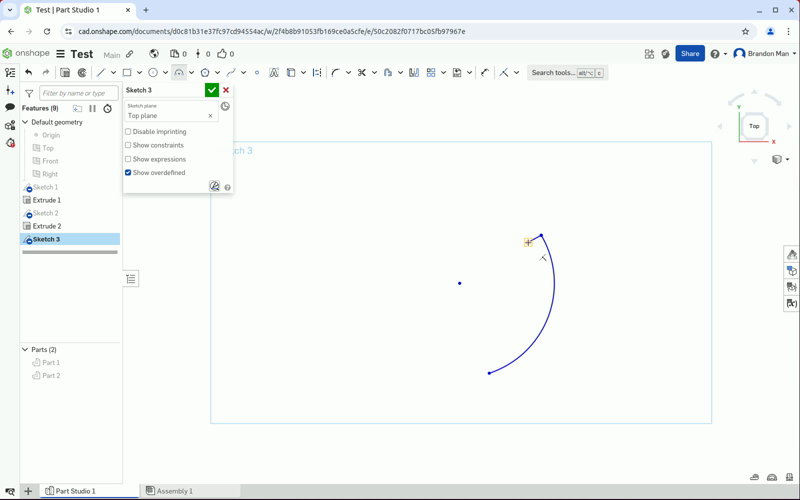
key_down(shift)
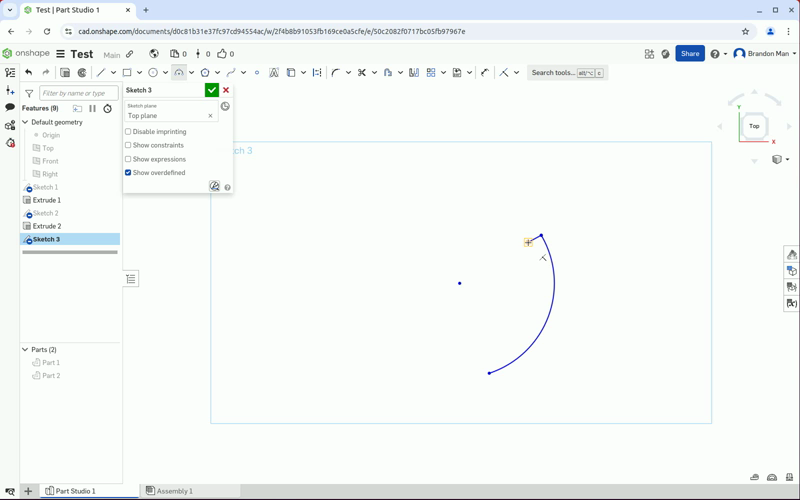
mouse_move(489, 357)
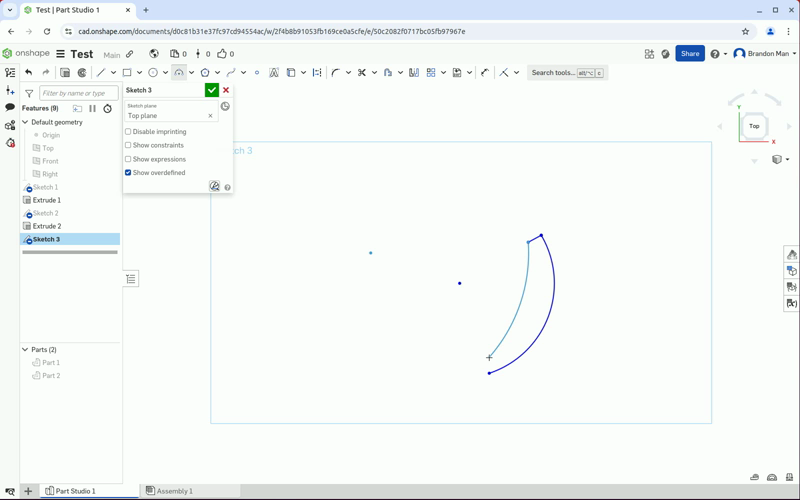
click(489, 357)
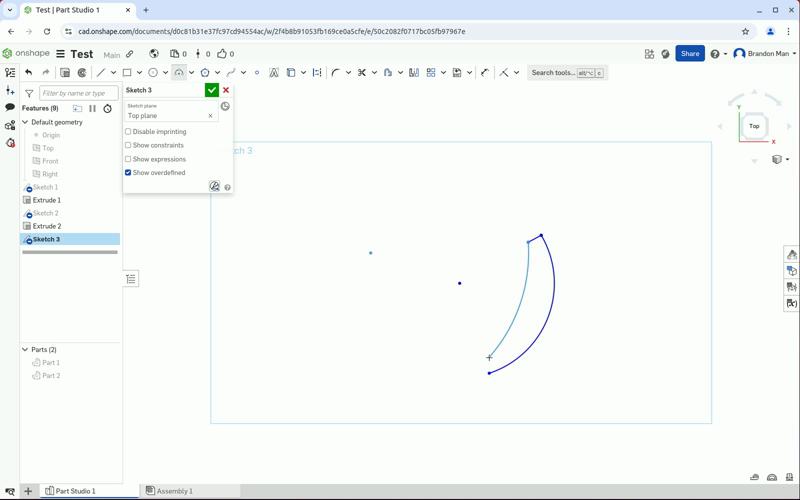
mouse_move(535, 309)
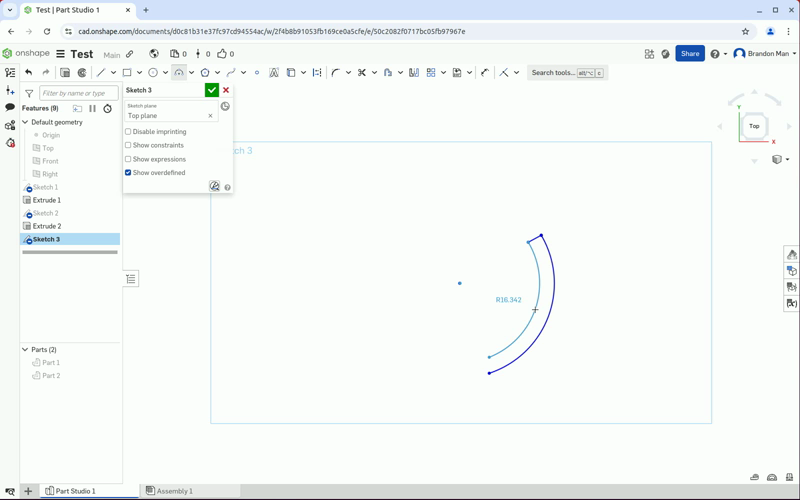
click(535, 309)
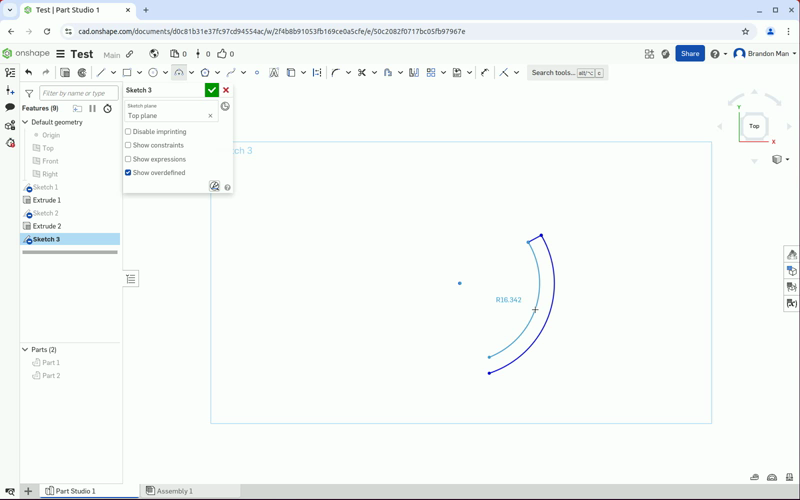
key_up(shift)
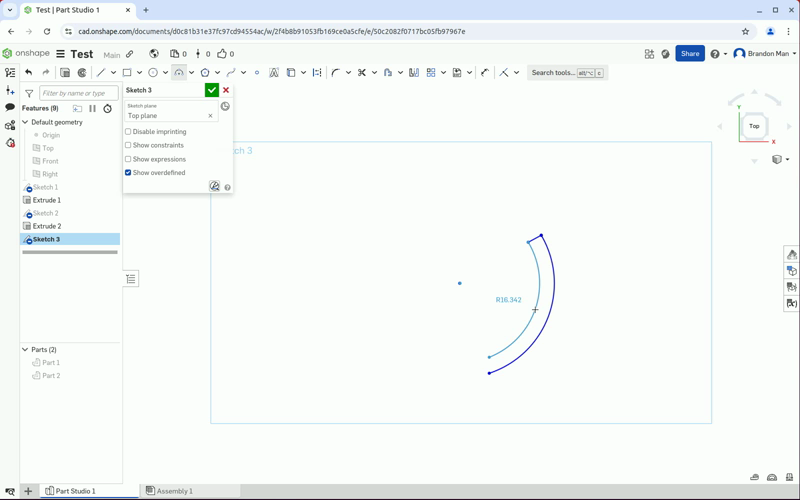
key(esc)
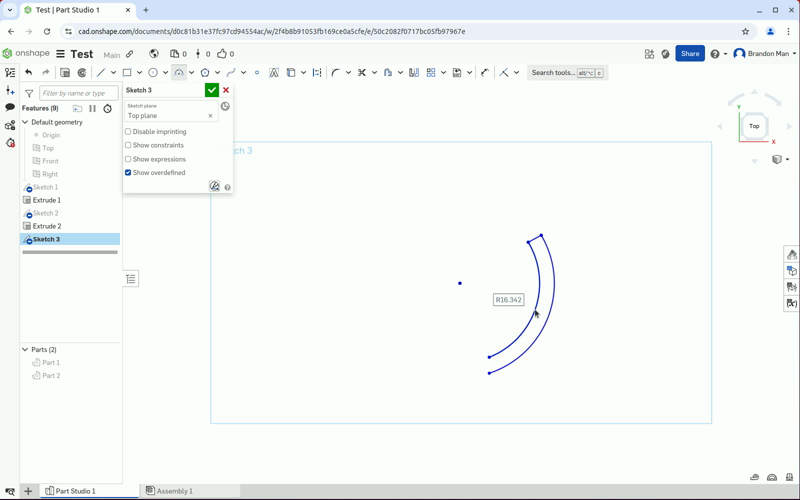
key(l)
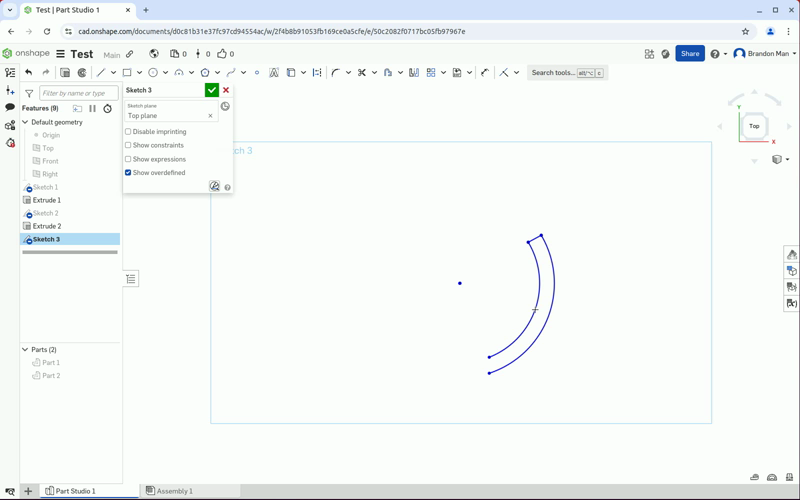
mouse_move(489, 357)
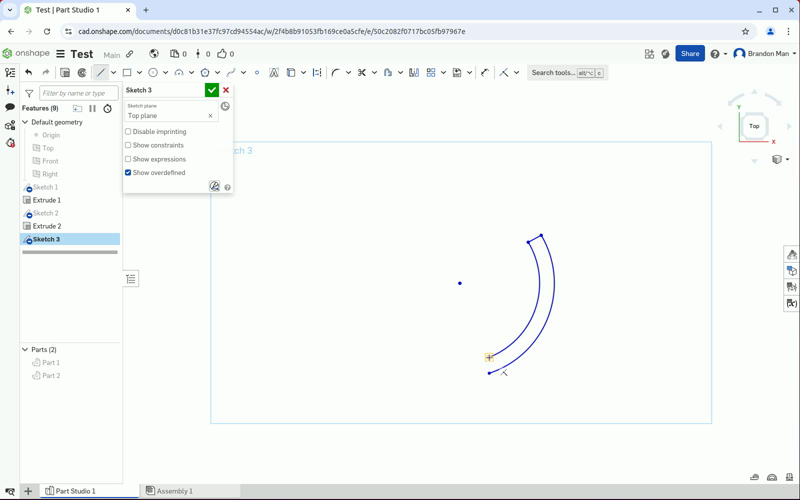
click(489, 357)
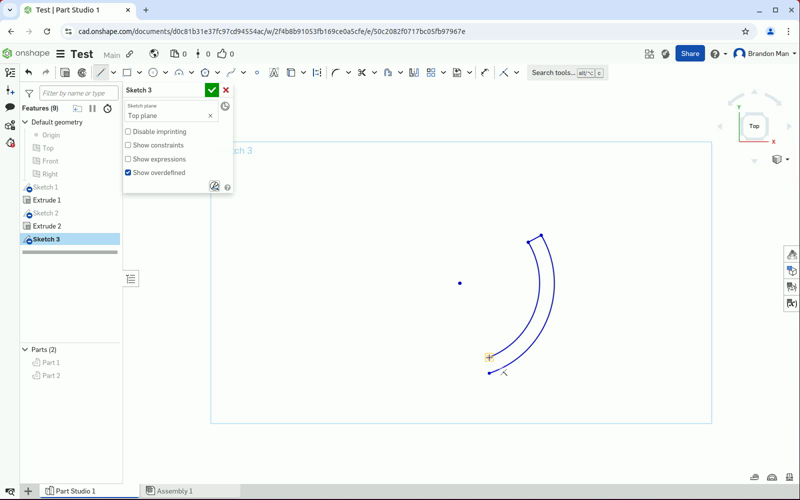
mouse_move(519, 357)
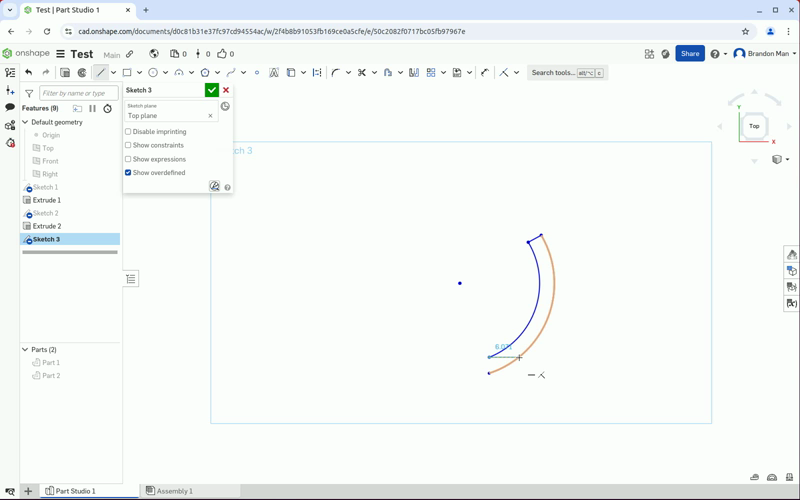
key_down(shift)
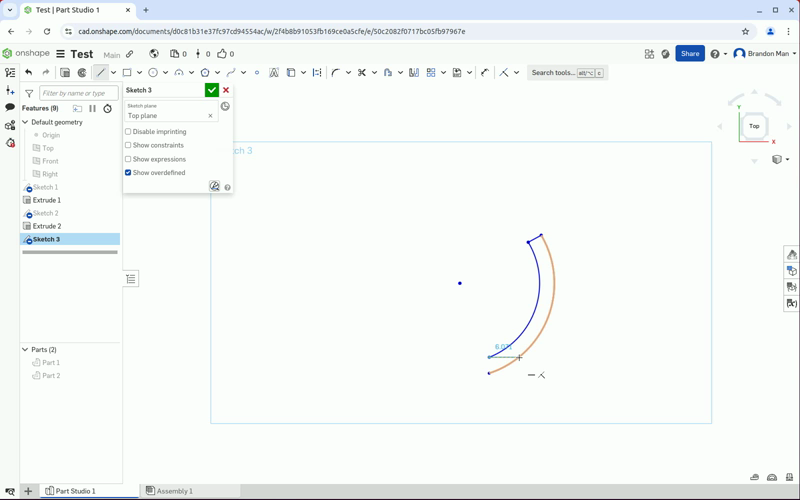
mouse_move(489, 373)
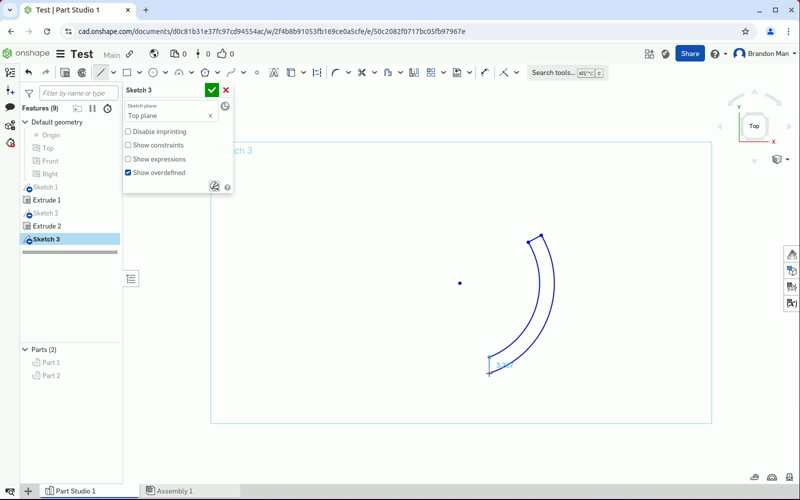
key_up(shift)
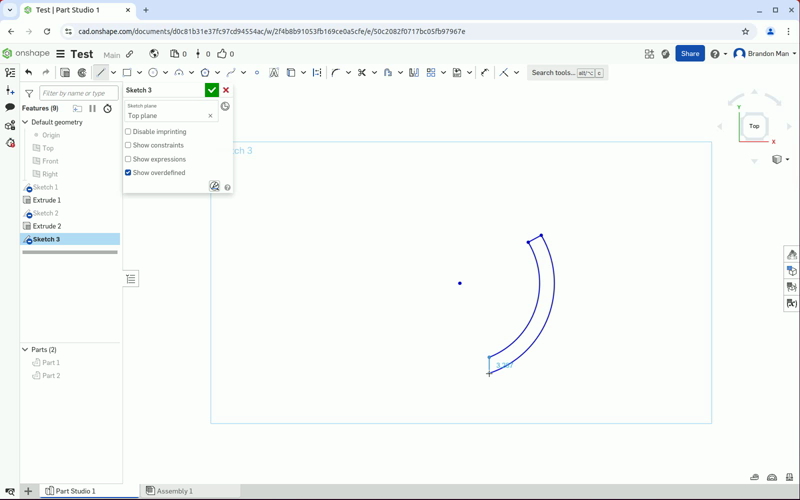
click(489, 373)
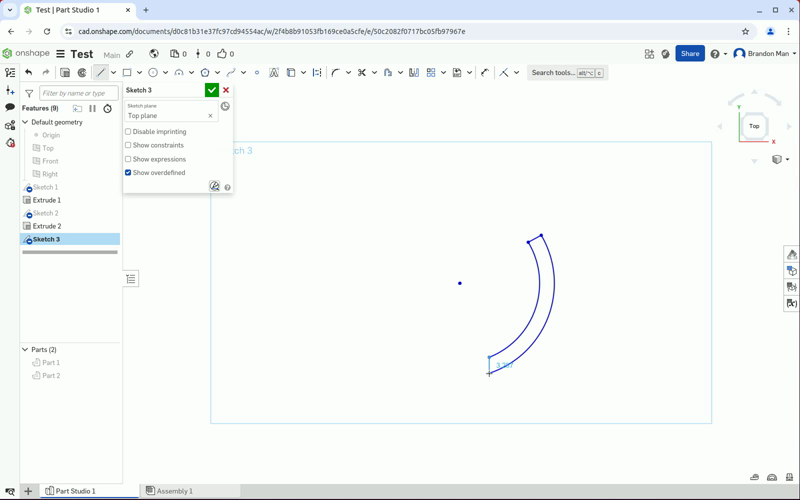
key(esc)
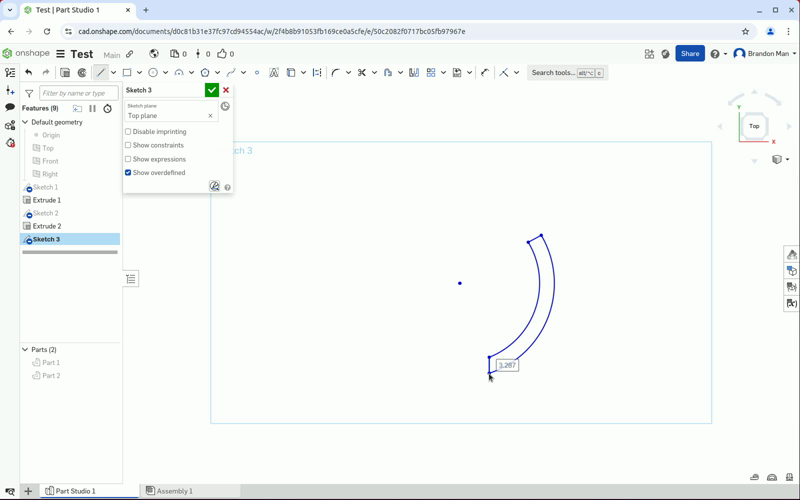
mouse_move(533, 334)
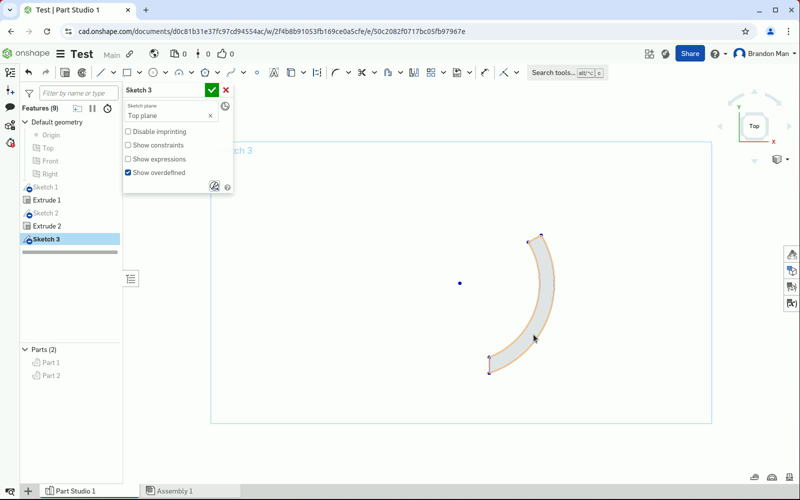
click(533, 334)
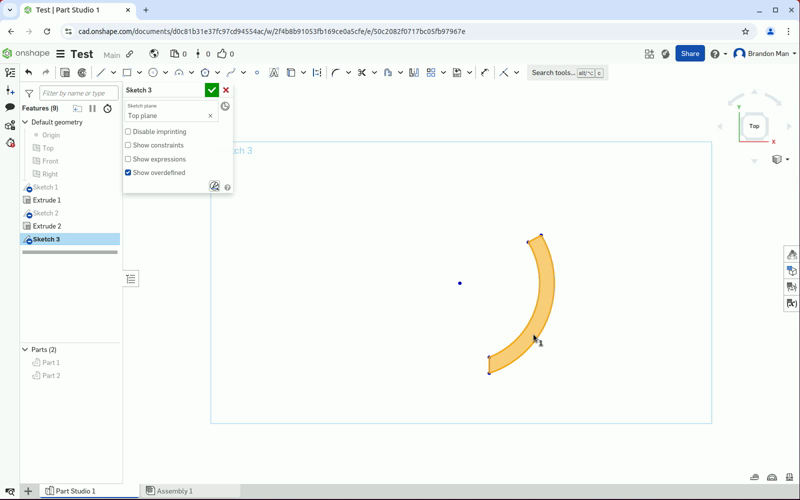
mouse_move(73, 352)
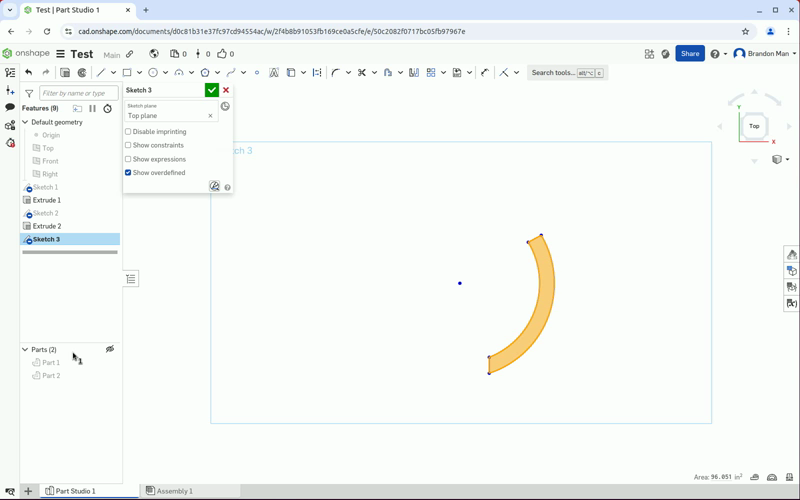
key(shift+y)
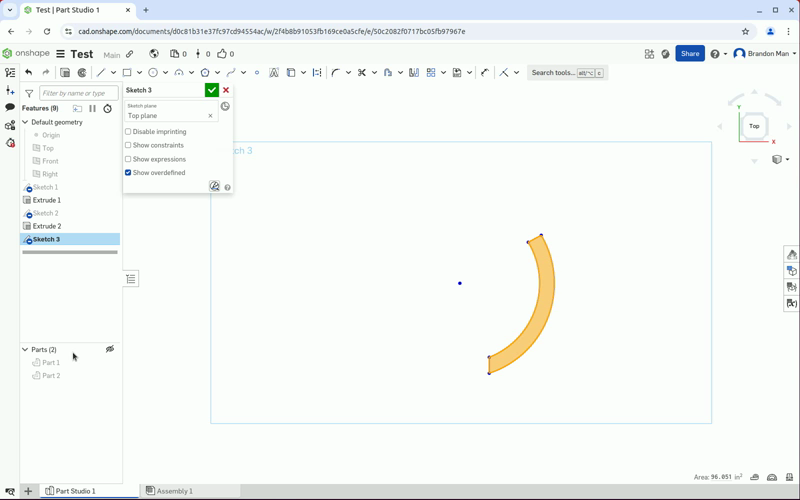
key(shift+e)
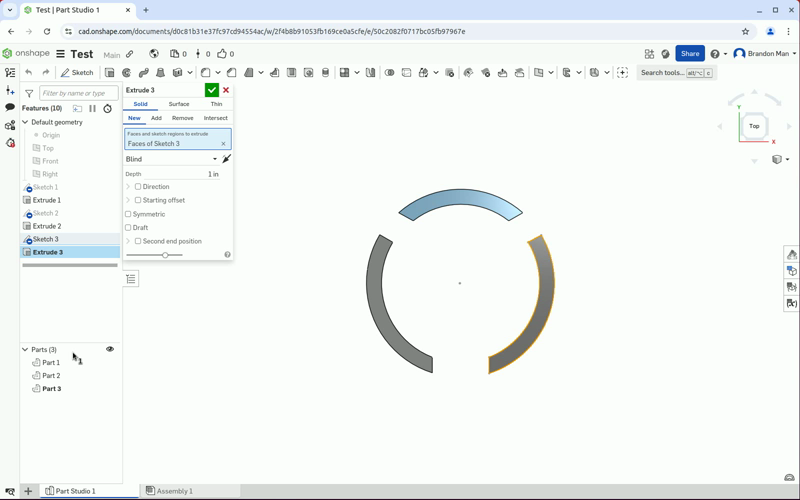
mouse_move(143, 106)
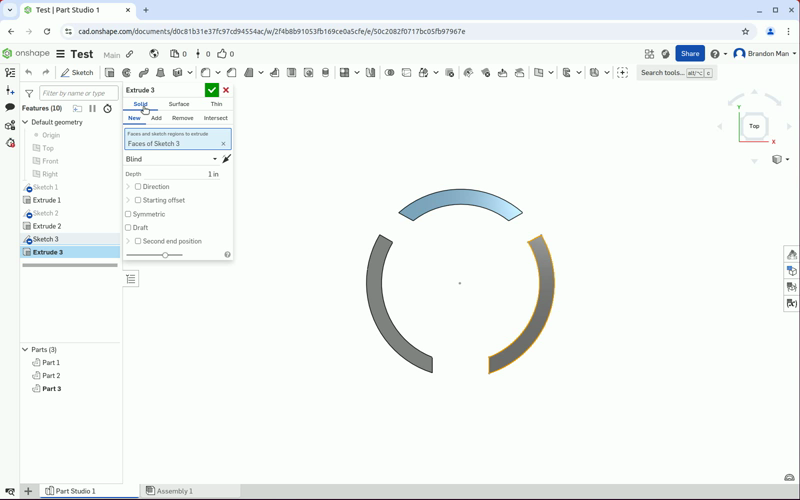
click(143, 106)
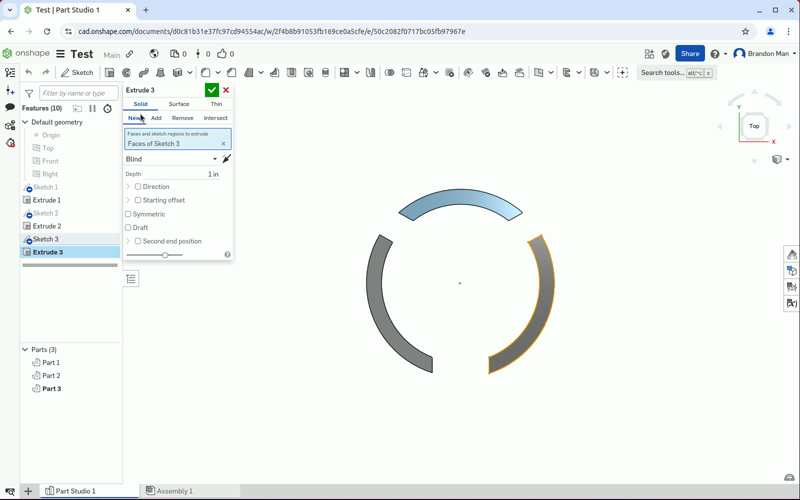
mouse_move(137, 120)
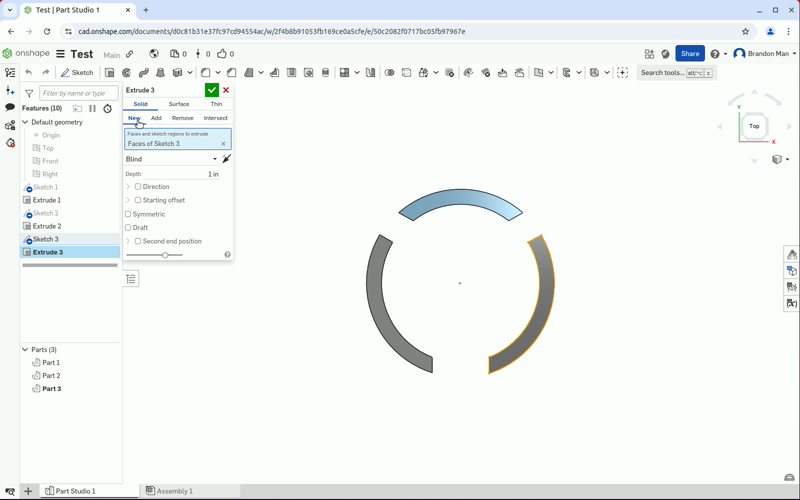
click(137, 120)
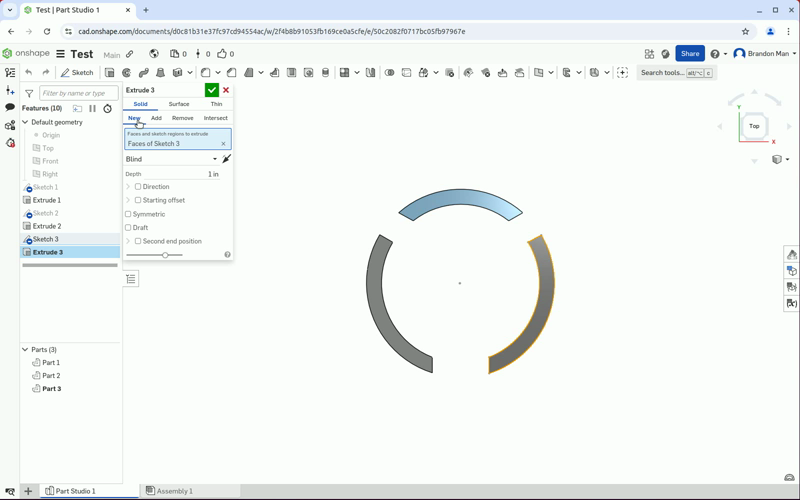
key(tab, 4)
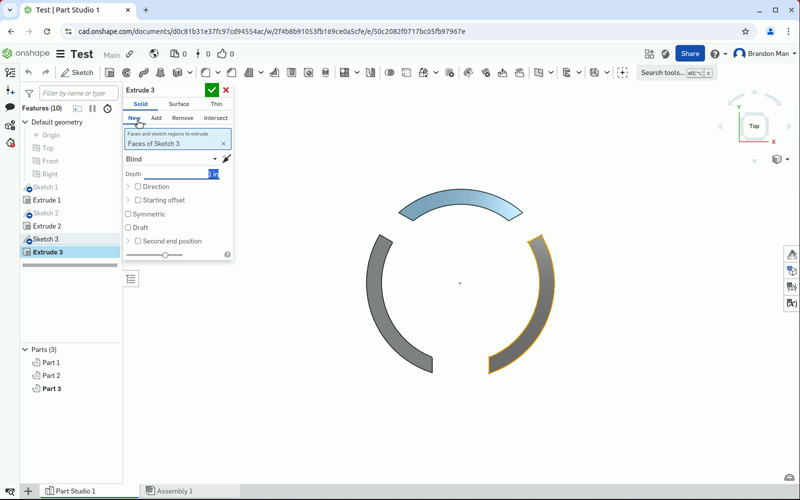
text(3.851)
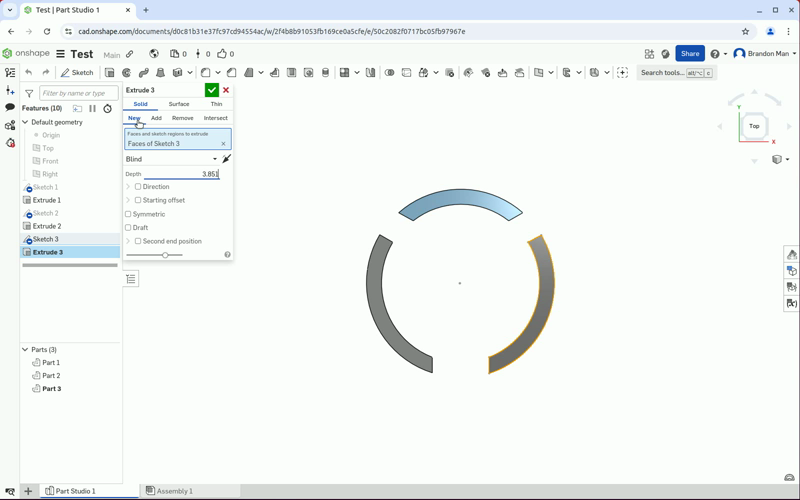
key(enter)
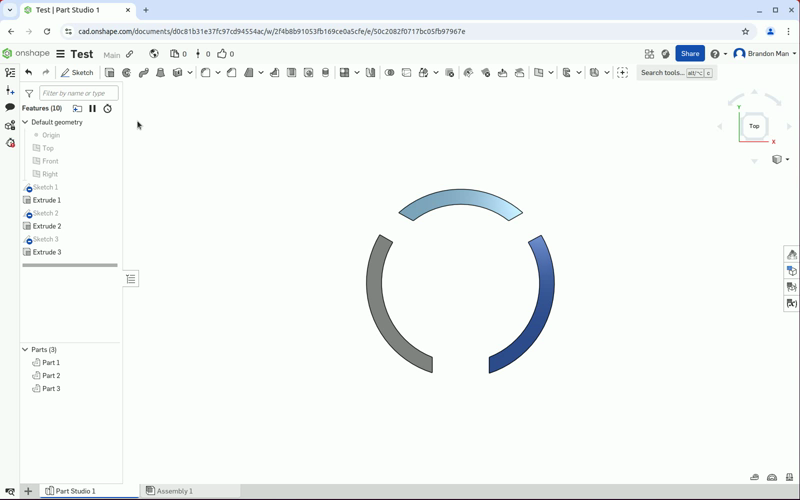
key(shift+h)
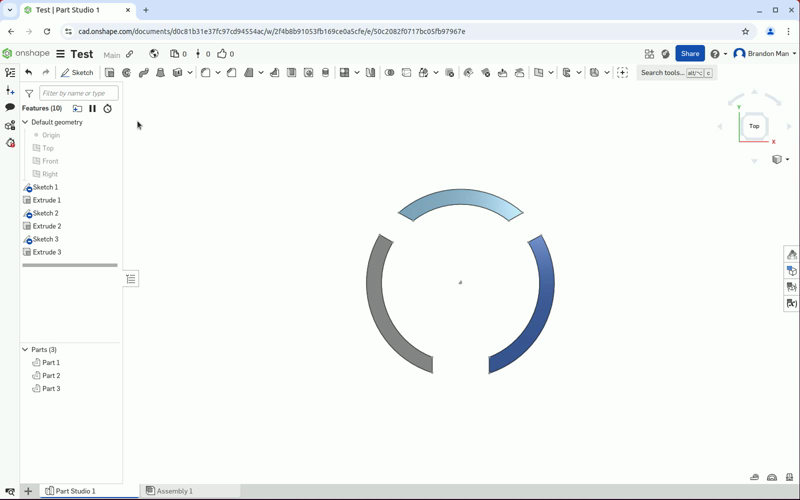
key(shift+h)
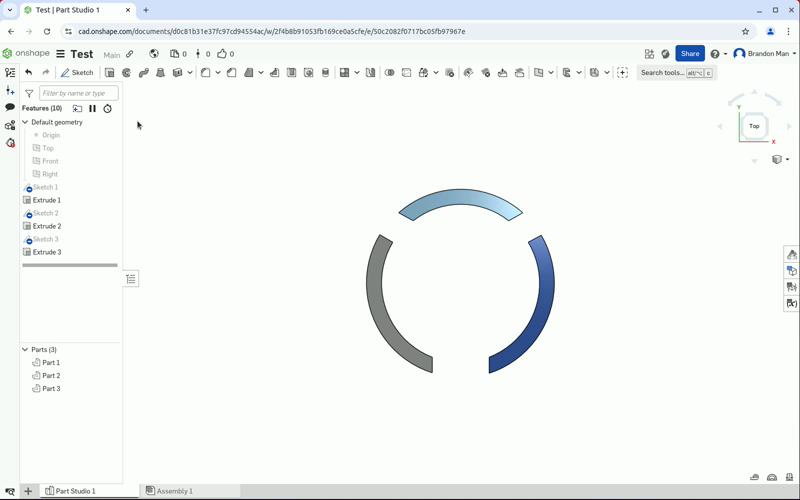
mouse_move(73, 189)
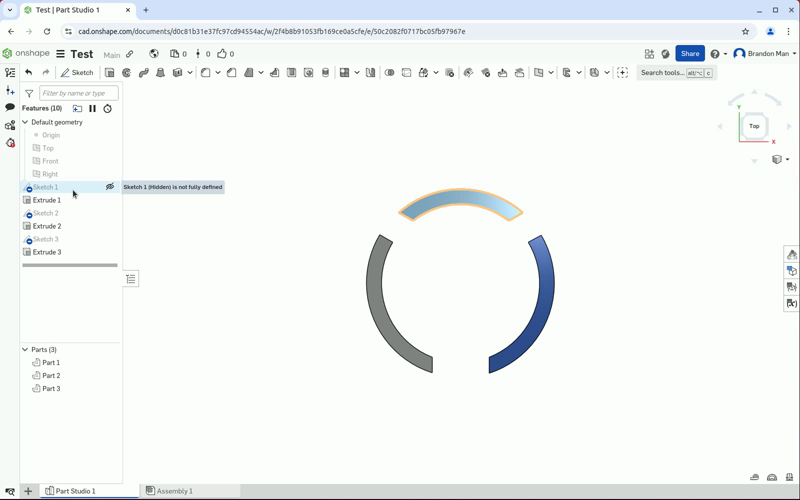
click(73, 189)
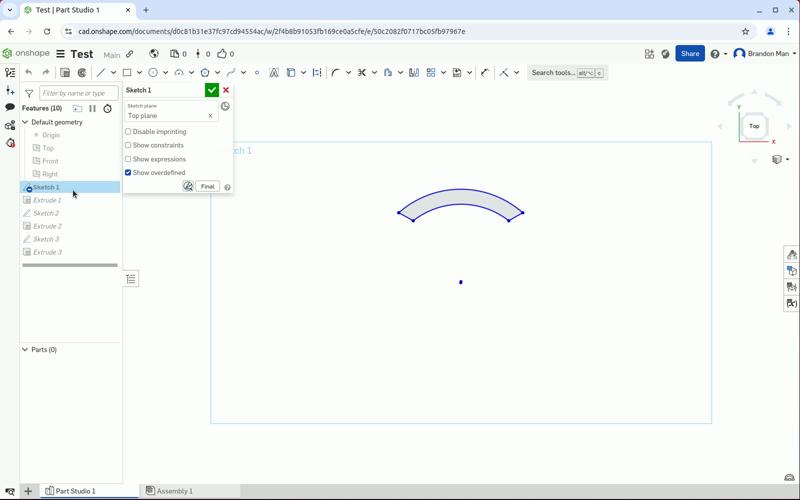
mouse_move(229, 92)
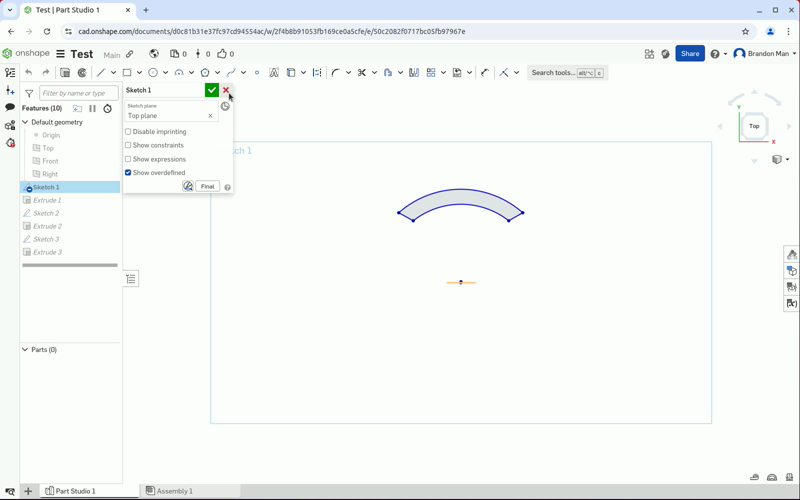
click(229, 92)
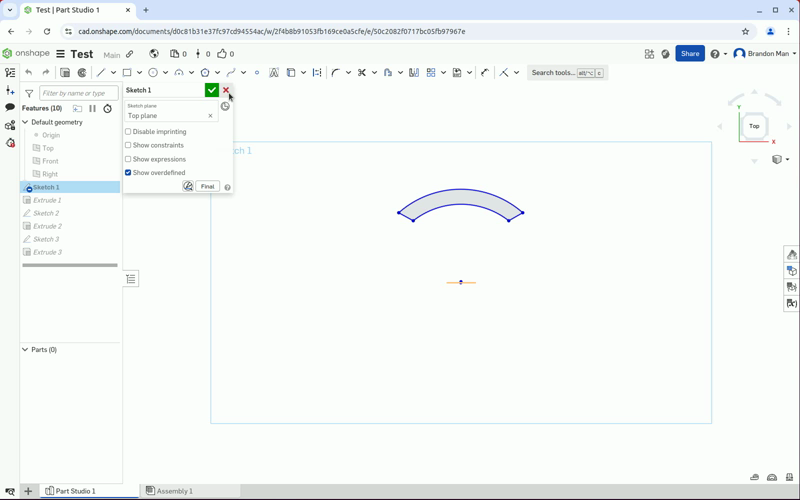
key(shift+s)
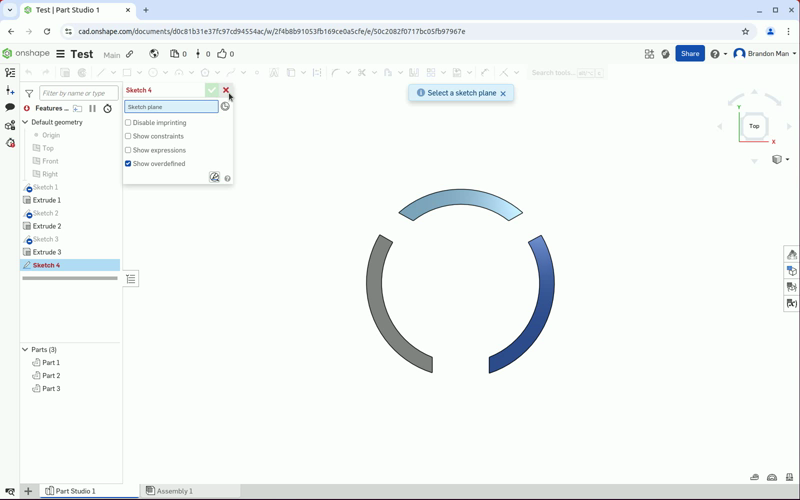
mouse_move(73, 150)
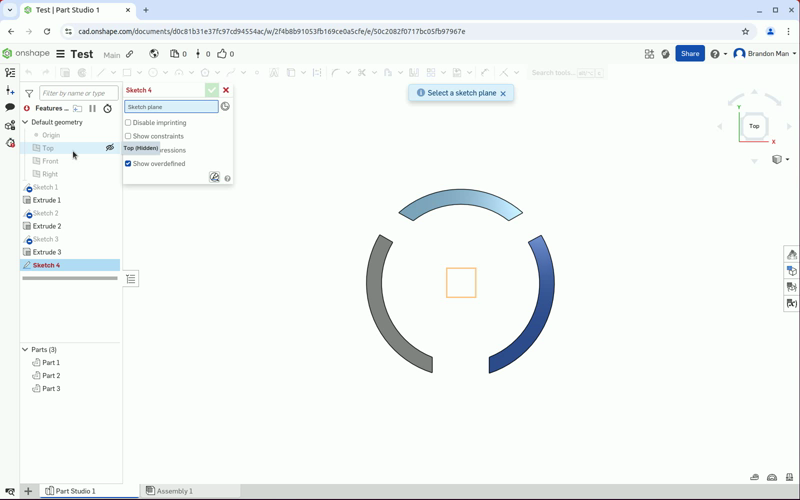
click(73, 150)
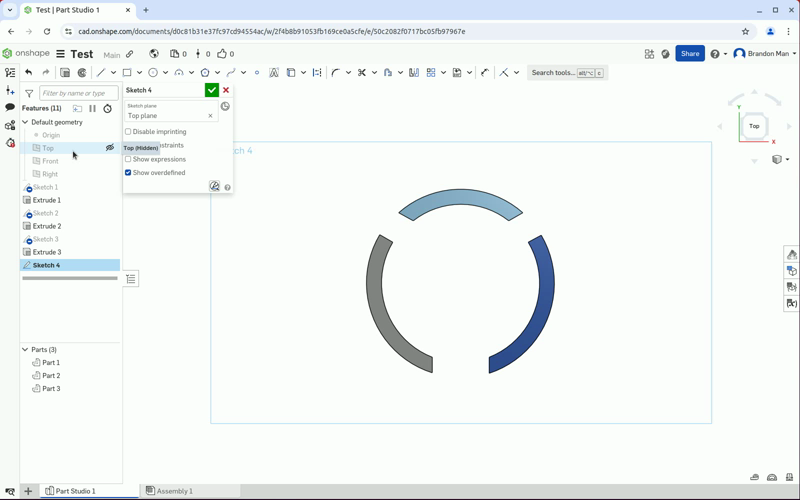
mouse_move(73, 352)
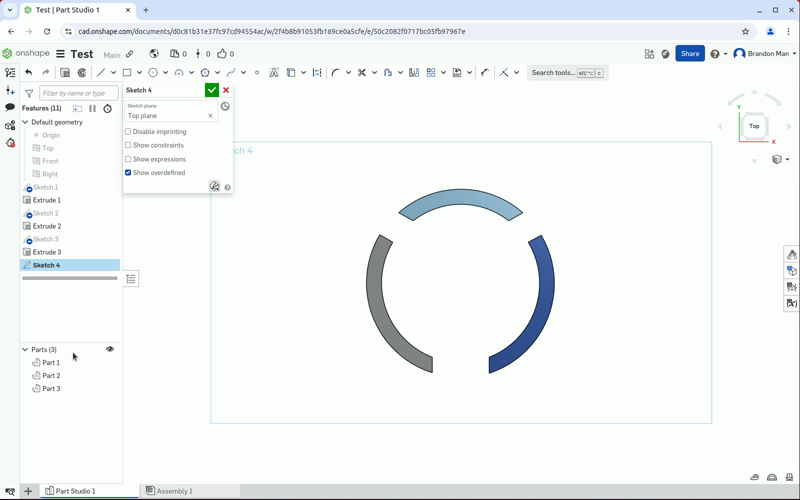
key(y)
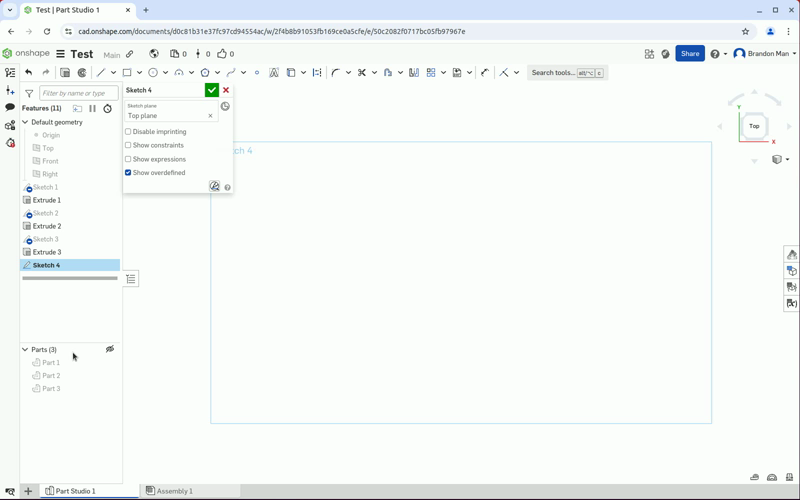
key(l)
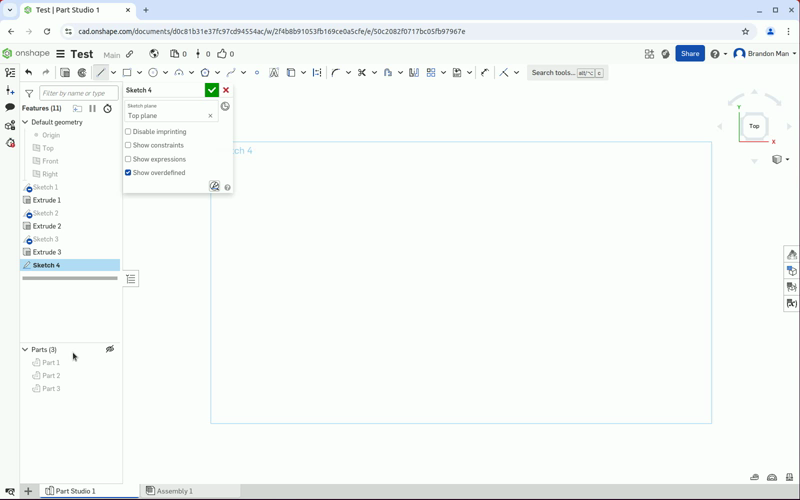
key_down(shift)
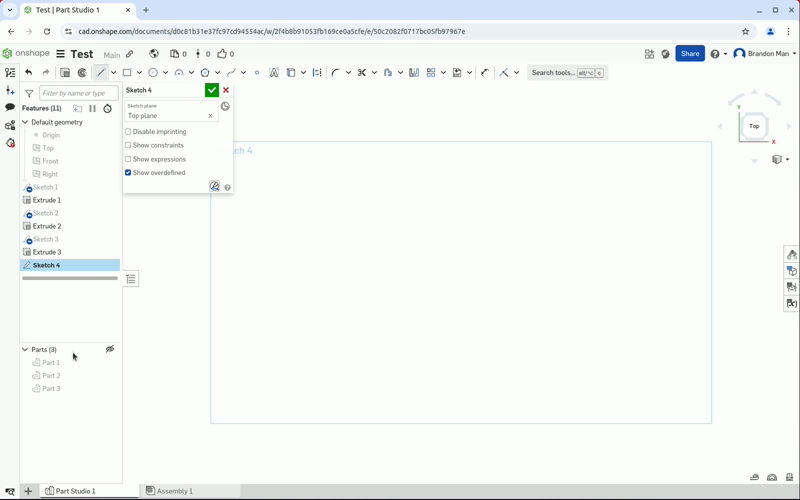
mouse_move(370, 232)
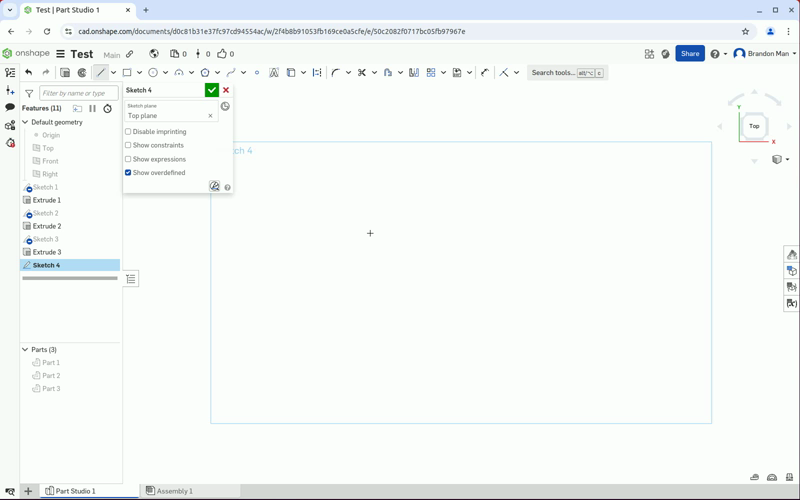
click(370, 232)
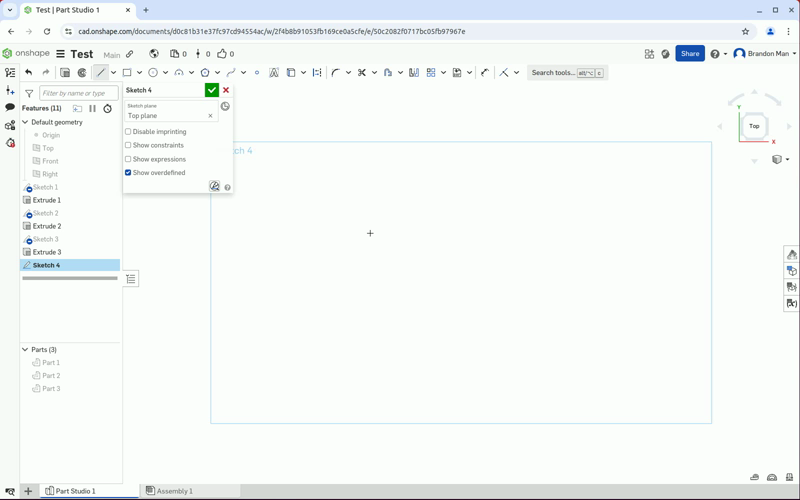
key_up(shift)
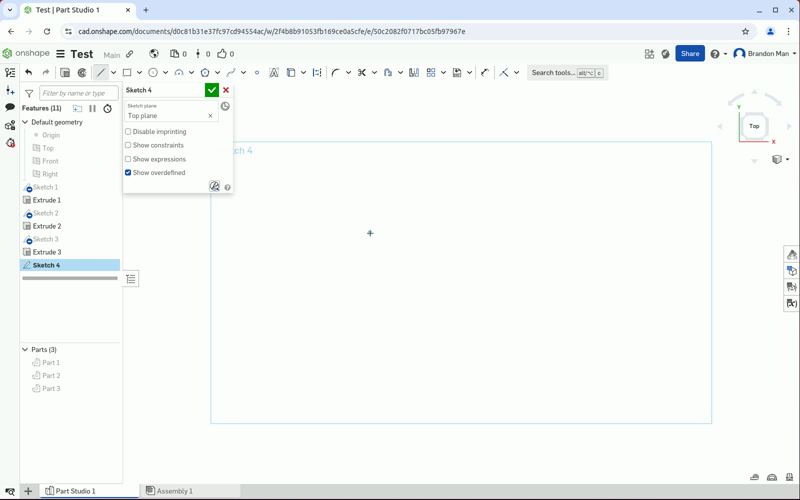
key_down(shift)
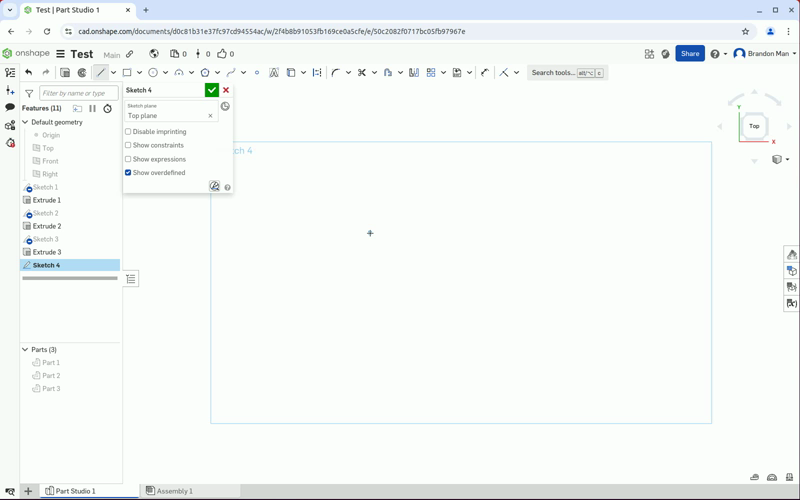
mouse_move(400, 232)
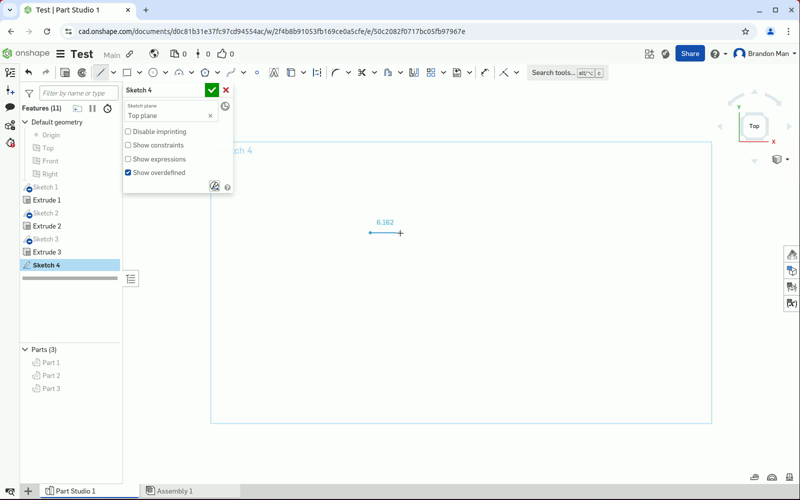
mouse_move(382, 229)
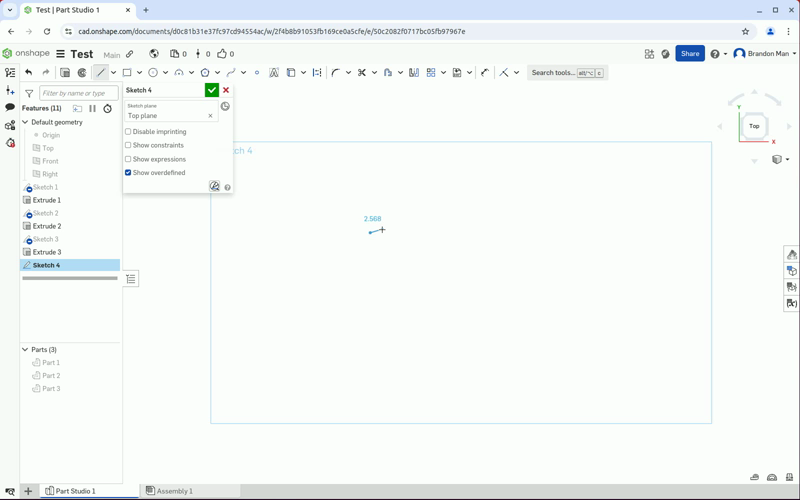
click(382, 229)
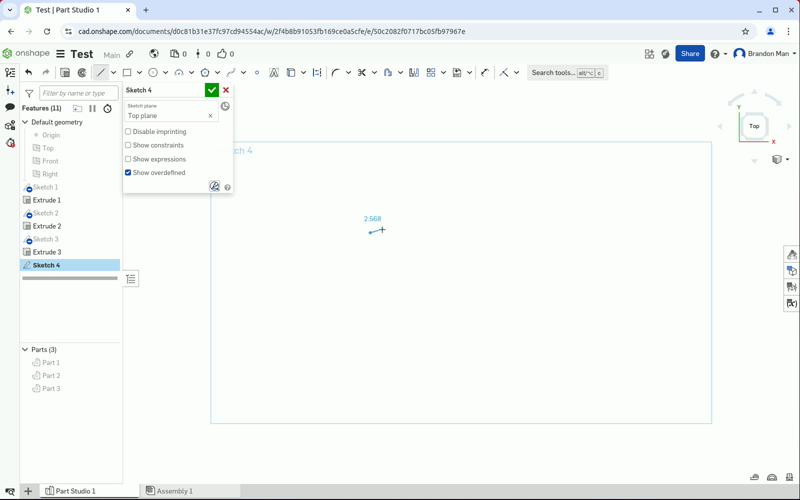
key_up(shift)
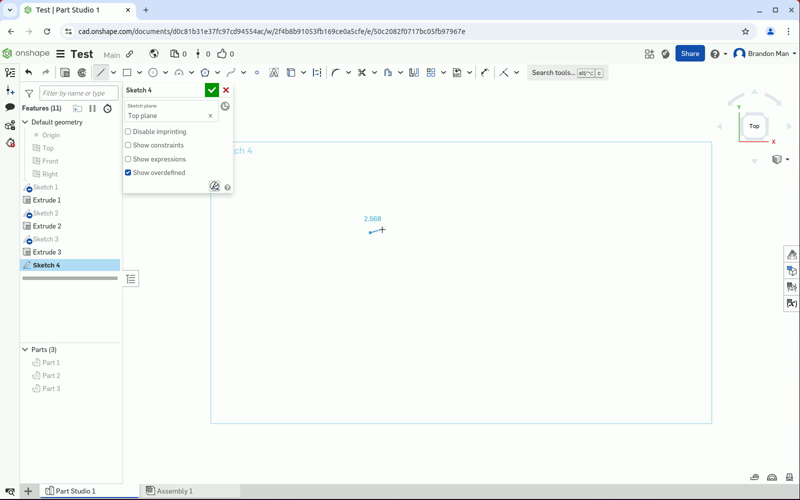
key_down(shift)
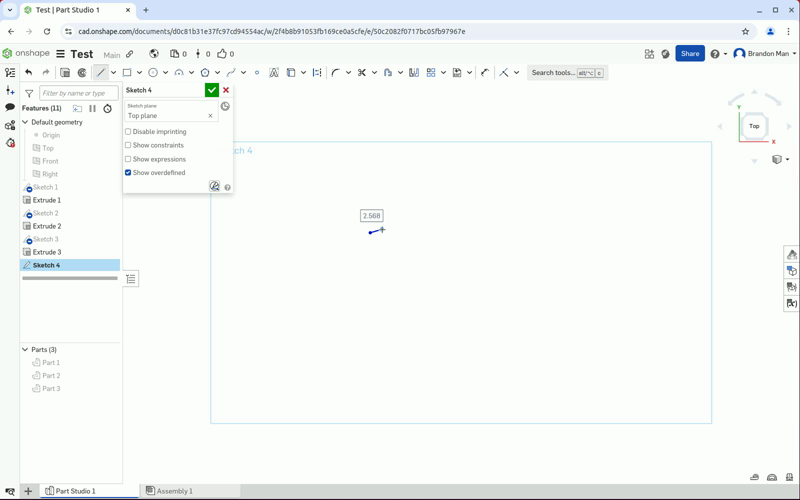
mouse_move(438, 259)
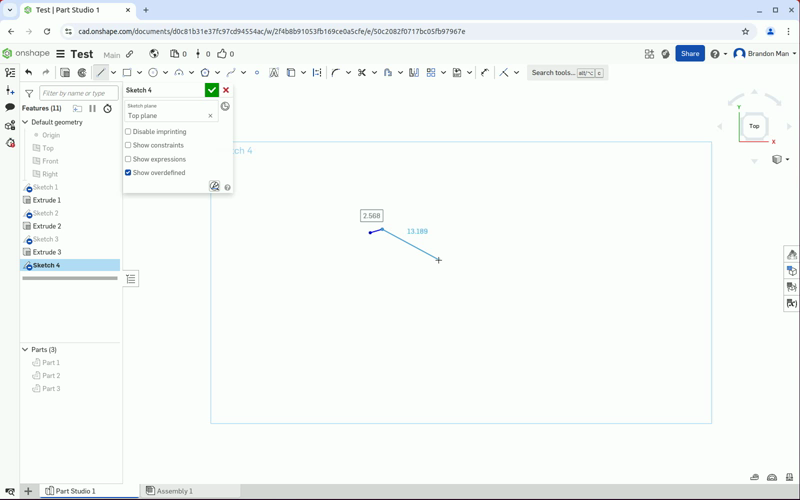
click(438, 259)
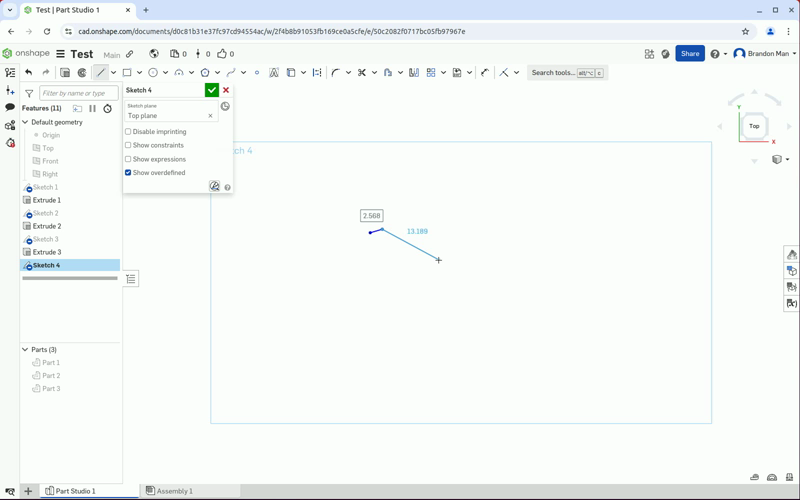
key_up(shift)
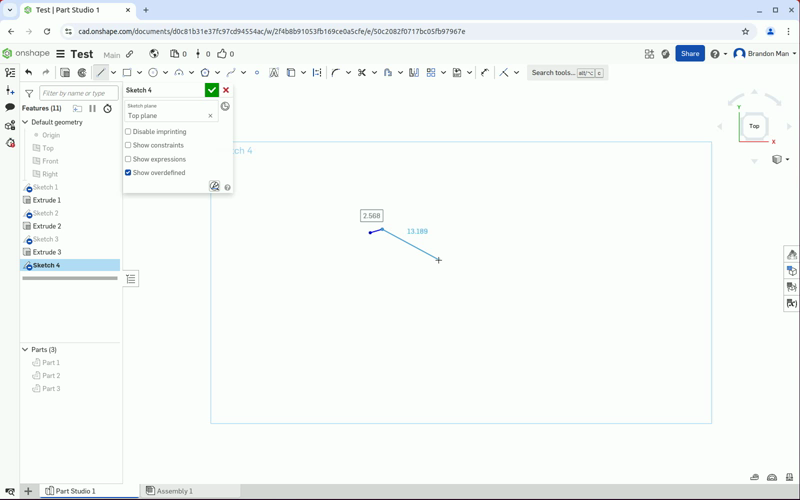
key_down(shift)
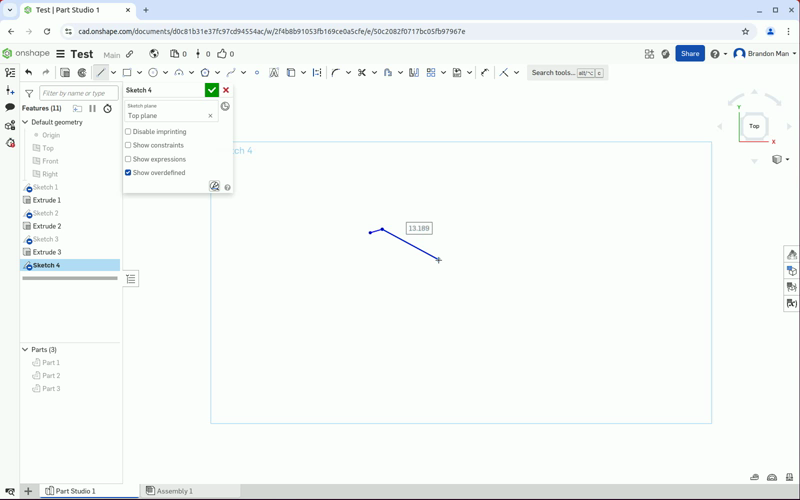
mouse_move(468, 259)
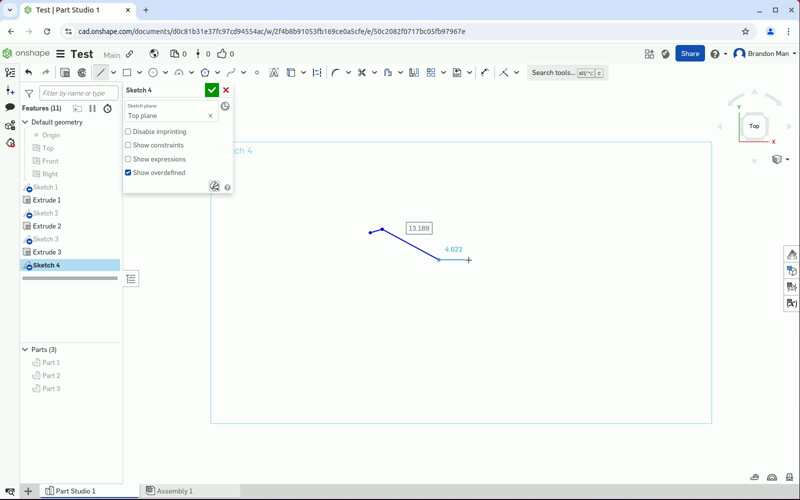
mouse_move(438, 290)
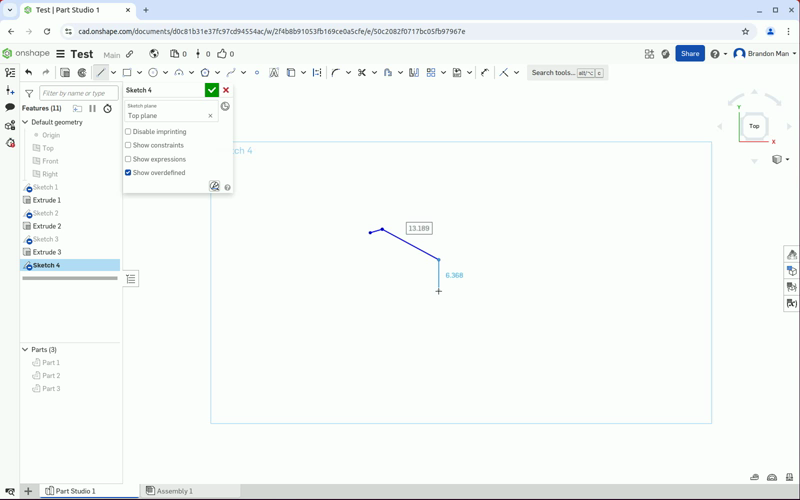
click(438, 290)
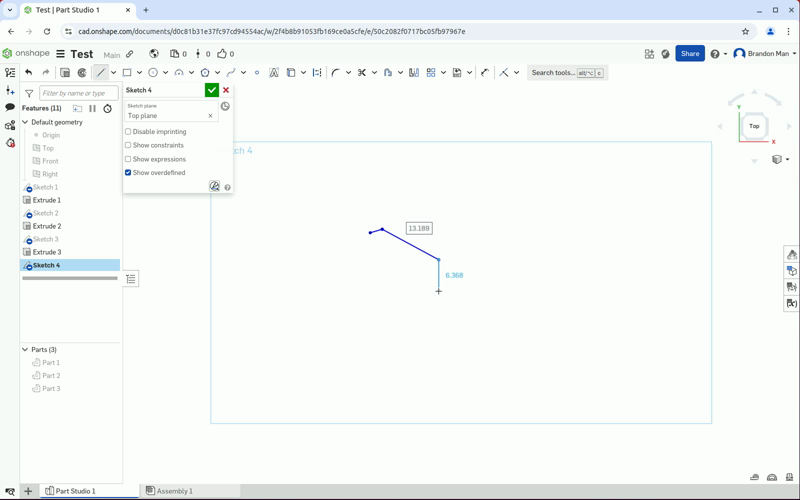
key_up(shift)
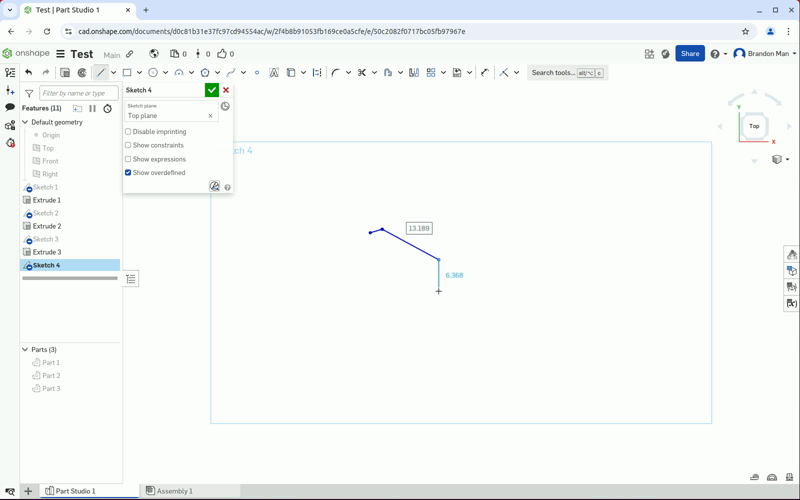
key_down(shift)
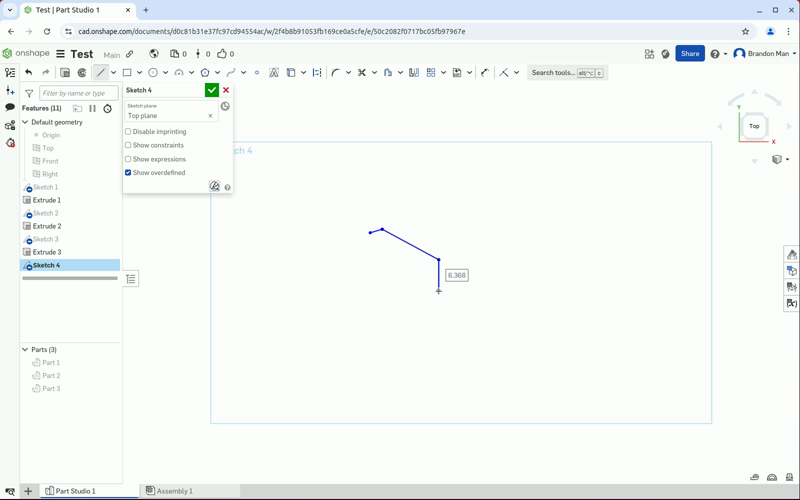
mouse_move(468, 290)
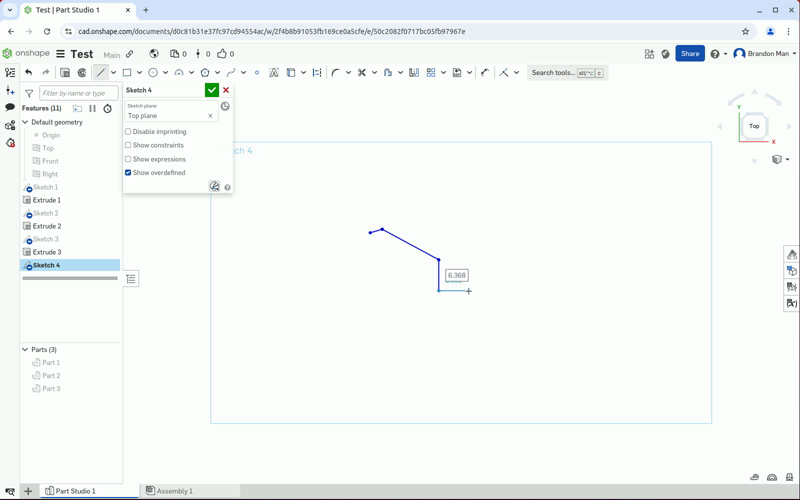
mouse_move(392, 264)
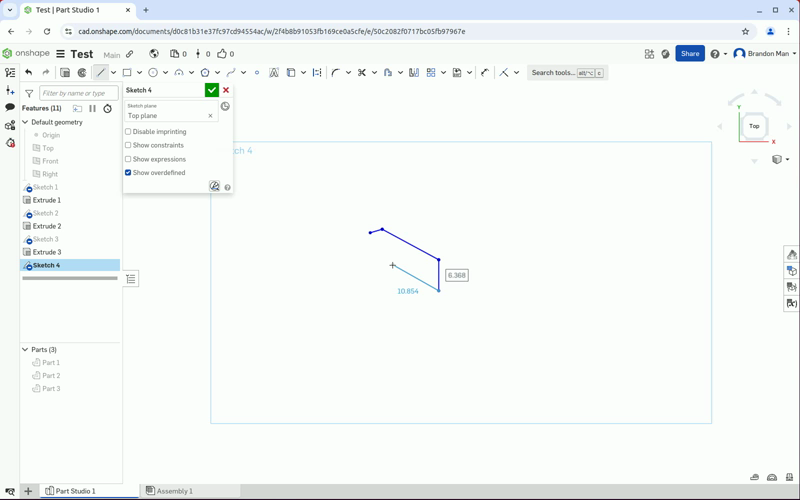
click(392, 264)
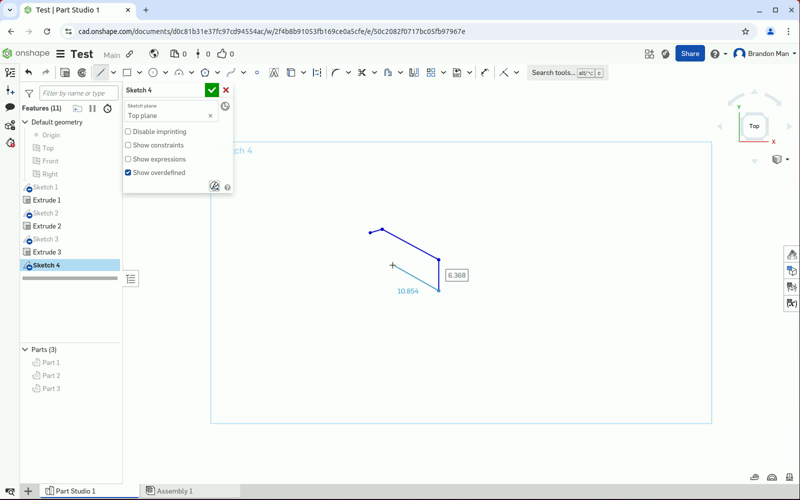
key_up(shift)
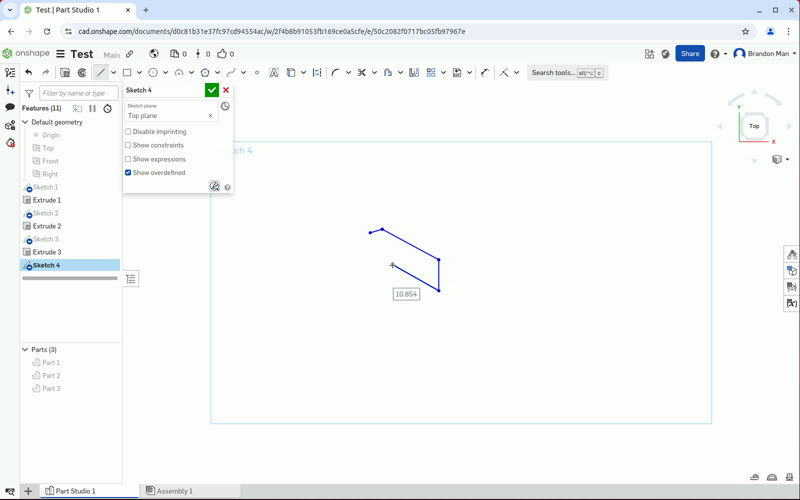
key_down(shift)
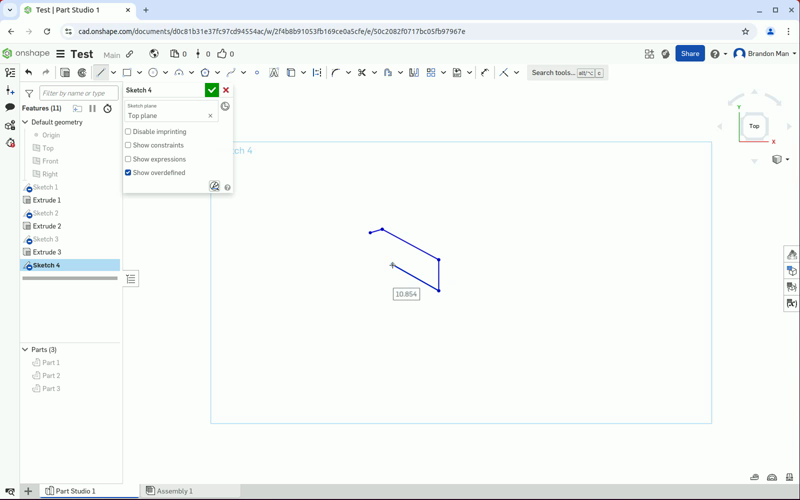
mouse_move(422, 264)
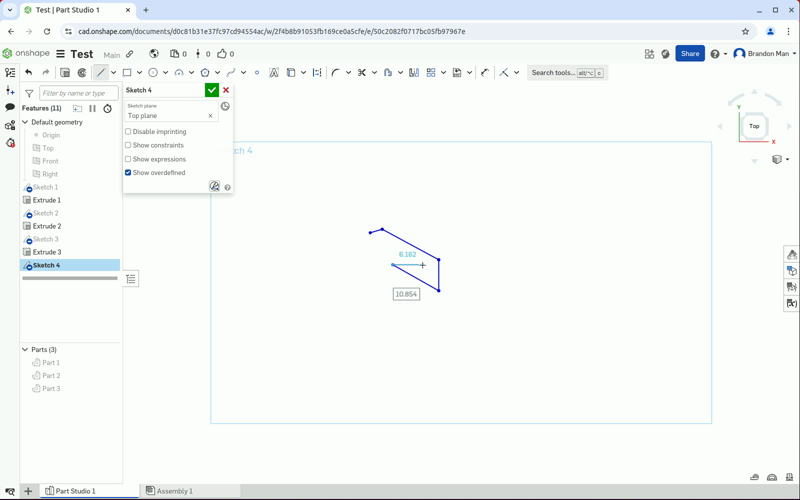
mouse_move(392, 292)
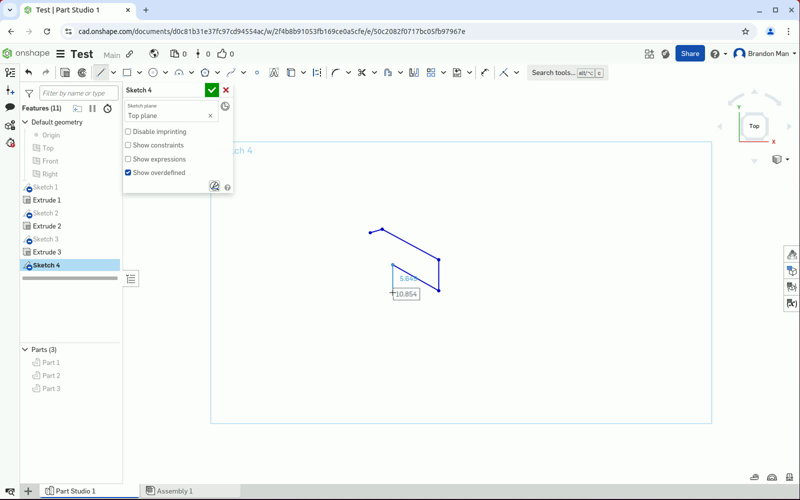
click(392, 292)
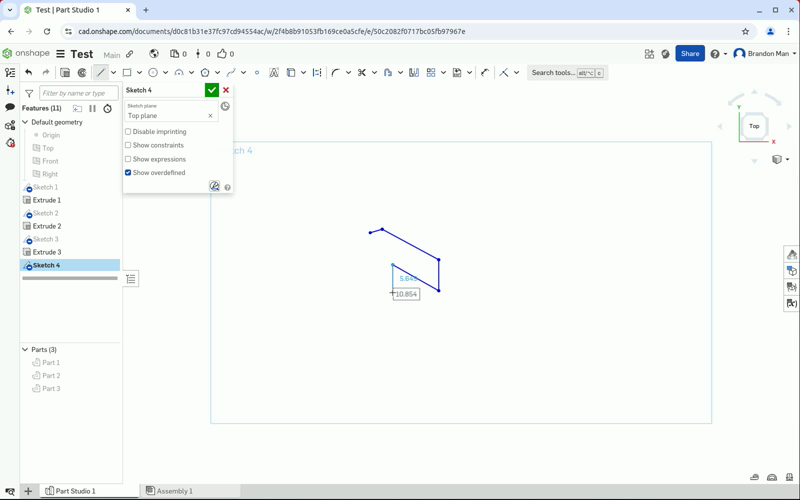
key_up(shift)
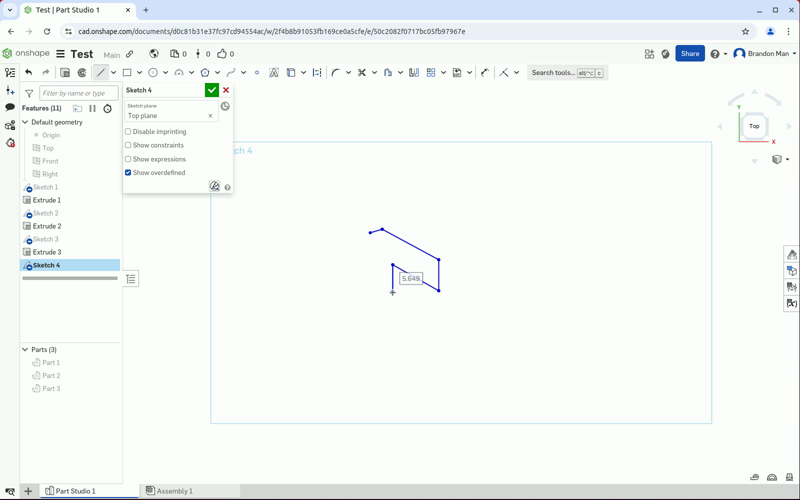
key_down(shift)
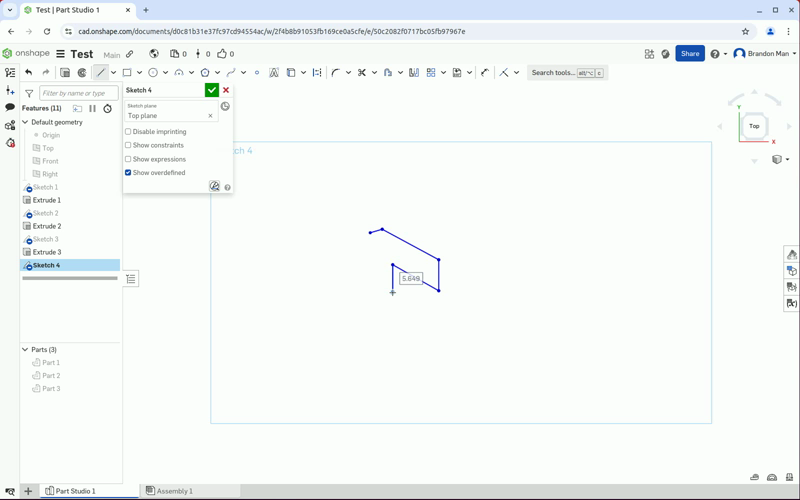
mouse_move(422, 292)
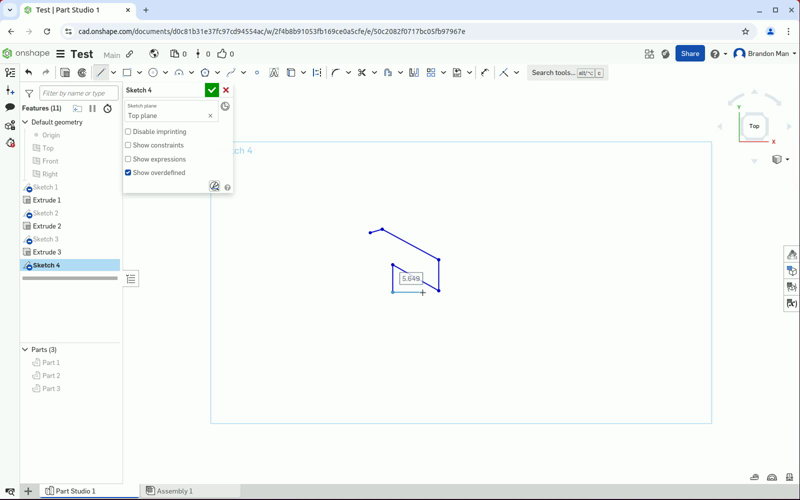
mouse_move(404, 288)
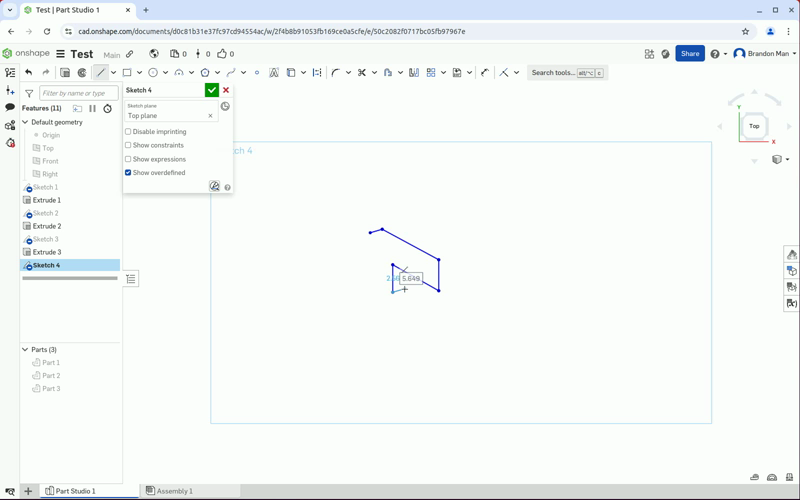
click(404, 288)
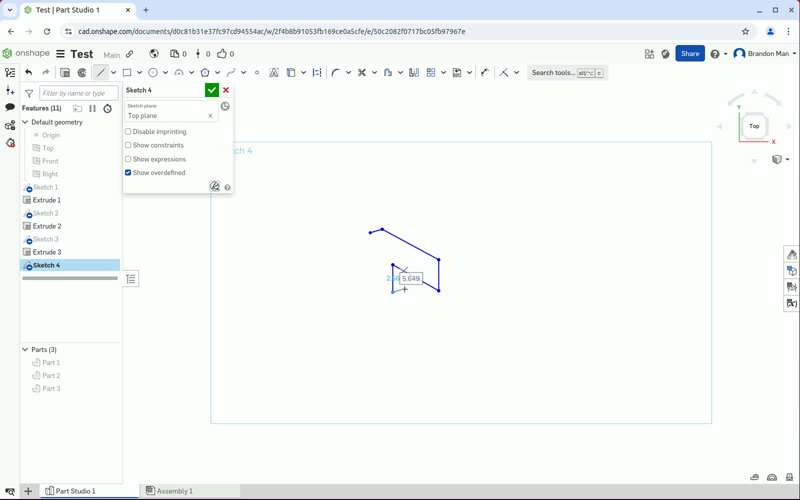
key_up(shift)
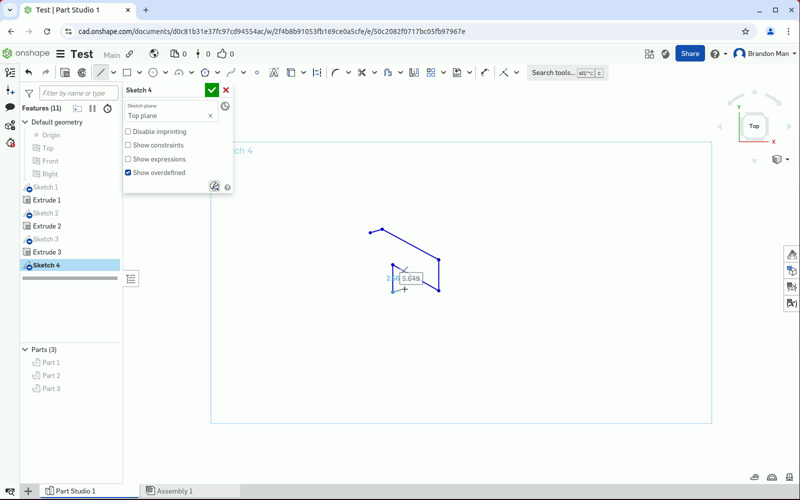
key_down(shift)
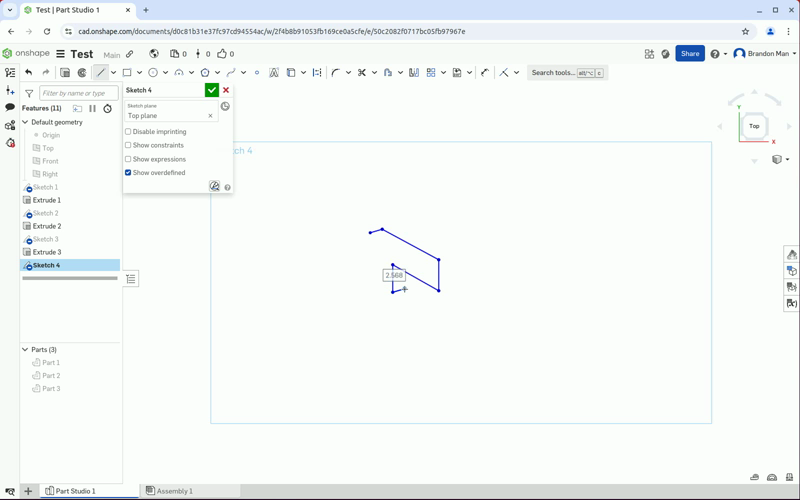
mouse_move(434, 288)
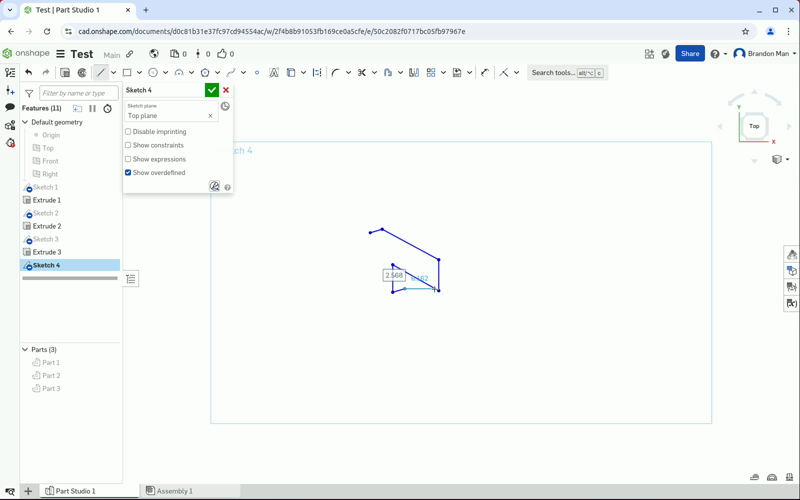
mouse_move(438, 307)
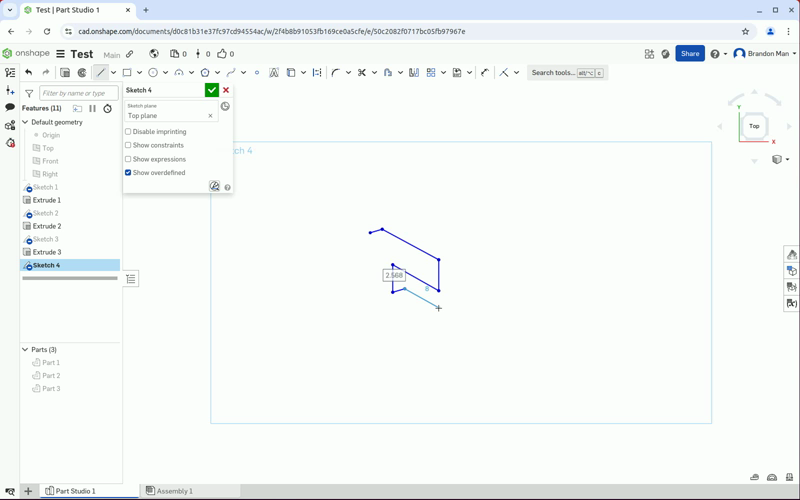
click(438, 307)
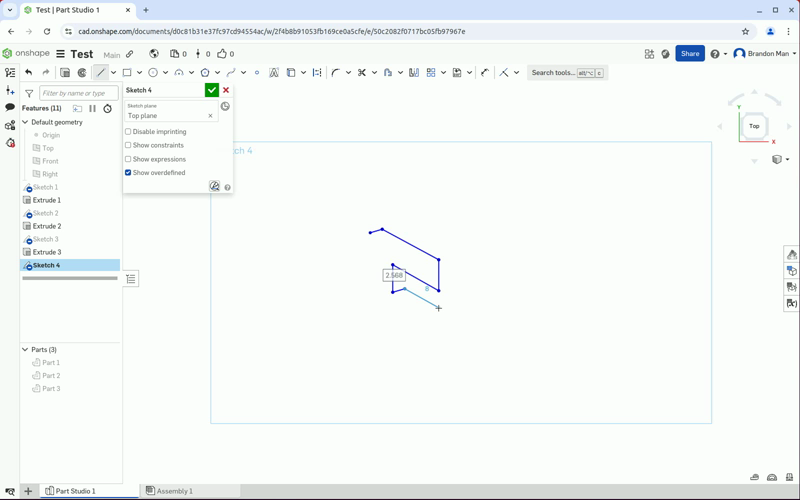
key_up(shift)
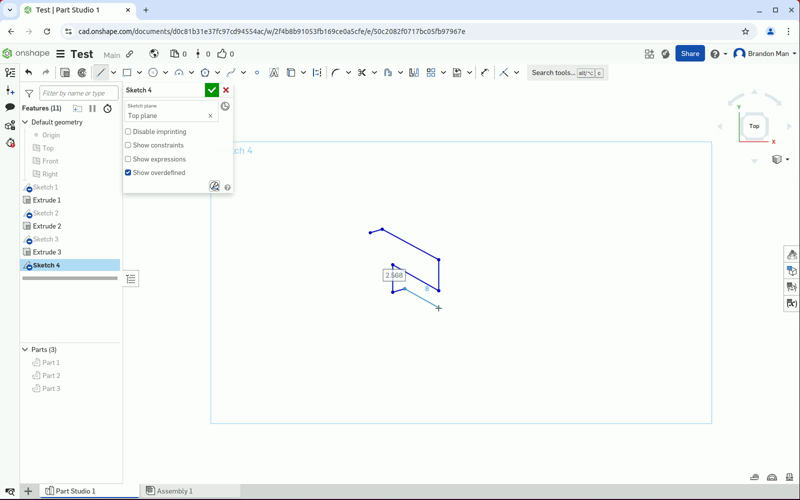
key_down(shift)
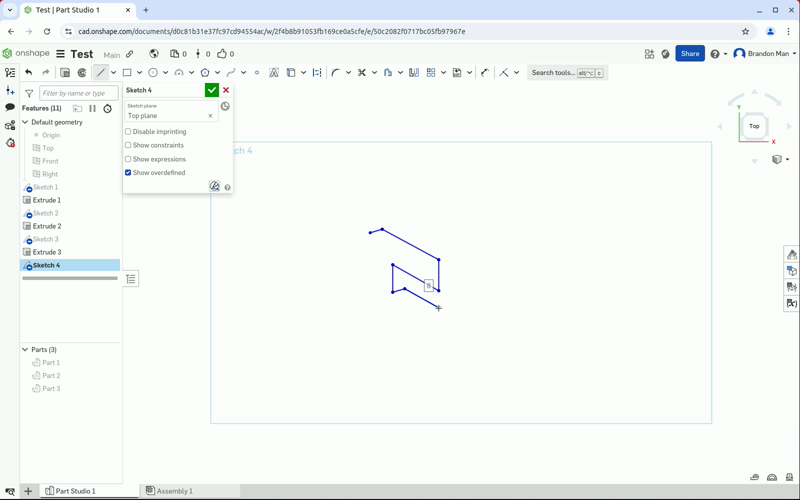
mouse_move(438, 381)
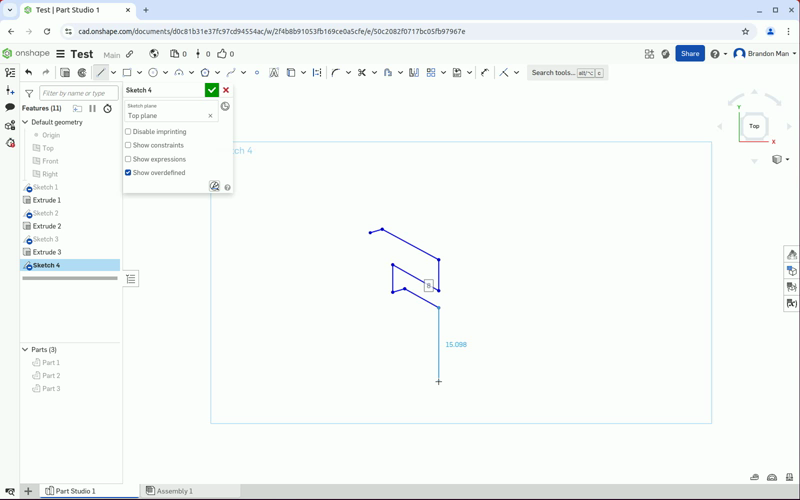
click(438, 381)
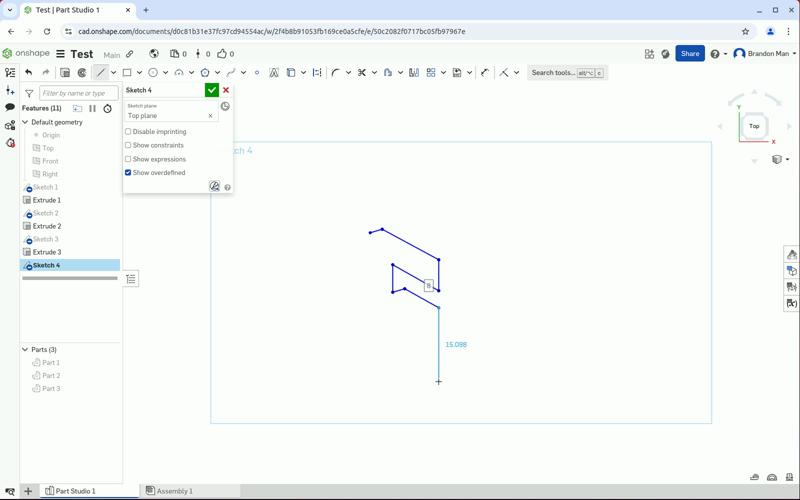
key_up(shift)
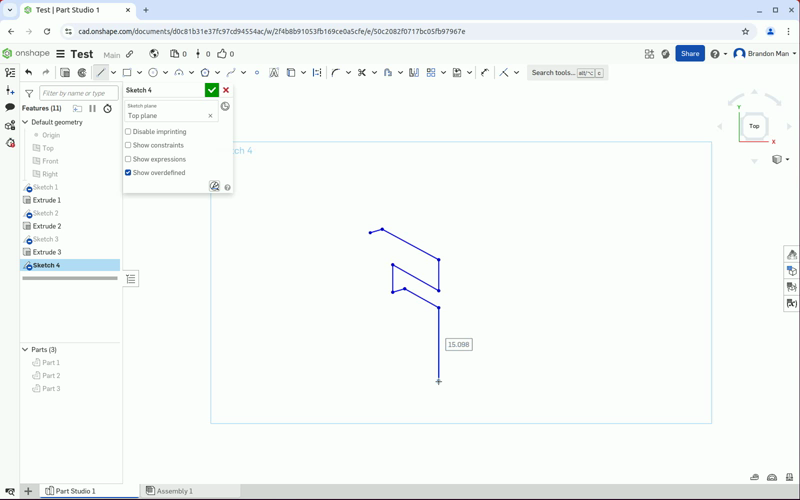
key_down(shift)
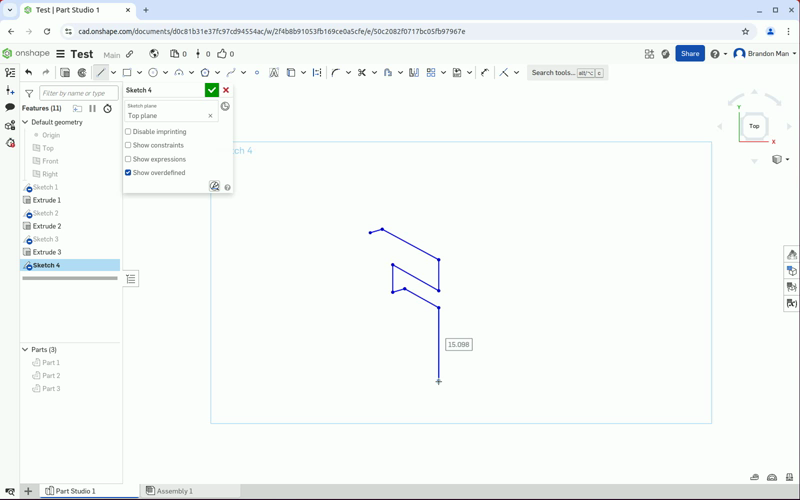
mouse_move(468, 381)
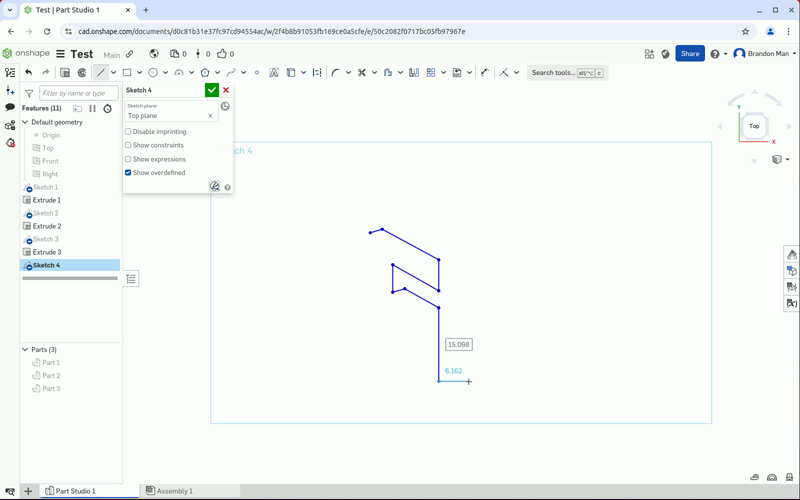
mouse_move(452, 394)
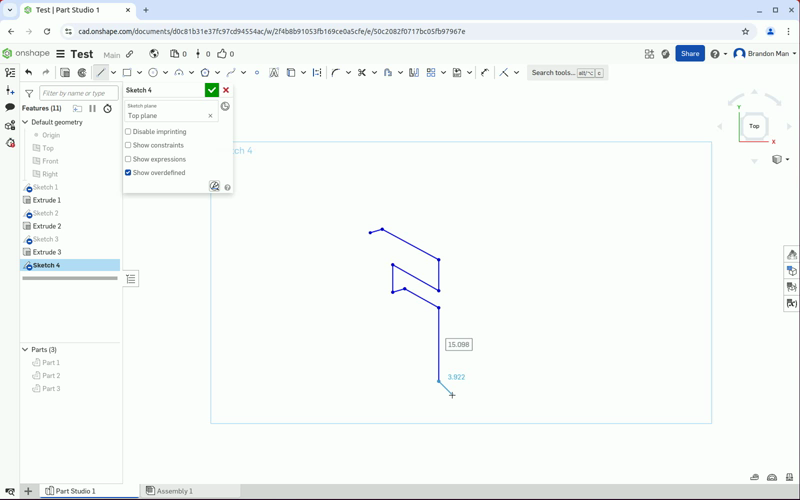
click(452, 394)
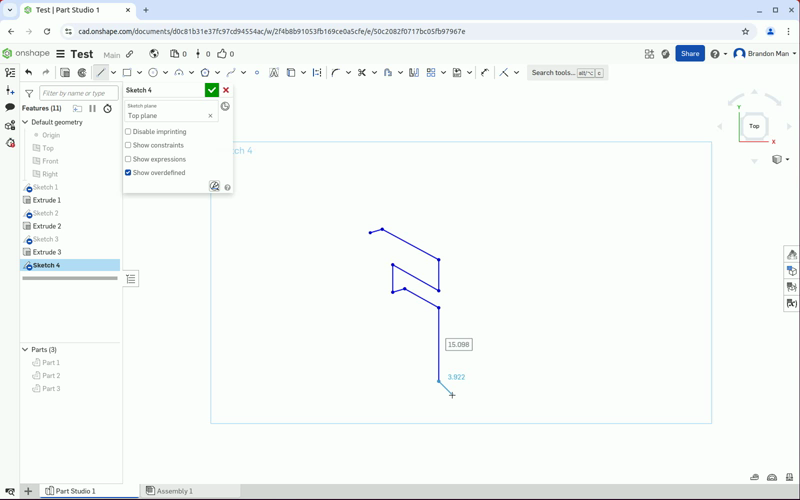
key_up(shift)
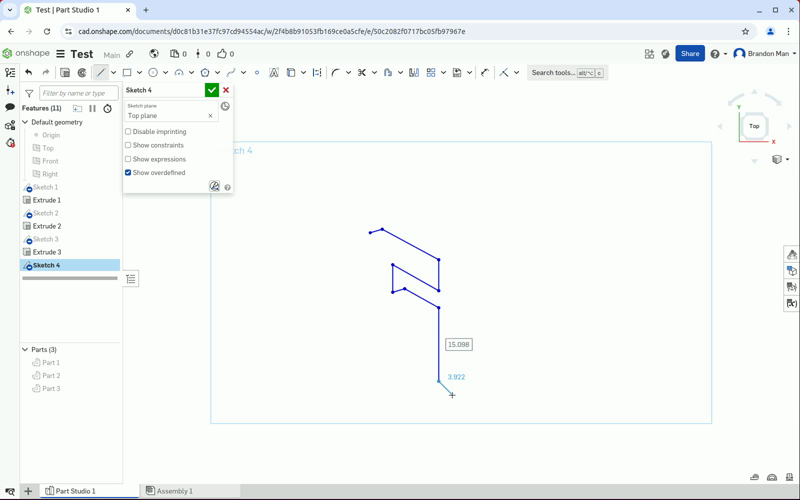
key_down(shift)
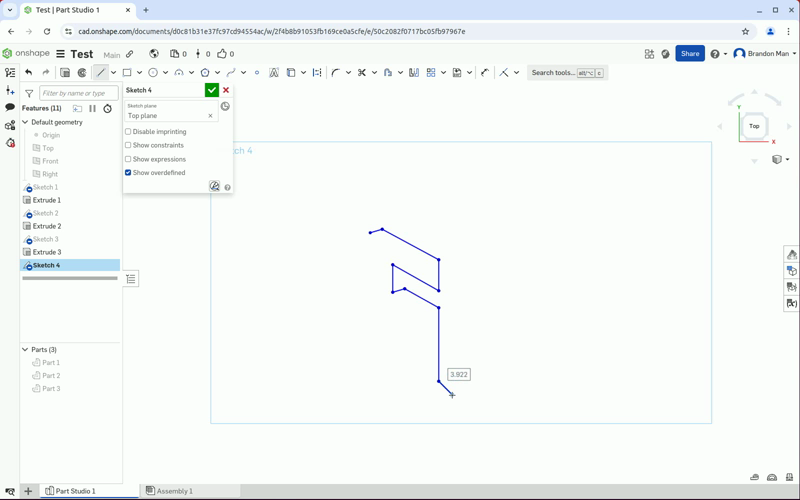
mouse_move(452, 251)
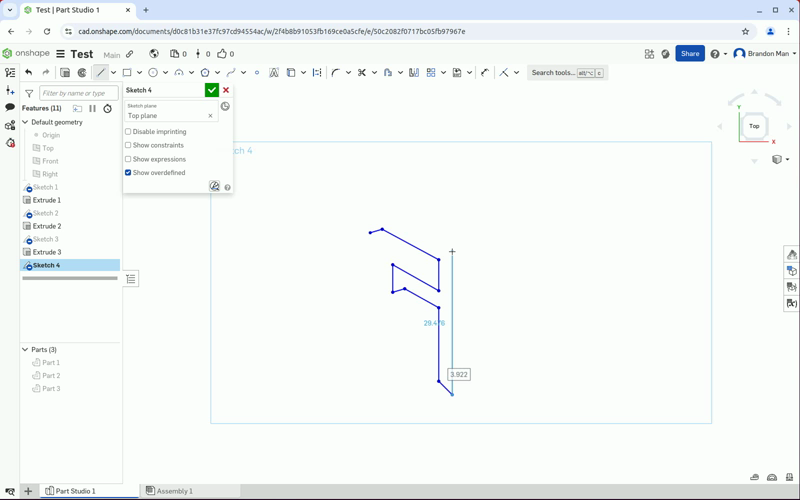
click(452, 251)
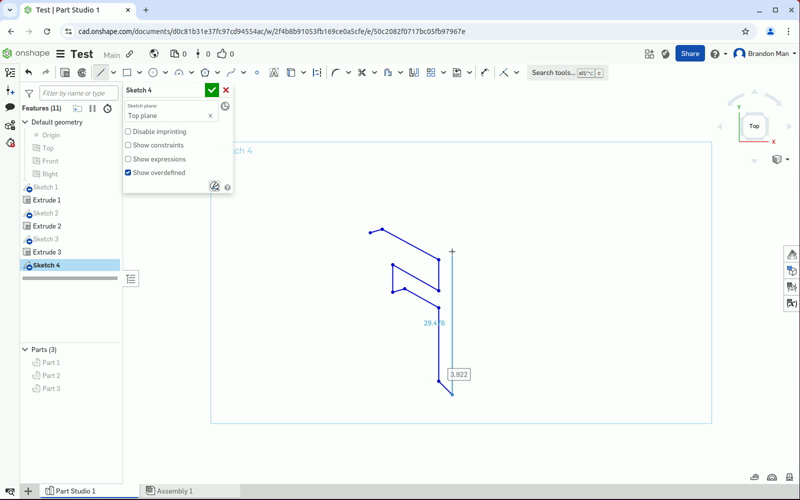
key_up(shift)
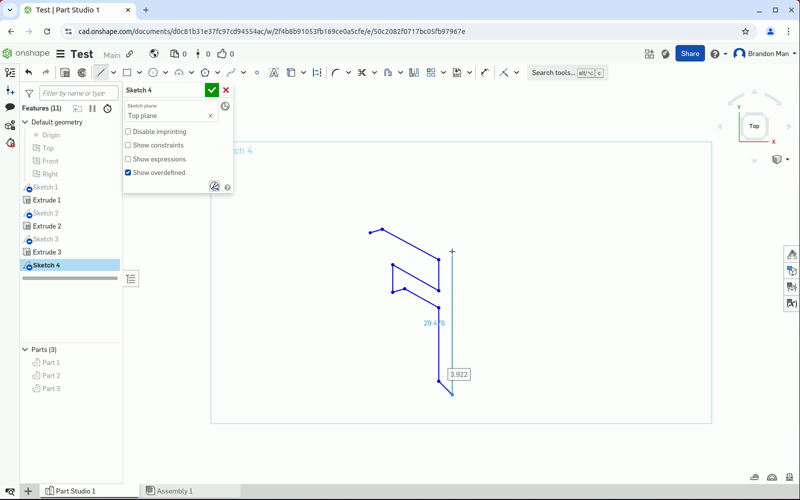
key_down(shift)
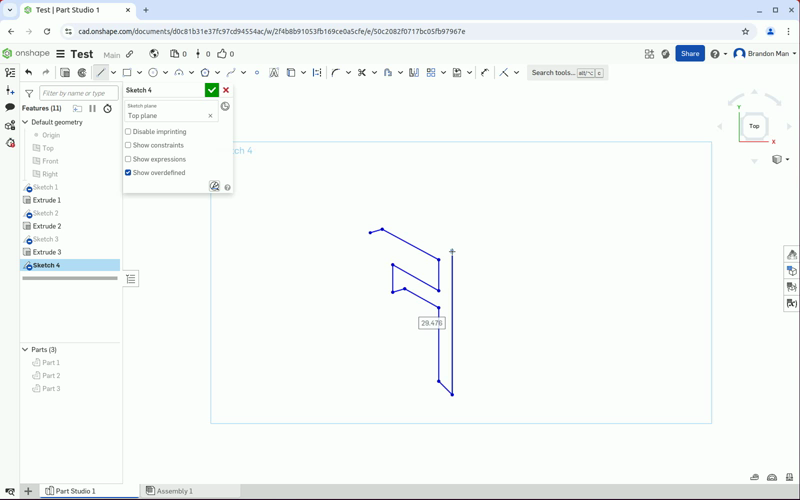
mouse_move(370, 203)
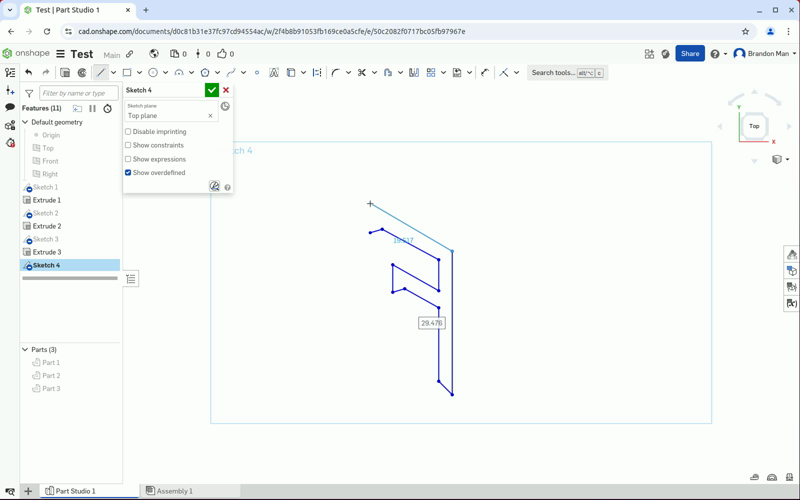
click(370, 203)
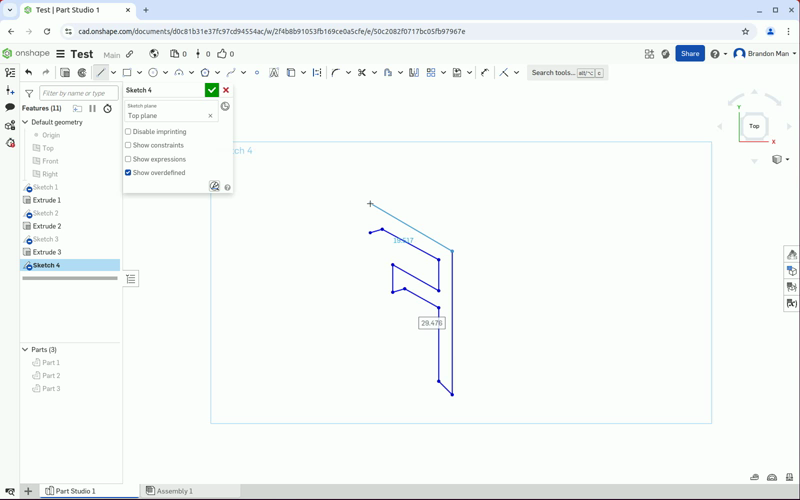
key_up(shift)
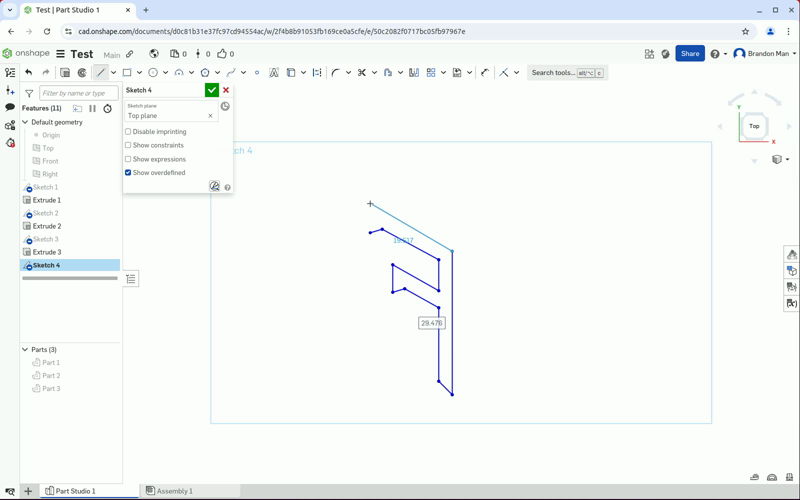
mouse_move(400, 203)
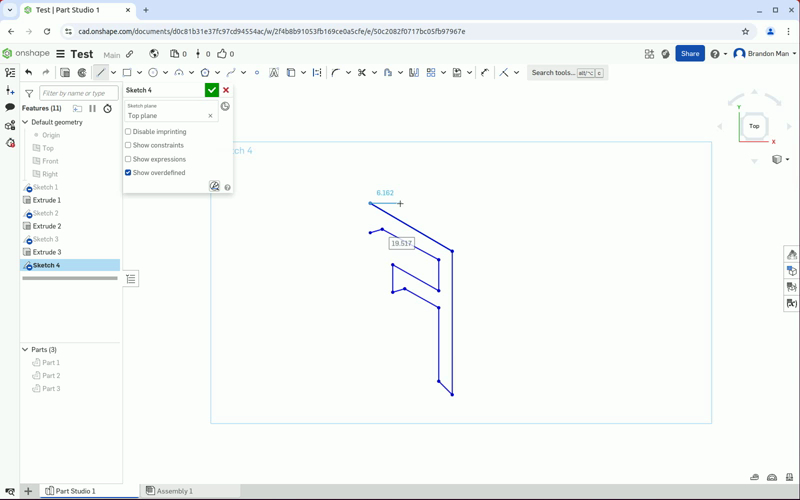
key_down(shift)
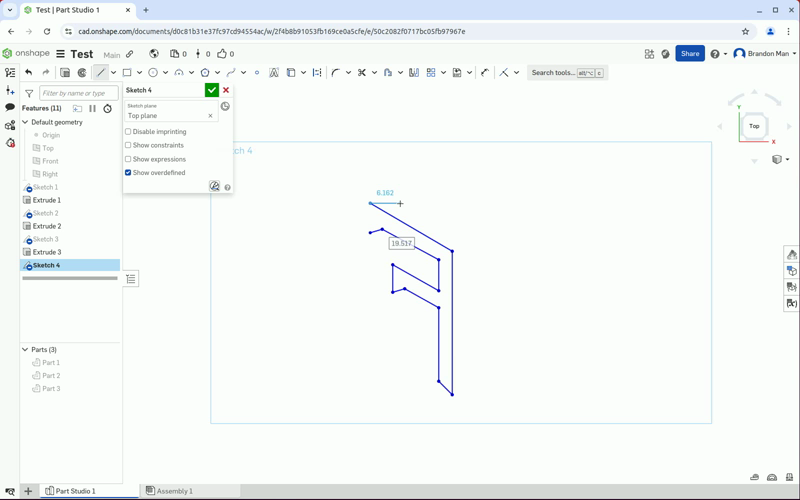
mouse_move(370, 232)
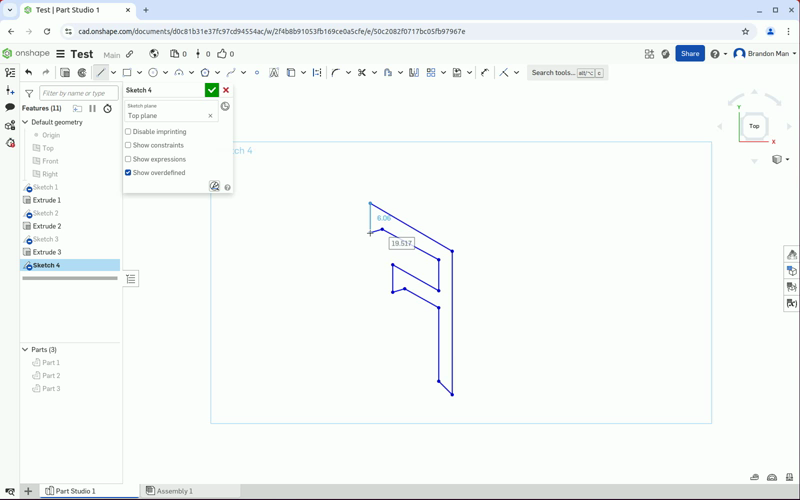
key_up(shift)
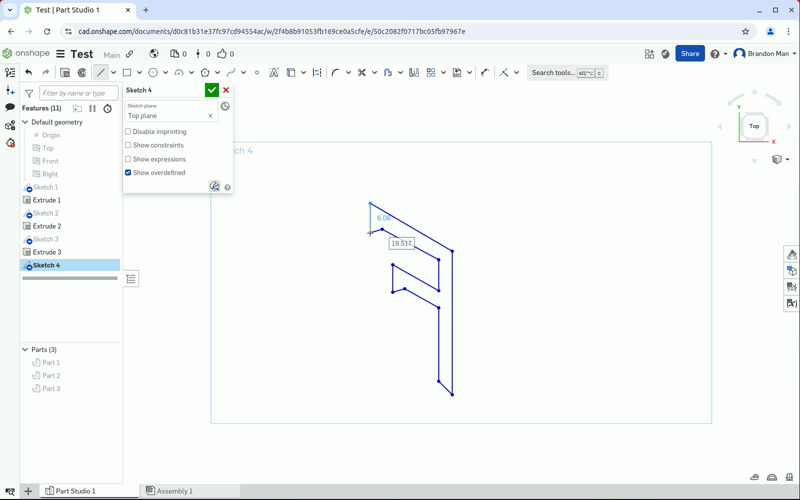
click(370, 232)
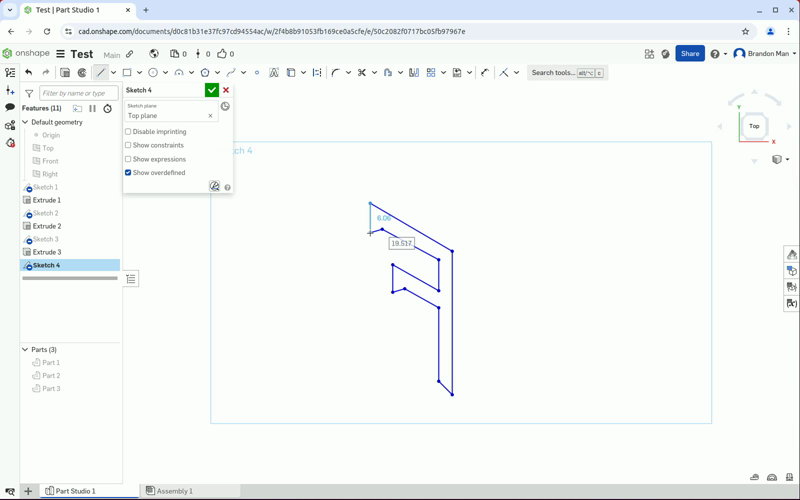
key(esc)
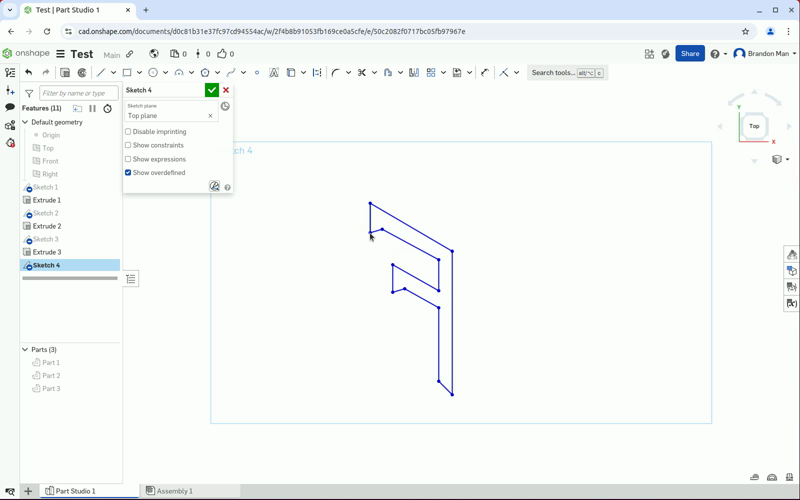
mouse_move(446, 279)
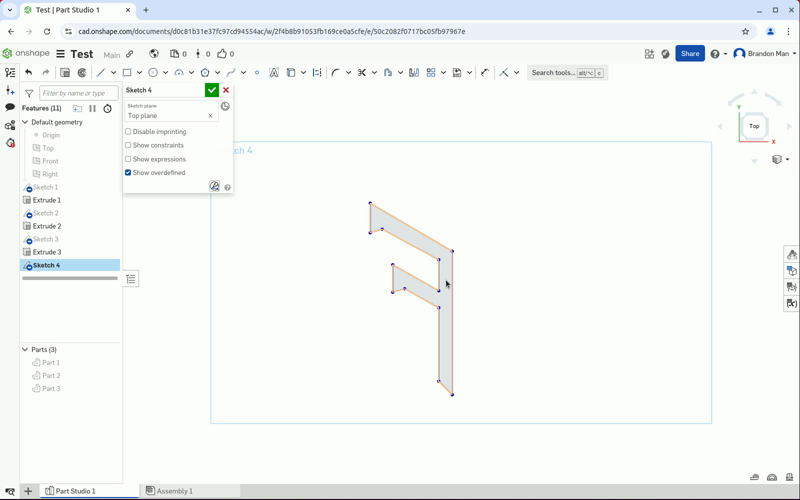
click(446, 279)
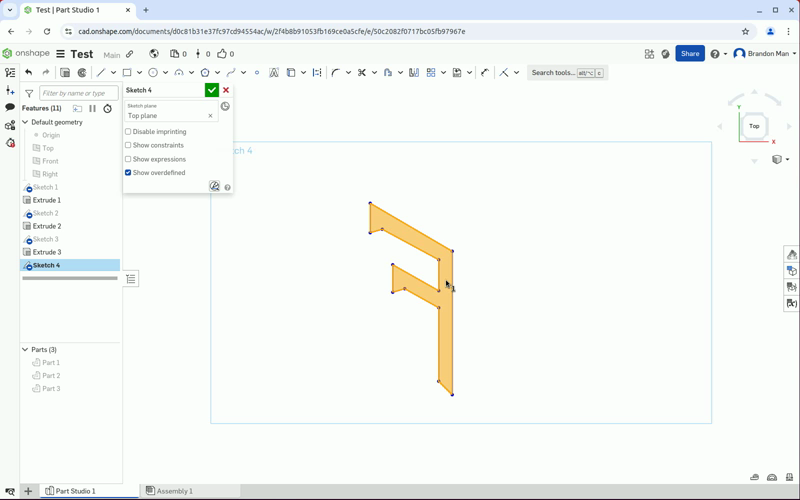
mouse_move(73, 352)
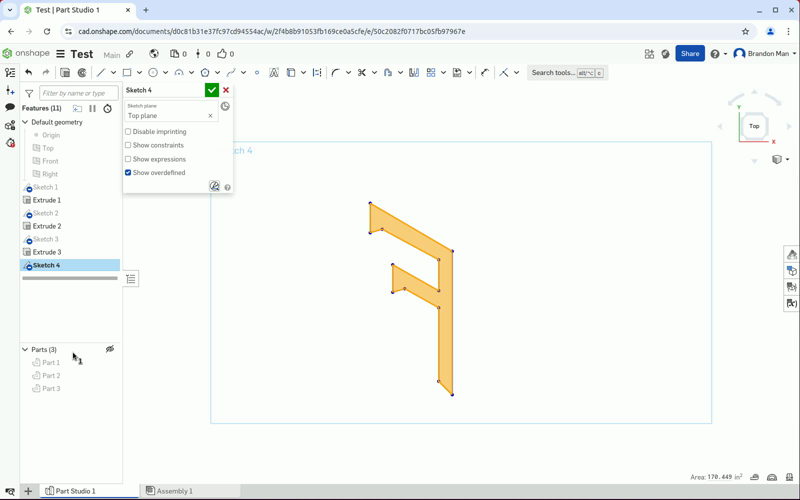
key(shift+y)
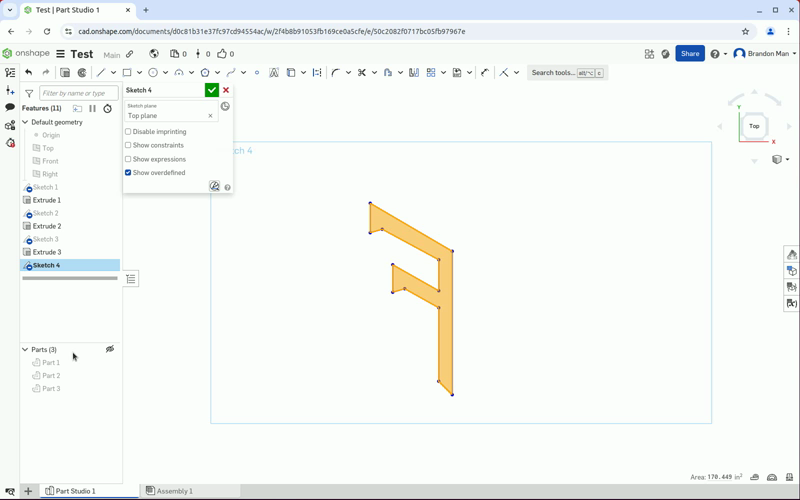
key(shift+e)
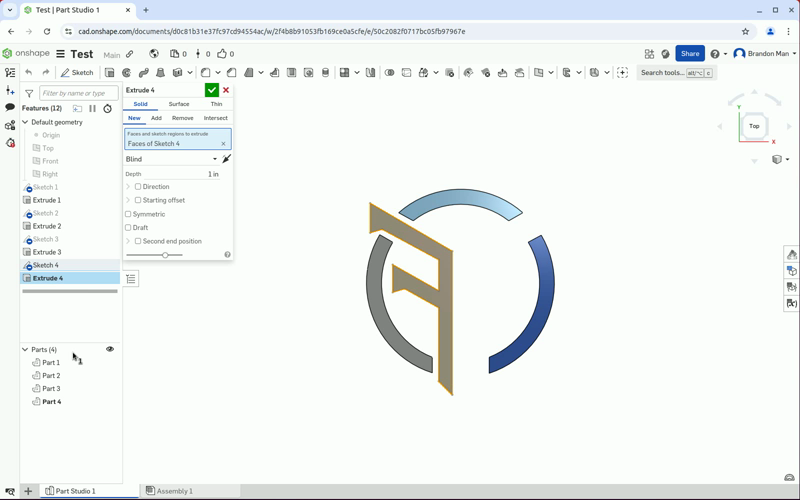
mouse_move(143, 106)
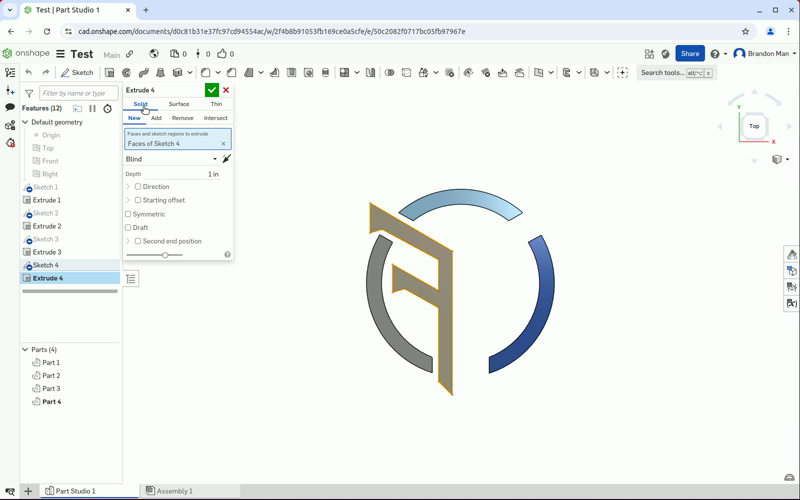
click(143, 106)
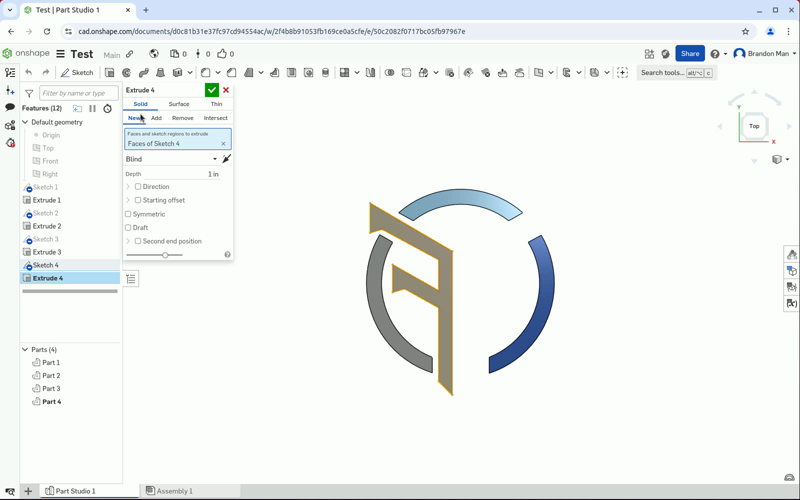
mouse_move(137, 120)
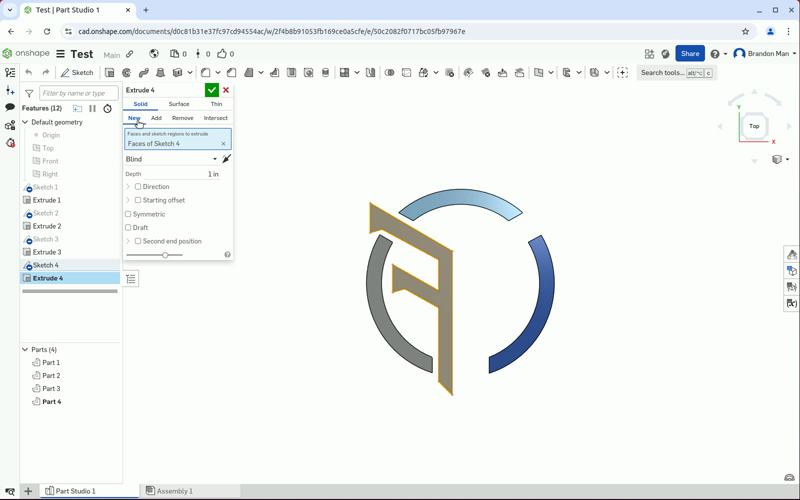
click(137, 120)
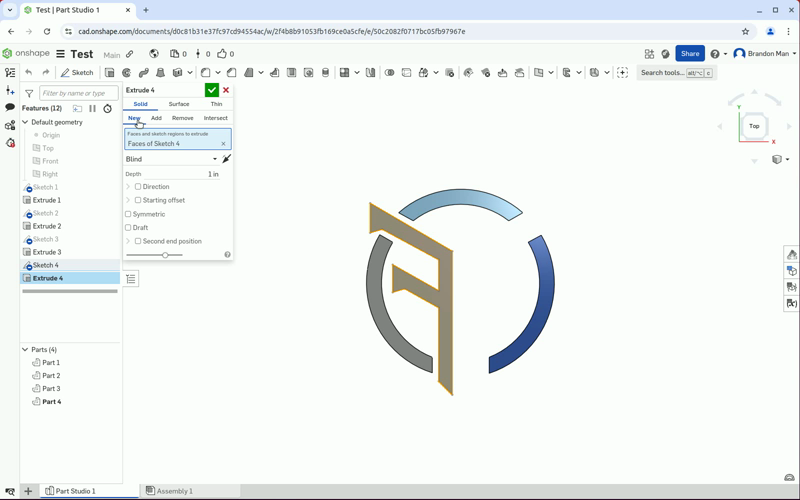
key(tab, 4)
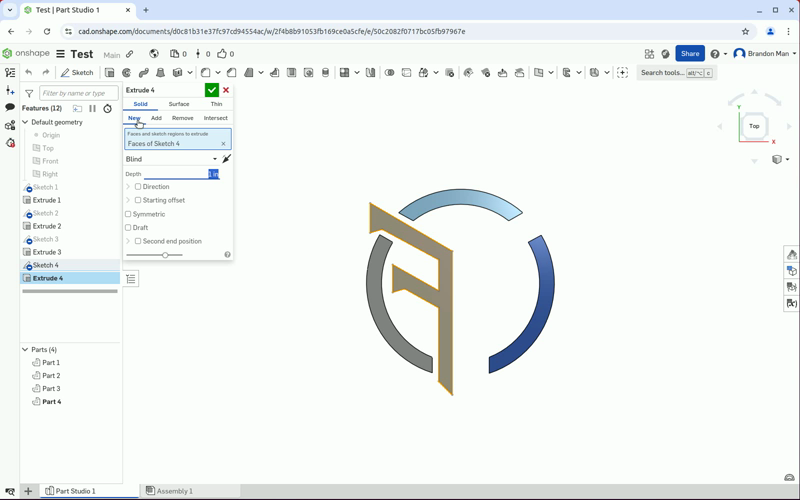
text(3.851)
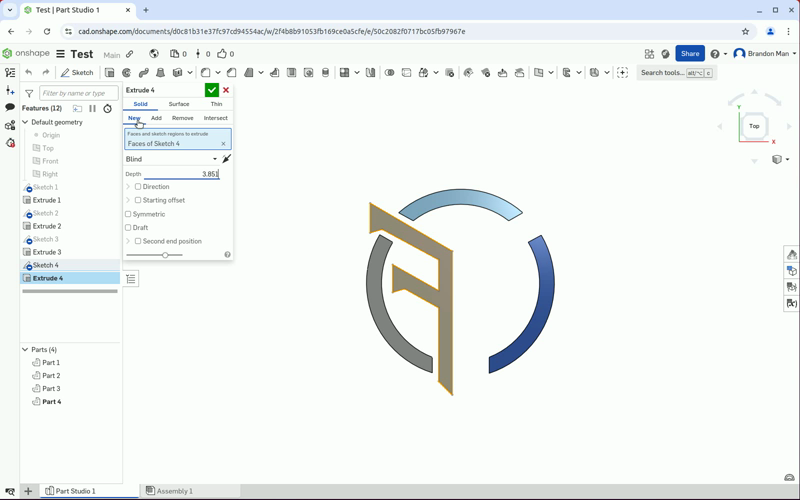
key(enter)
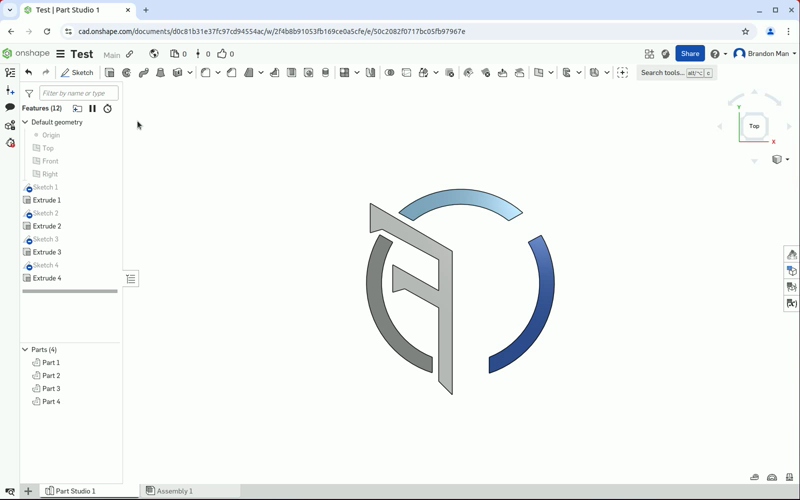
key(shift+h)
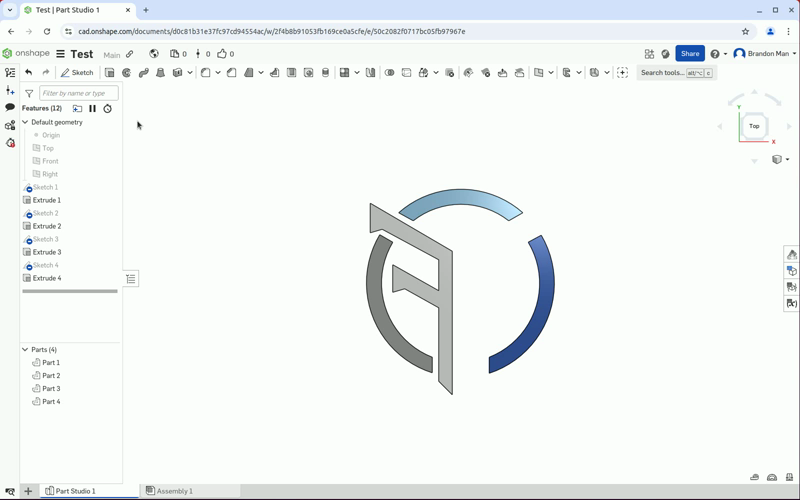
key(shift+h)
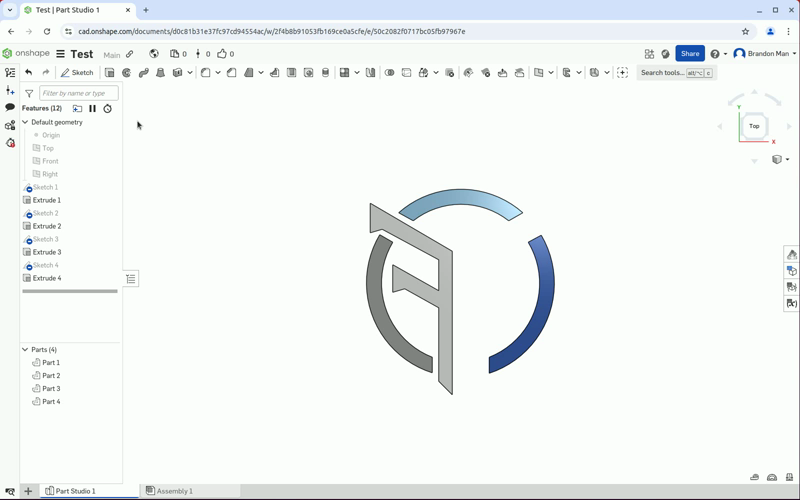
mouse_move(73, 189)
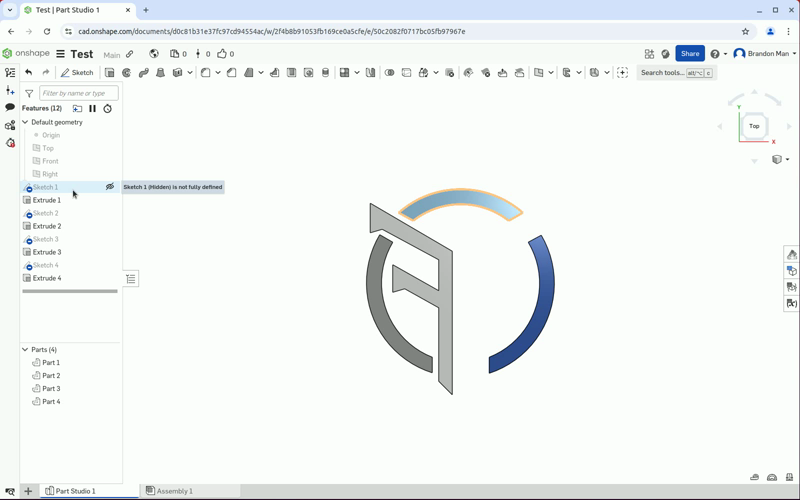
click(73, 189)
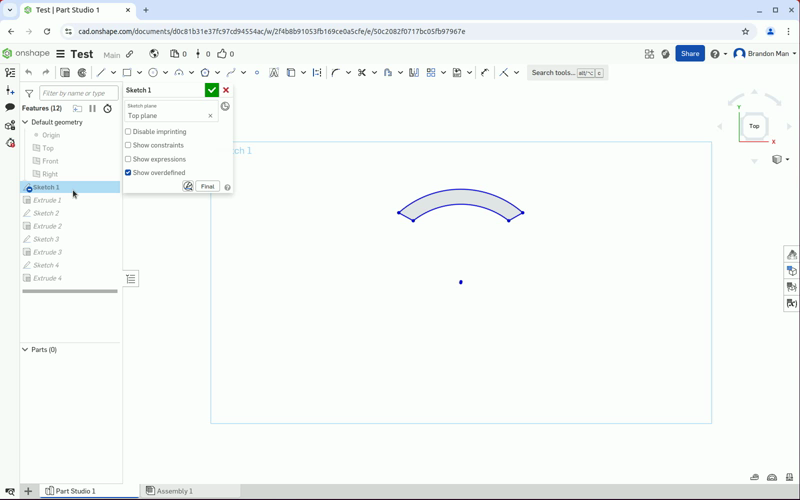
mouse_move(229, 92)
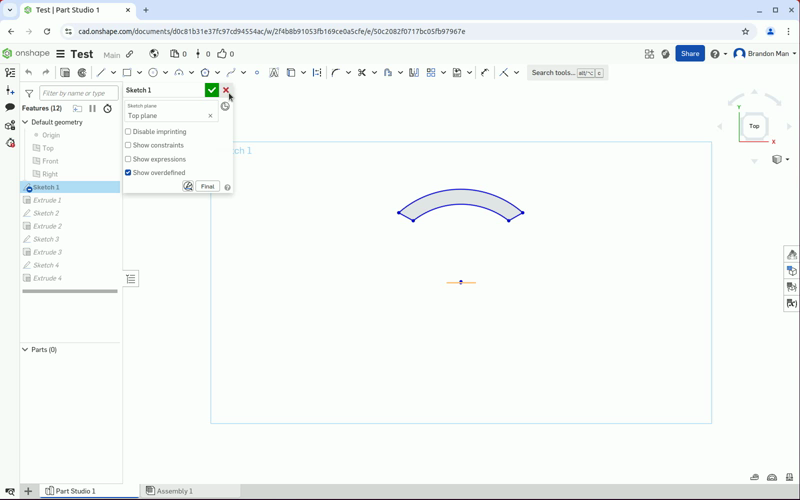
click(229, 92)
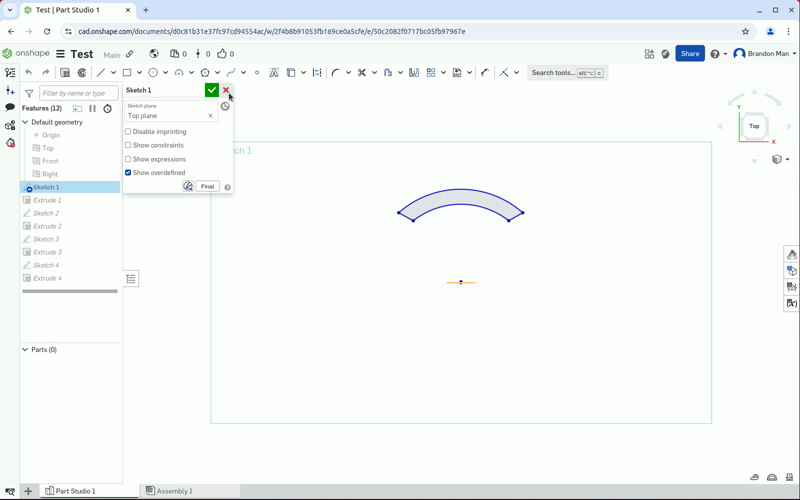
key(shift+s)
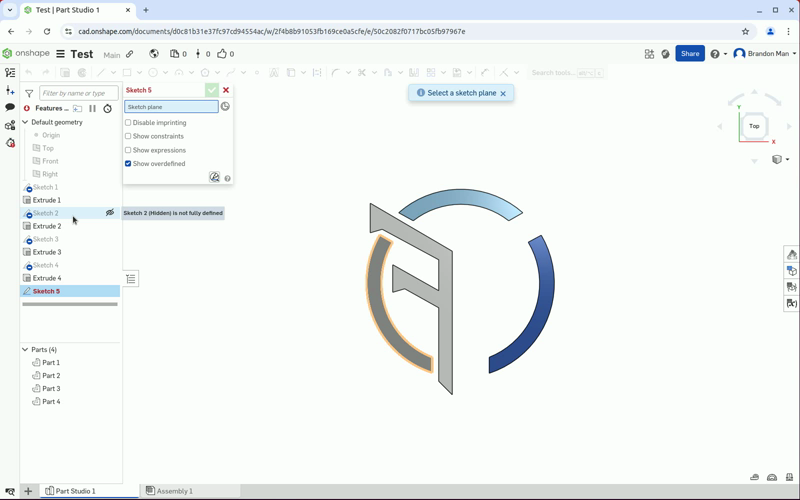
scroll(3)
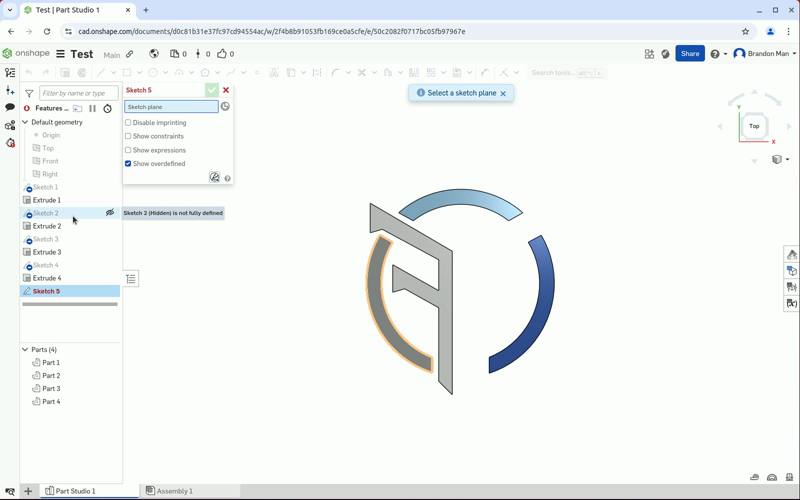
mouse_move(73, 150)
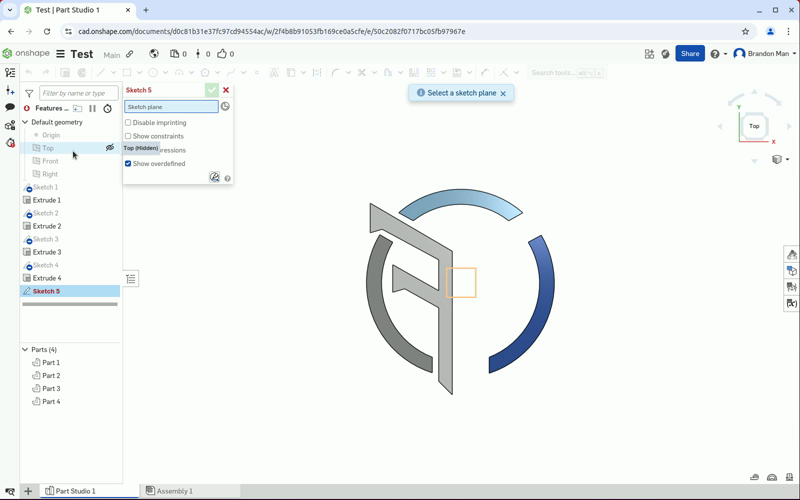
click(73, 150)
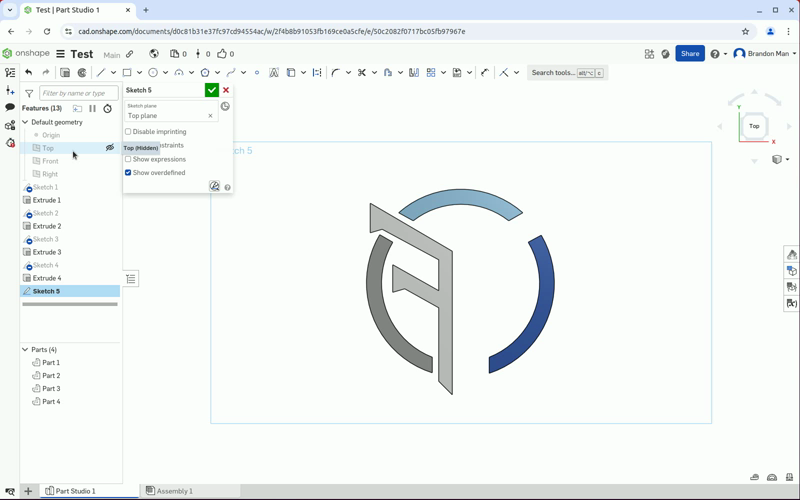
mouse_move(73, 352)
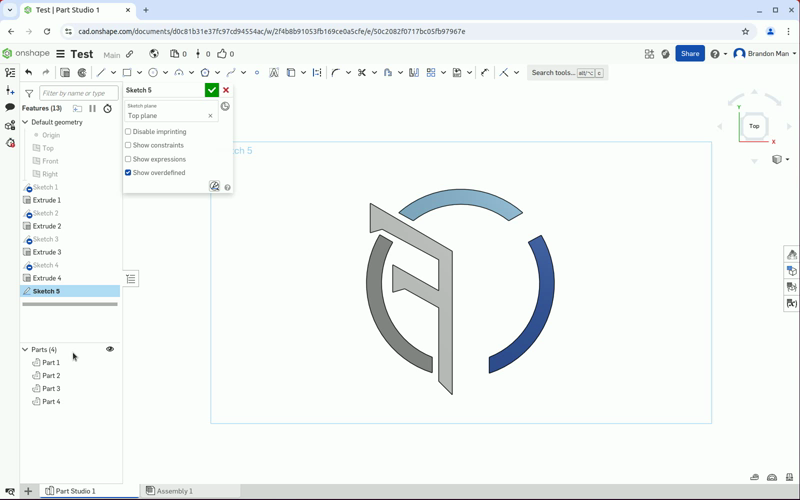
key(y)
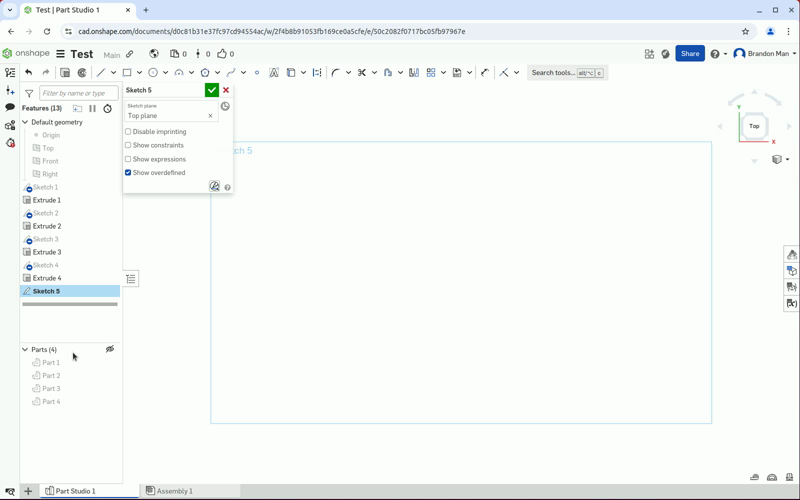
key(l)
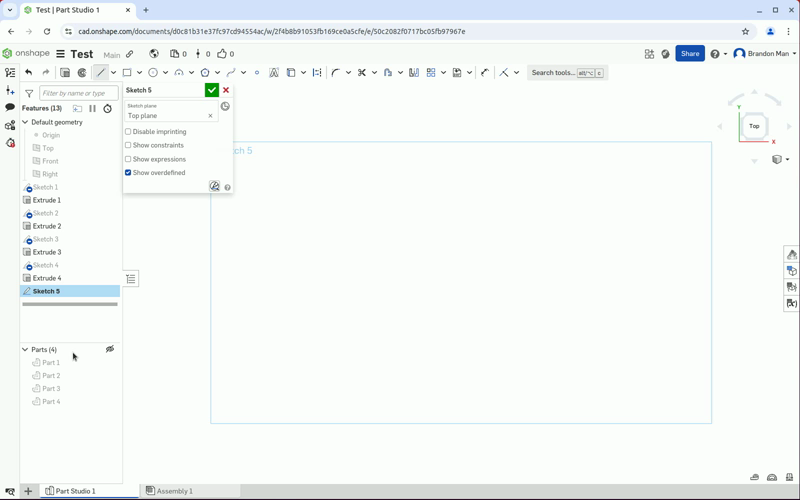
key_down(shift)
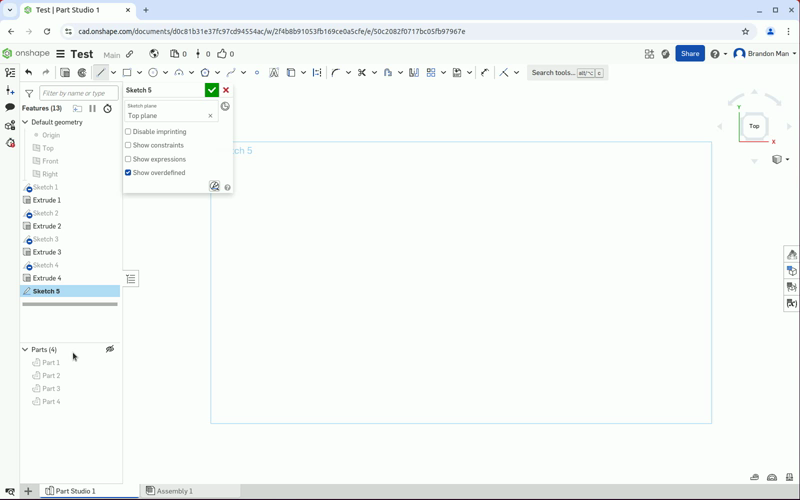
mouse_move(467, 395)
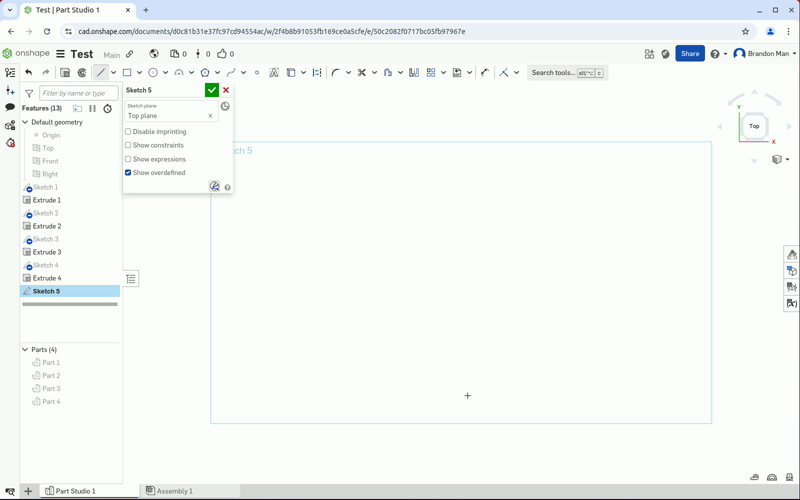
click(467, 395)
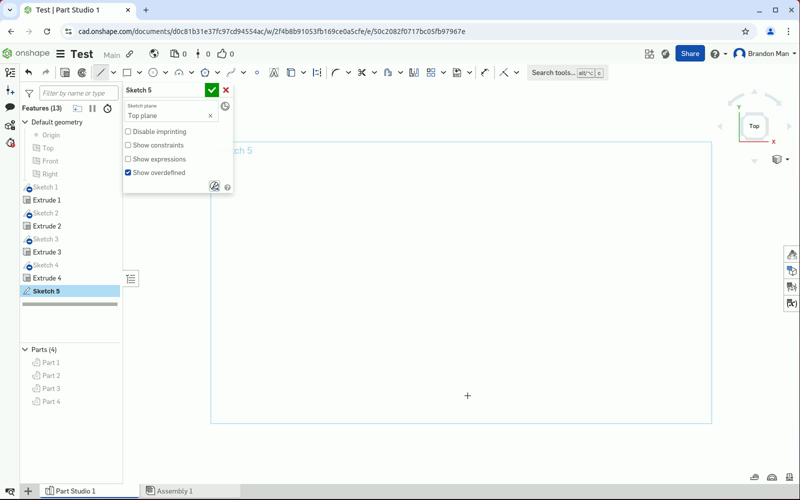
key_up(shift)
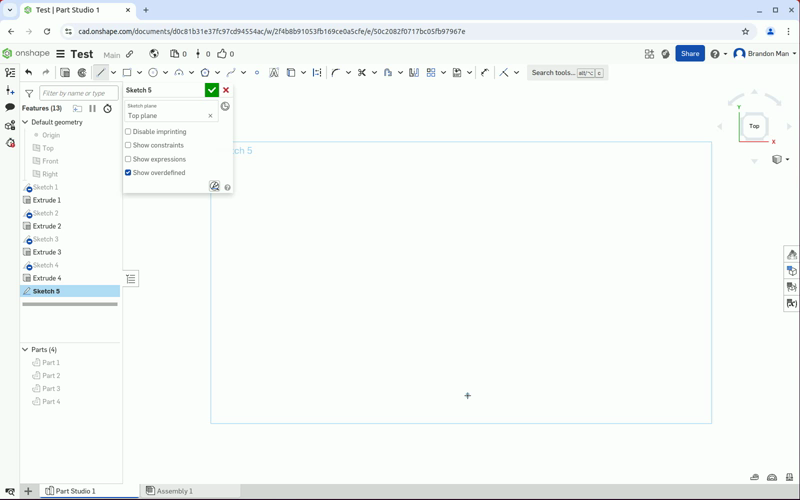
key_down(shift)
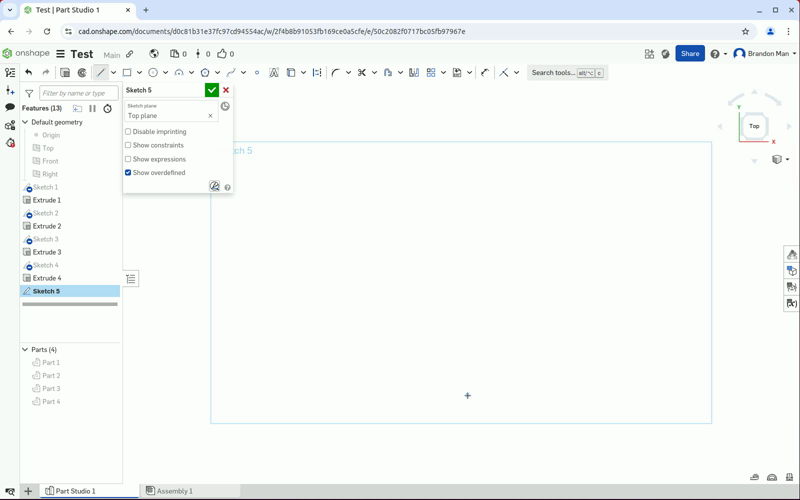
mouse_move(497, 395)
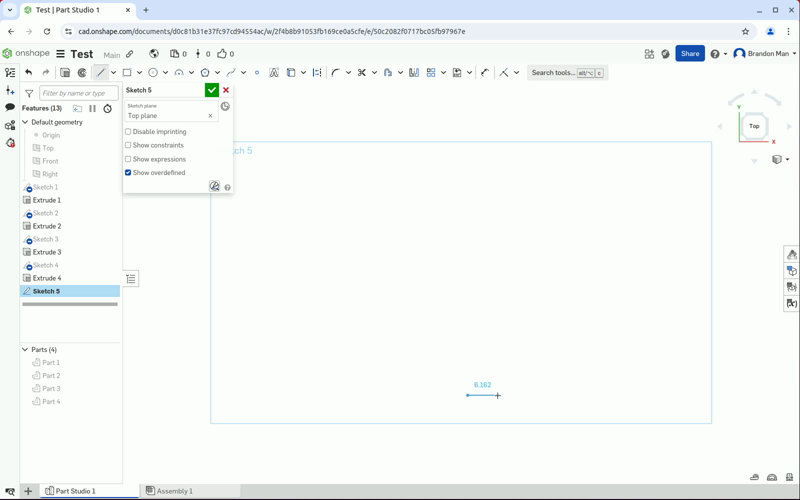
mouse_move(483, 383)
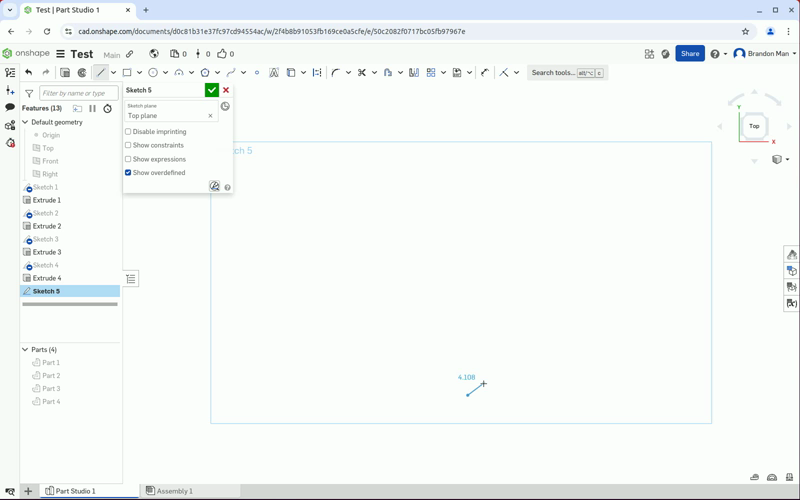
click(483, 383)
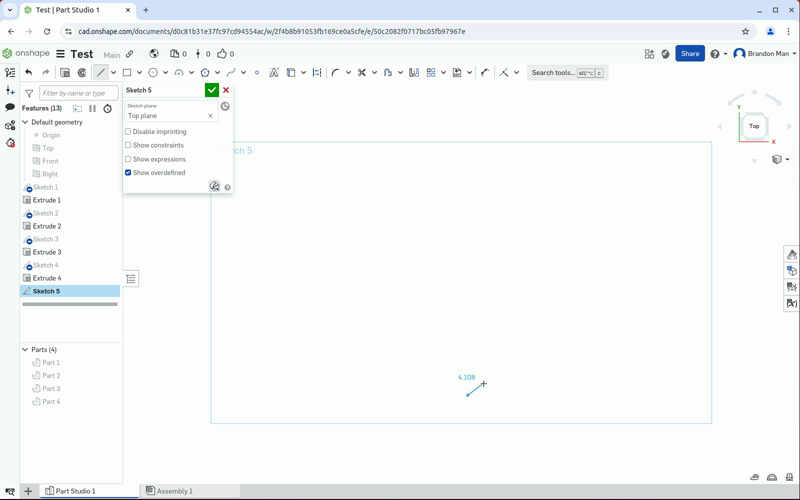
key_up(shift)
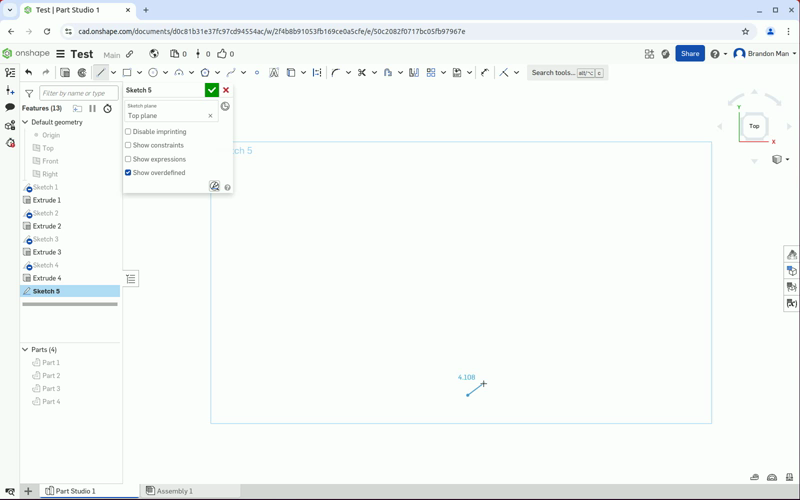
key_down(shift)
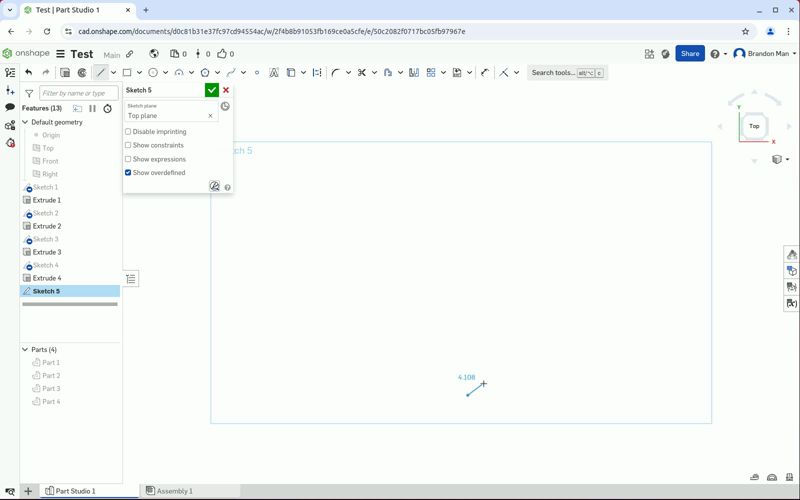
mouse_move(483, 309)
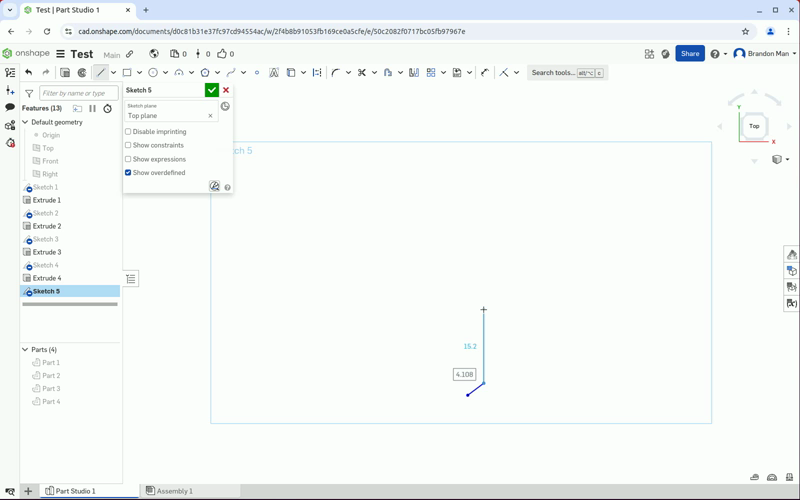
click(483, 309)
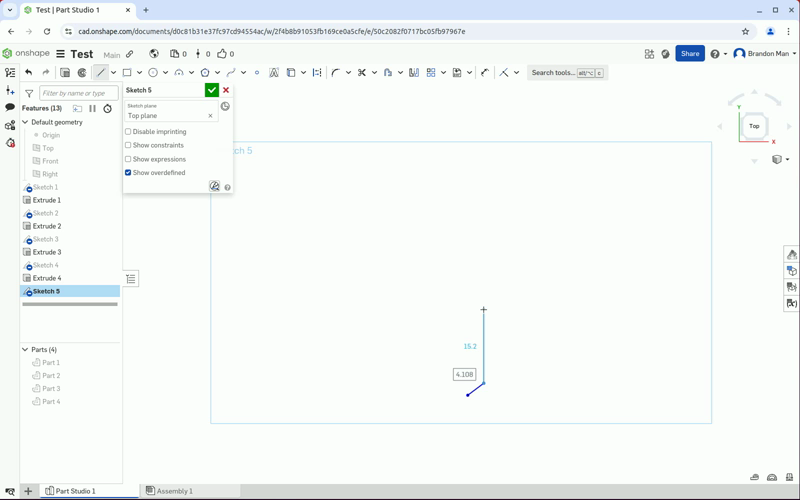
key_up(shift)
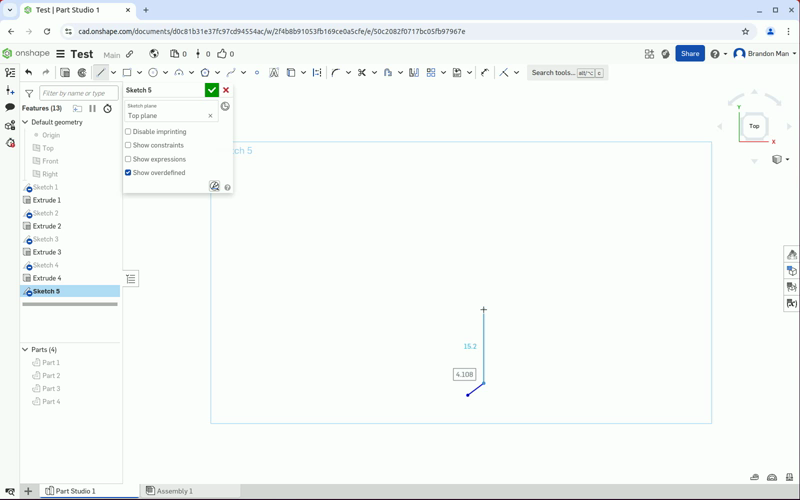
key_down(shift)
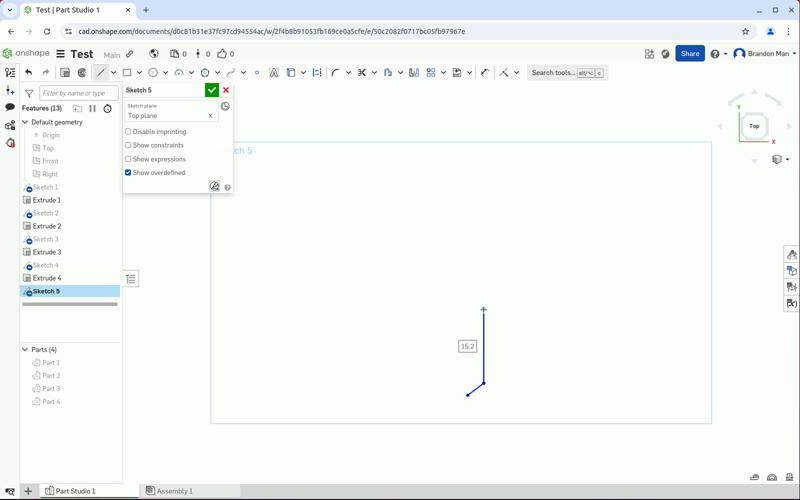
mouse_move(513, 309)
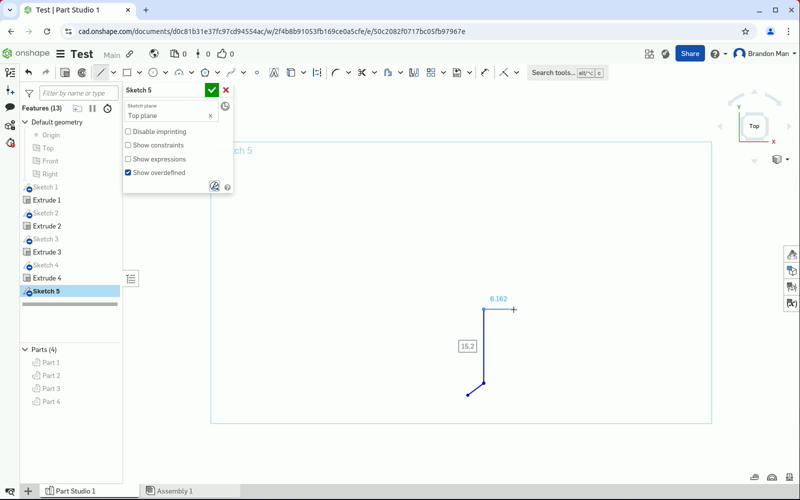
mouse_move(517, 289)
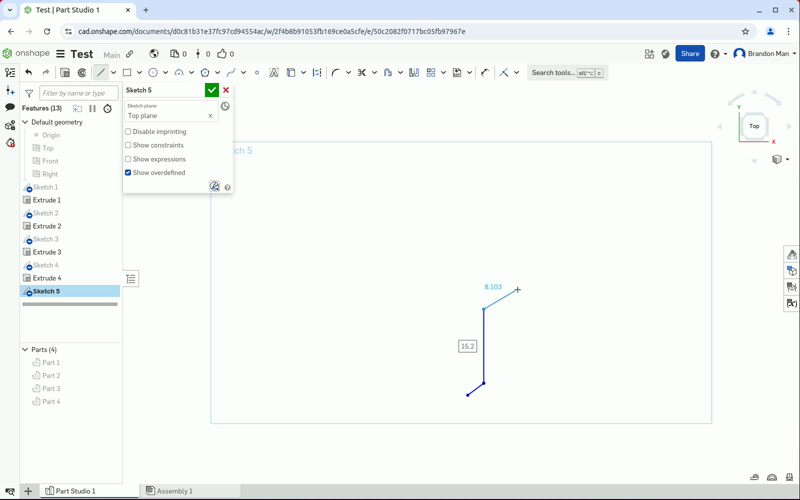
click(517, 289)
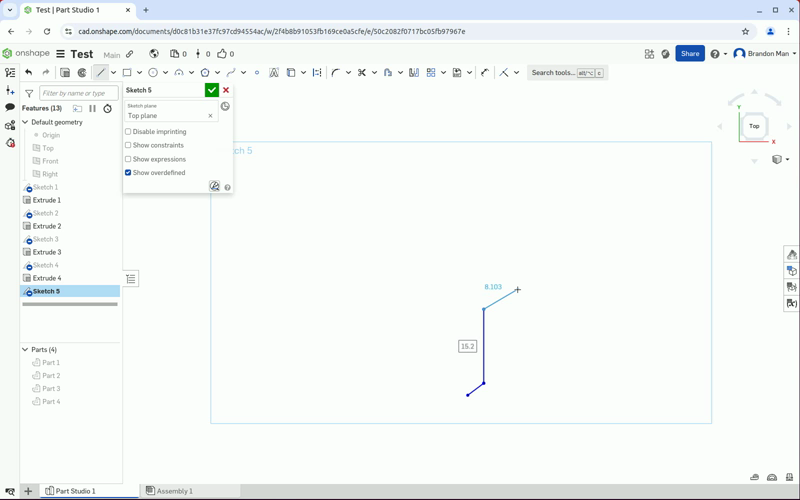
key_up(shift)
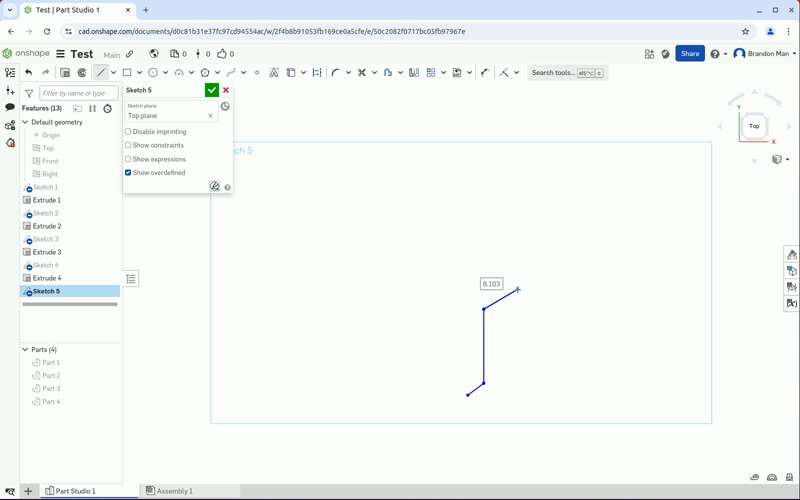
key_down(shift)
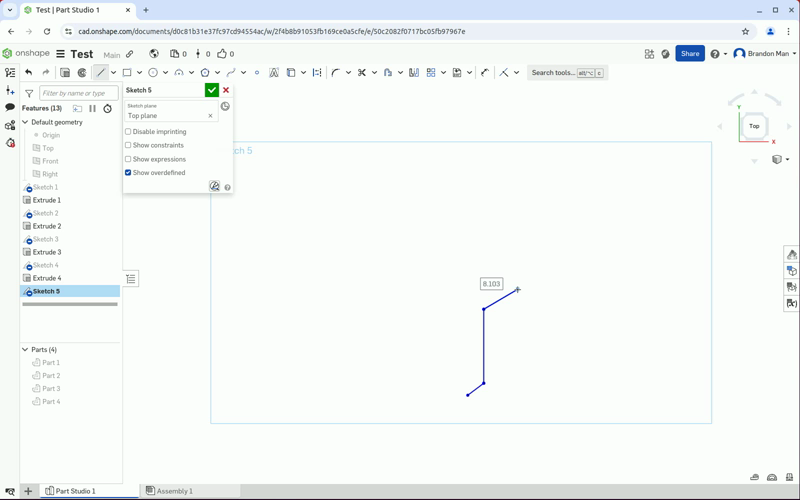
mouse_move(547, 289)
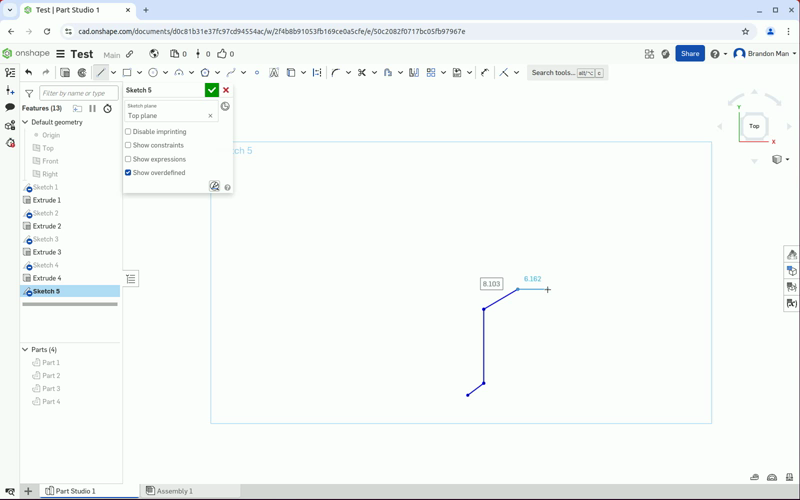
mouse_move(528, 293)
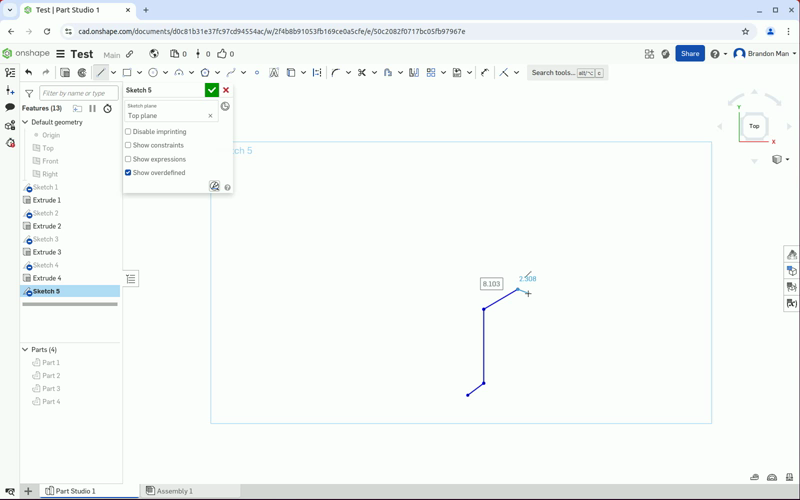
click(528, 293)
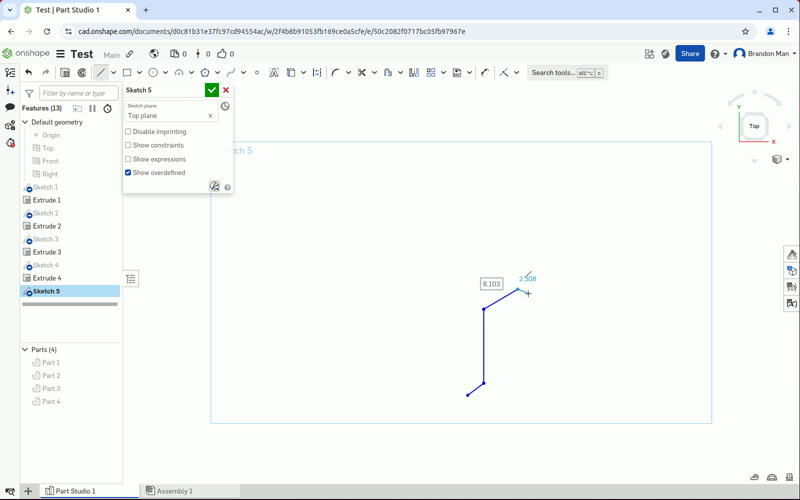
key_up(shift)
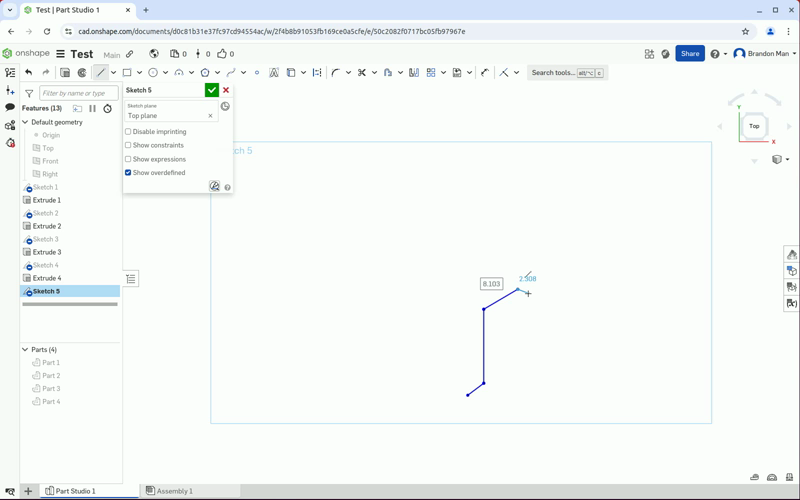
key_down(shift)
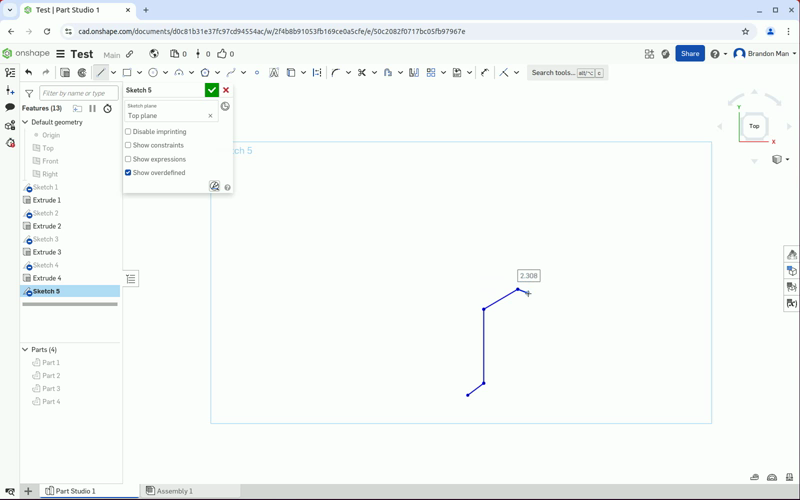
mouse_move(558, 293)
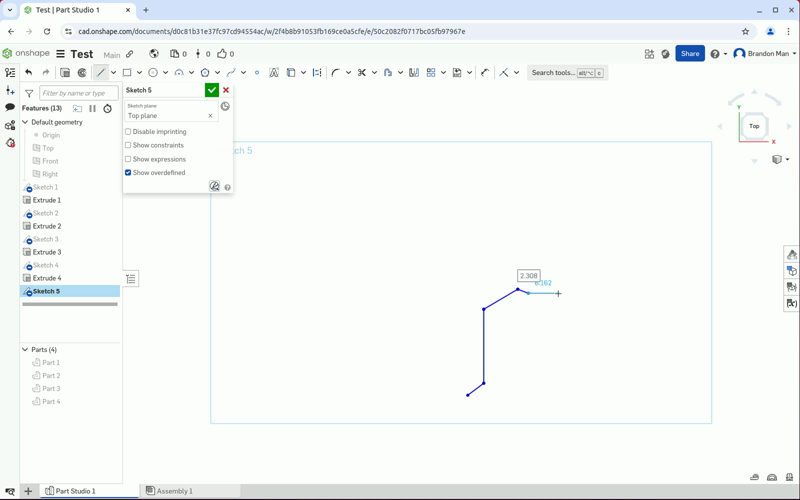
mouse_move(528, 265)
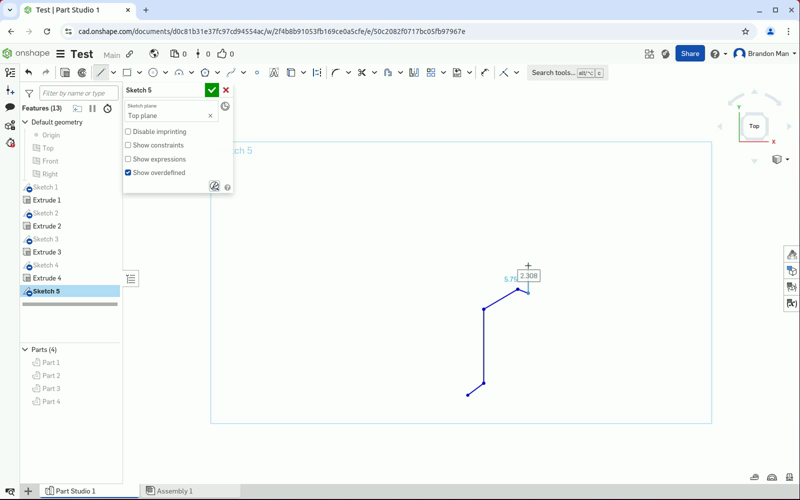
click(528, 265)
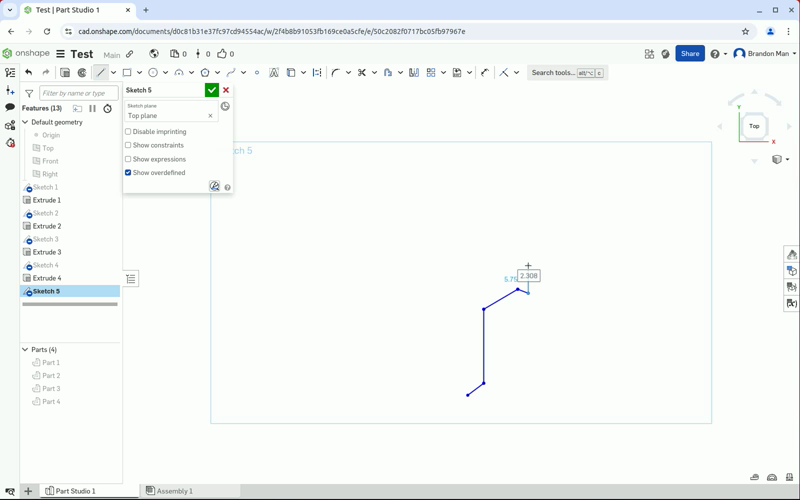
key_up(shift)
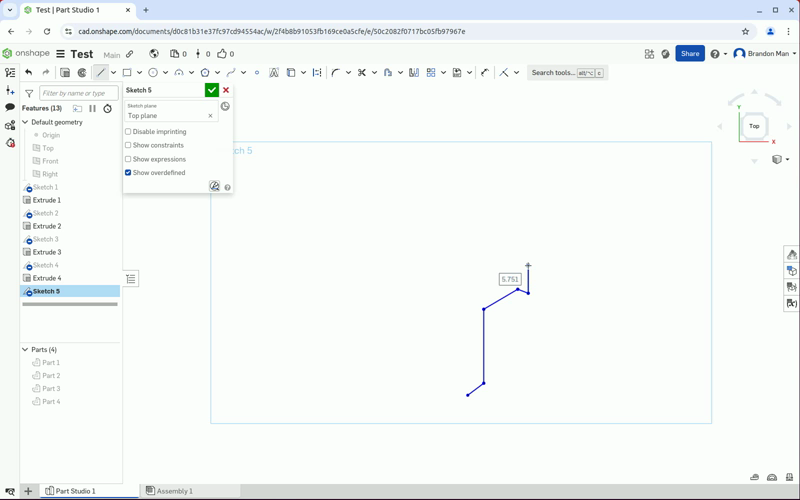
key_down(shift)
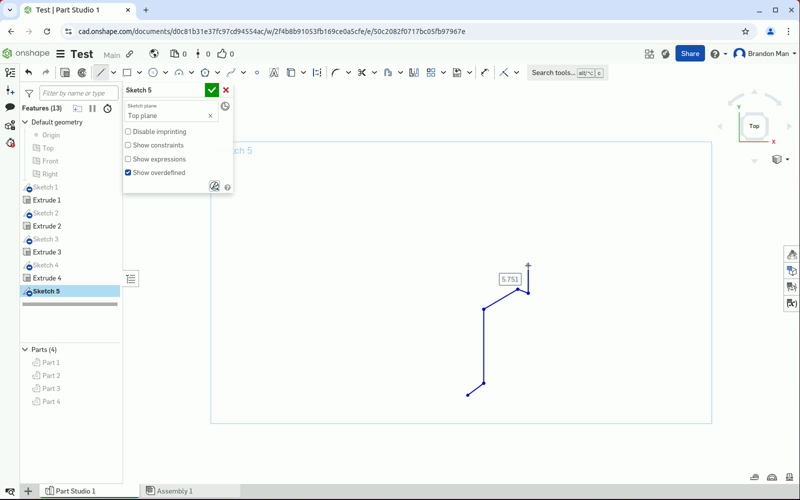
mouse_move(558, 265)
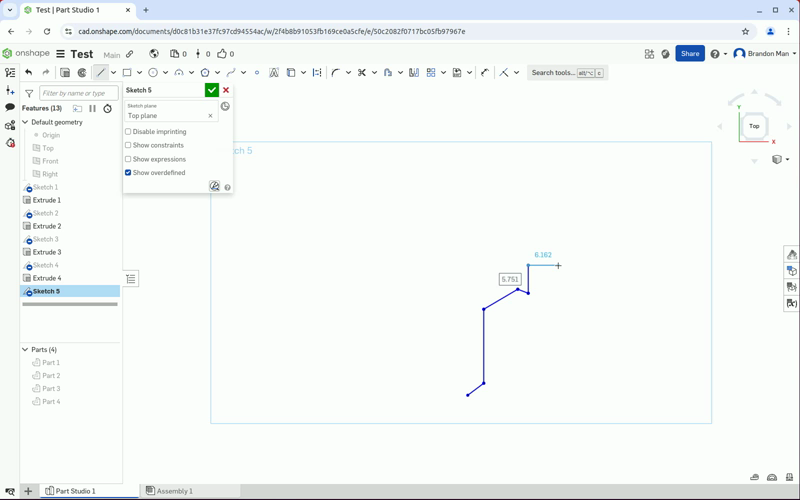
mouse_move(483, 291)
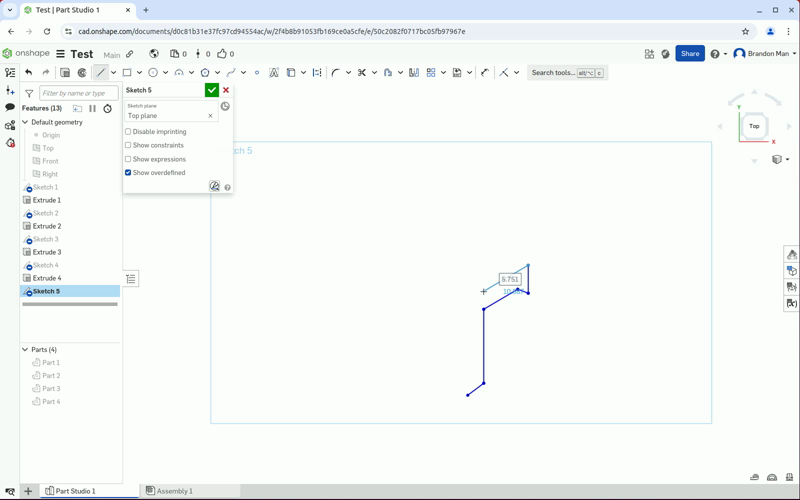
click(483, 291)
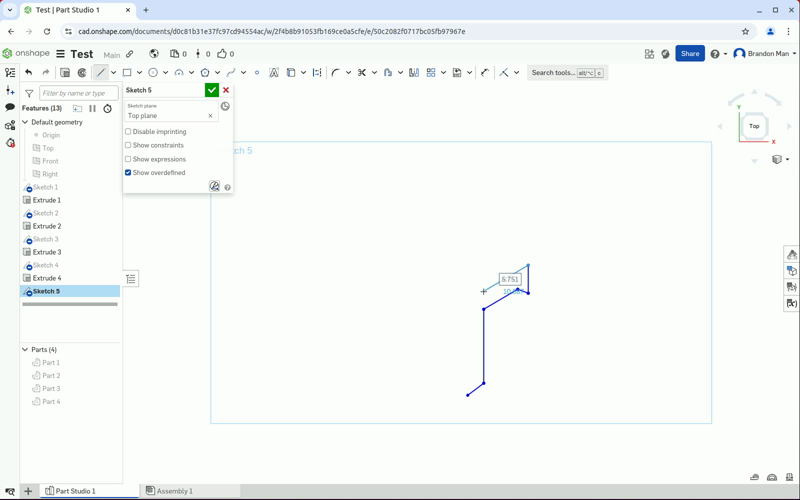
key_up(shift)
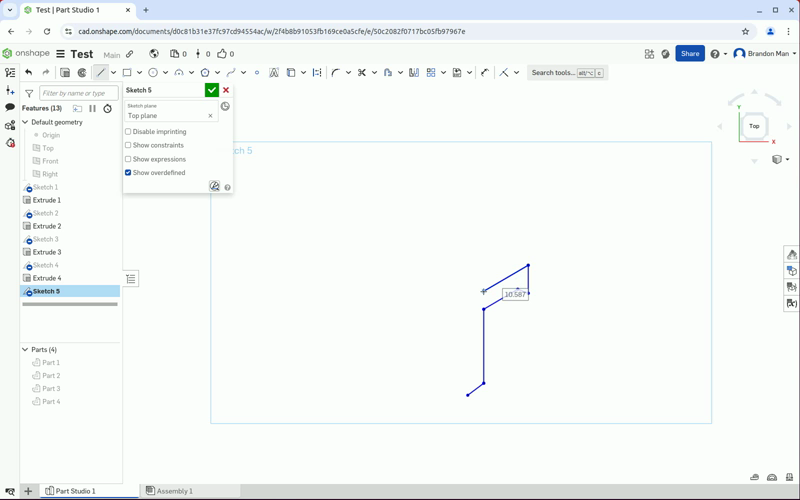
key_down(shift)
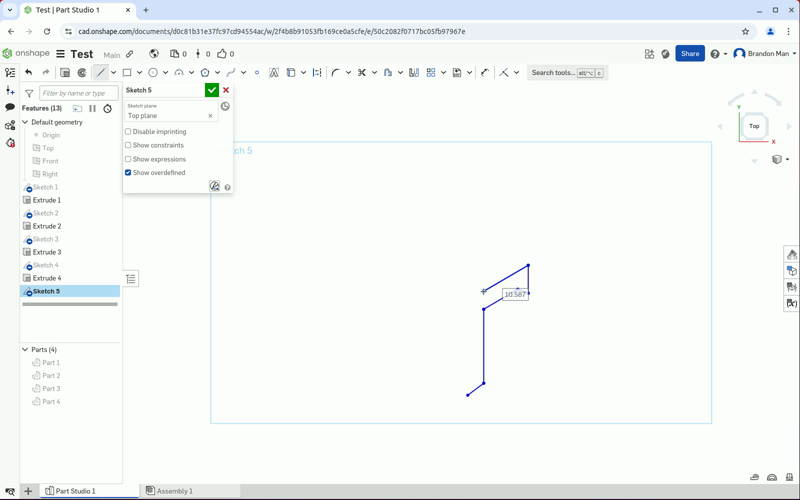
mouse_move(513, 291)
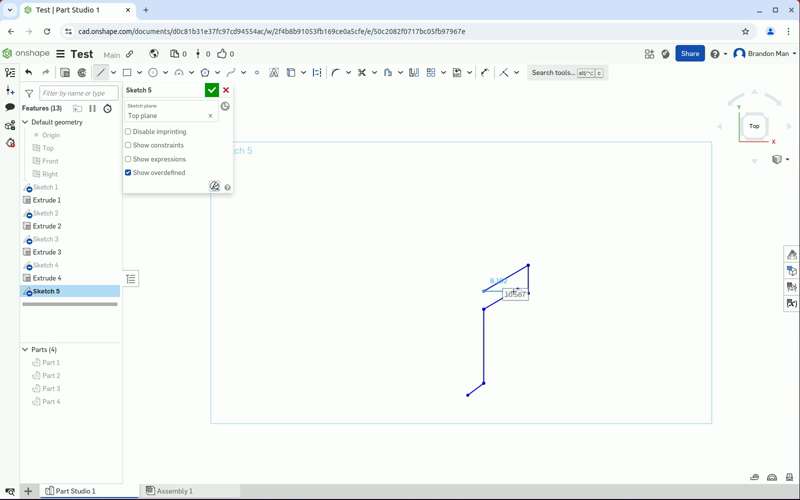
mouse_move(483, 261)
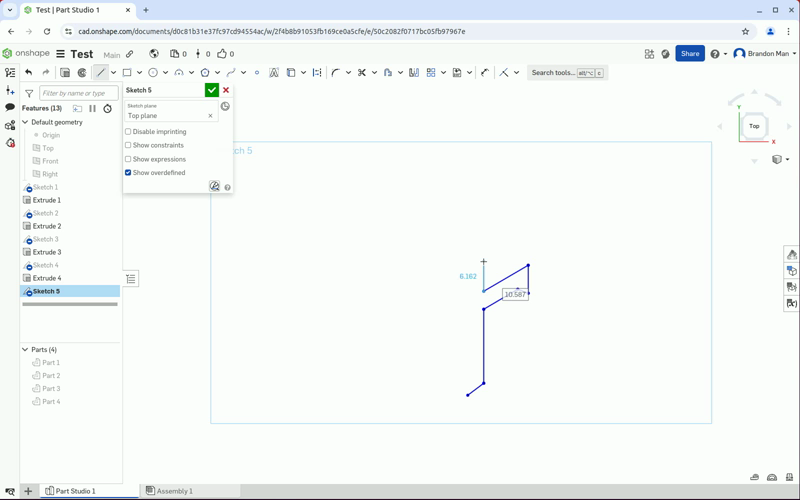
click(483, 261)
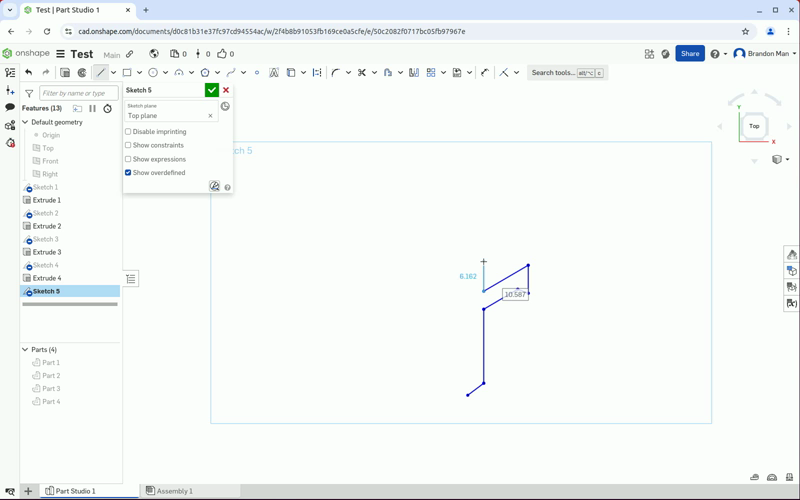
key_up(shift)
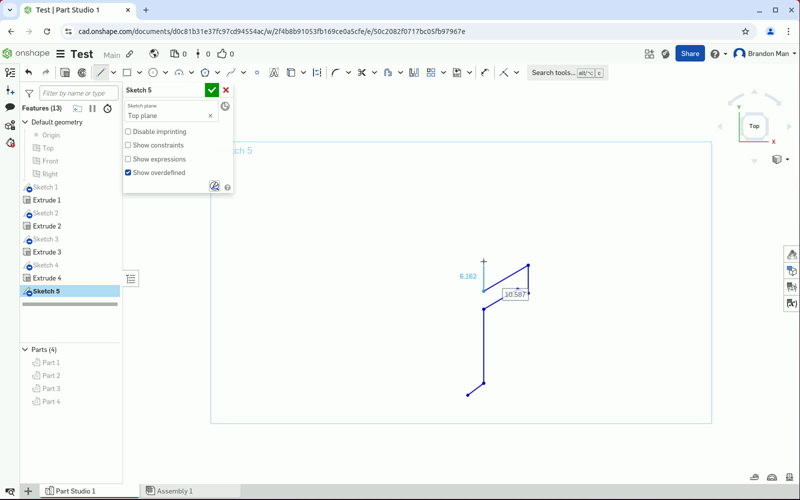
key_down(shift)
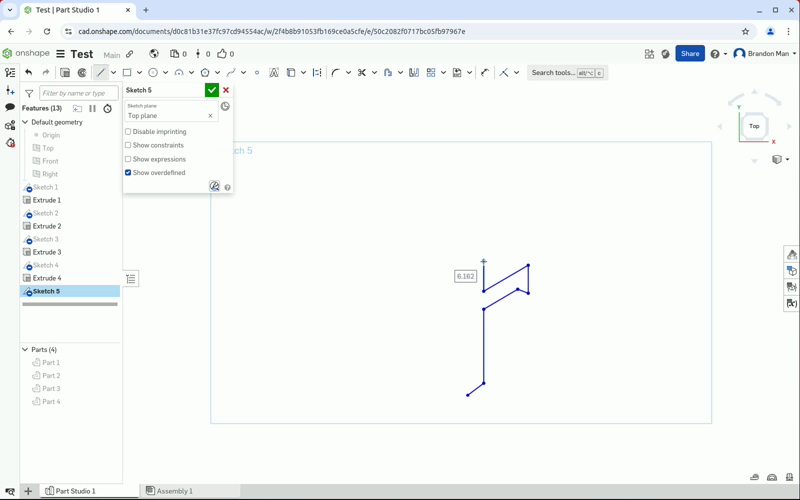
mouse_move(537, 229)
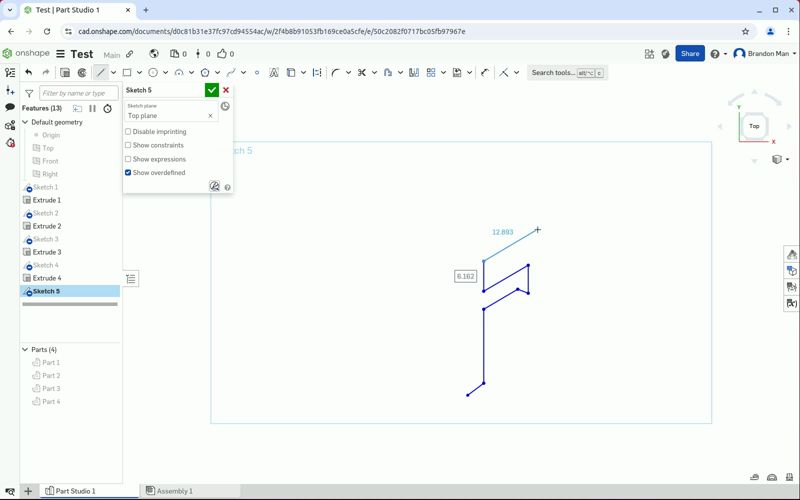
click(537, 229)
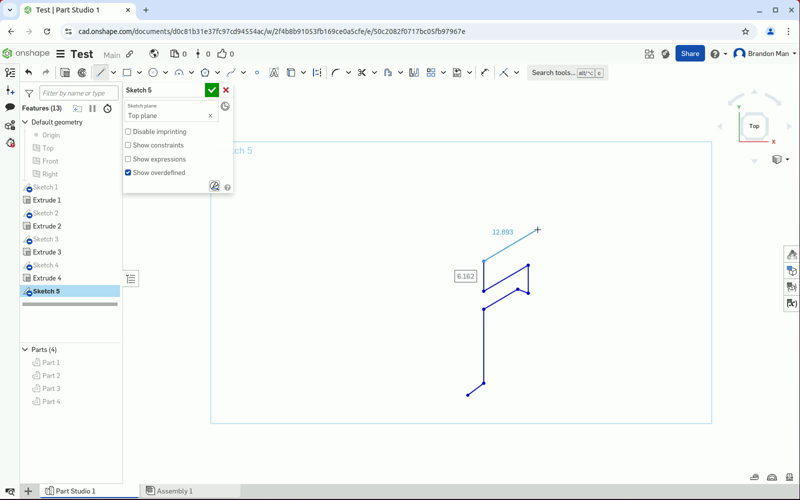
key_up(shift)
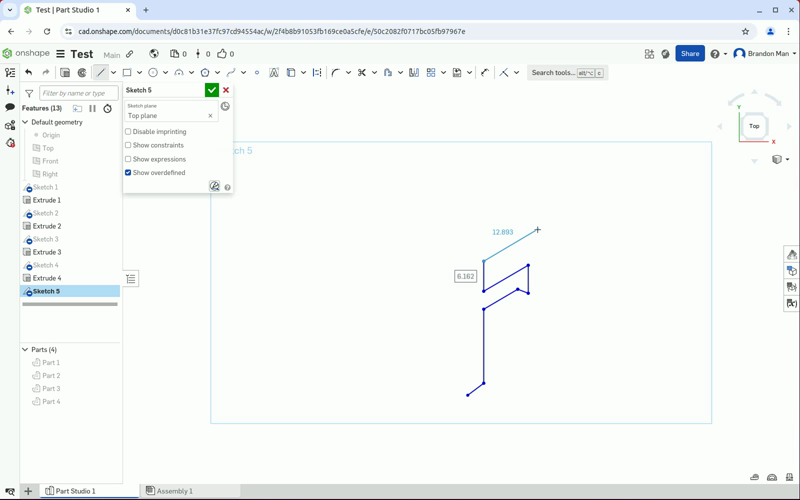
key_down(shift)
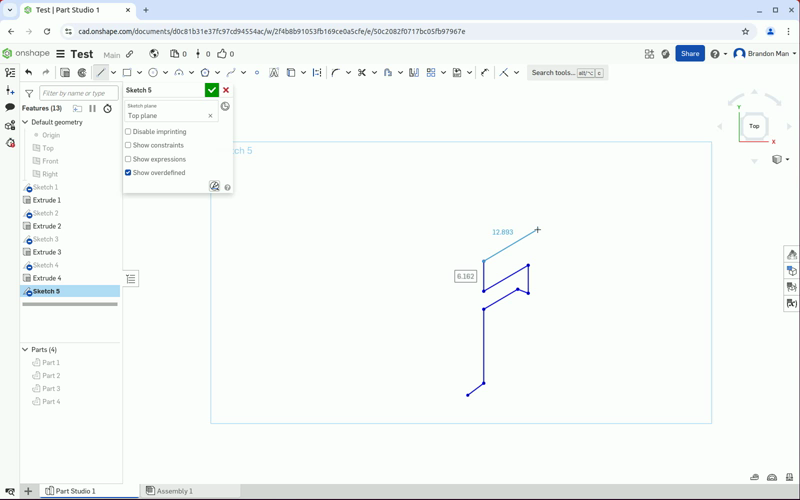
mouse_move(567, 229)
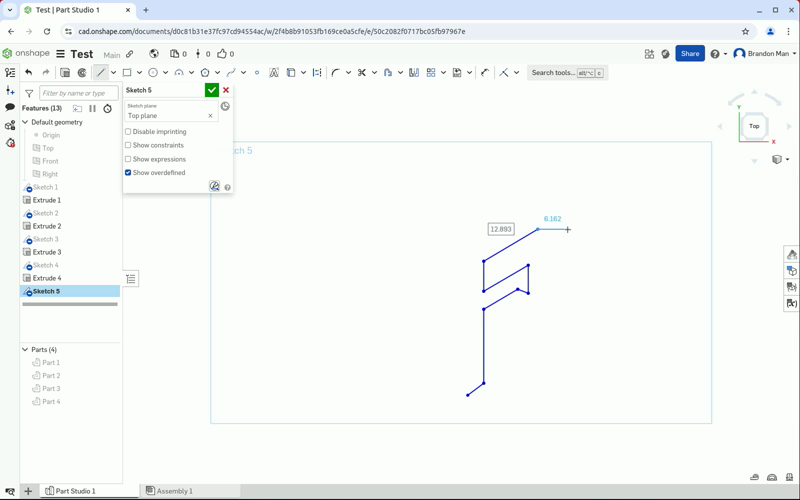
mouse_move(549, 233)
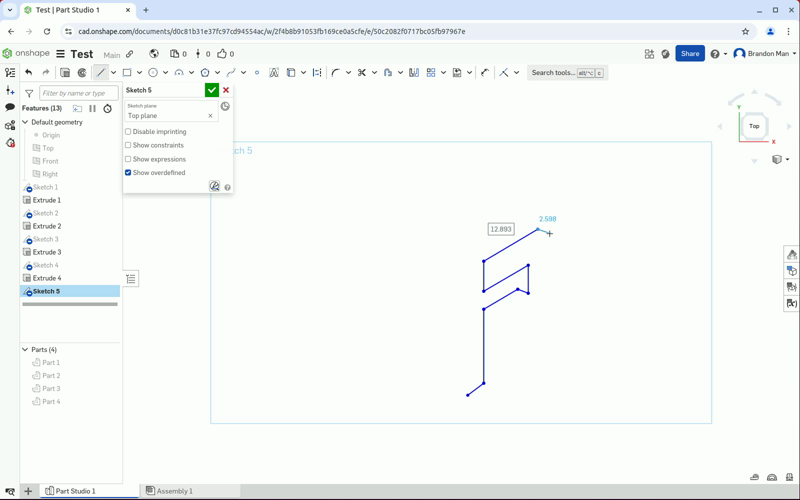
click(549, 233)
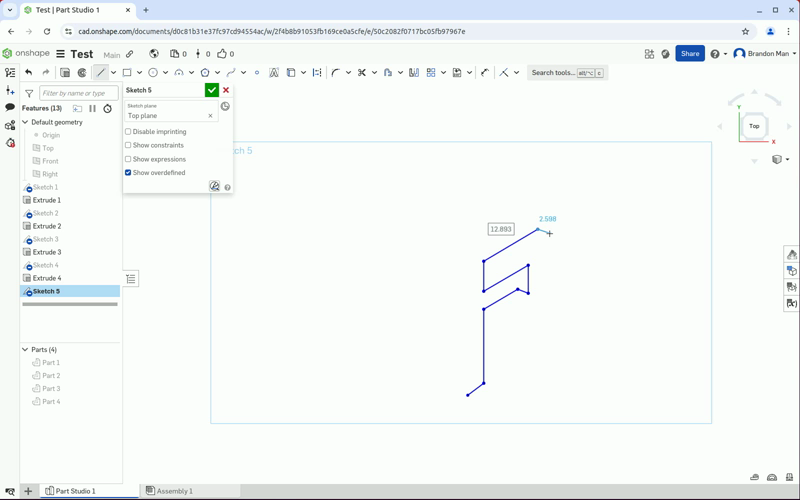
key_up(shift)
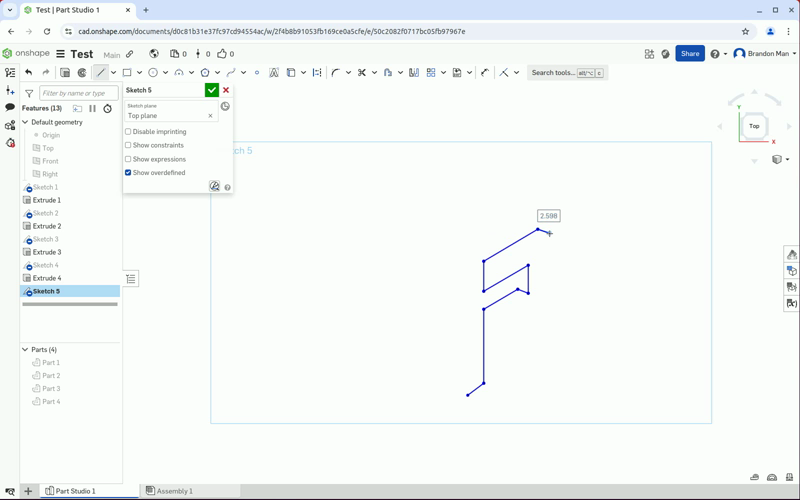
key_down(shift)
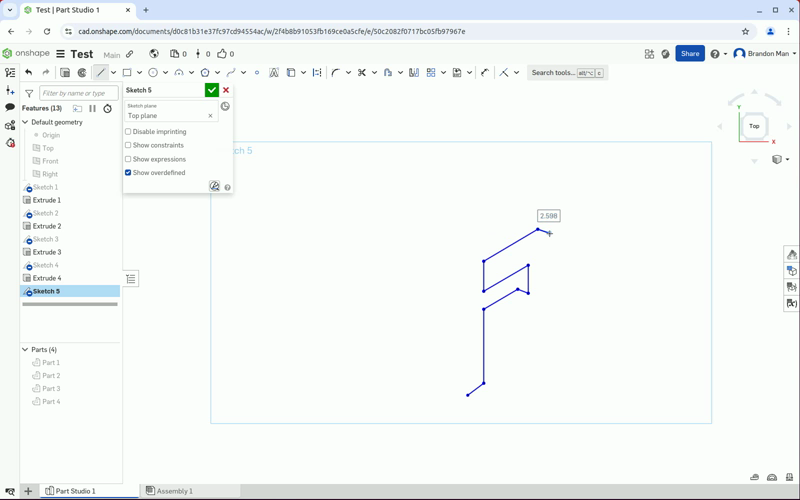
mouse_move(579, 233)
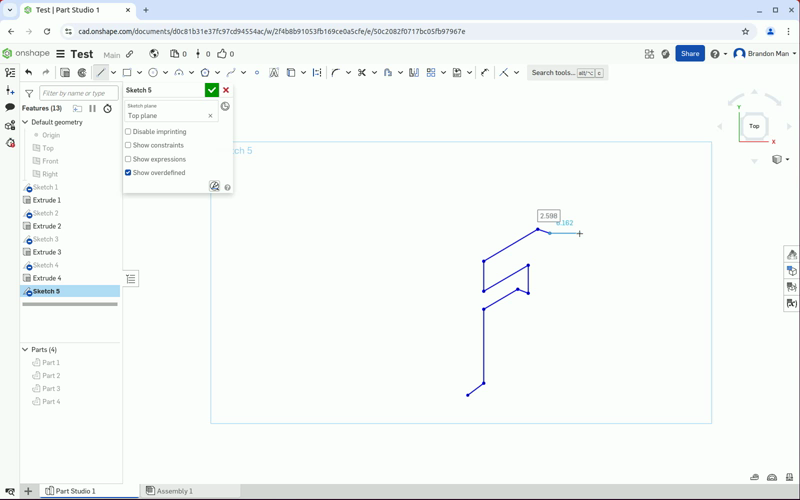
mouse_move(549, 205)
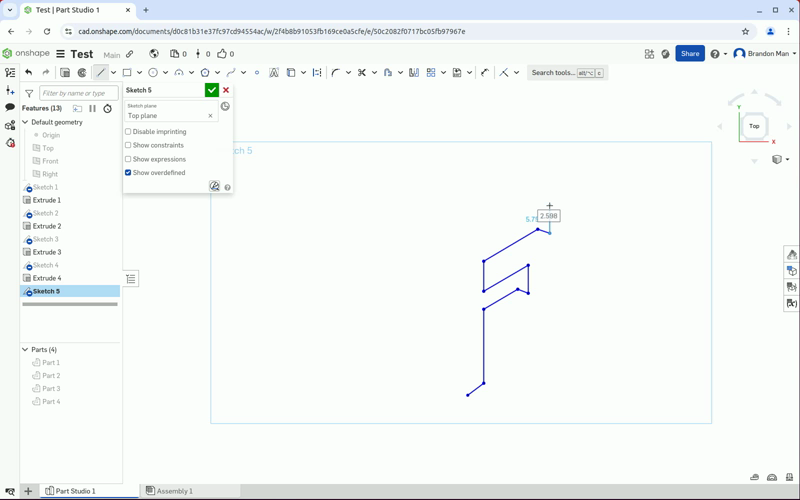
click(549, 205)
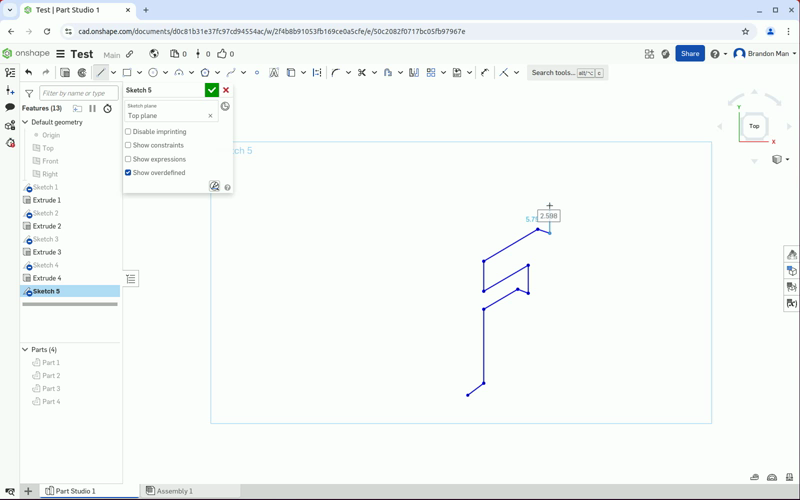
key_up(shift)
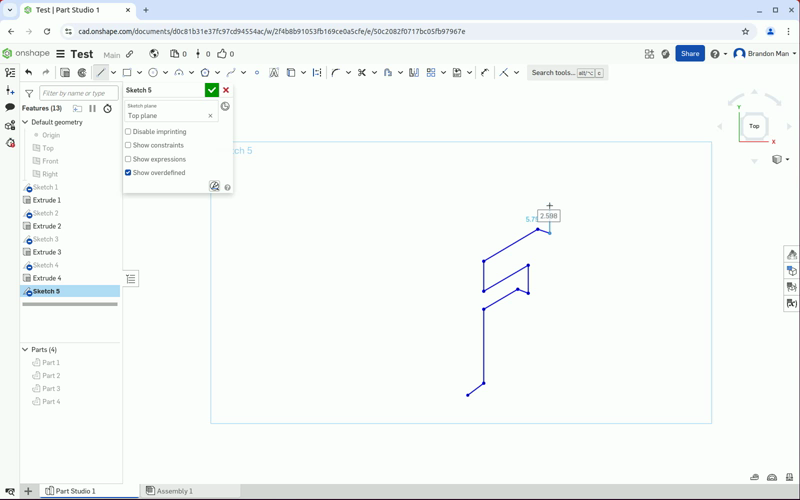
key_down(shift)
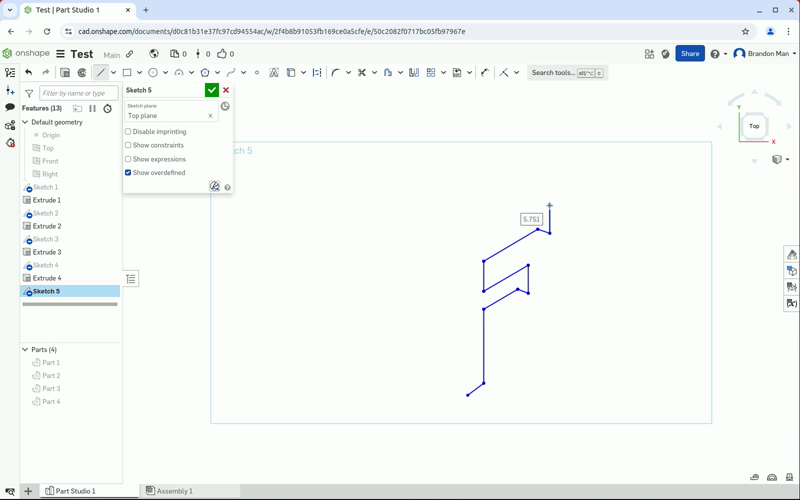
mouse_move(467, 253)
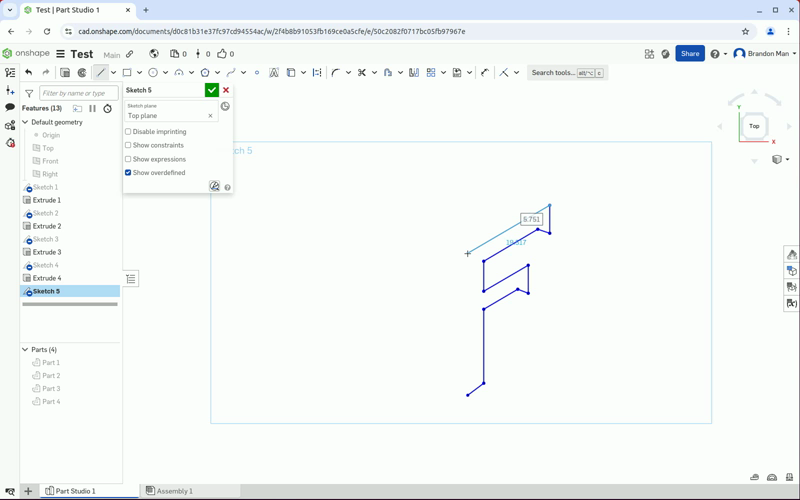
click(467, 253)
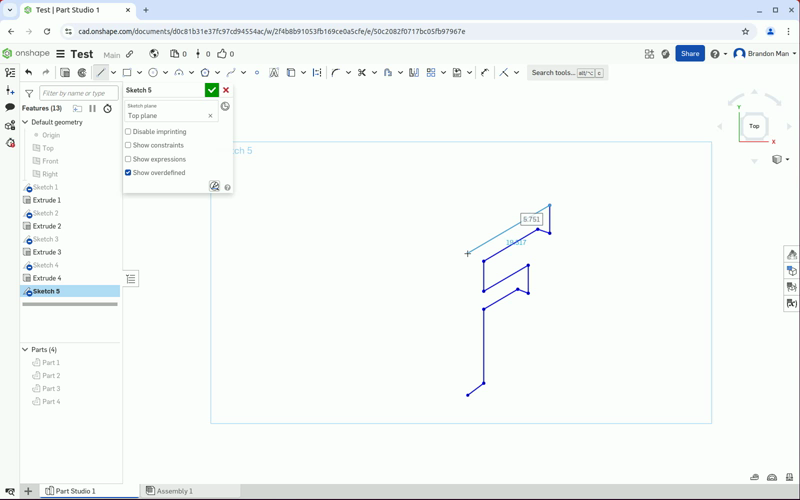
key_up(shift)
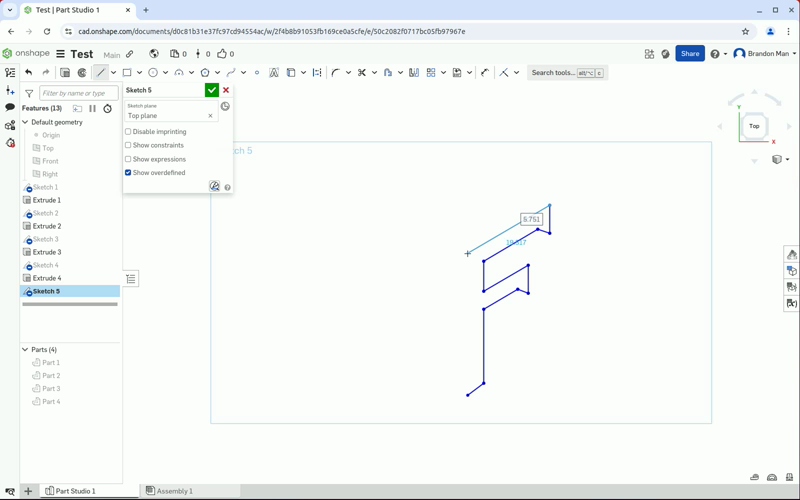
key_down(shift)
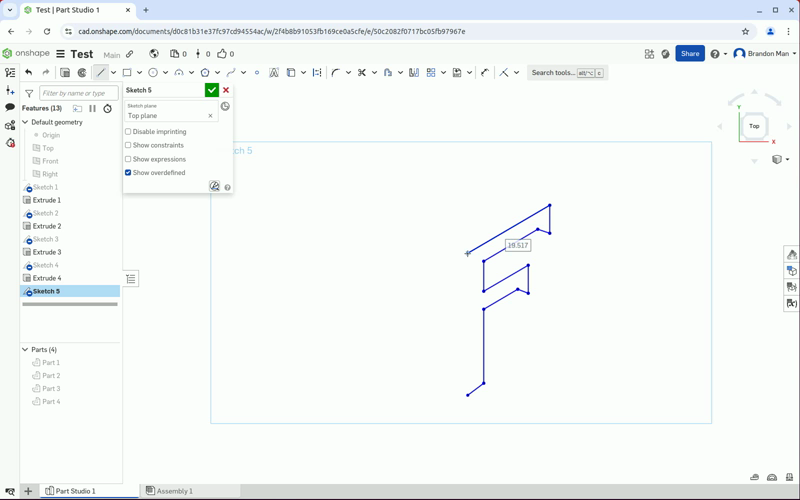
mouse_move(467, 395)
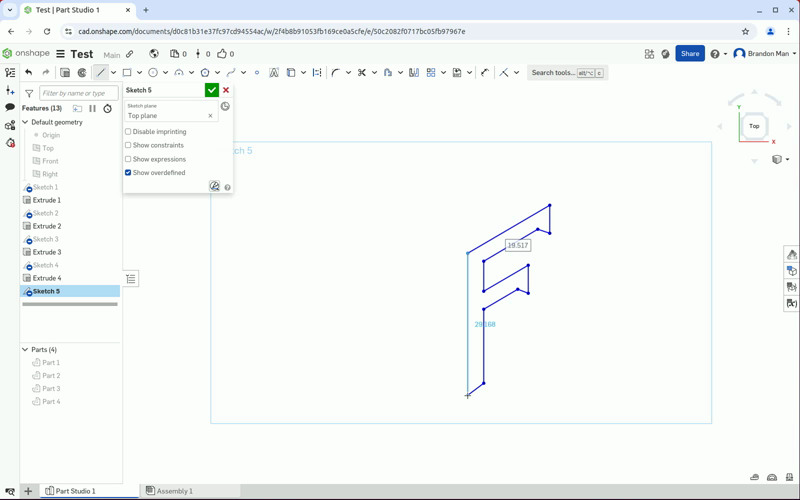
key_up(shift)
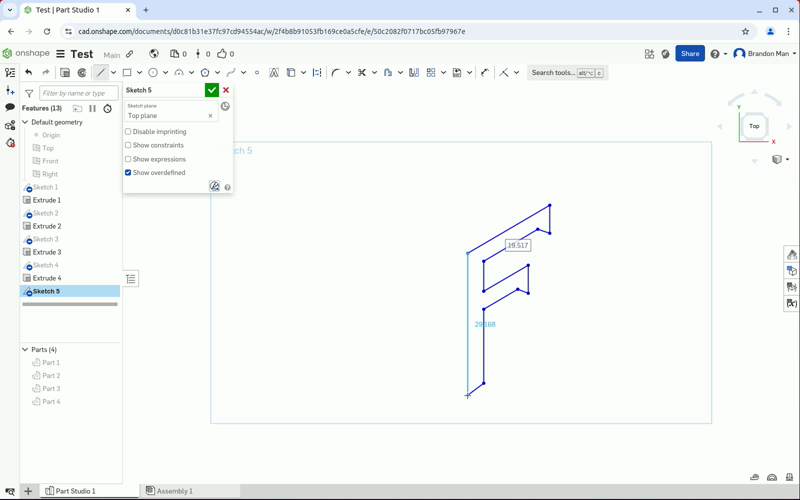
click(467, 395)
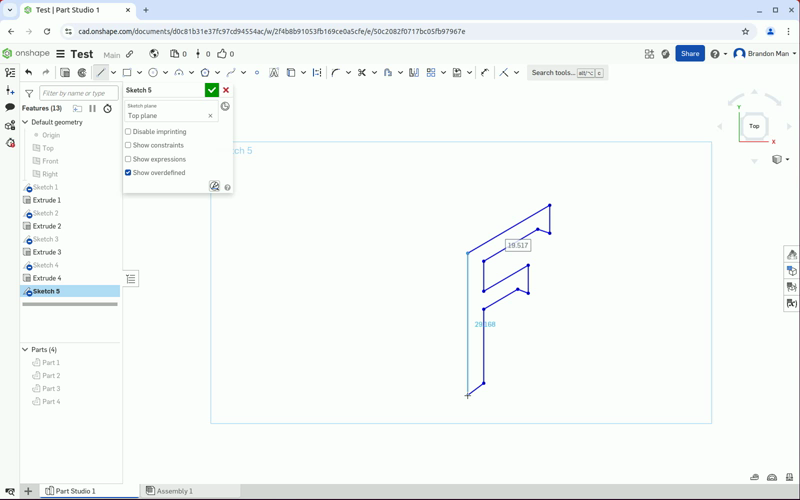
key(esc)
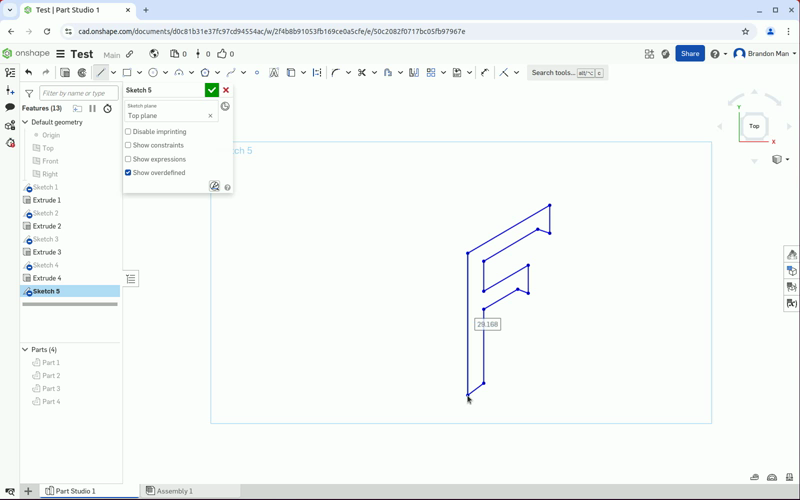
mouse_move(470, 319)
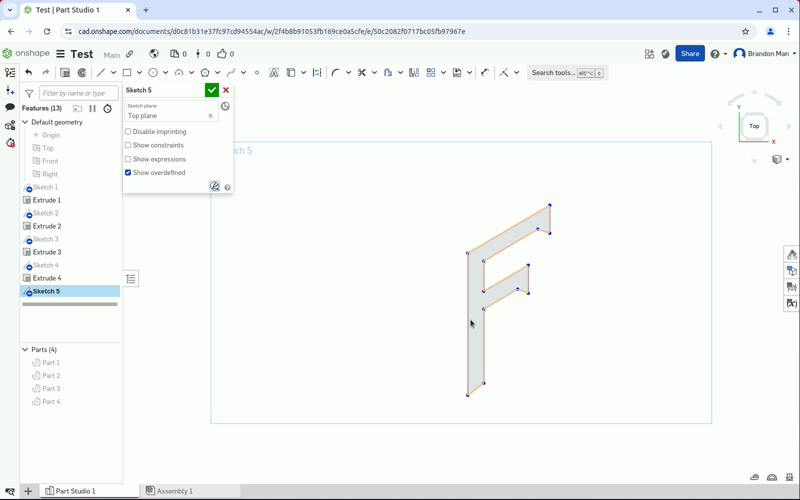
click(470, 319)
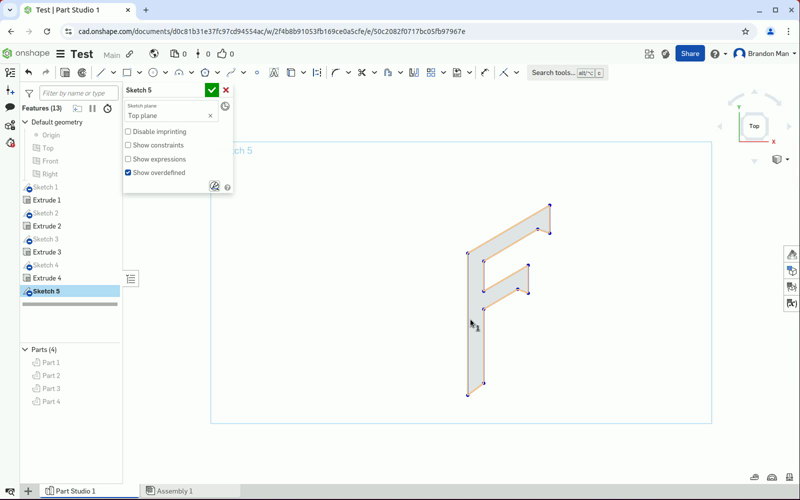
mouse_move(73, 352)
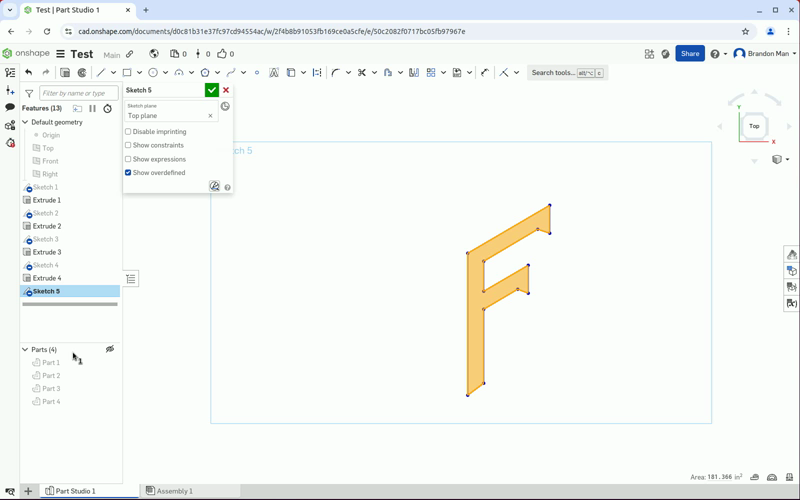
key(shift+y)
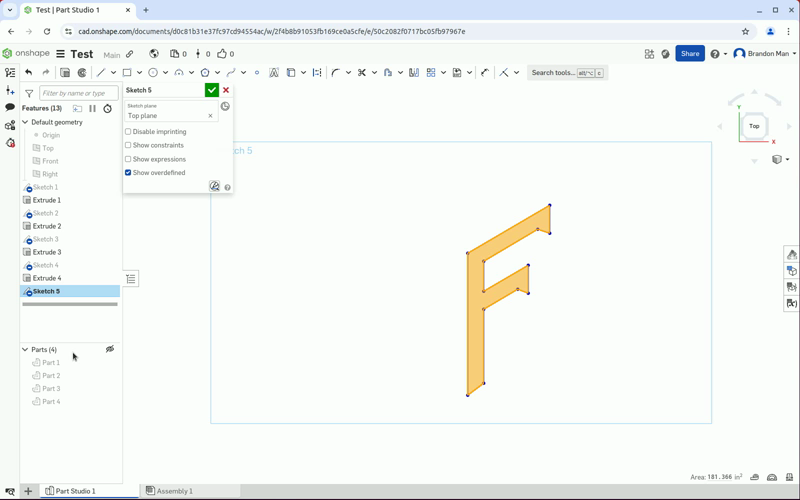
key(shift+e)
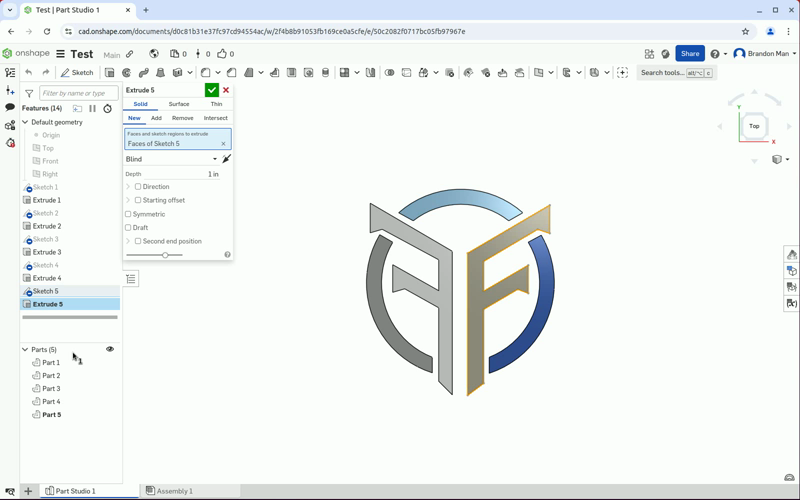
mouse_move(143, 106)
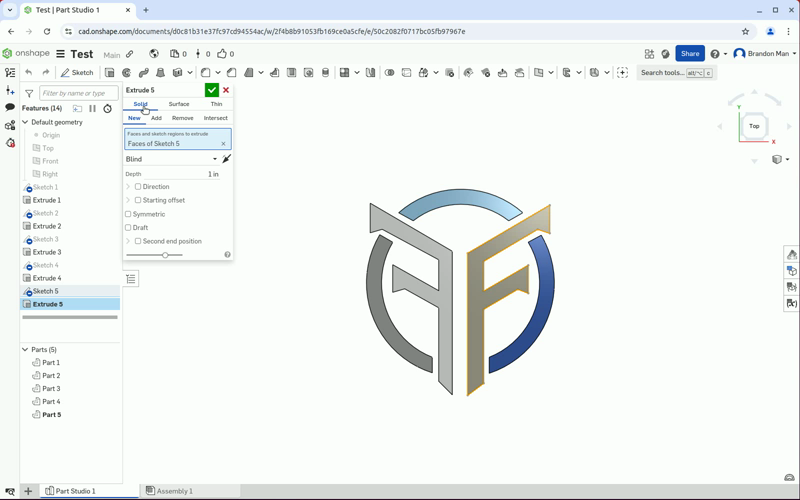
click(143, 106)
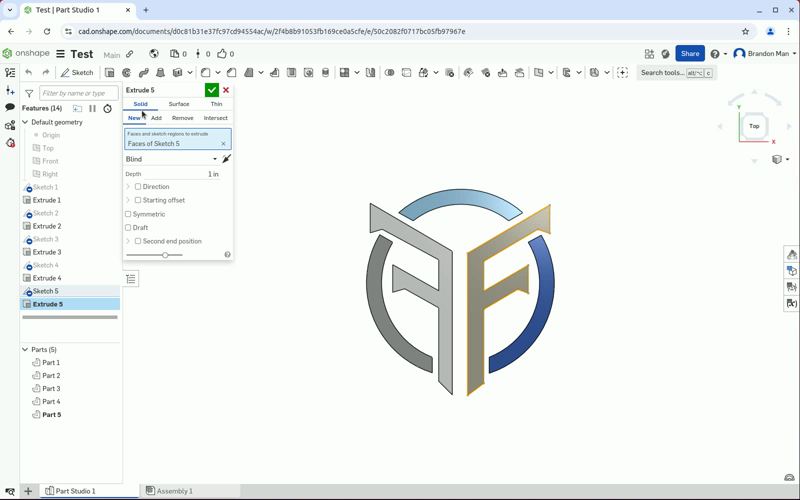
mouse_move(137, 120)
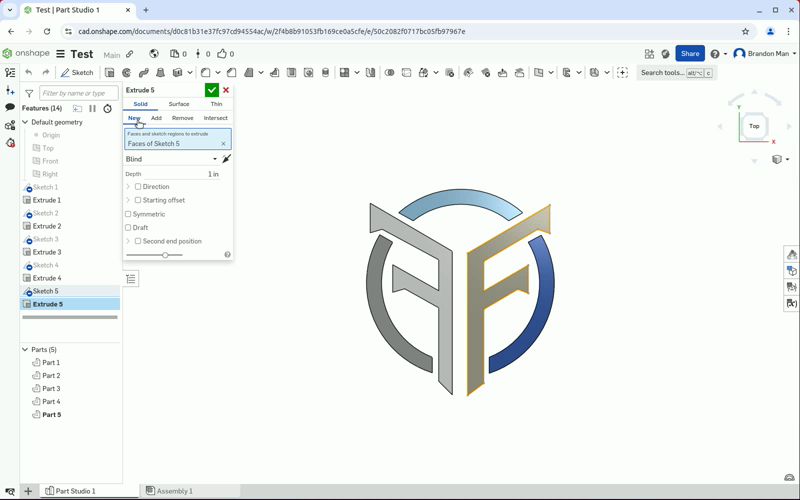
click(137, 120)
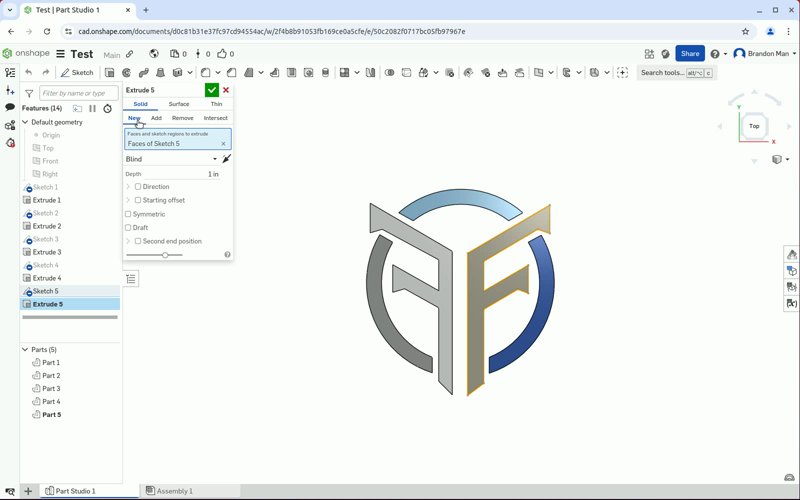
key(tab, 4)
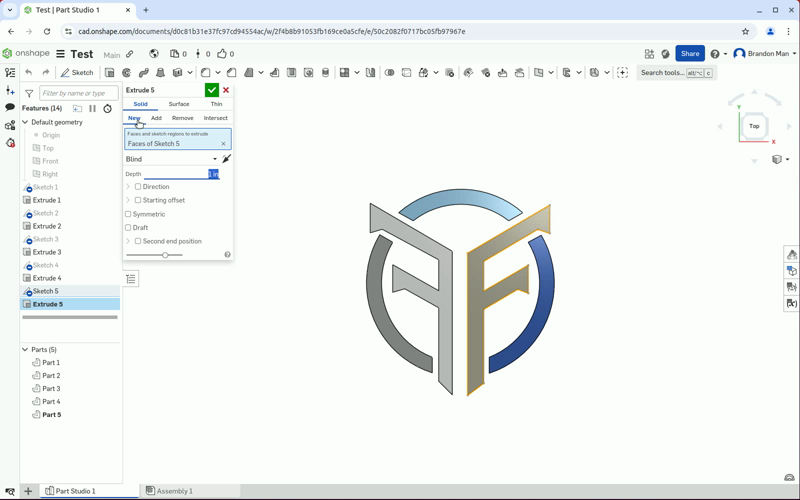
text(3.851)
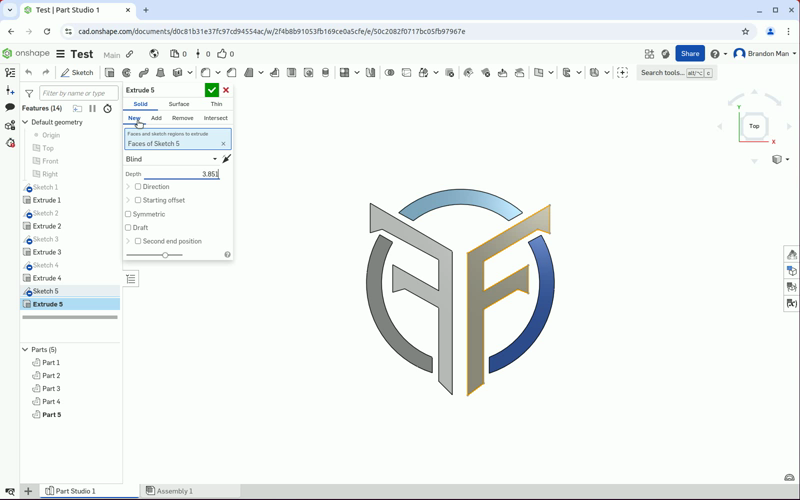
key(enter)
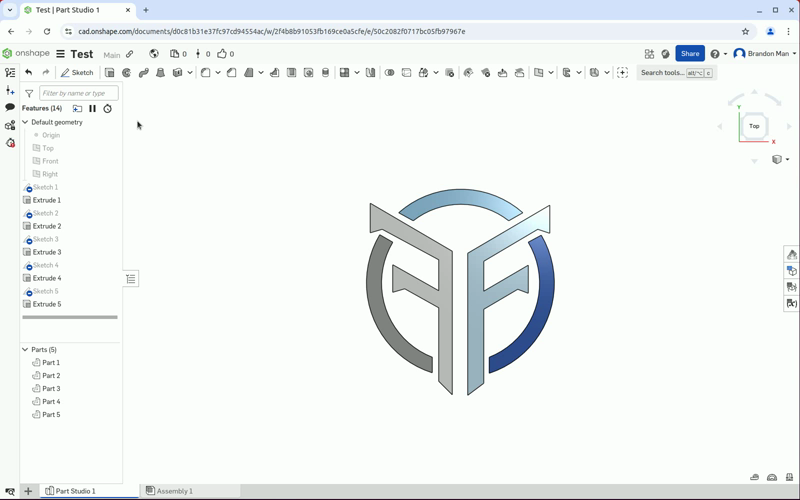
key(shift+h)
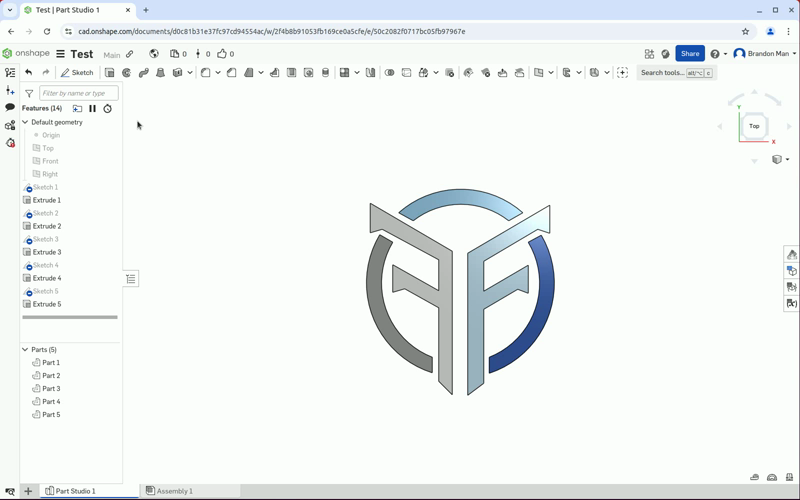
key(shift+h)
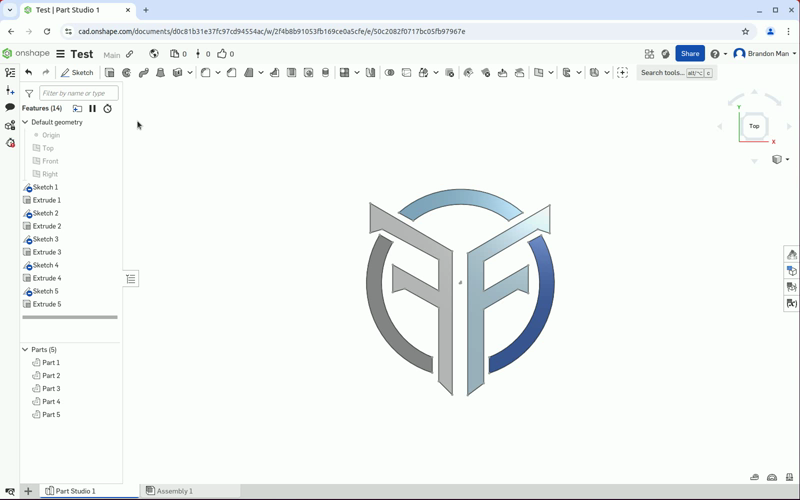
key(shift+7)
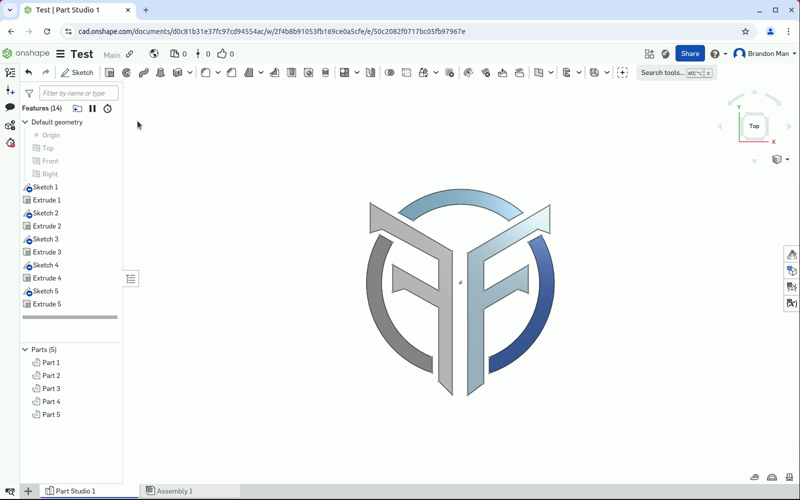
key(up, 3)
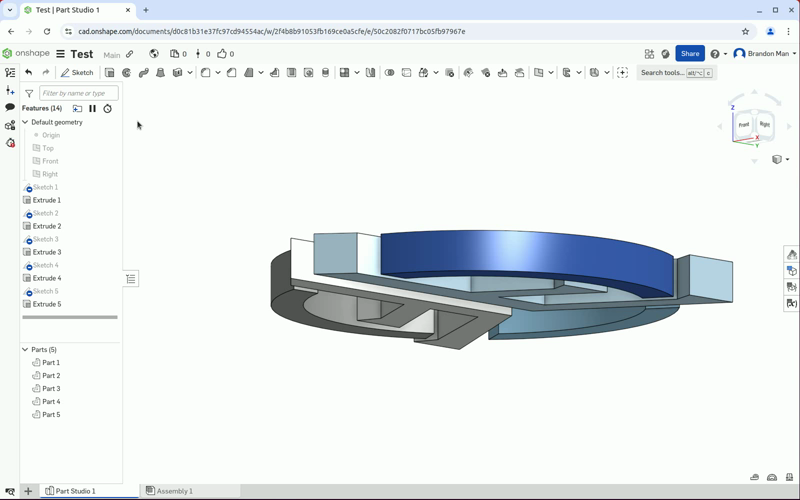
key(left, 3)
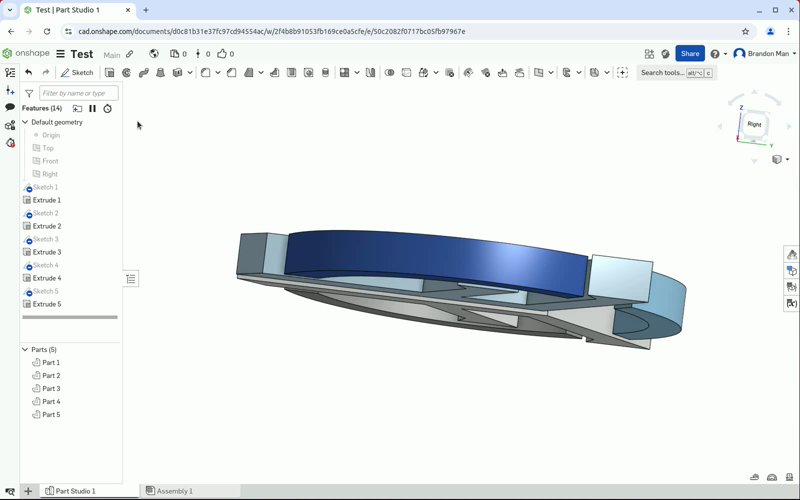
key(right, 3)
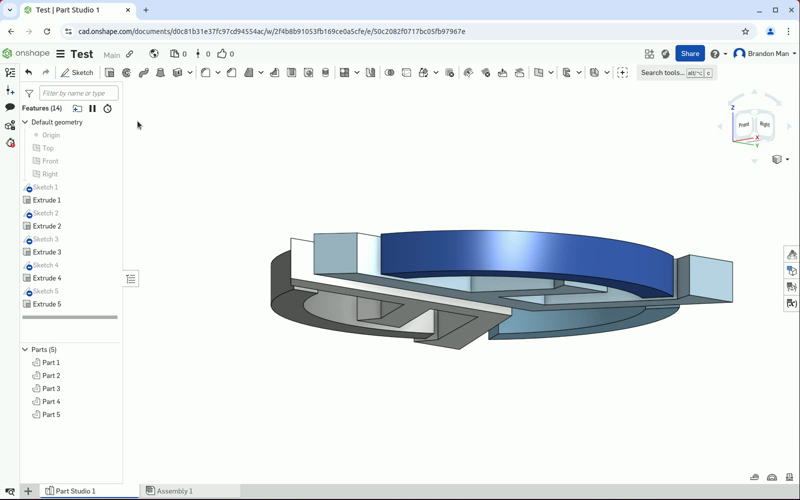
key(down, 3)
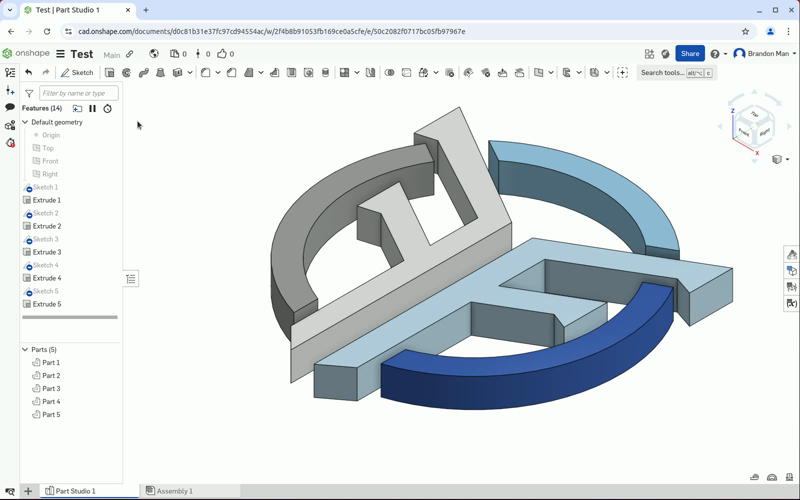
mouse_move(73, 189)
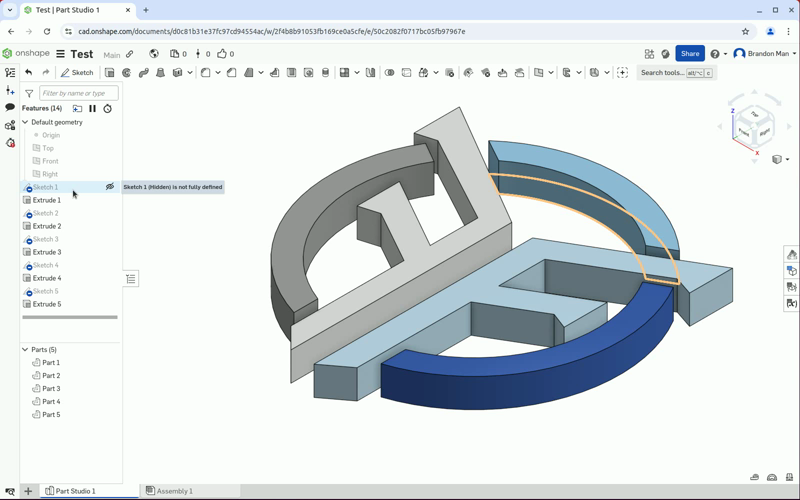
click(73, 189)